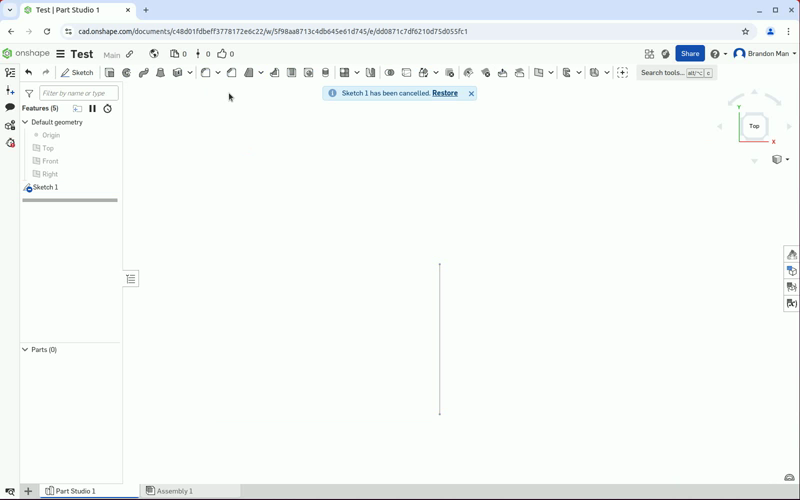
key(shift+h)
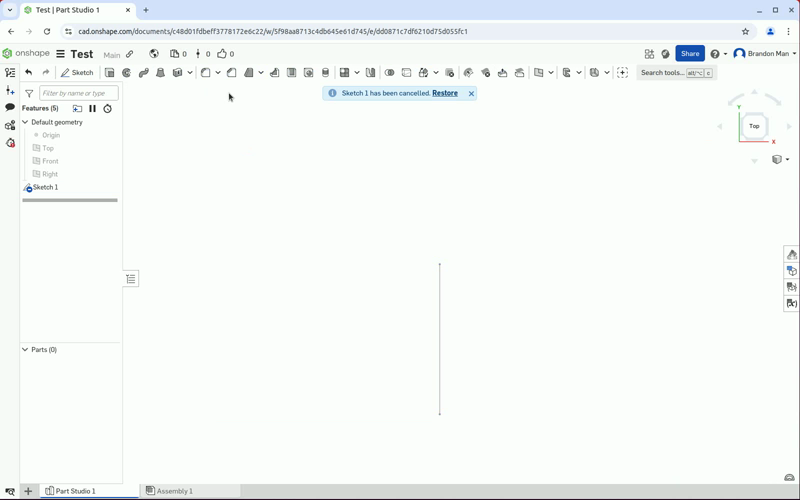
key(shift+s)
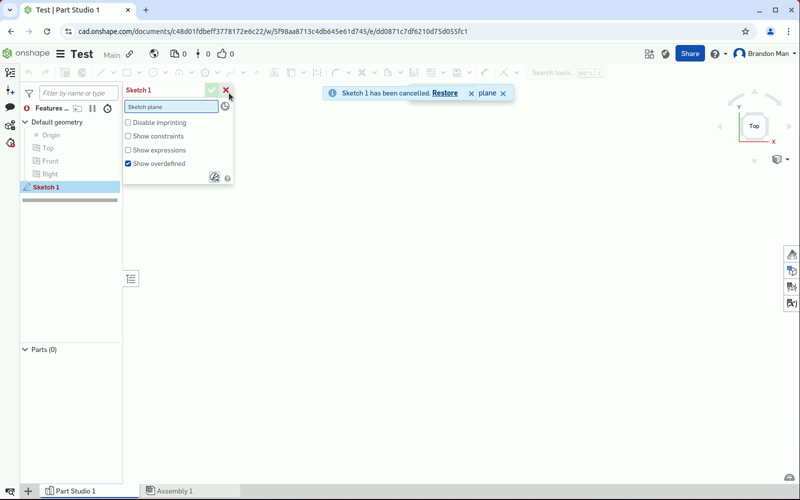
mouse_move(73, 150)
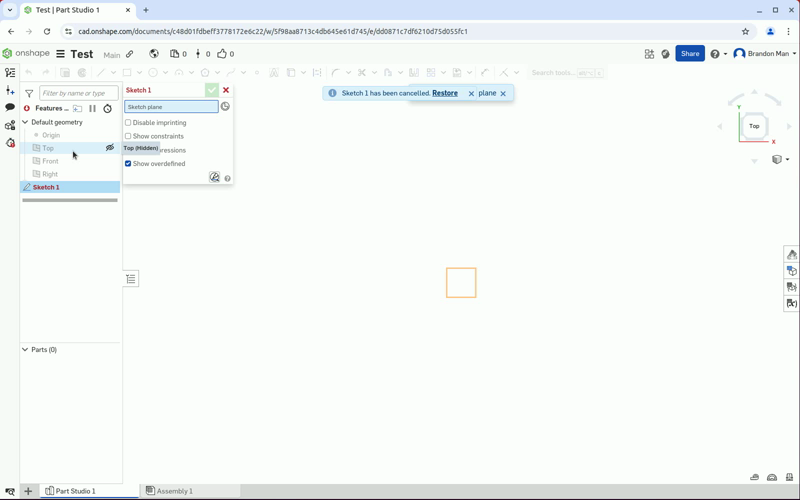
click(73, 150)
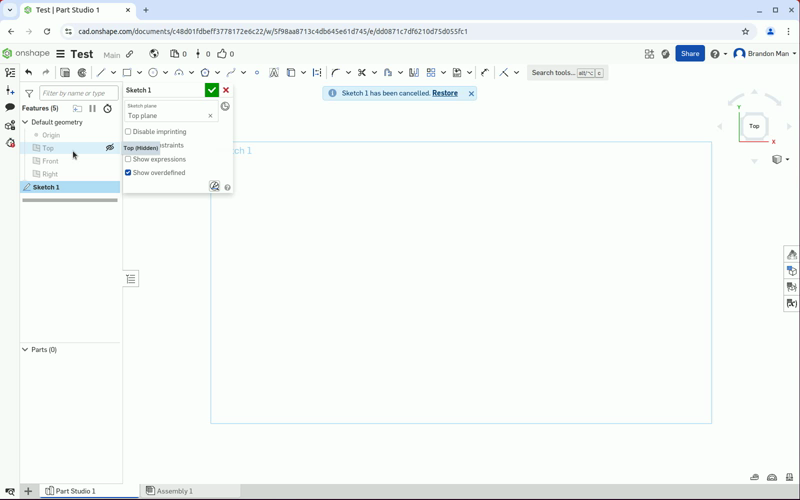
mouse_move(73, 352)
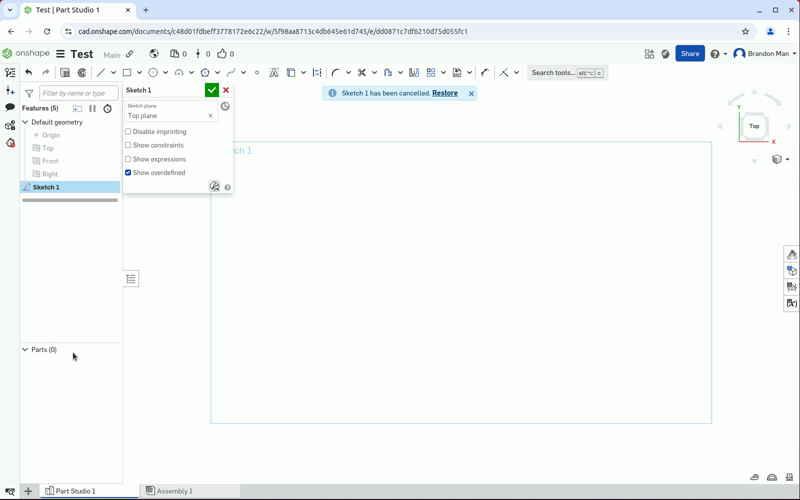
key(y)
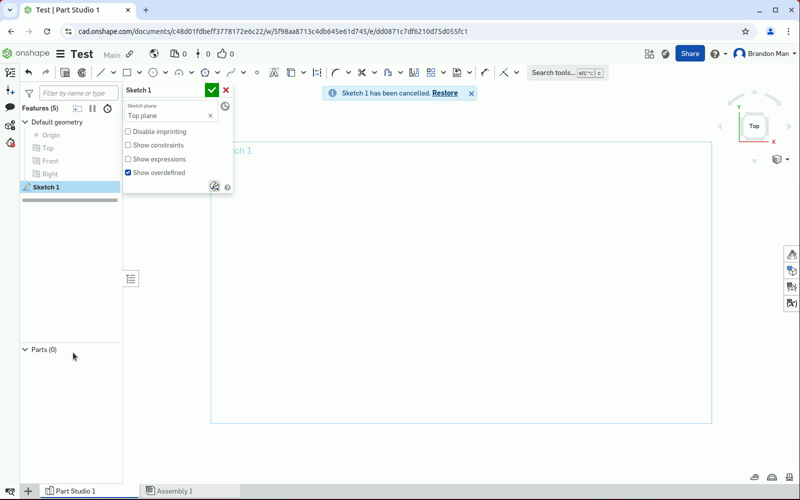
key(l)
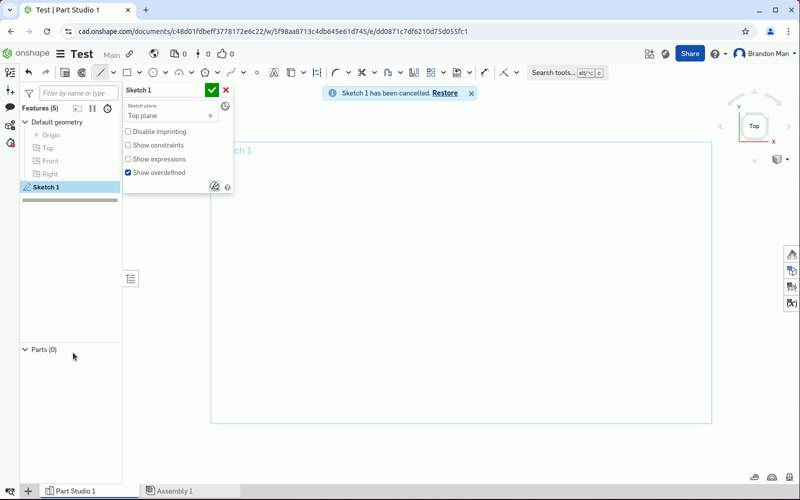
key_down(shift)
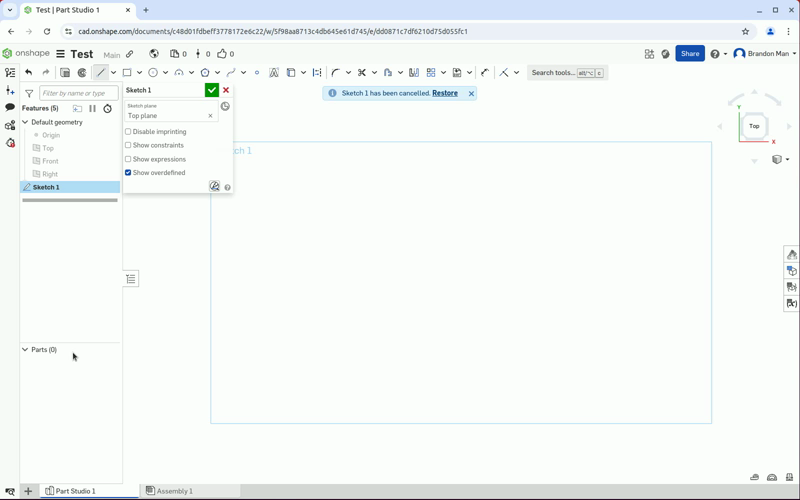
mouse_move(518, 351)
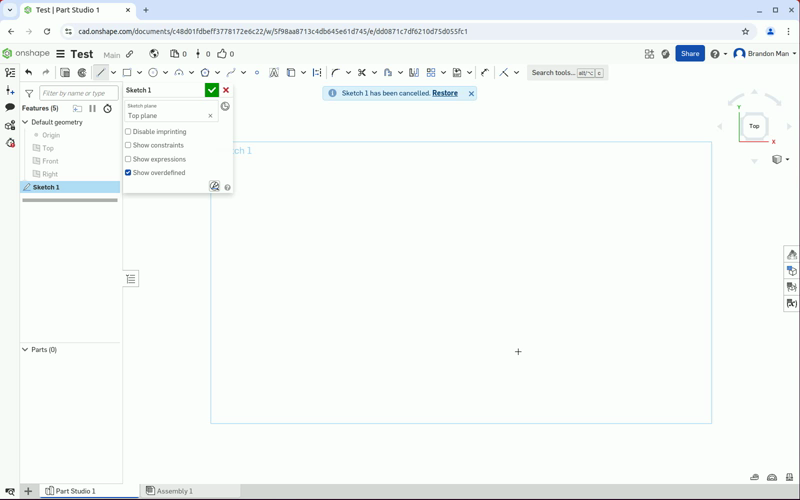
click(518, 351)
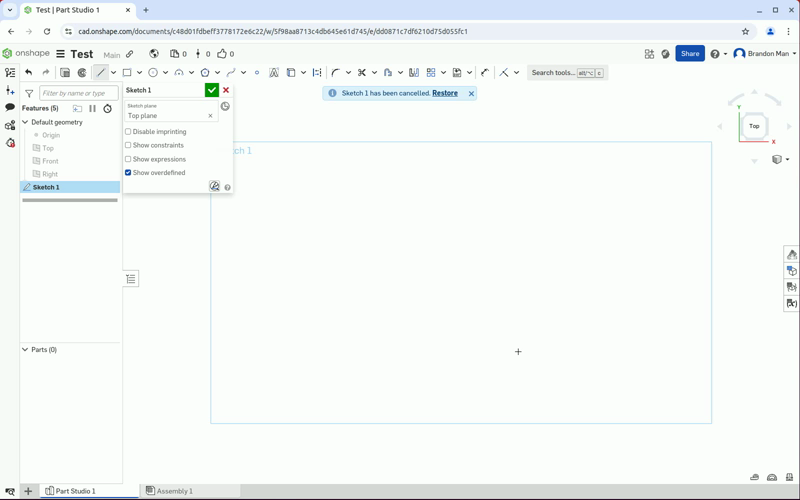
key_up(shift)
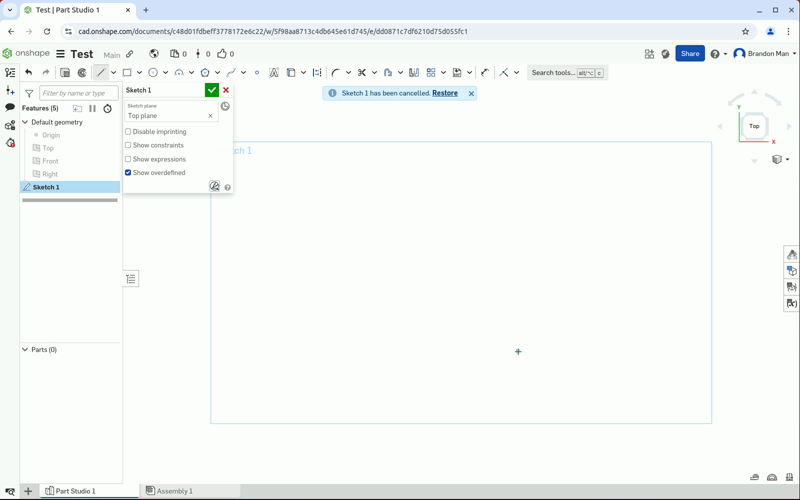
key_down(shift)
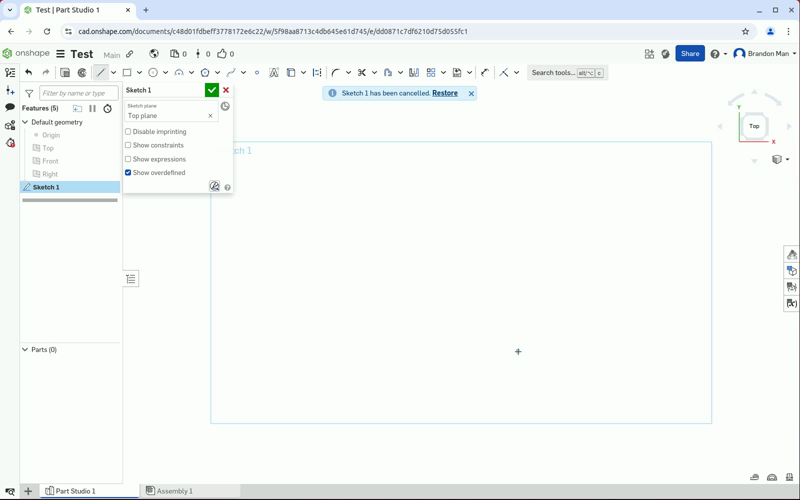
mouse_move(548, 351)
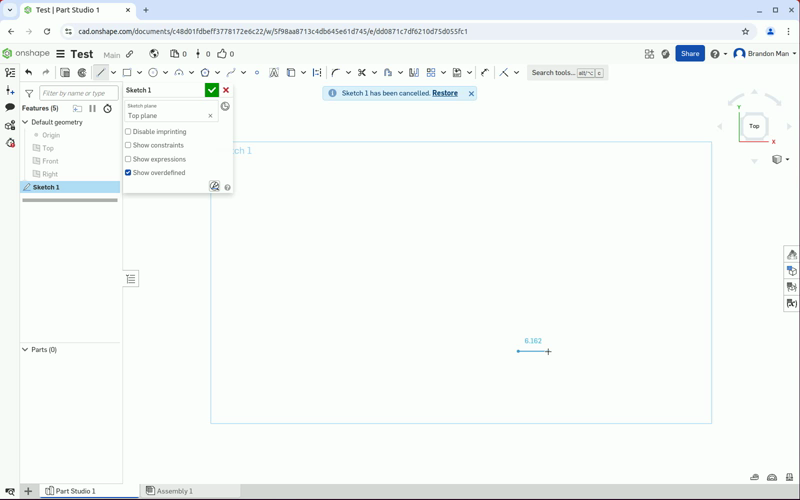
mouse_move(573, 351)
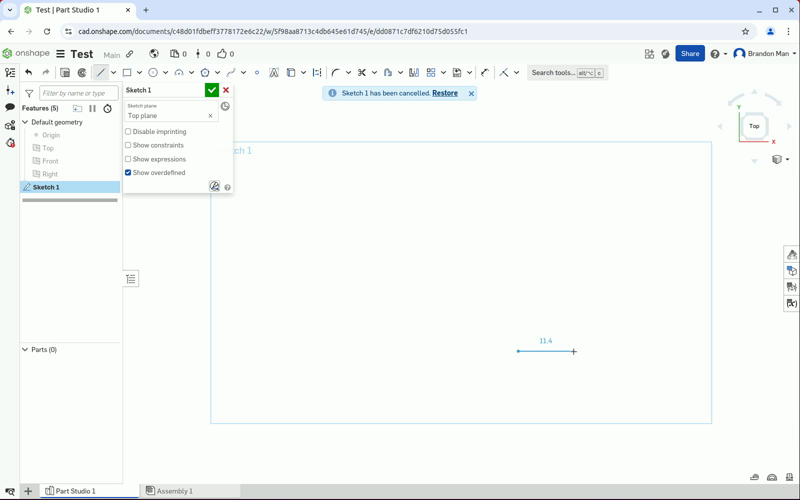
click(573, 351)
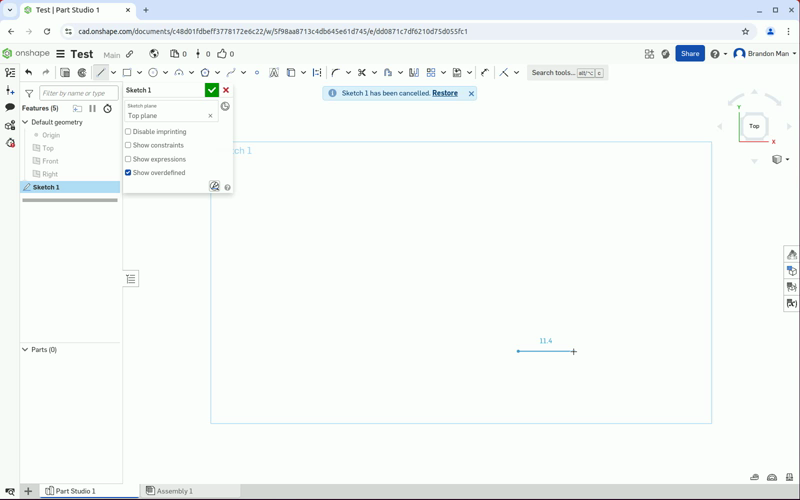
key_up(shift)
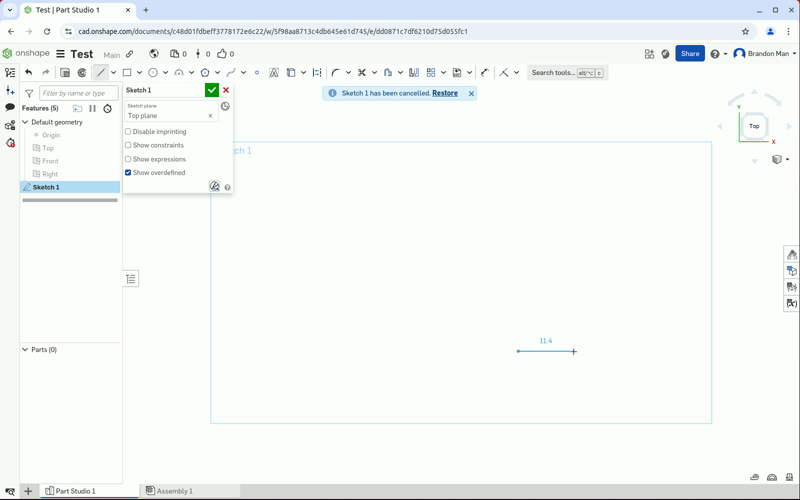
key_down(shift)
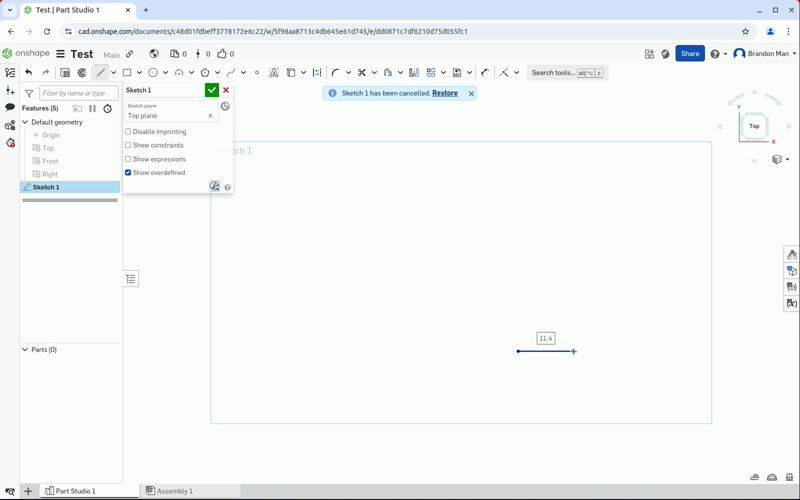
mouse_move(589, 351)
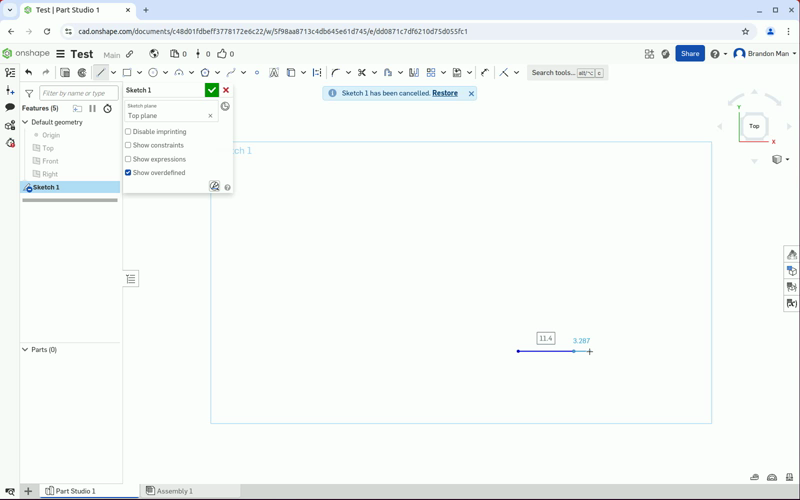
mouse_move(573, 298)
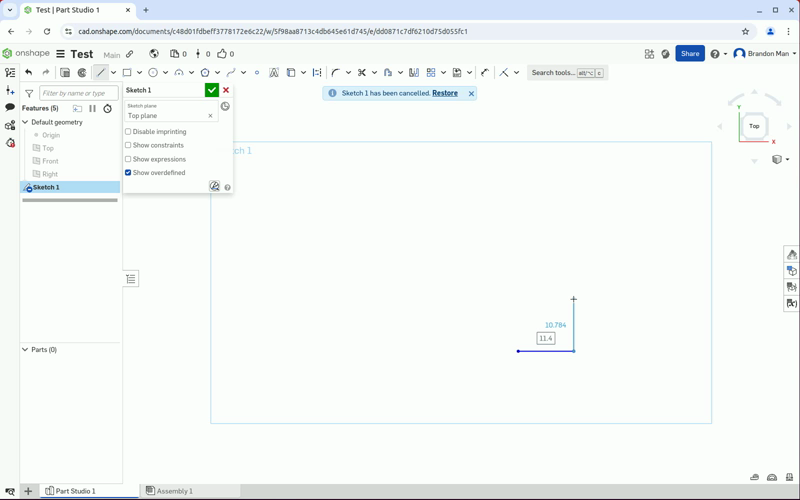
click(573, 298)
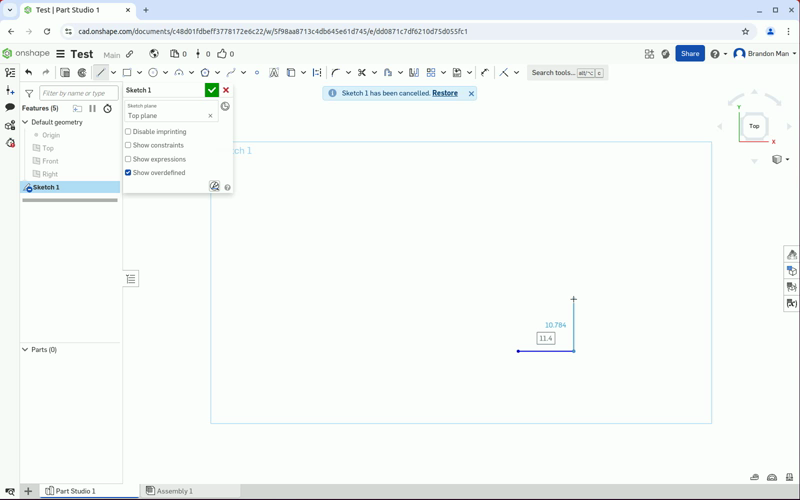
key_up(shift)
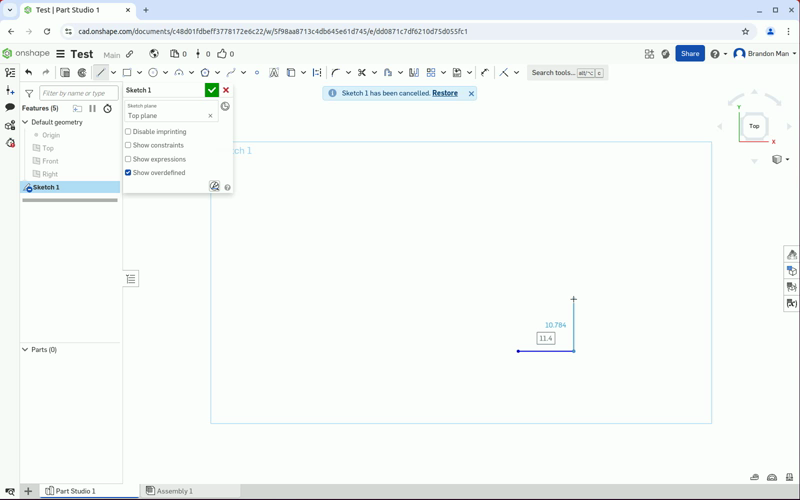
key_down(shift)
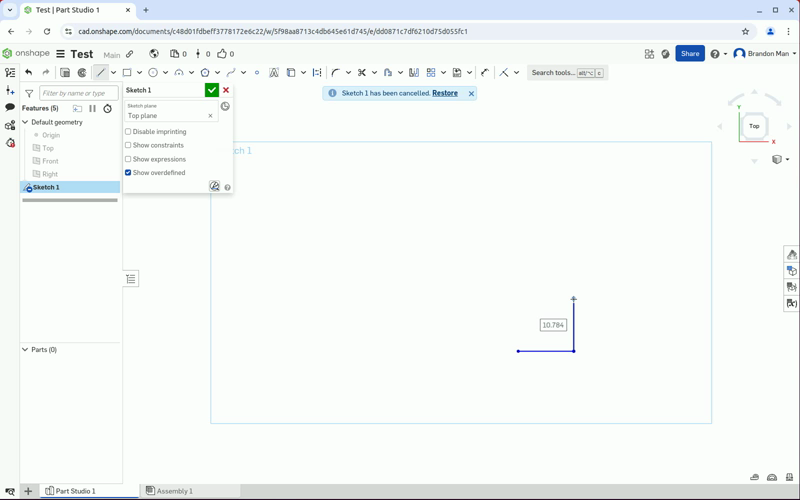
mouse_move(589, 298)
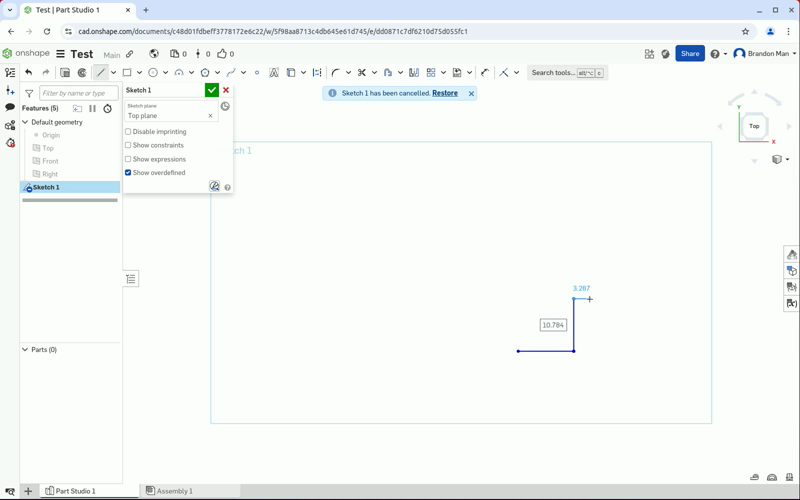
mouse_move(518, 298)
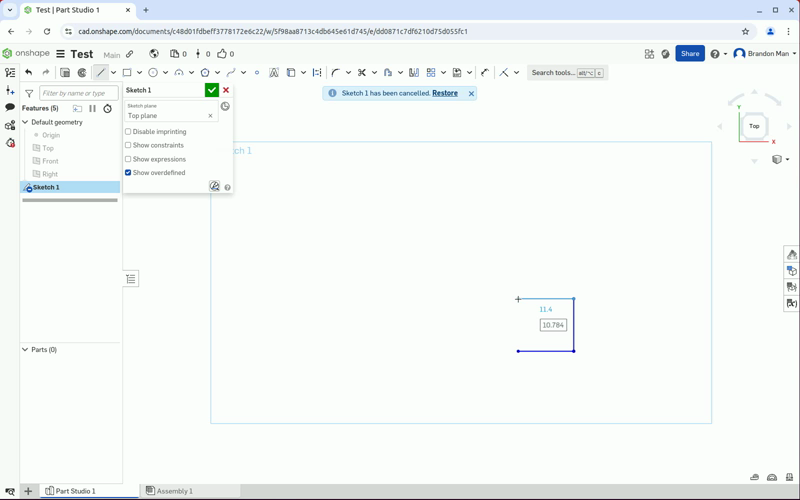
click(518, 298)
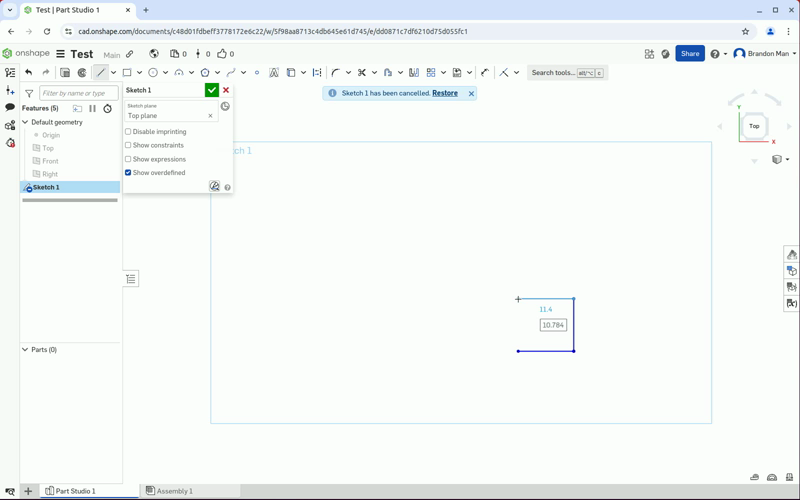
key_up(shift)
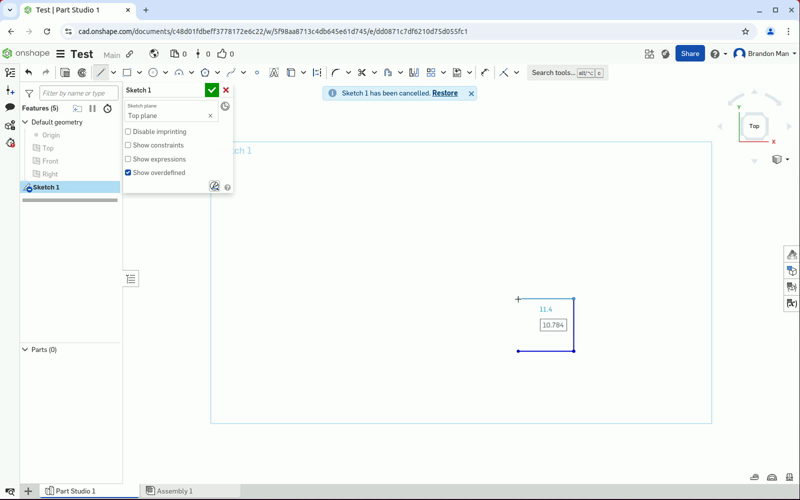
key(esc)
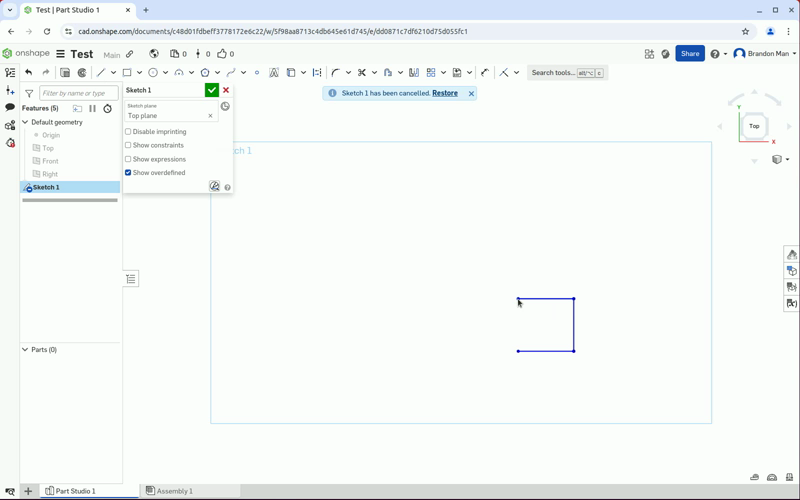
key(a)
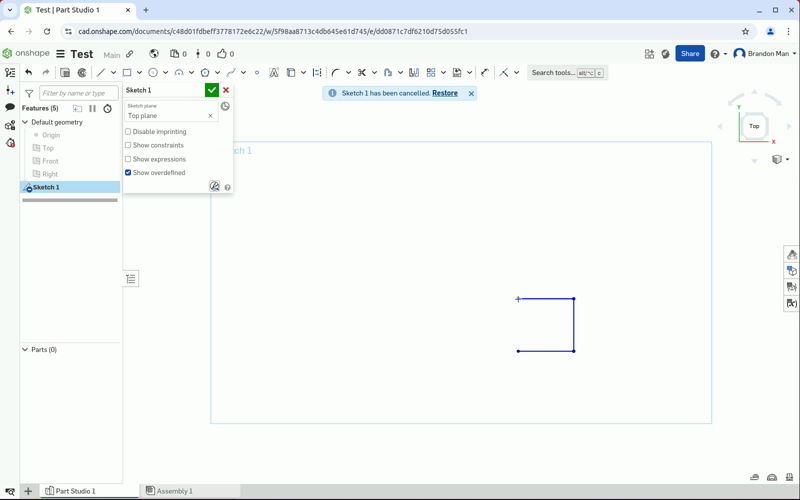
mouse_move(518, 298)
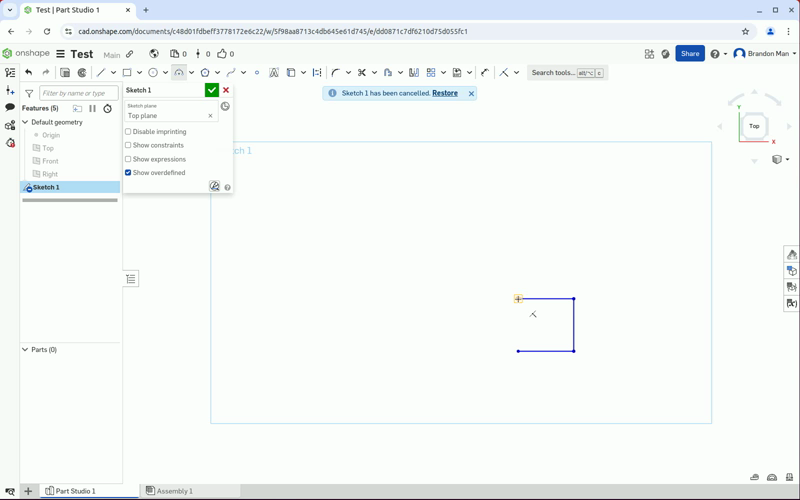
click(518, 298)
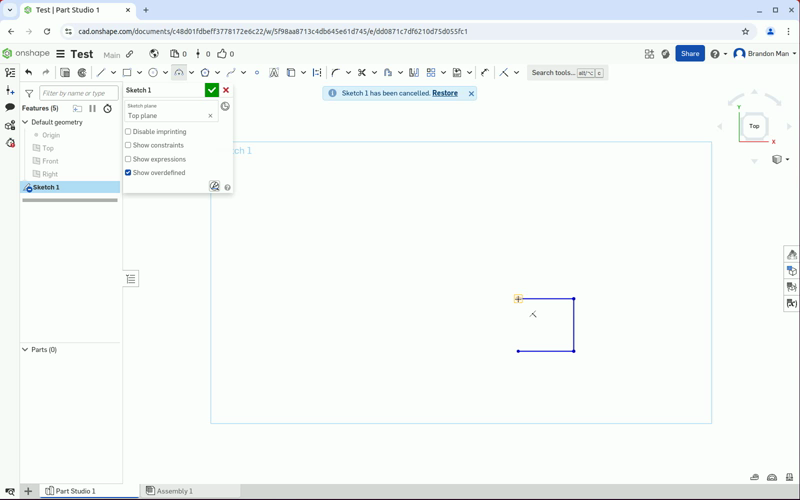
key_down(shift)
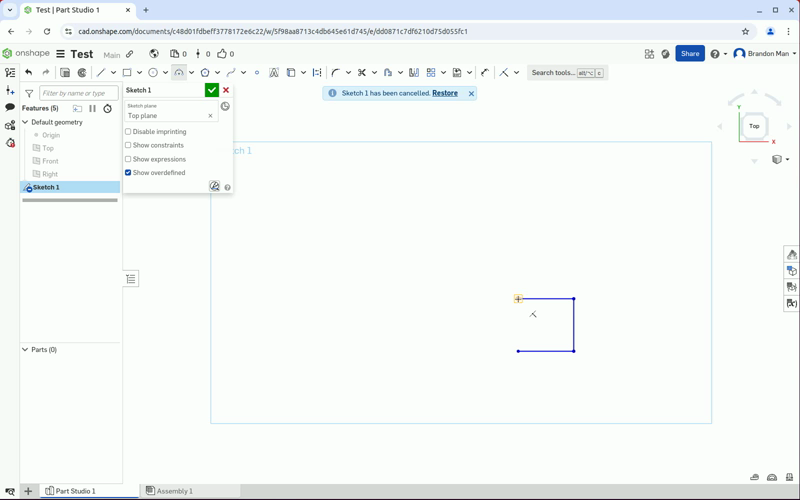
mouse_move(518, 269)
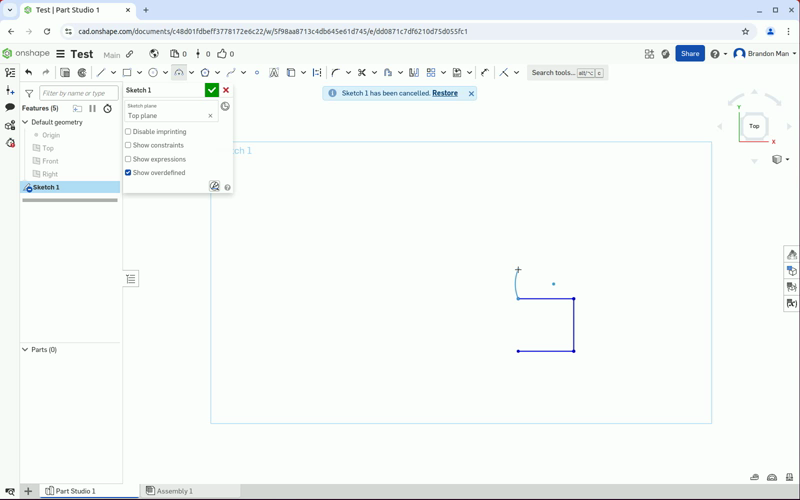
click(518, 269)
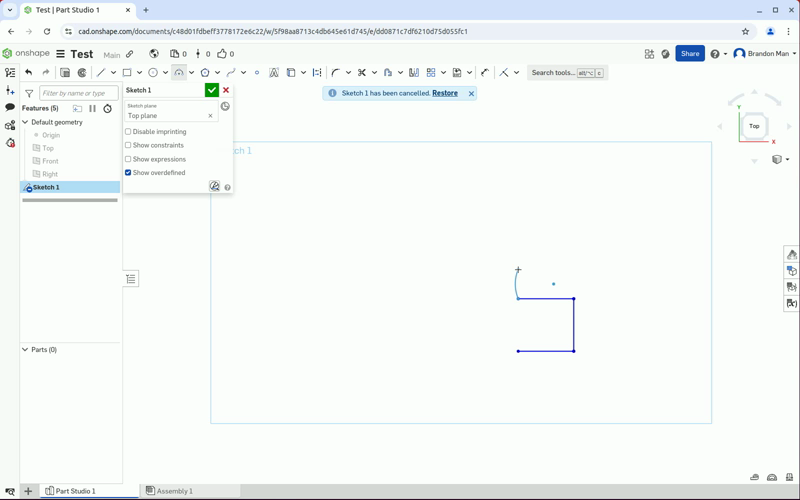
mouse_move(398, 283)
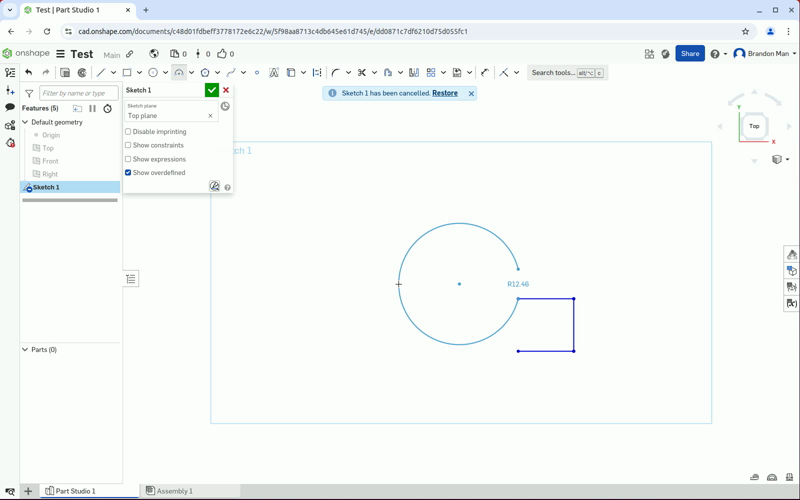
click(398, 283)
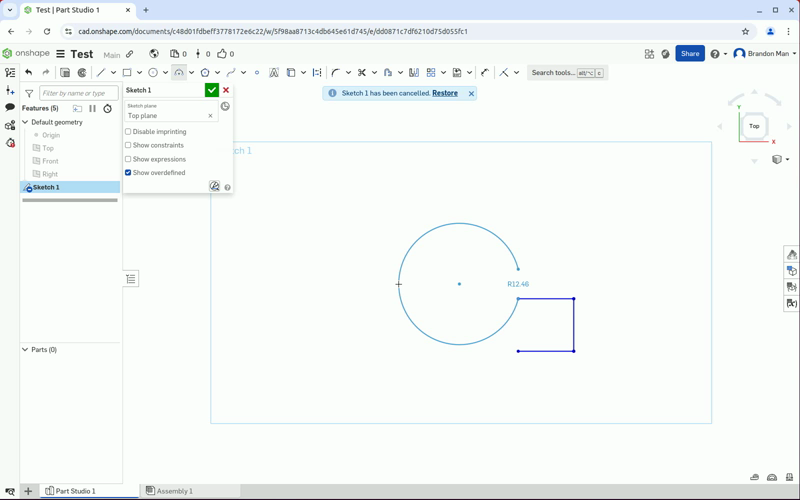
key_up(shift)
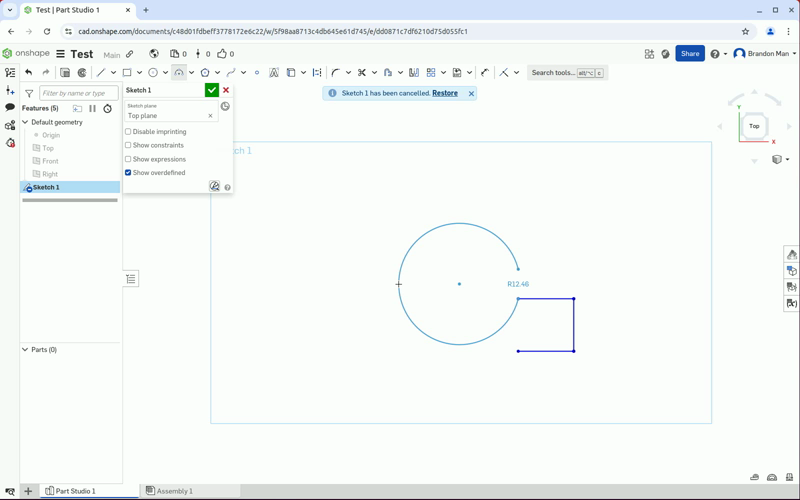
key(esc)
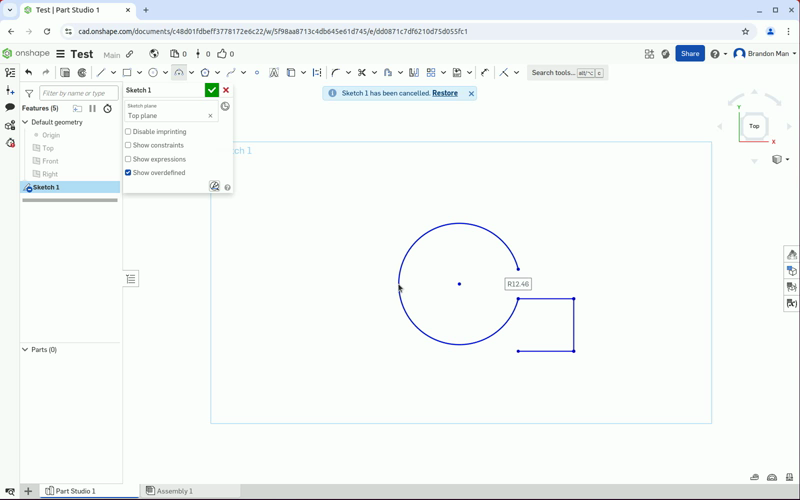
key(l)
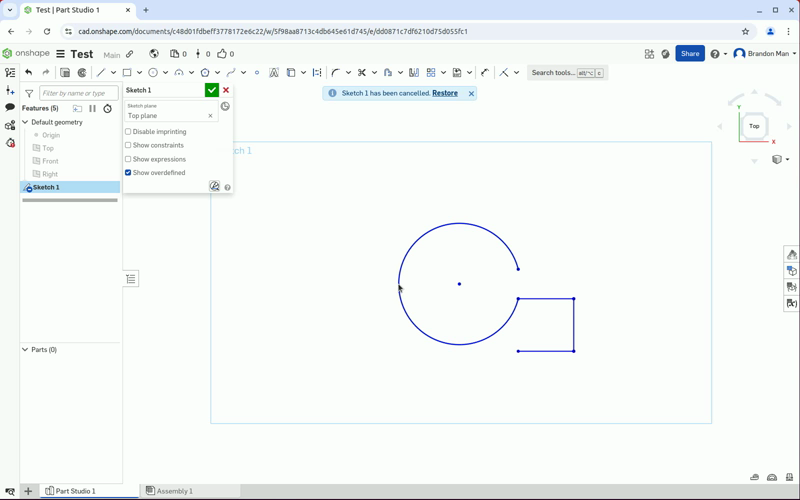
mouse_move(518, 269)
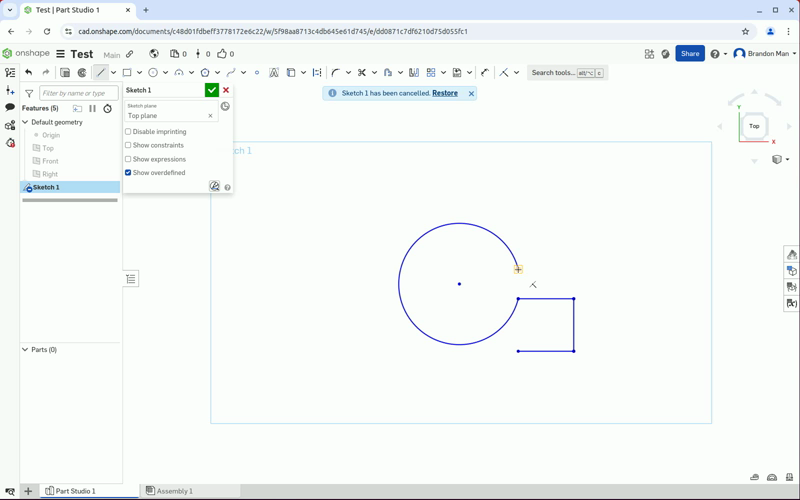
click(518, 269)
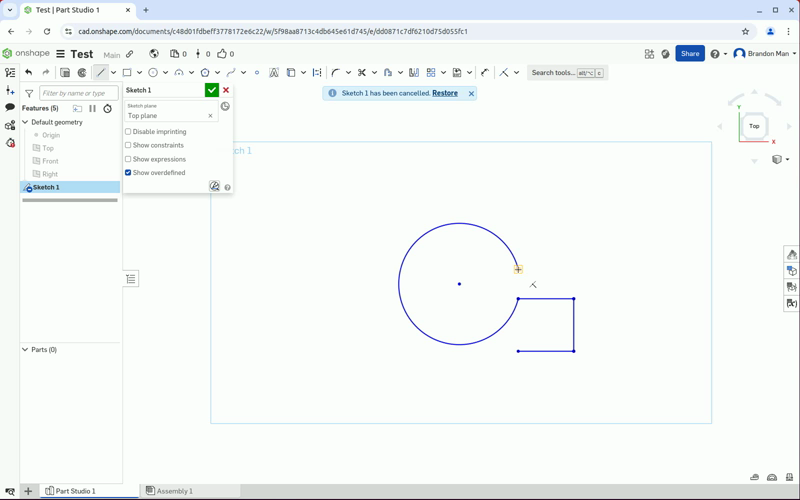
key_down(shift)
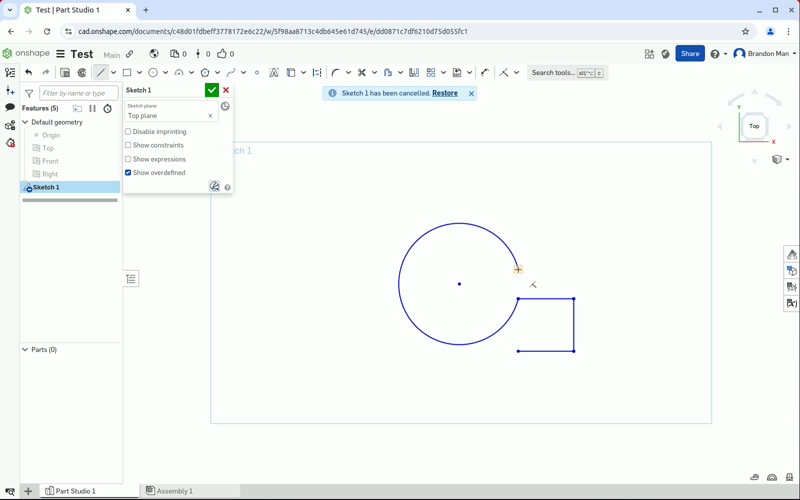
mouse_move(548, 269)
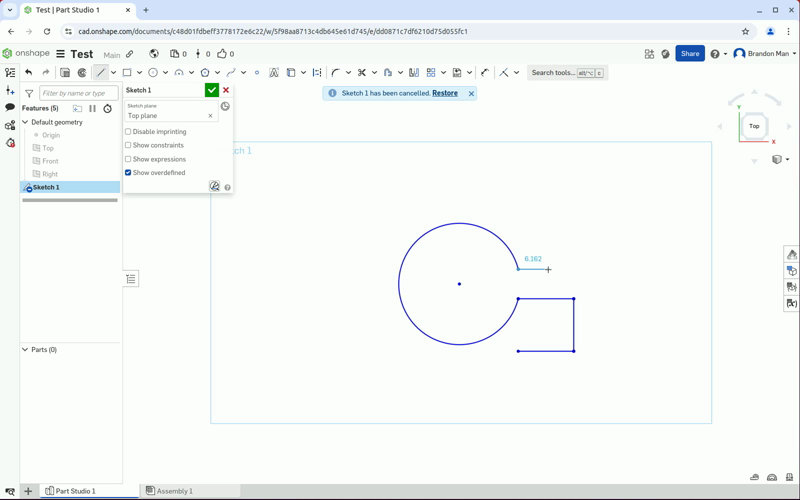
mouse_move(573, 269)
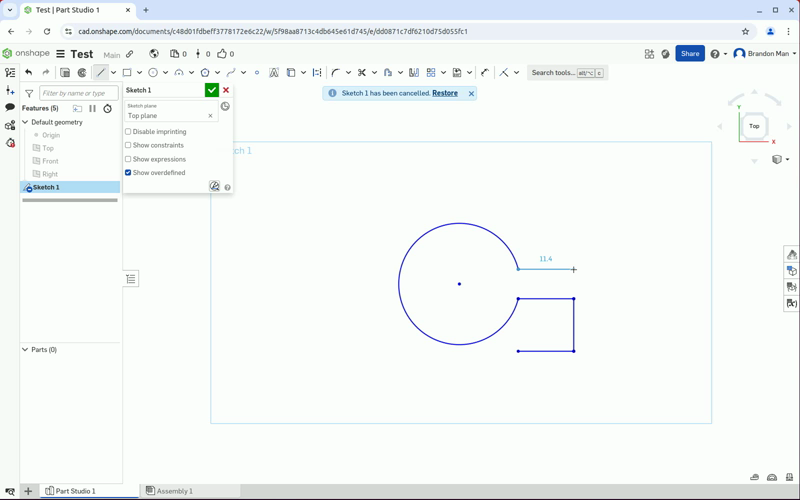
click(573, 269)
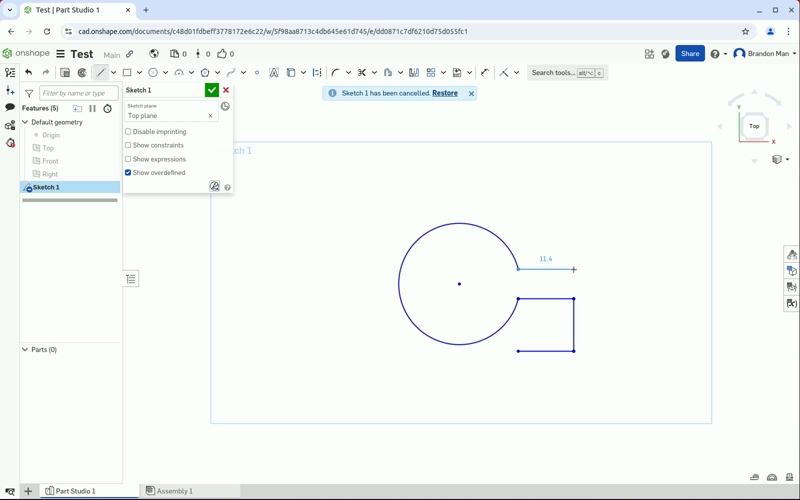
key_up(shift)
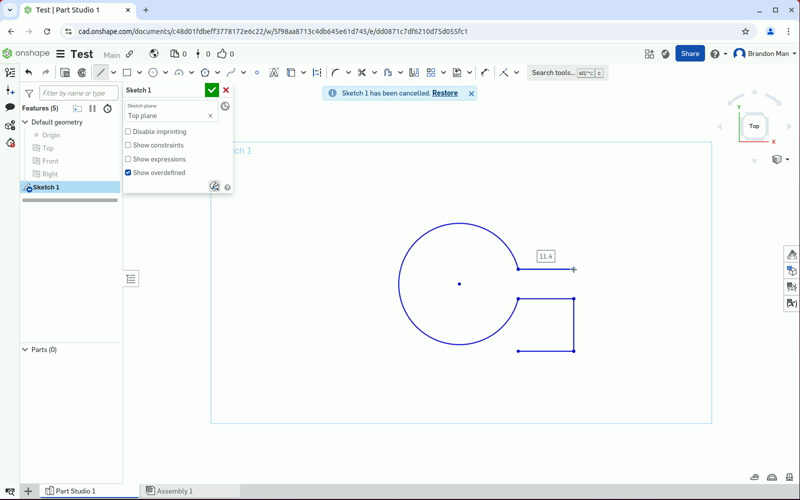
key_down(shift)
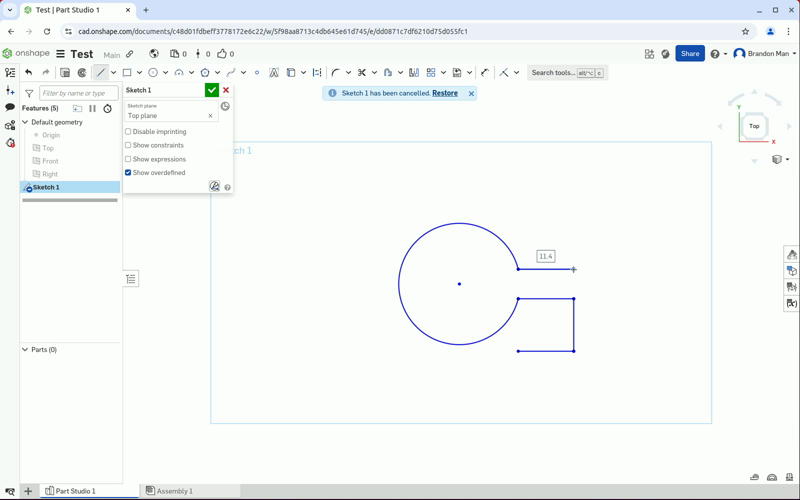
mouse_move(589, 269)
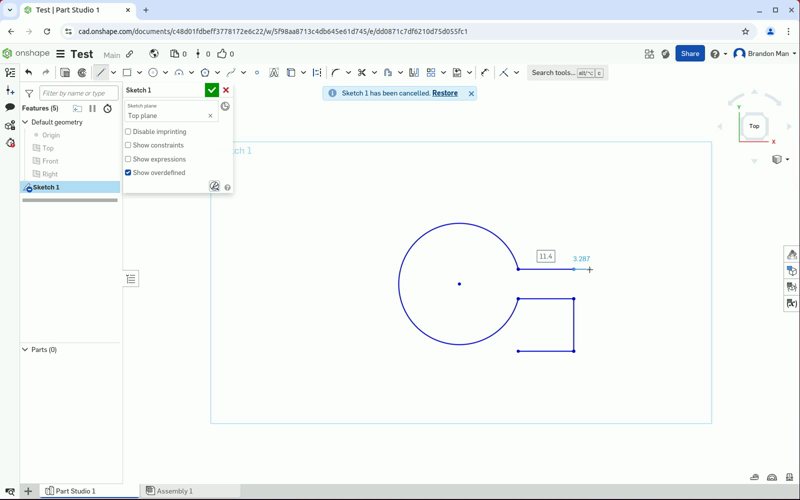
mouse_move(573, 216)
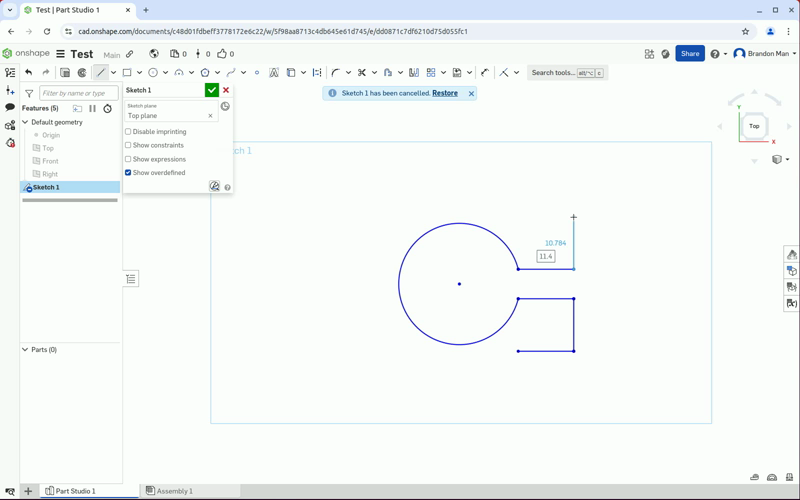
click(573, 216)
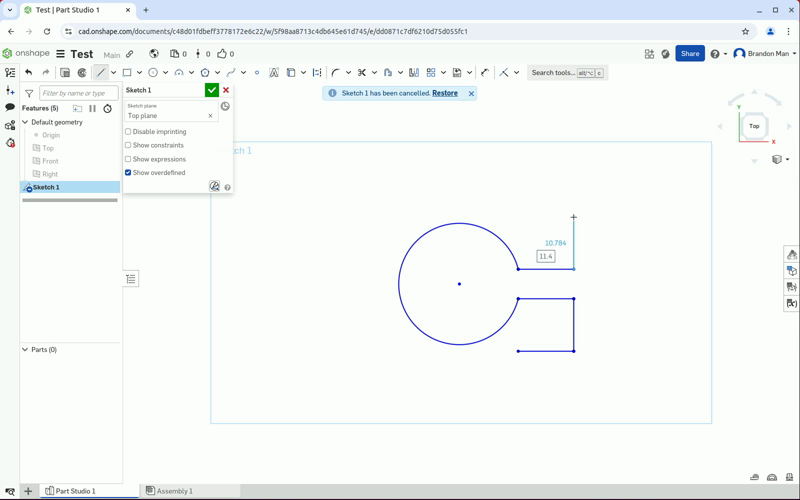
key_up(shift)
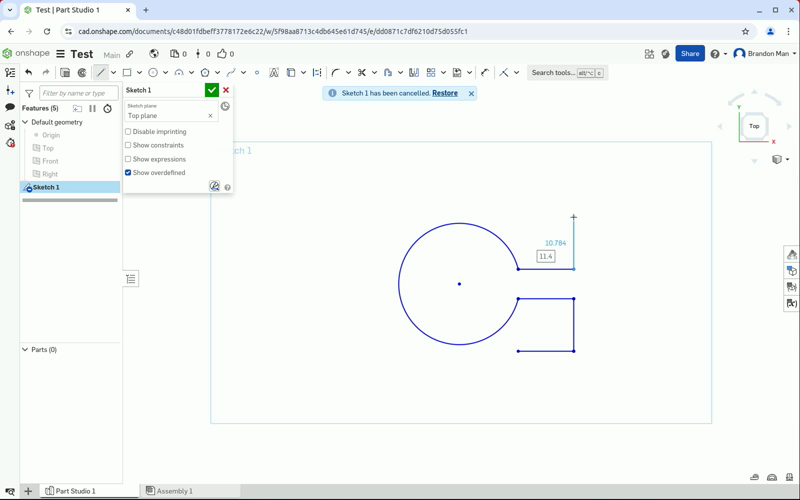
key_down(shift)
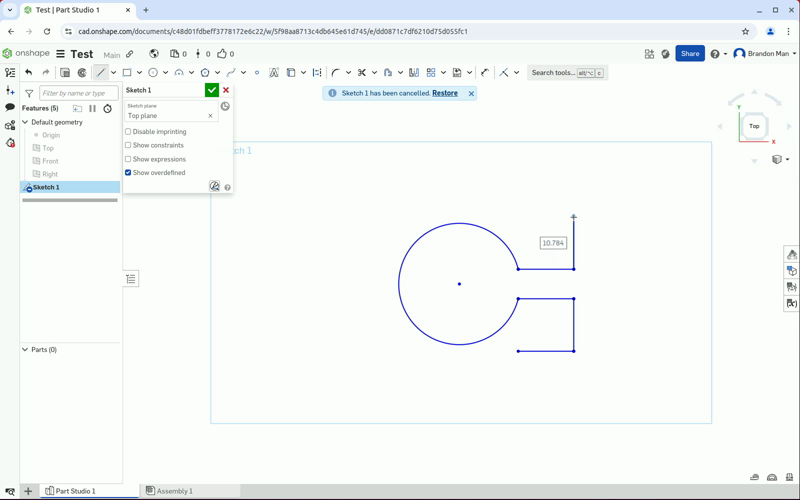
mouse_move(589, 216)
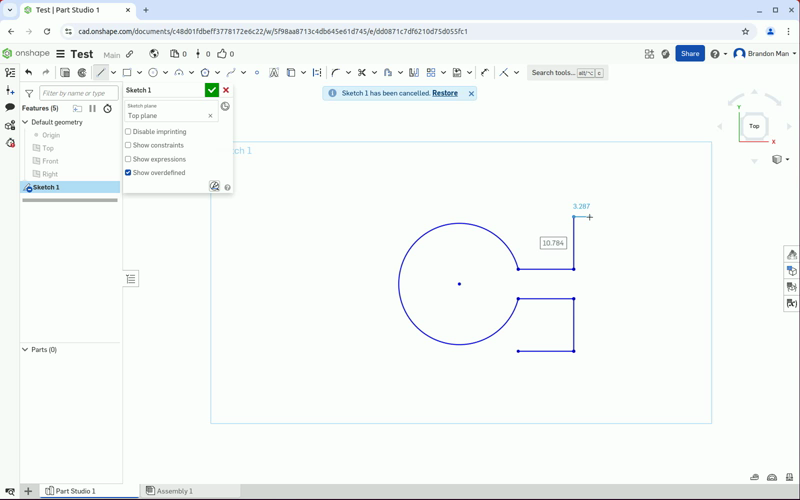
mouse_move(518, 216)
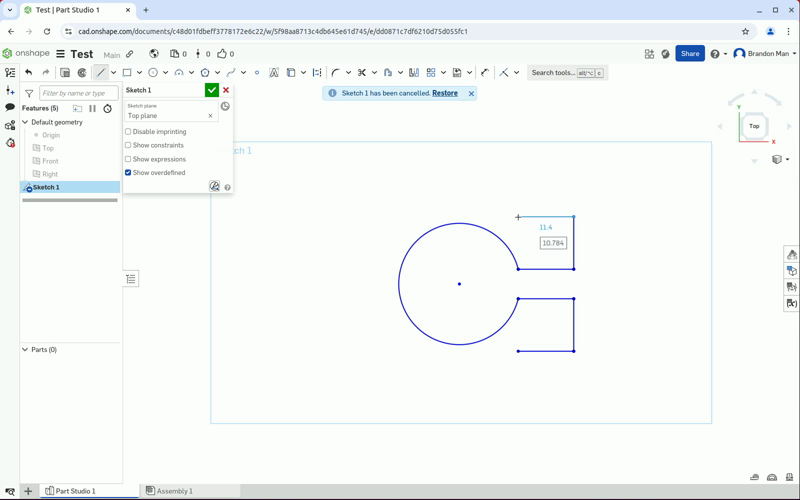
click(518, 216)
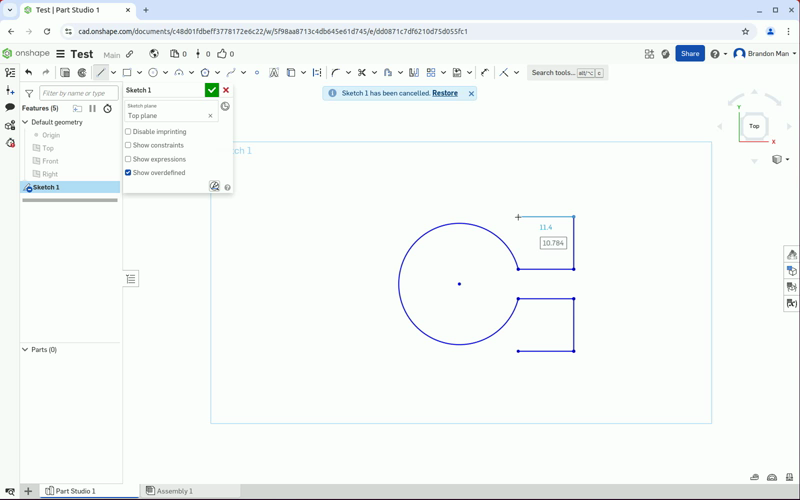
key_up(shift)
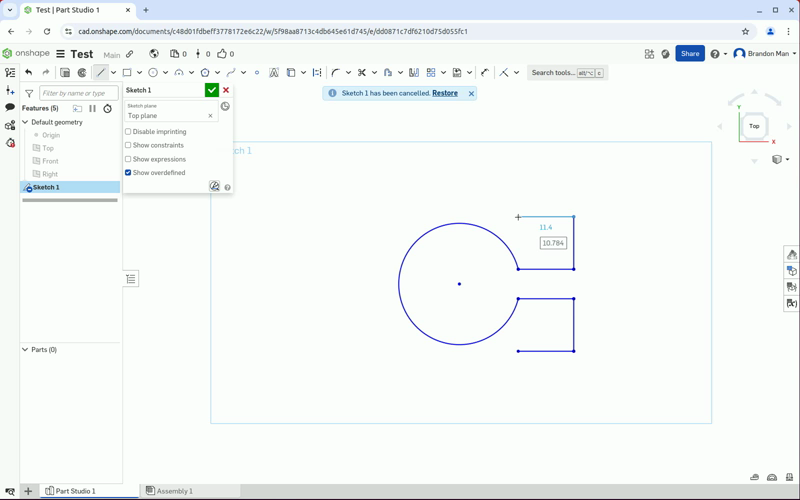
key(esc)
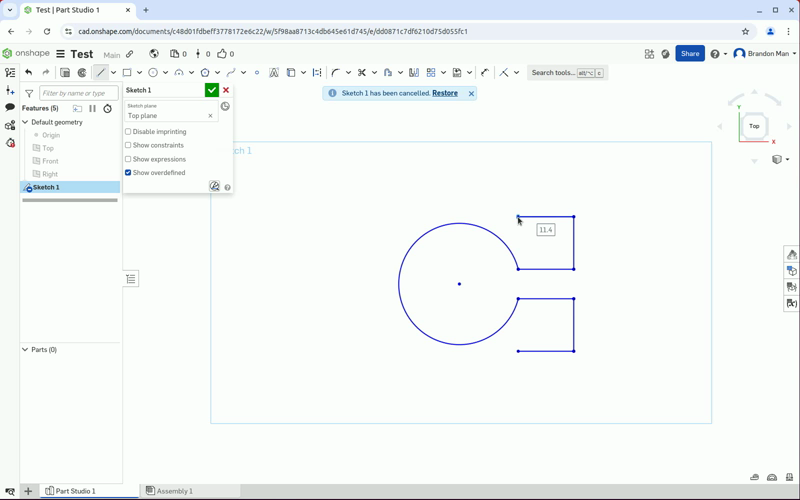
key(a)
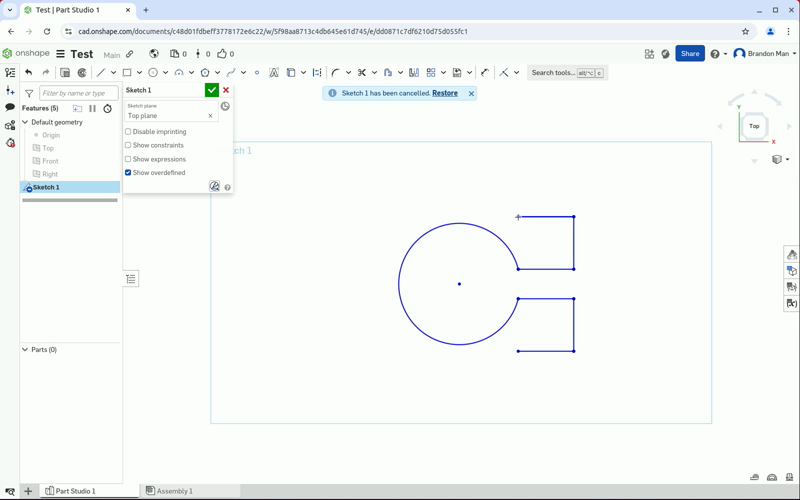
mouse_move(518, 216)
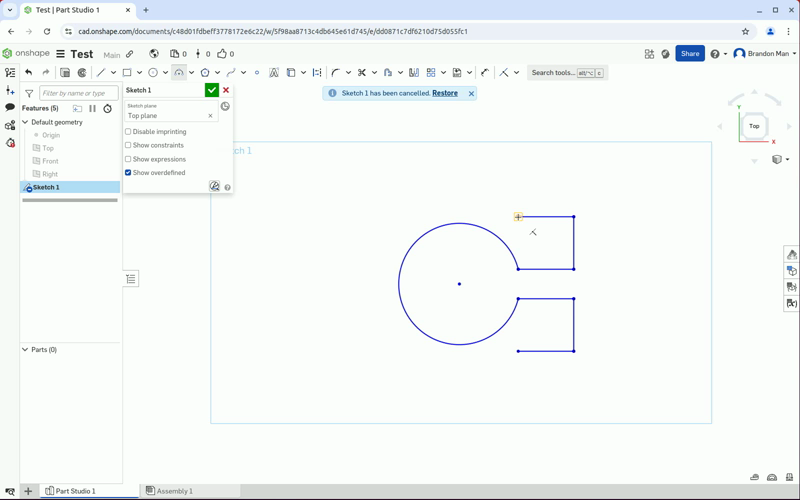
click(518, 216)
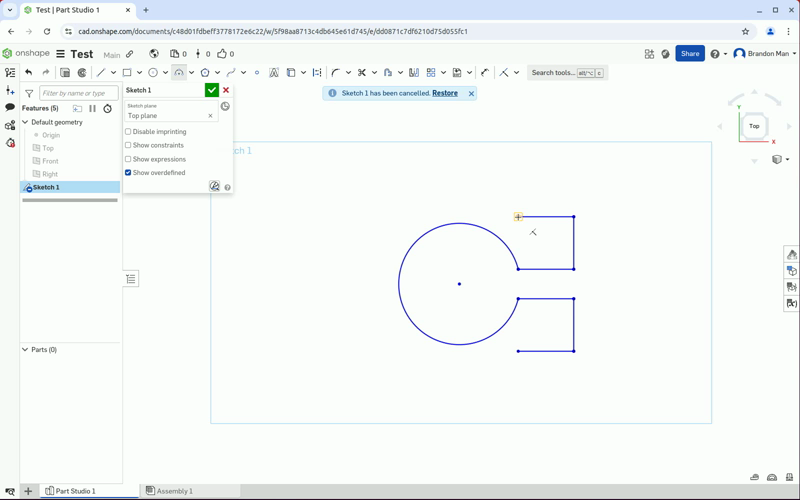
mouse_move(518, 351)
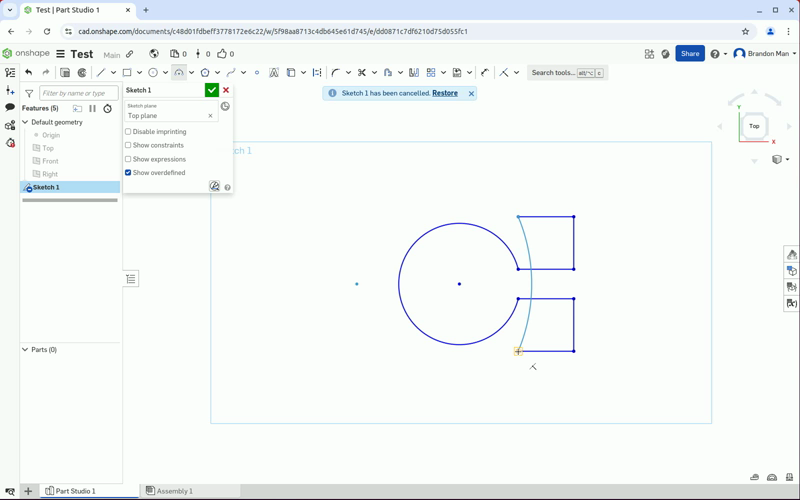
click(518, 351)
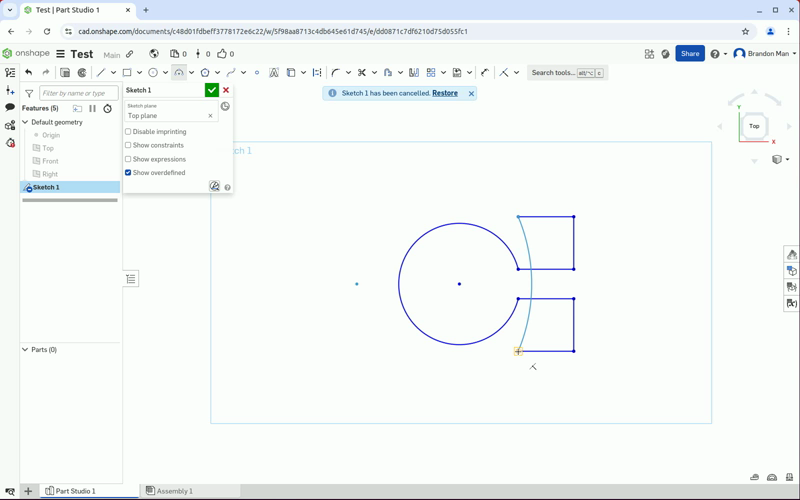
key_down(shift)
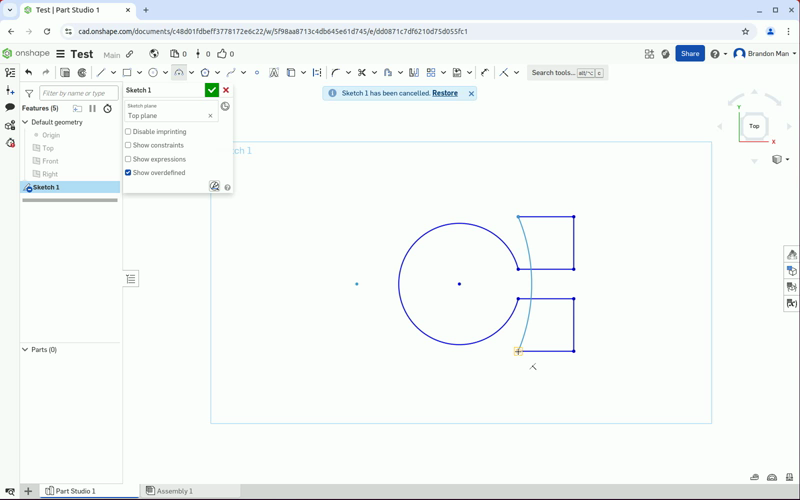
mouse_move(374, 283)
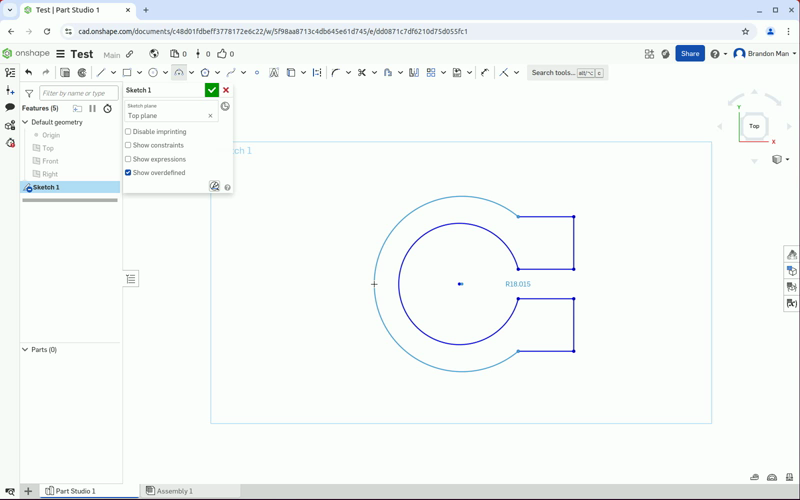
click(374, 283)
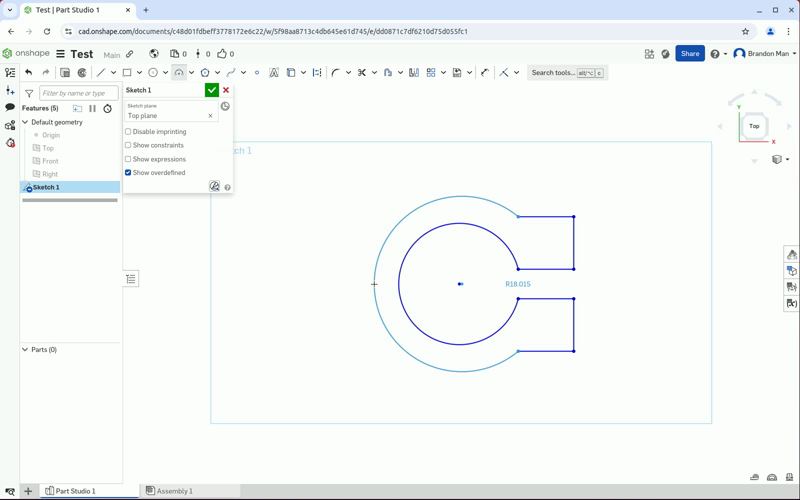
key_up(shift)
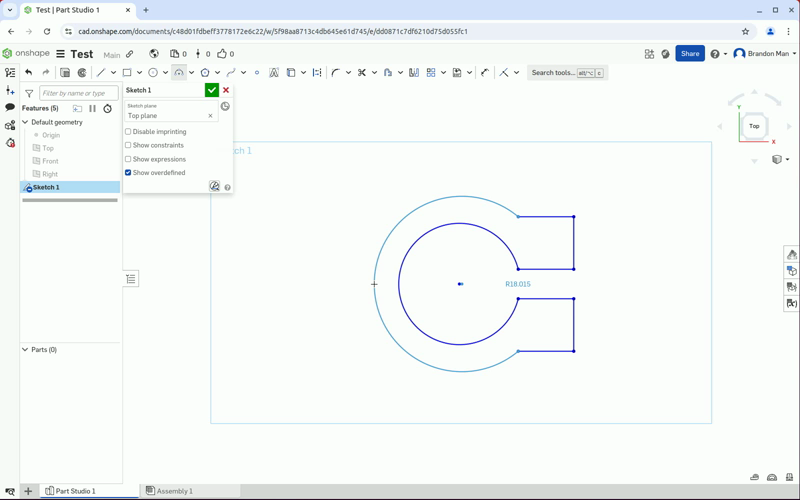
key(esc)
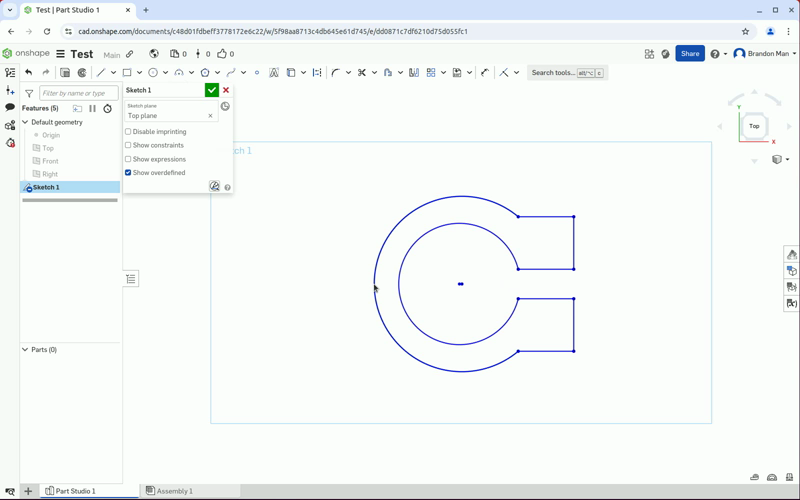
mouse_move(560, 236)
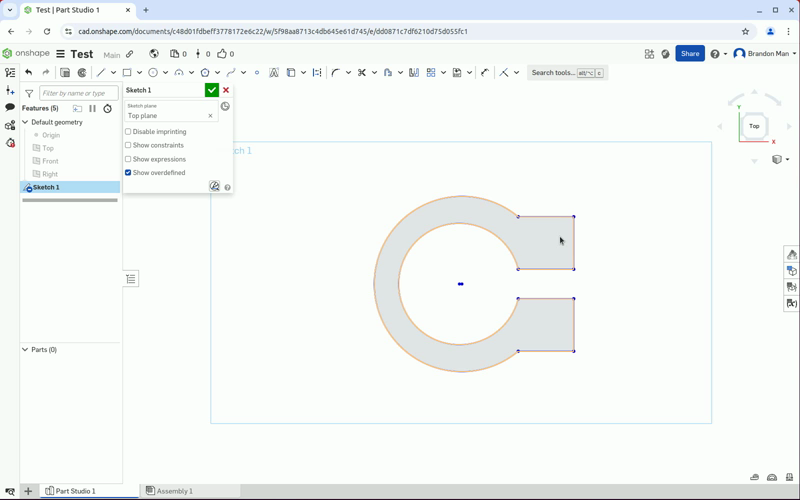
click(560, 236)
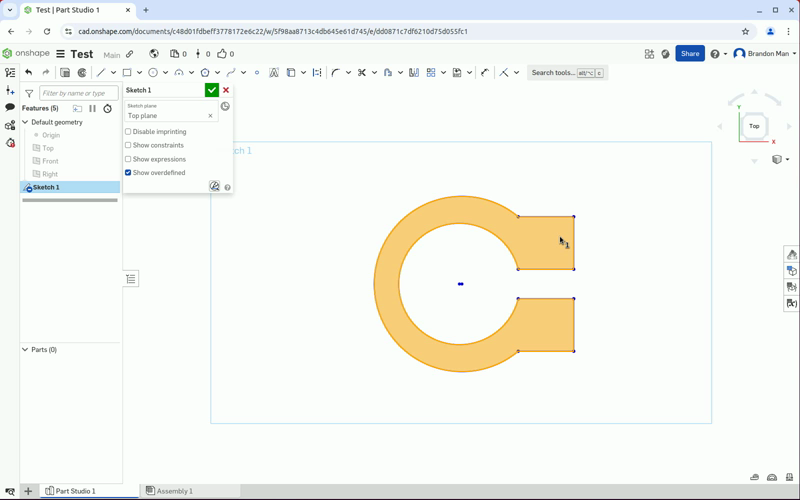
mouse_move(73, 352)
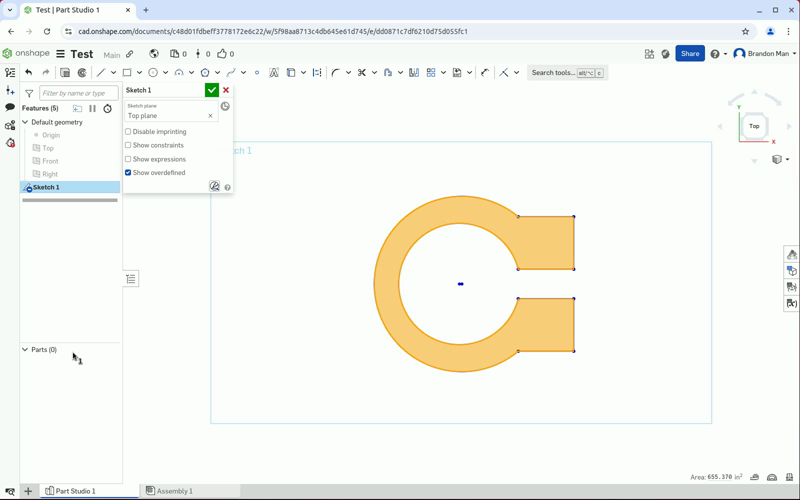
key(shift+y)
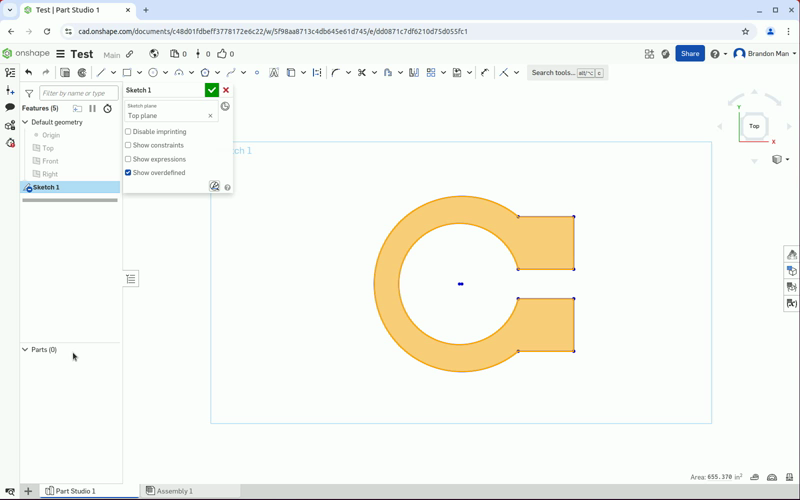
key(shift+e)
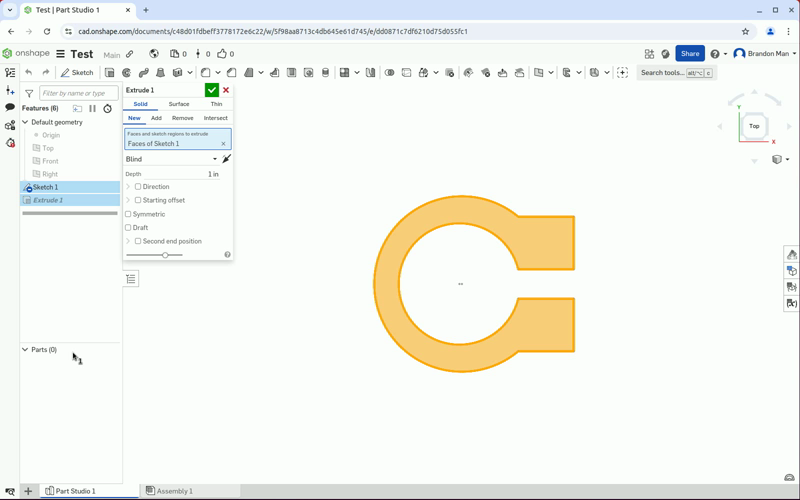
mouse_move(143, 106)
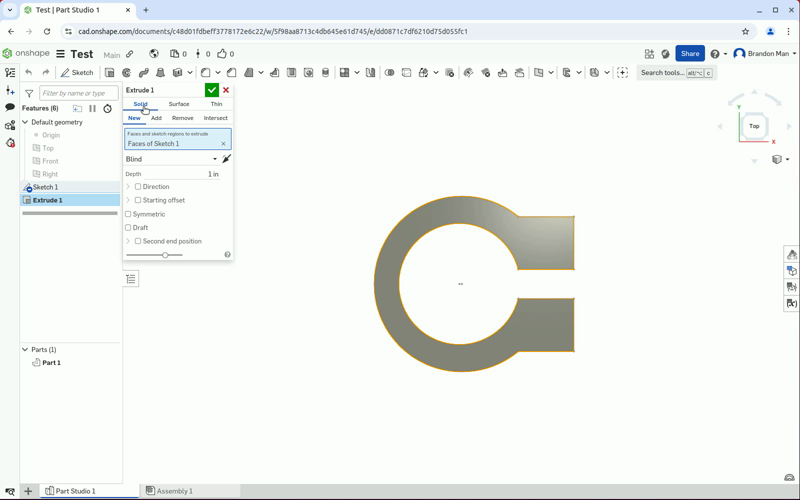
click(143, 106)
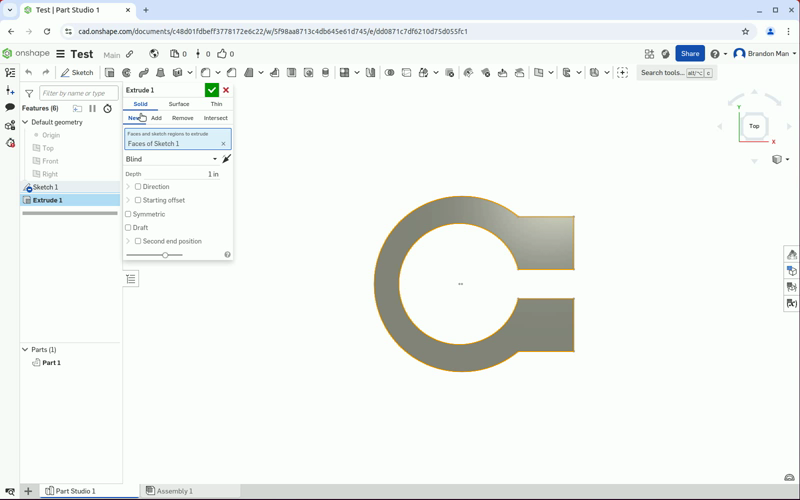
mouse_move(137, 120)
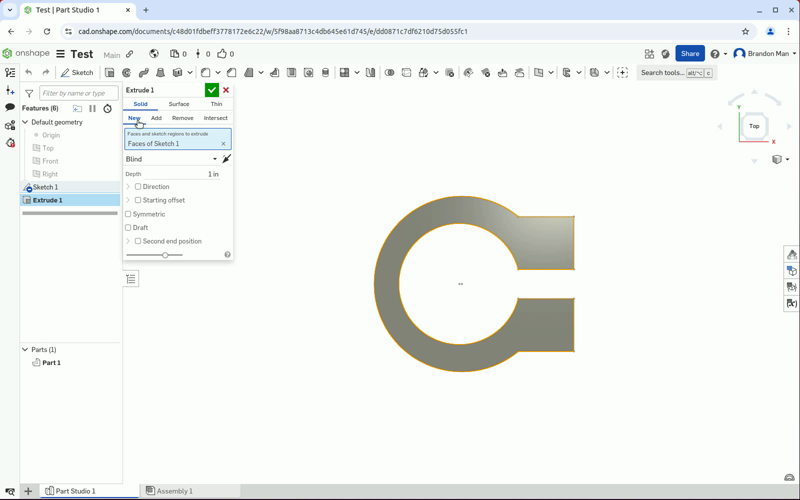
click(137, 120)
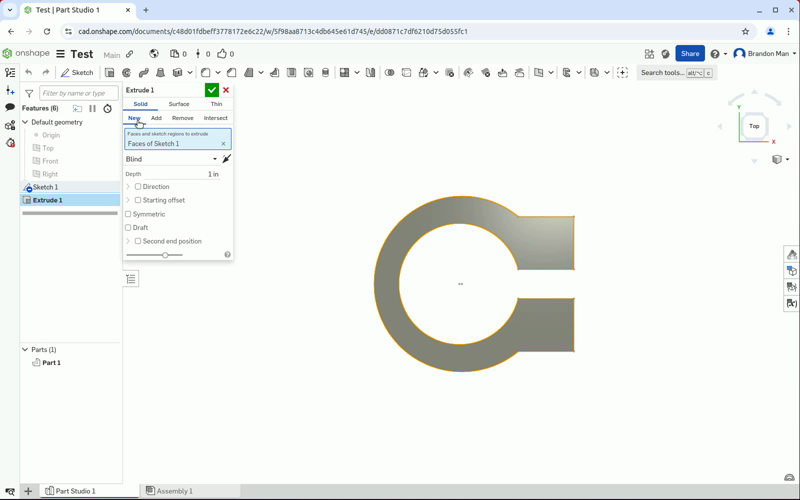
key(tab, 4)
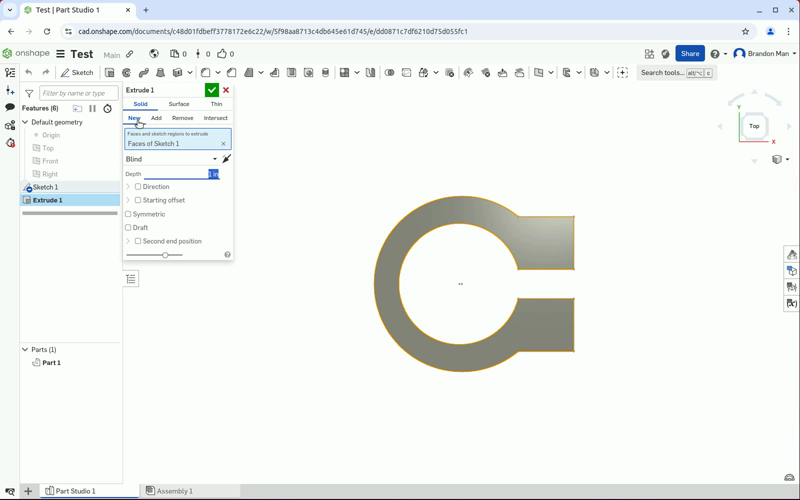
text(15.165)
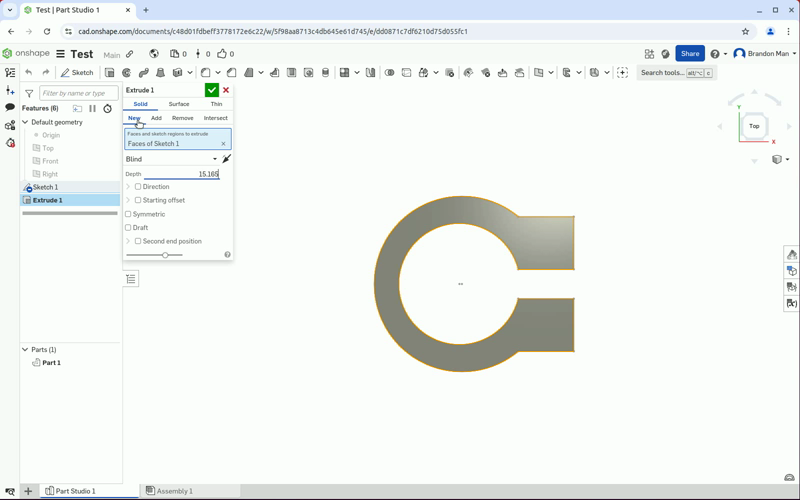
key(enter)
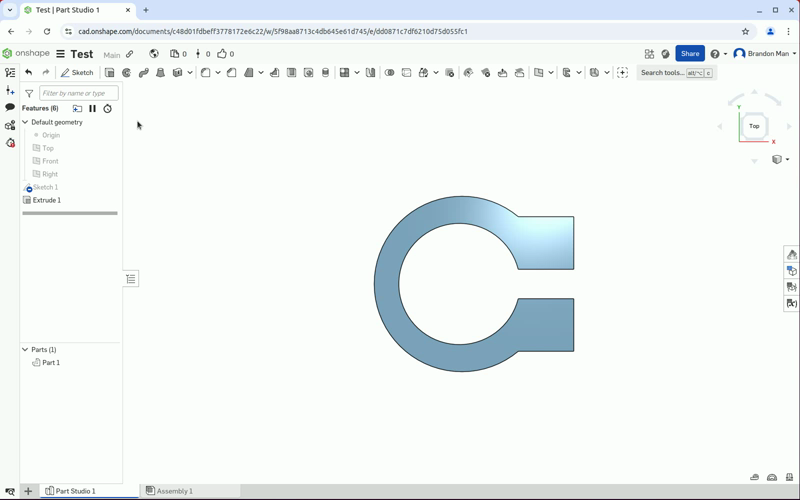
key(shift+h)
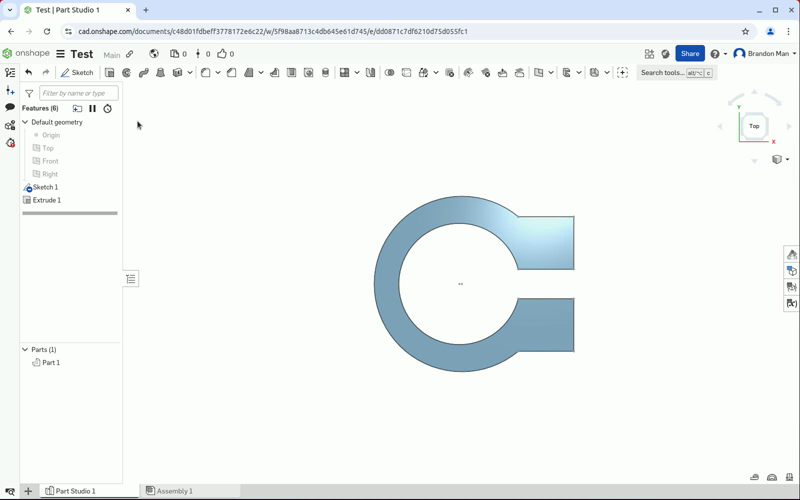
key(shift+h)
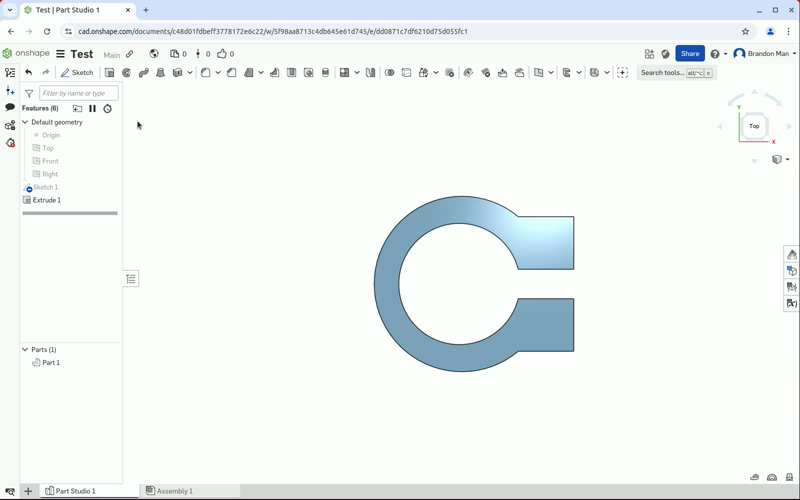
mouse_move(73, 189)
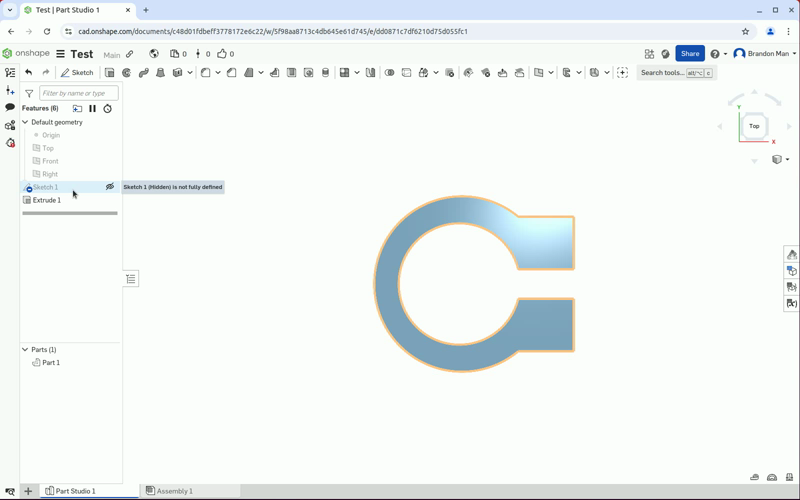
click(73, 189)
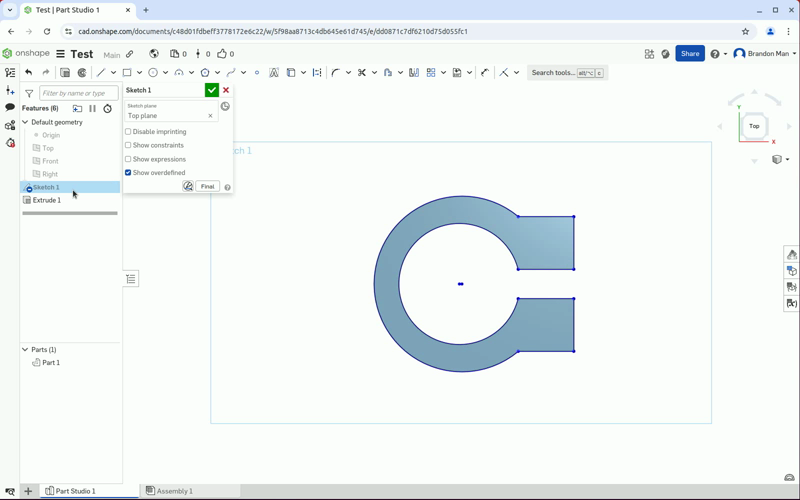
mouse_move(229, 92)
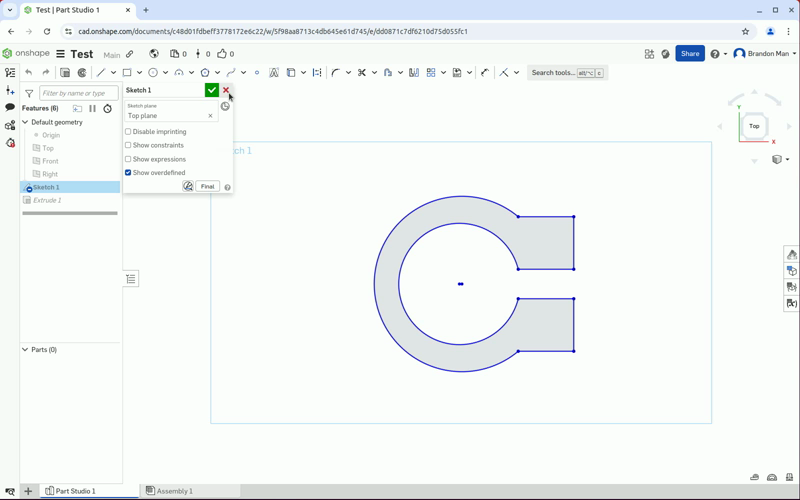
click(229, 92)
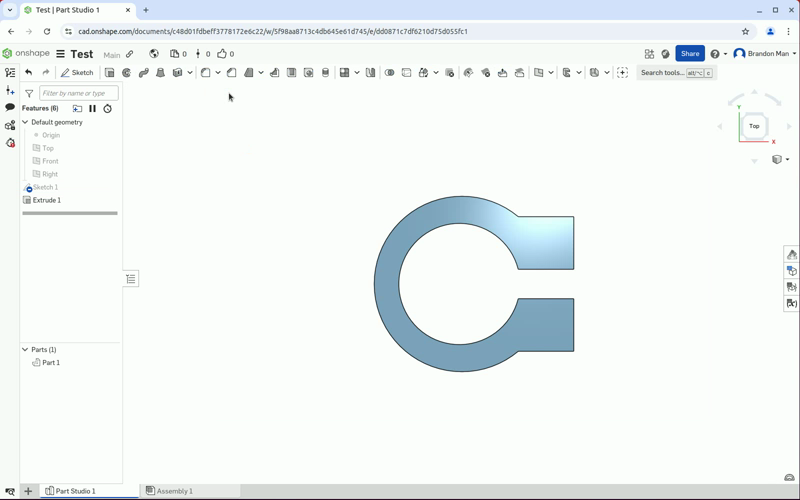
mouse_move(73, 352)
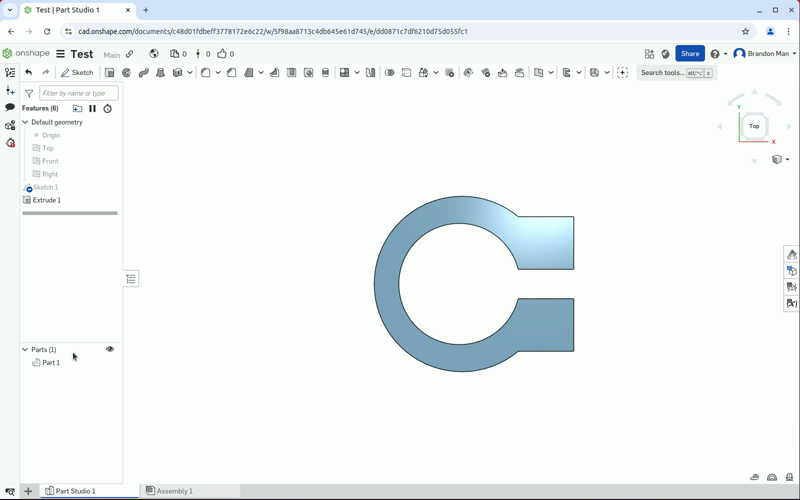
key(y)
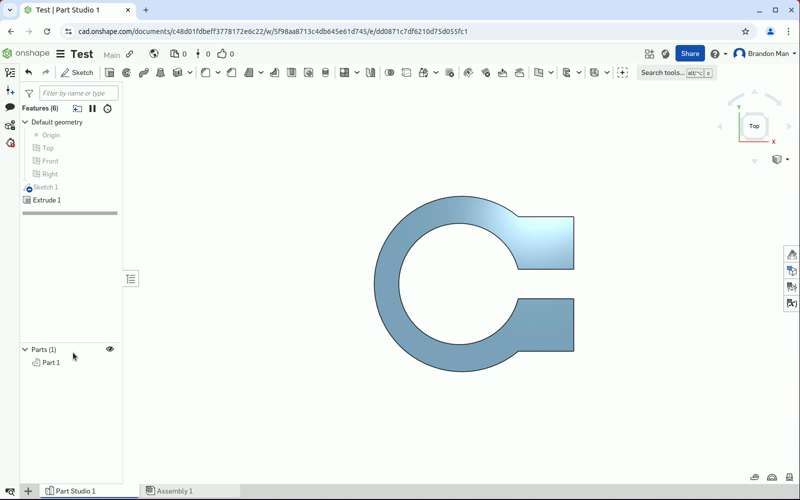
key(shift+p)
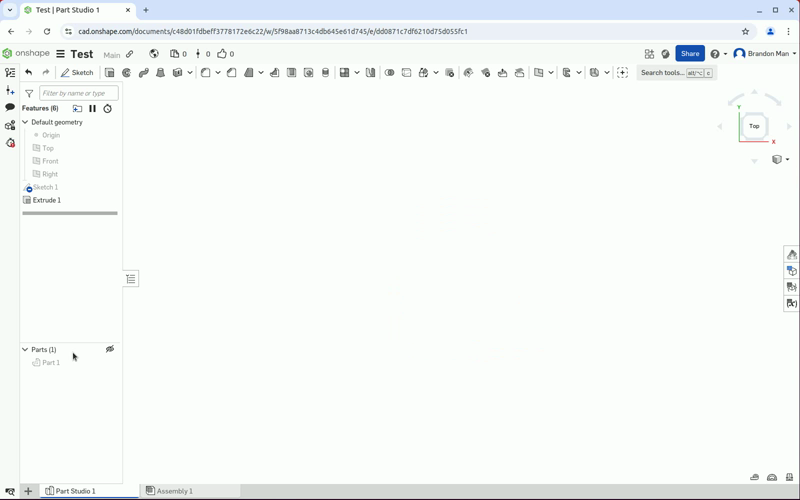
key(space)
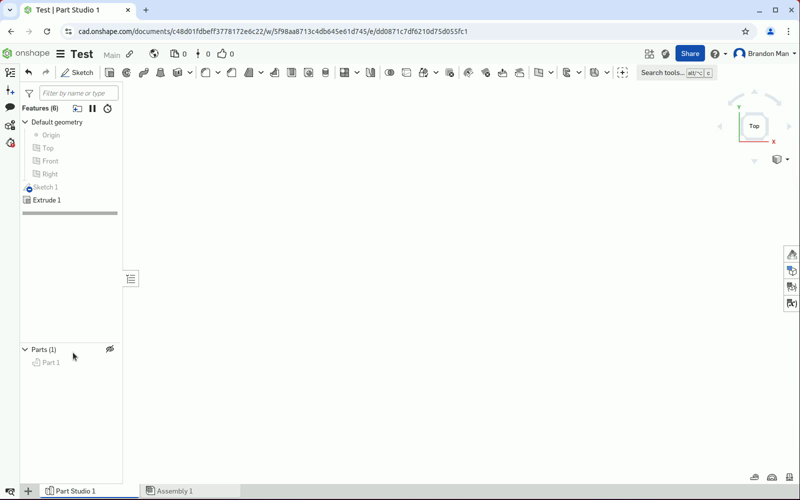
key_down(shift)
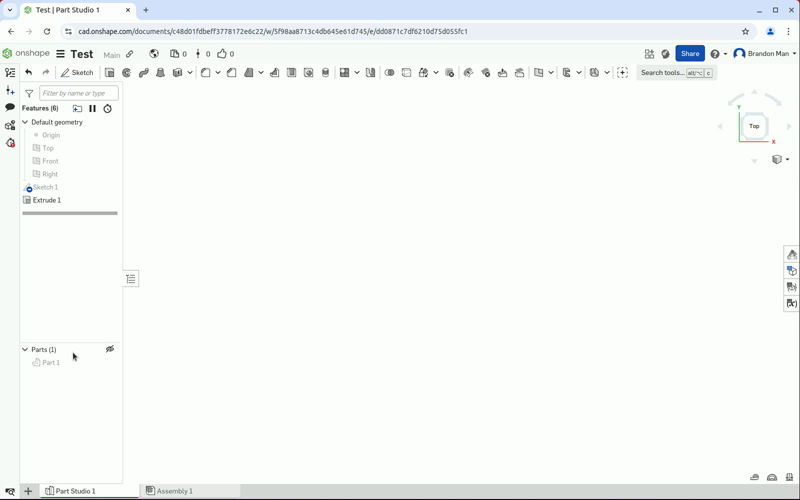
key(up)
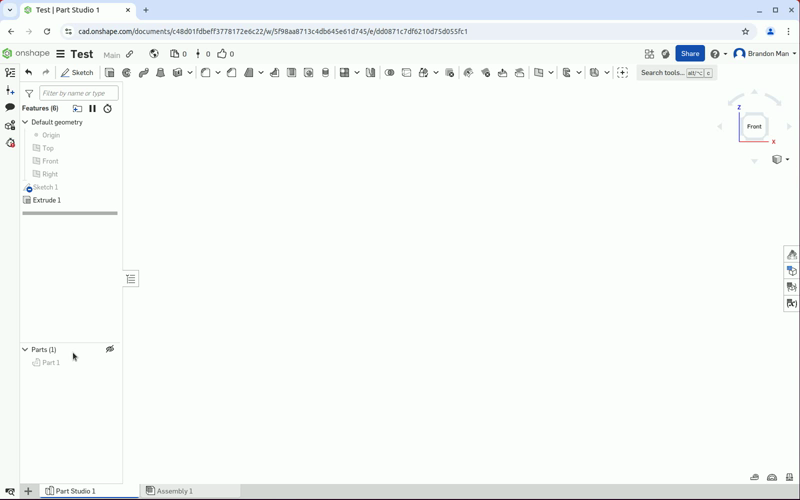
key_up(shift)
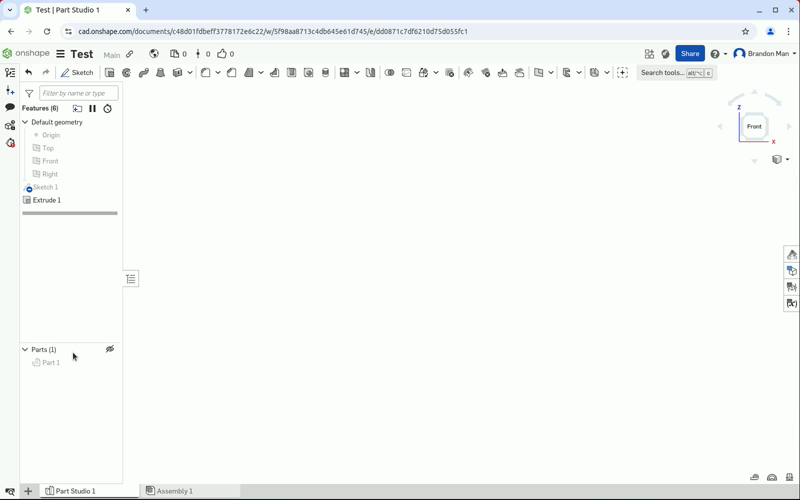
mouse_move(73, 352)
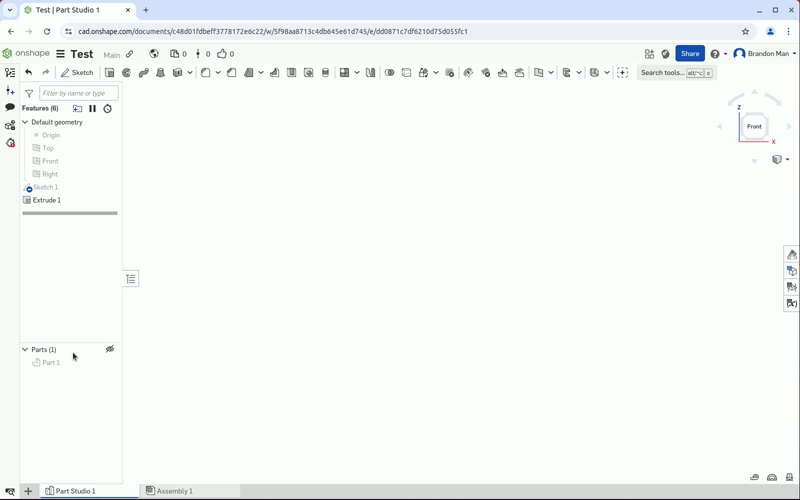
key(shift+y)
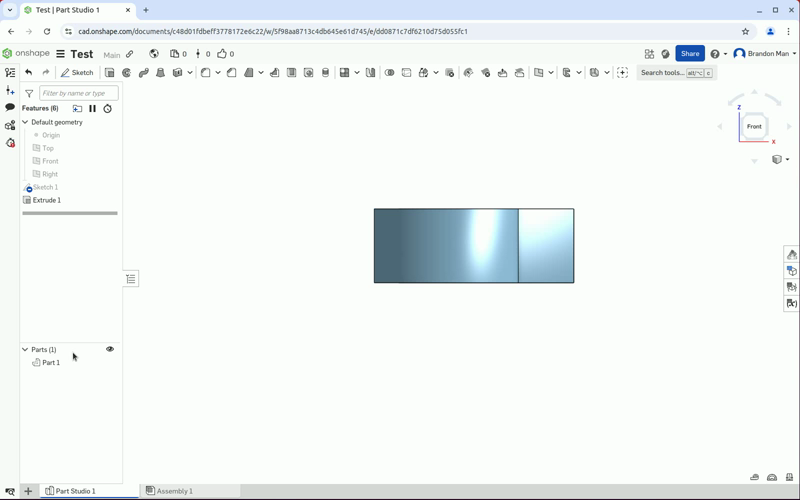
mouse_move(541, 75)
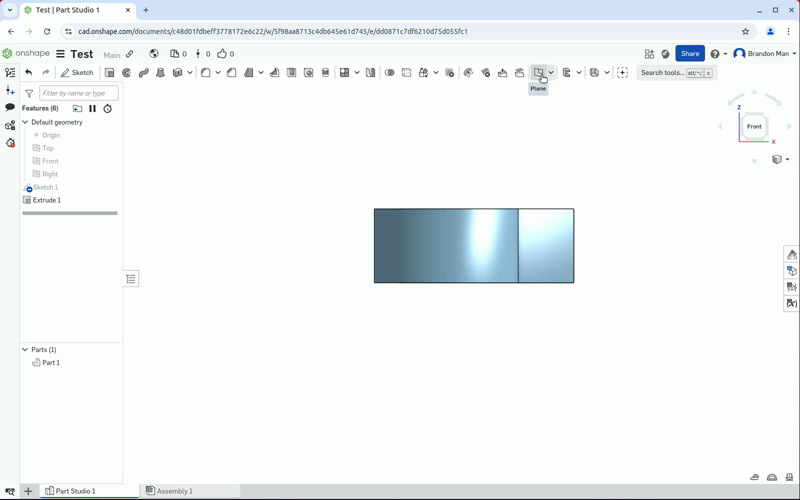
click(541, 75)
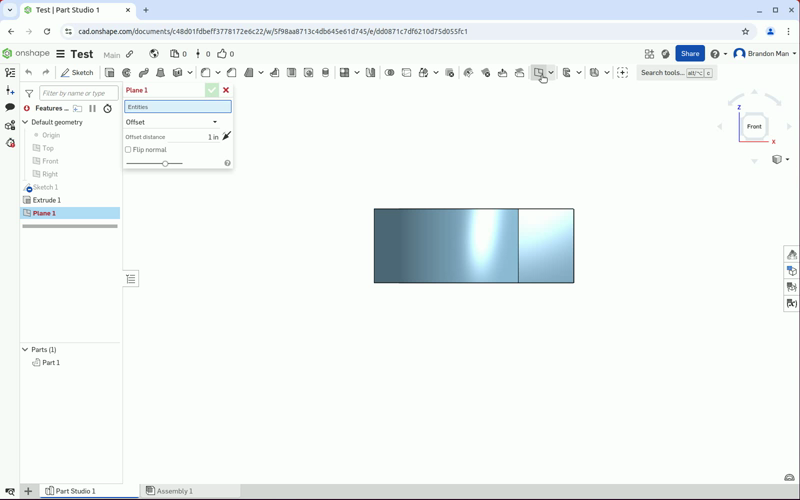
mouse_move(73, 163)
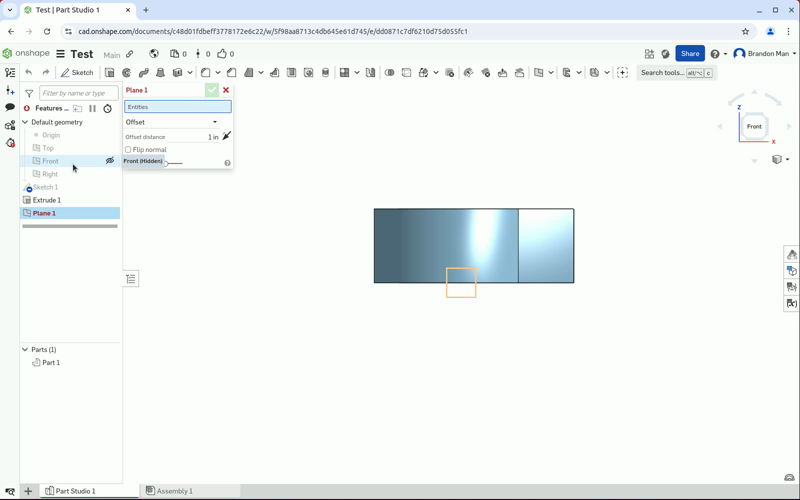
click(73, 163)
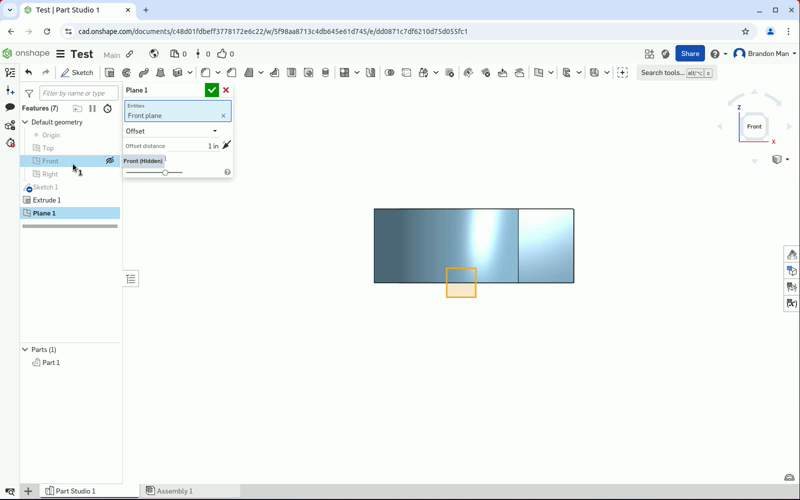
key(tab, 2)
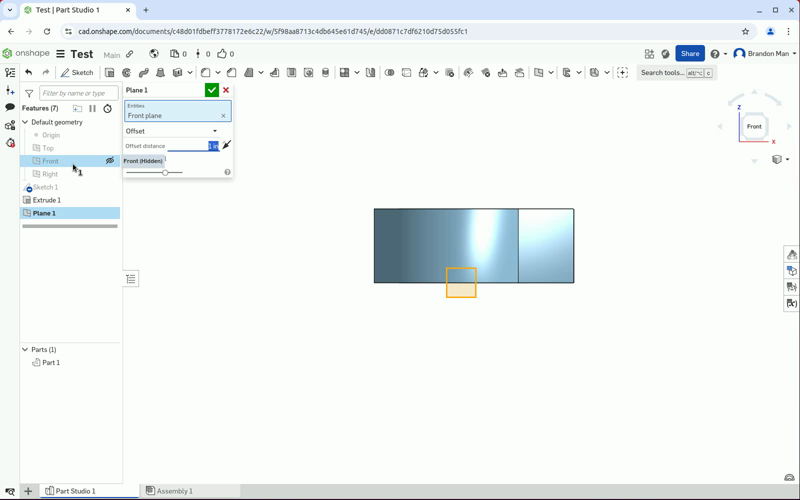
text(13.957)
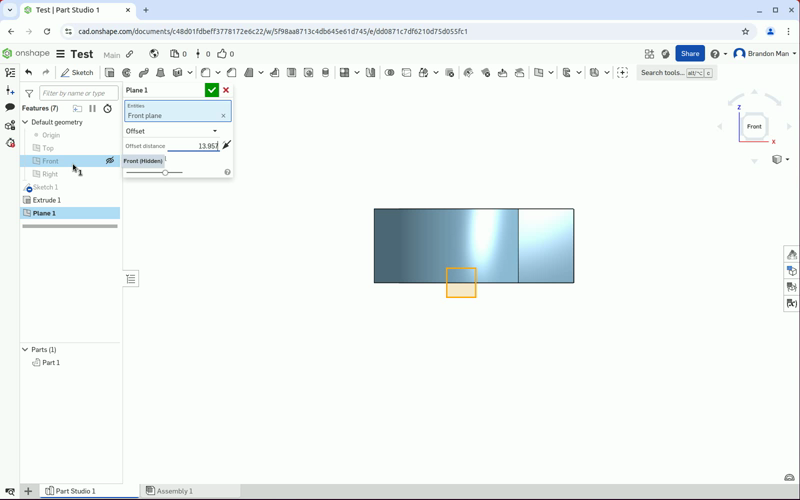
key(enter, 2)
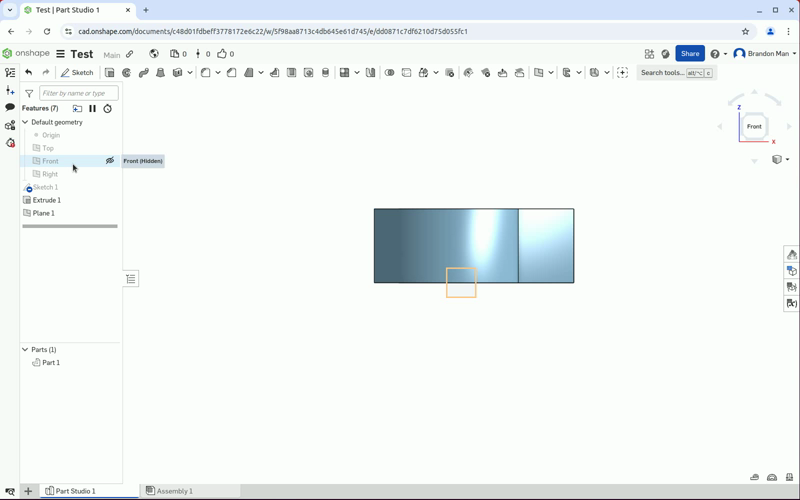
key(shift+s)
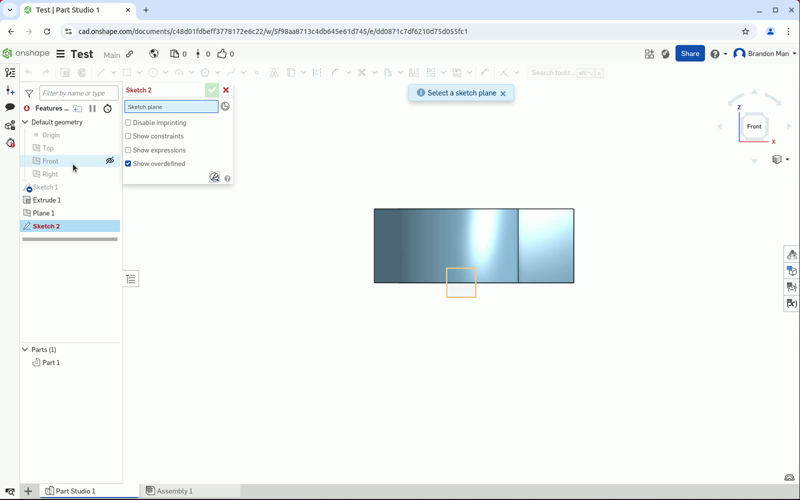
mouse_move(73, 215)
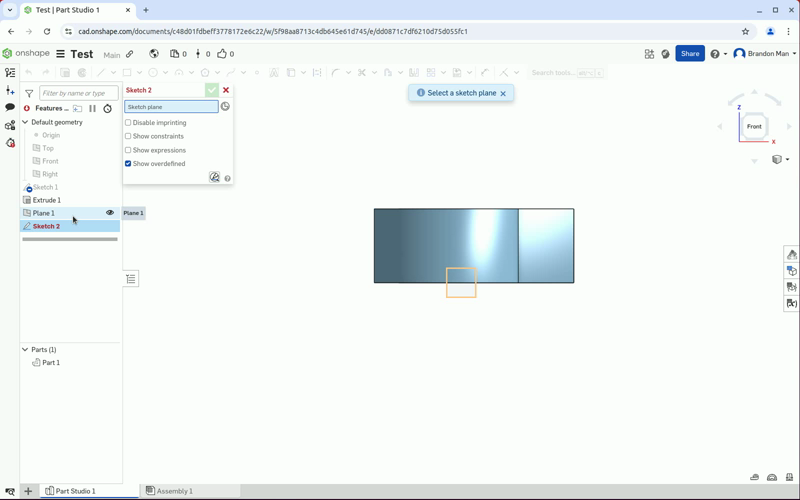
click(73, 215)
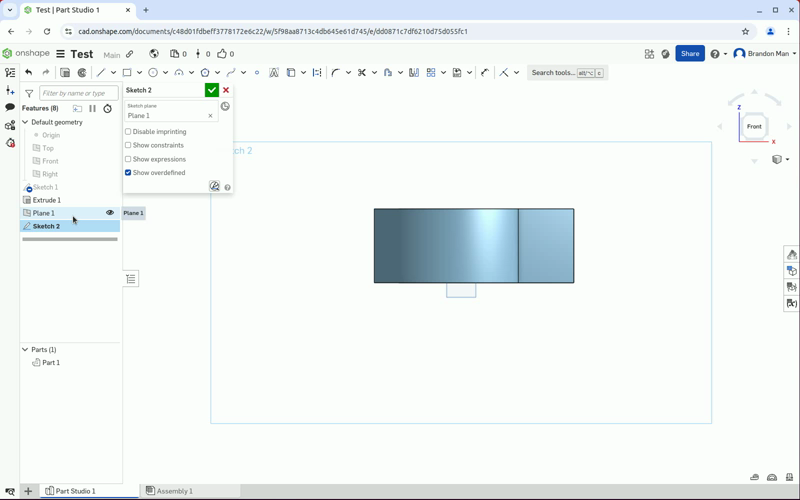
mouse_move(73, 352)
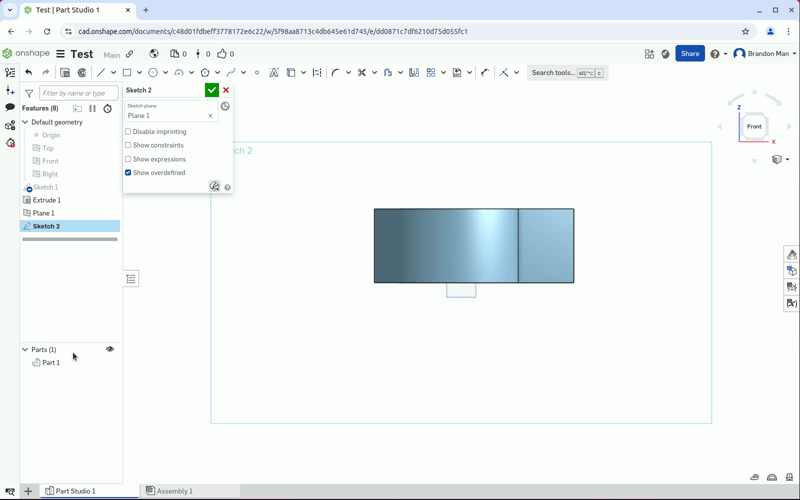
key(y)
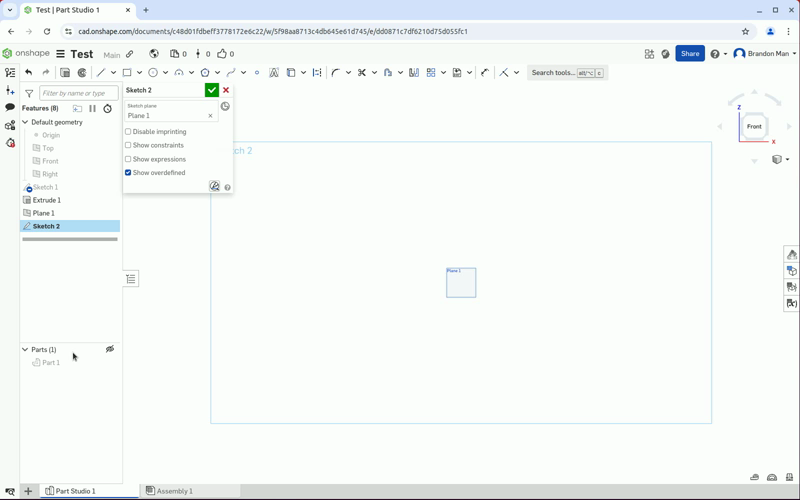
key(c)
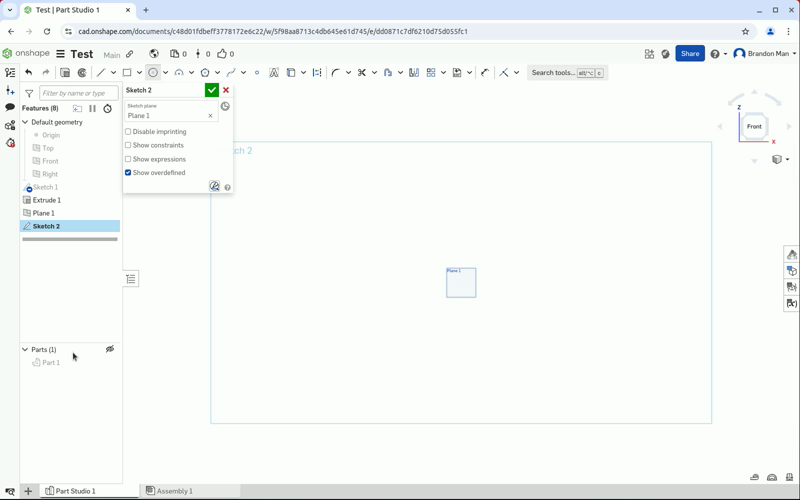
key_down(shift)
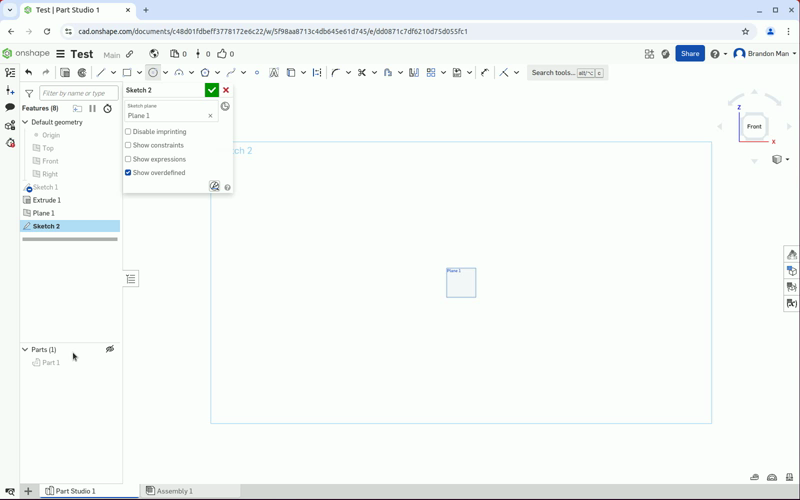
mouse_move(542, 246)
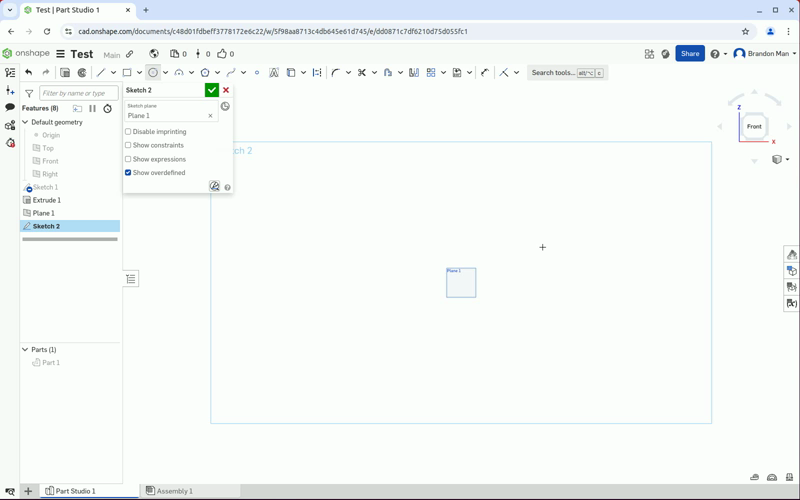
click(542, 246)
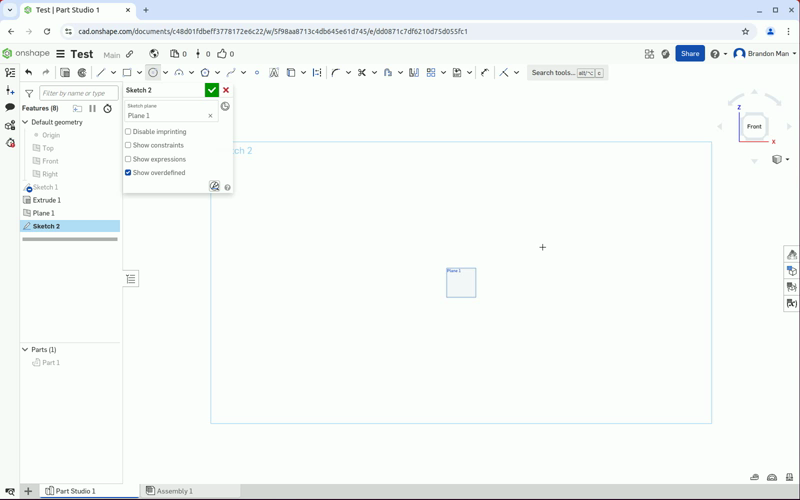
key_up(shift)
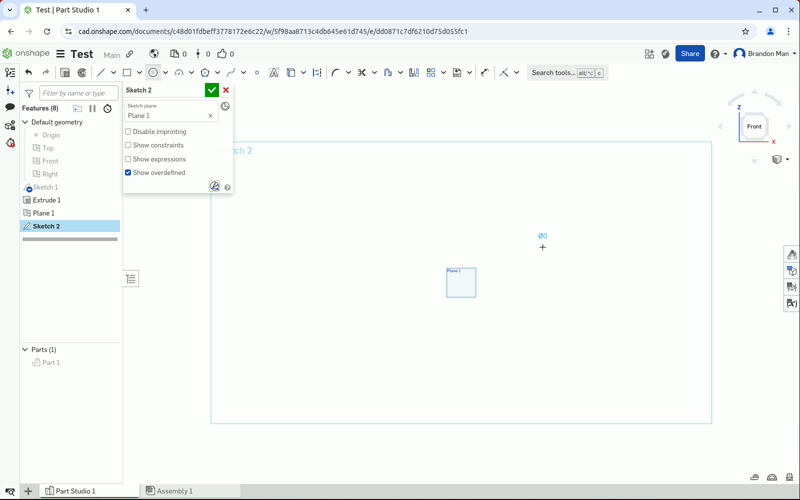
mouse_move(556, 246)
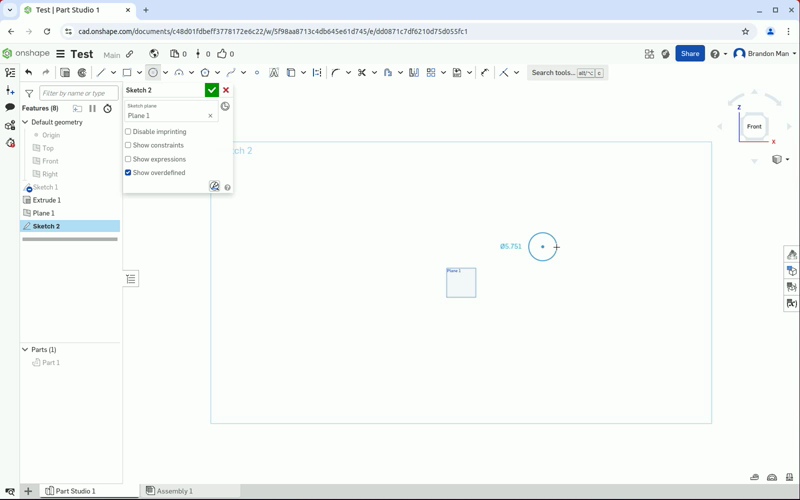
click(556, 246)
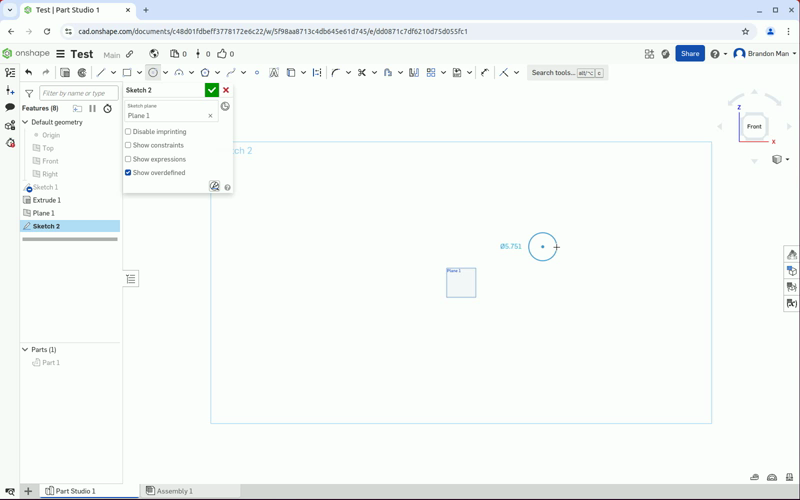
key(esc)
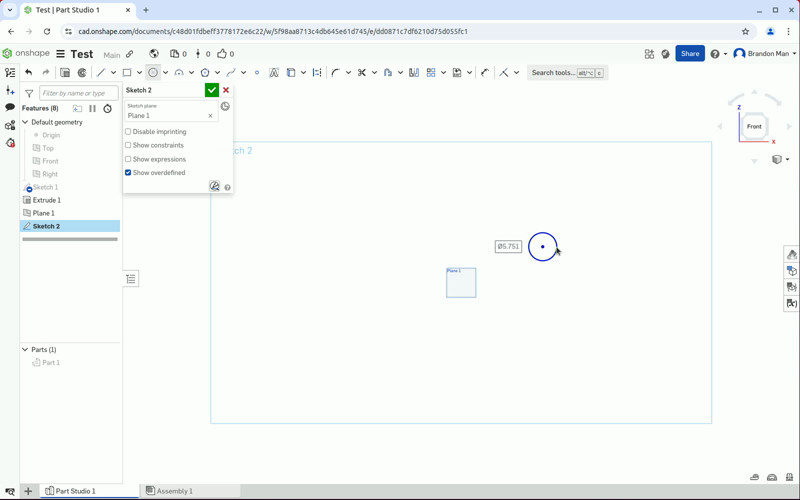
mouse_move(551, 255)
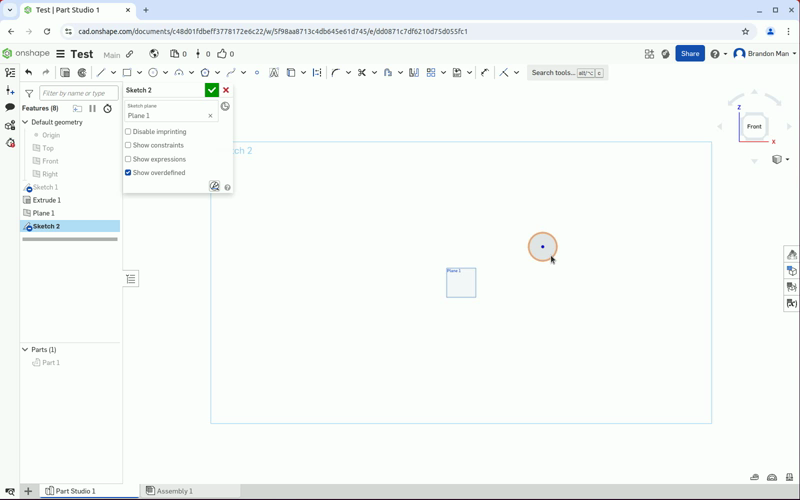
scroll(6)
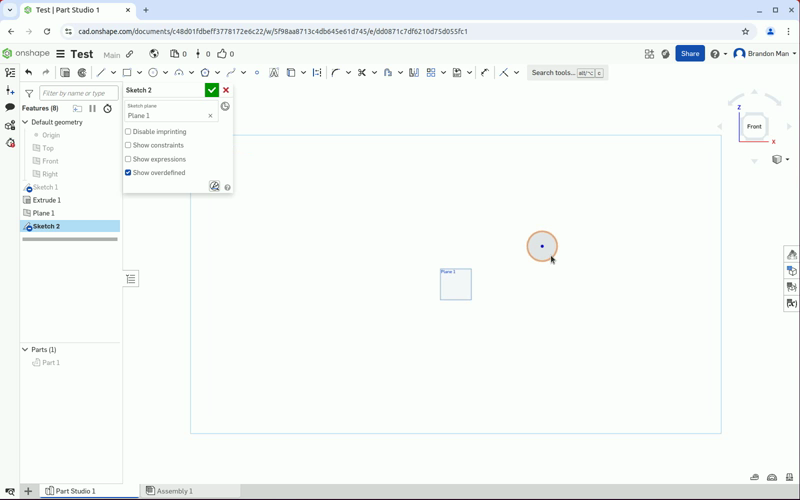
scroll(6)
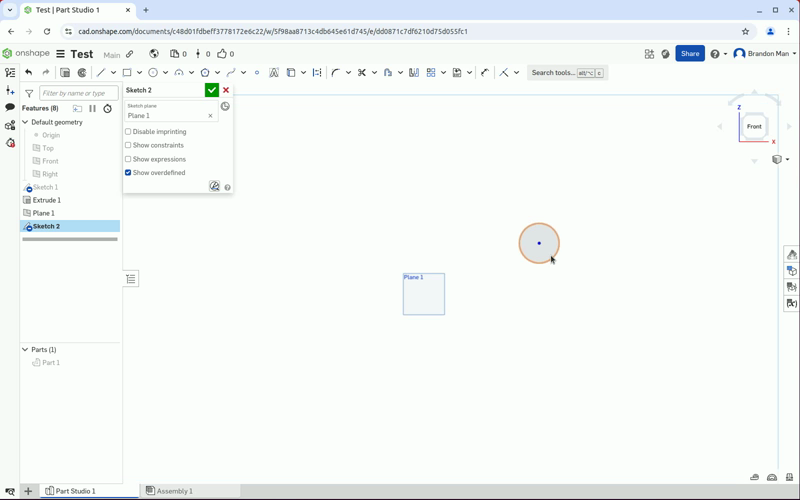
scroll(6)
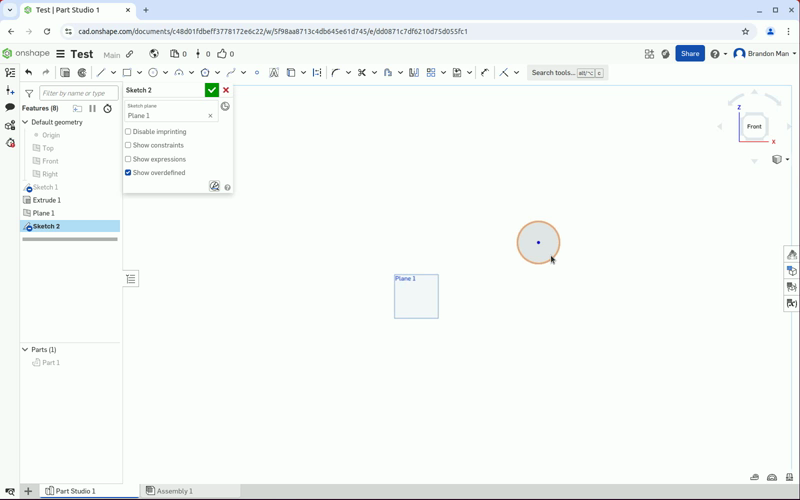
scroll(6)
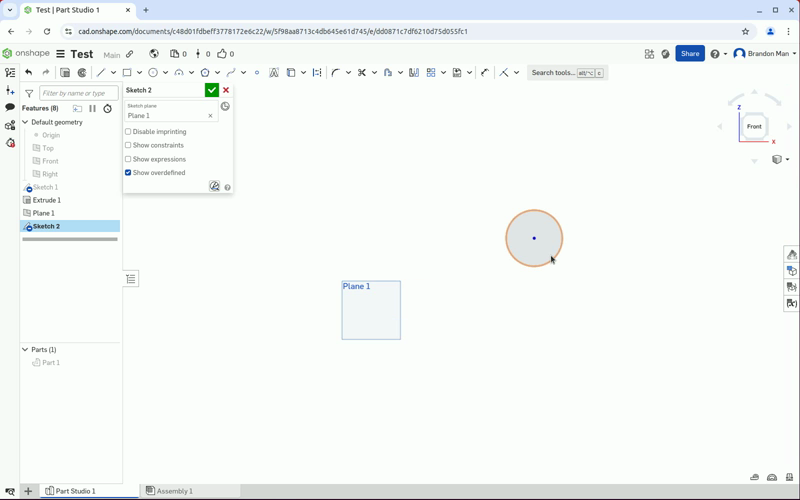
scroll(6)
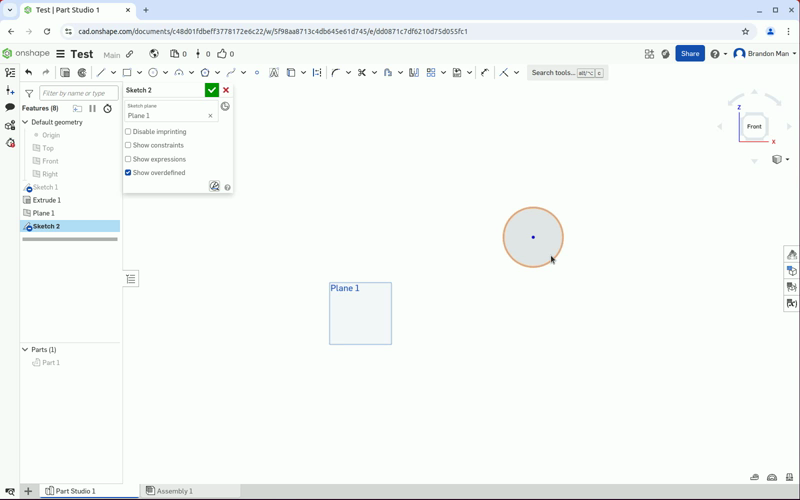
scroll(6)
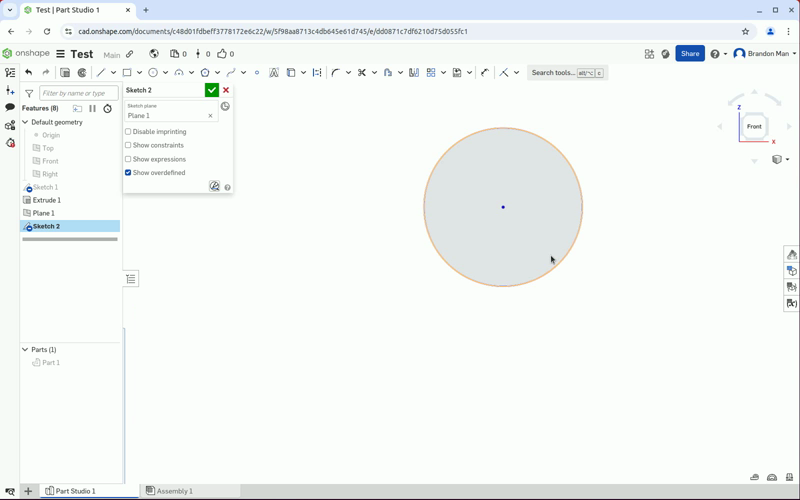
scroll(6)
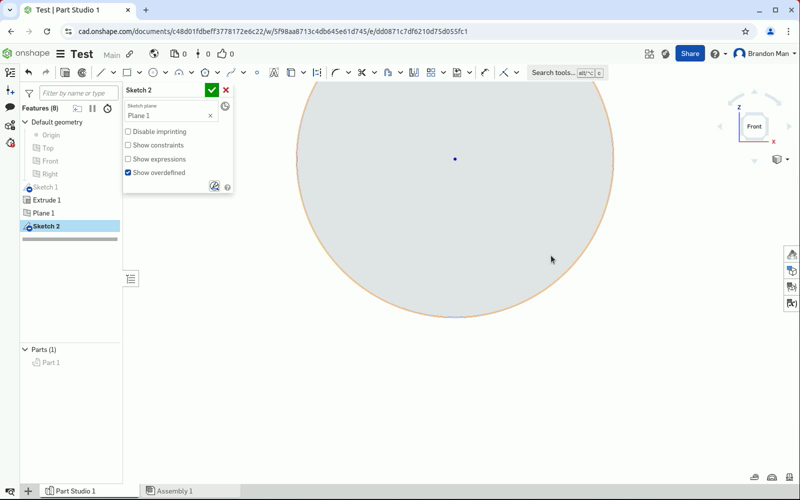
click(551, 255)
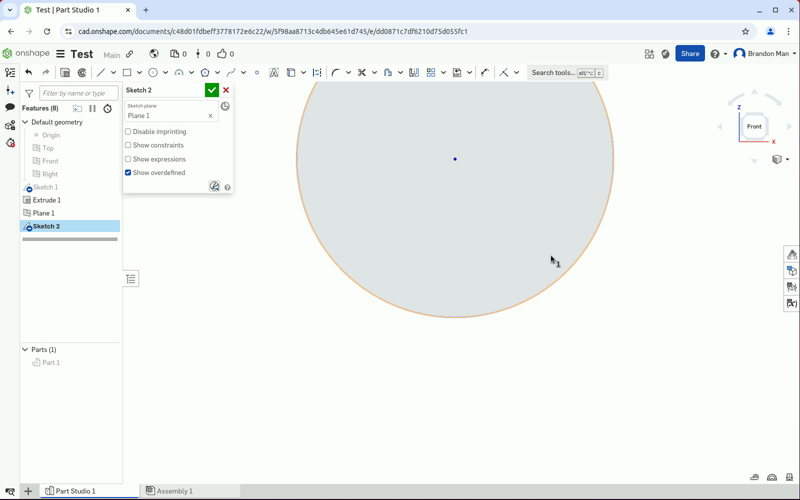
scroll(-6)
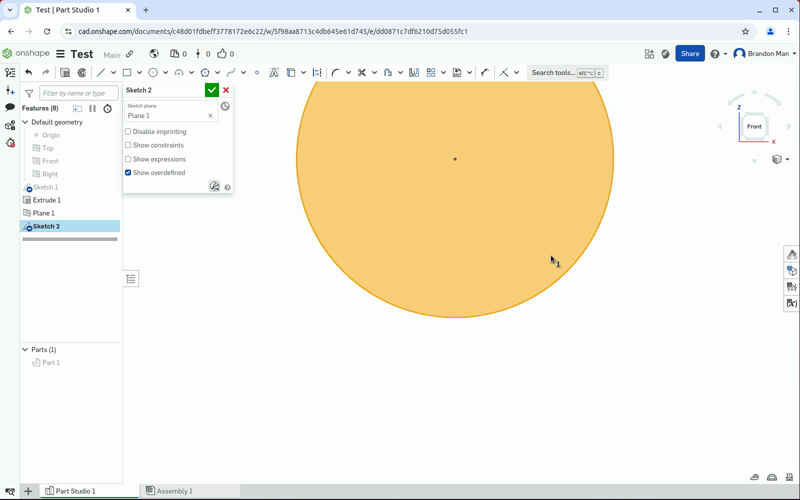
scroll(-6)
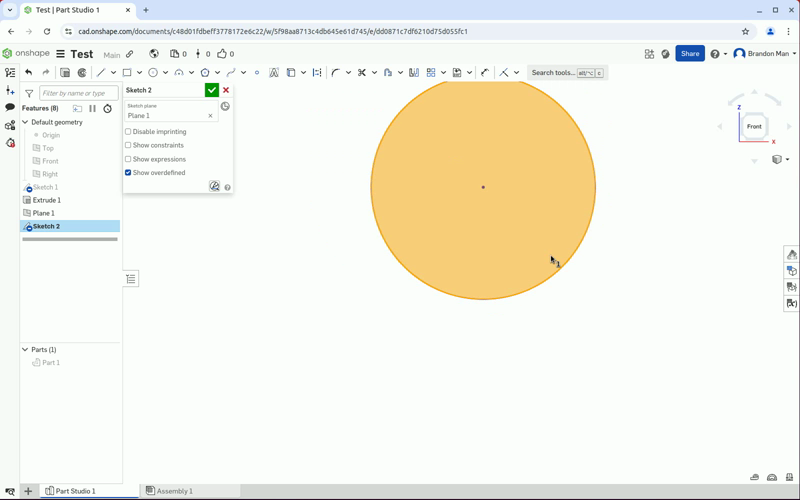
scroll(-6)
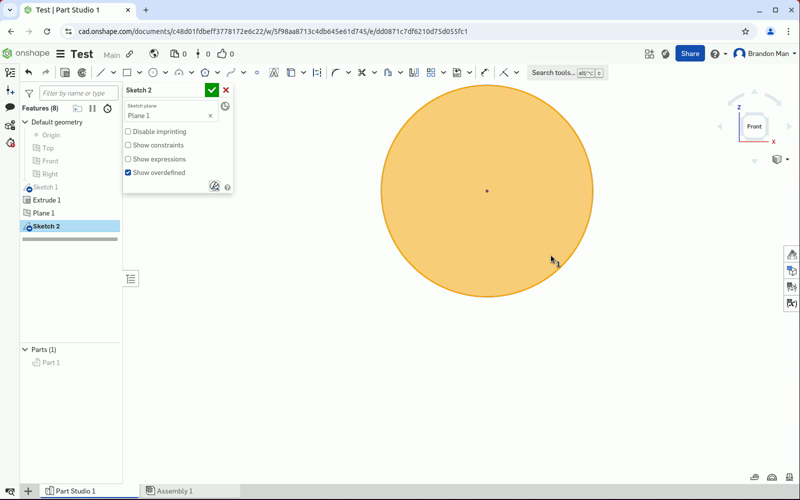
scroll(-6)
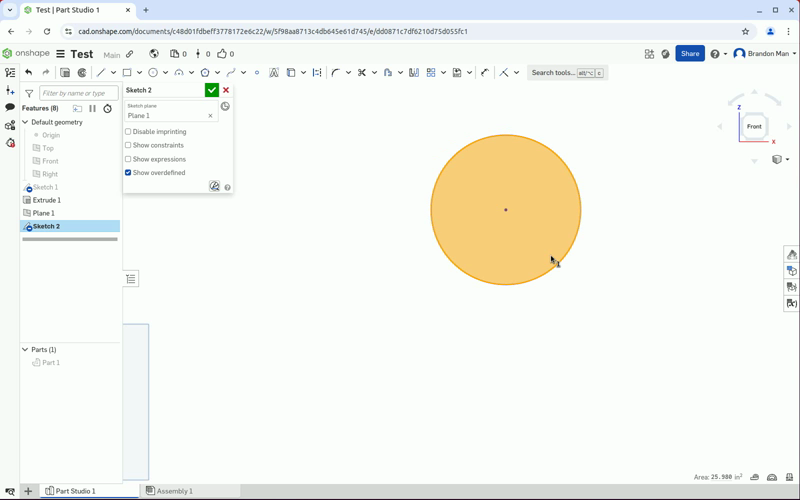
scroll(-6)
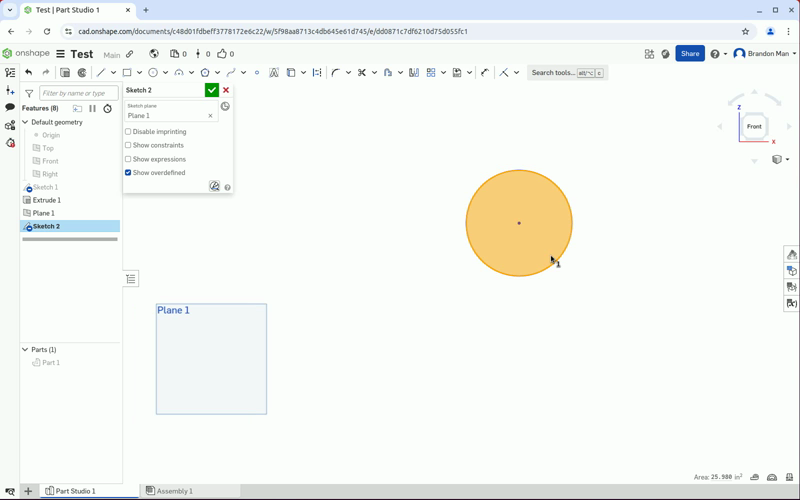
scroll(-6)
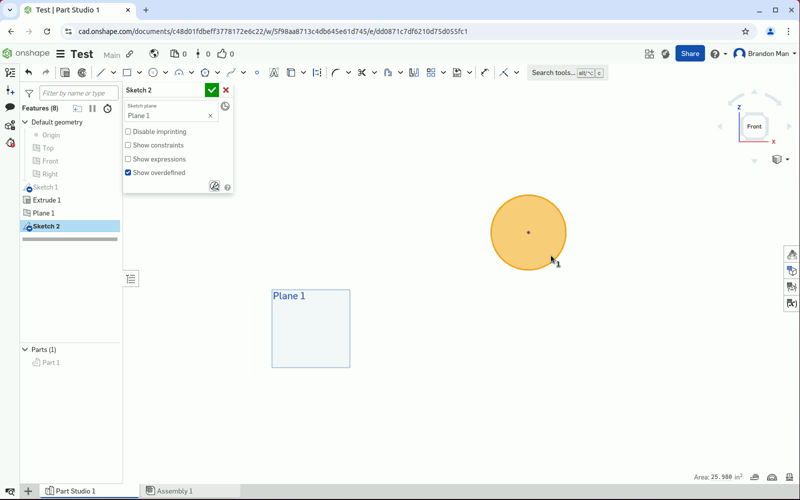
scroll(-6)
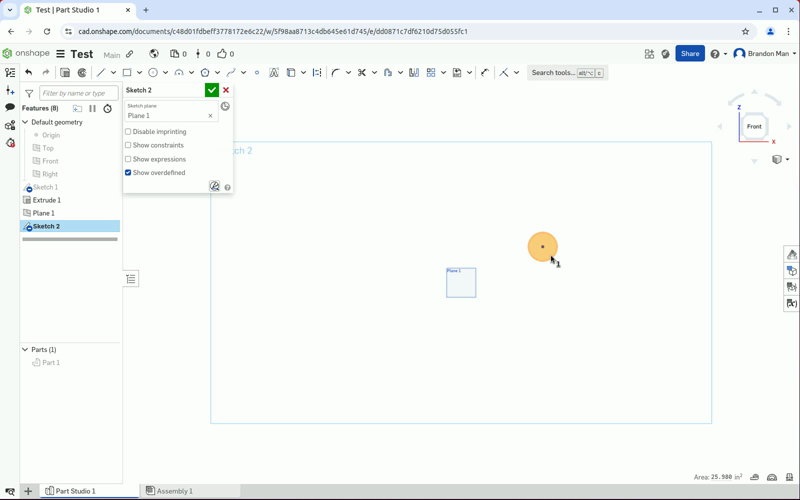
mouse_move(73, 352)
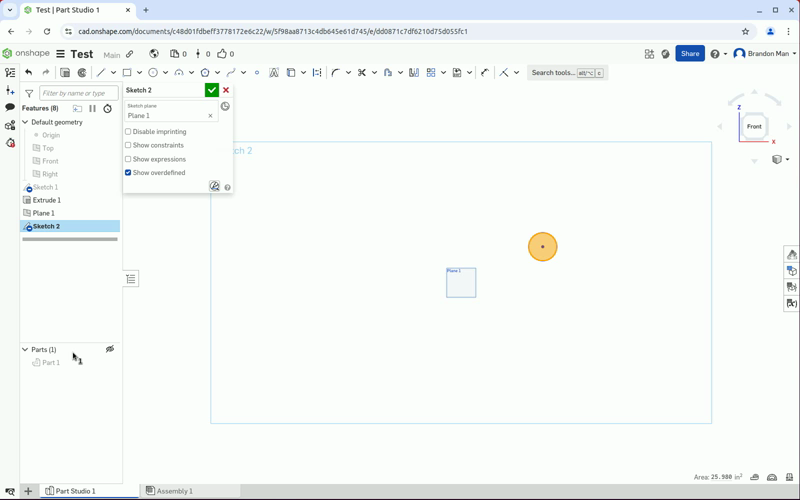
key(shift+y)
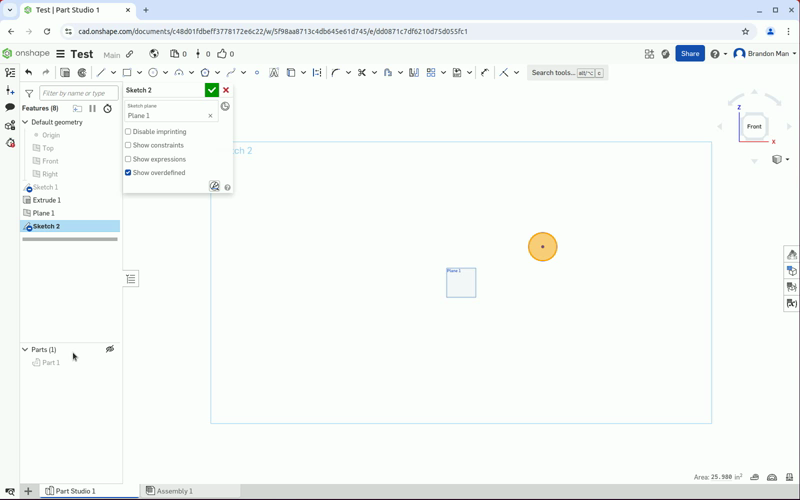
key(shift+e)
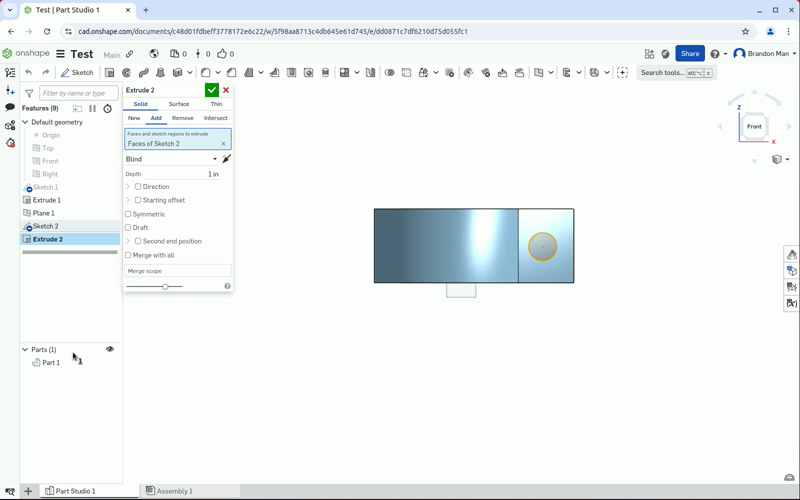
mouse_move(143, 106)
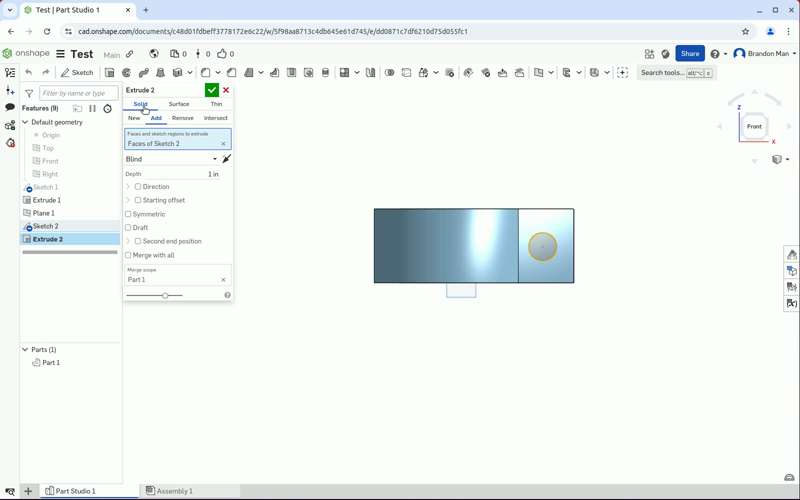
click(143, 106)
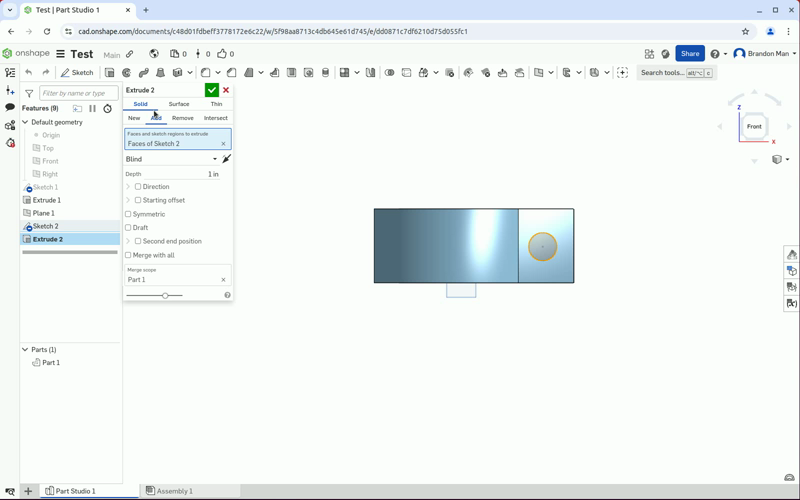
mouse_move(186, 120)
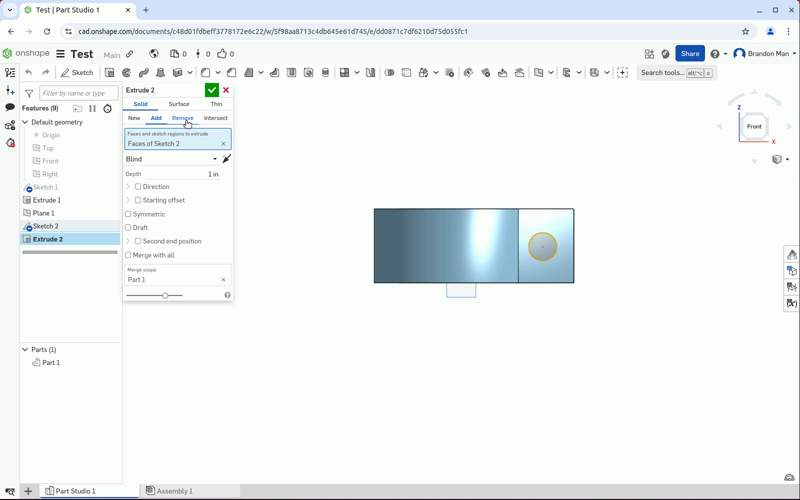
click(186, 120)
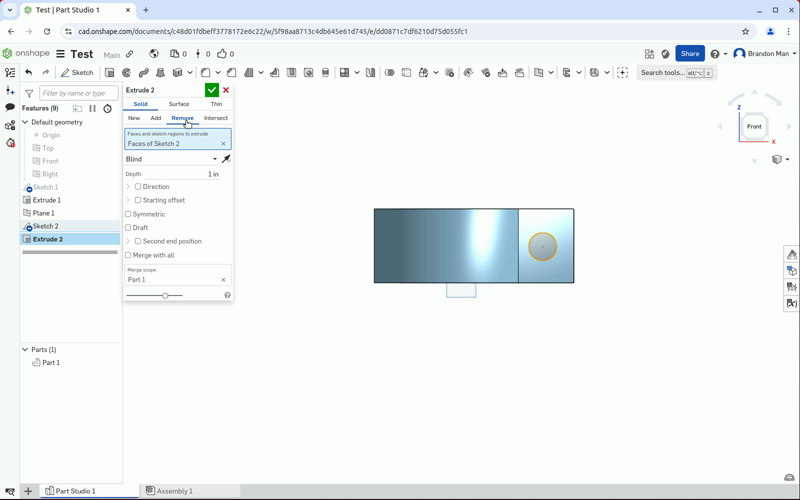
key(tab, 4)
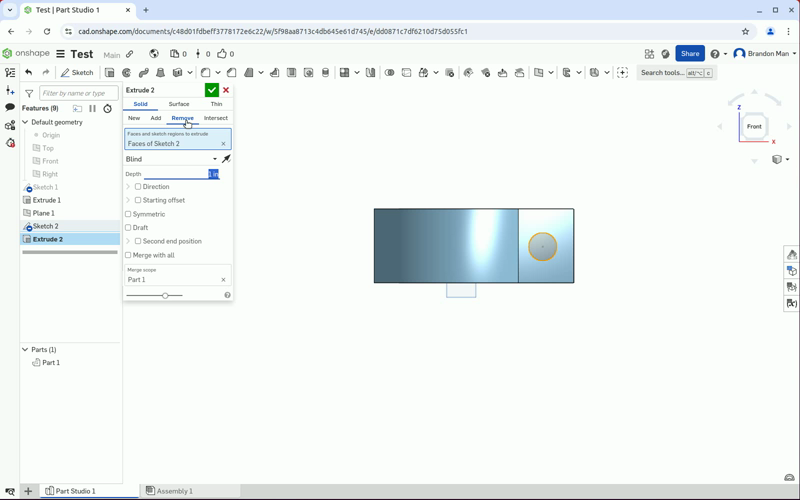
text(61.622)
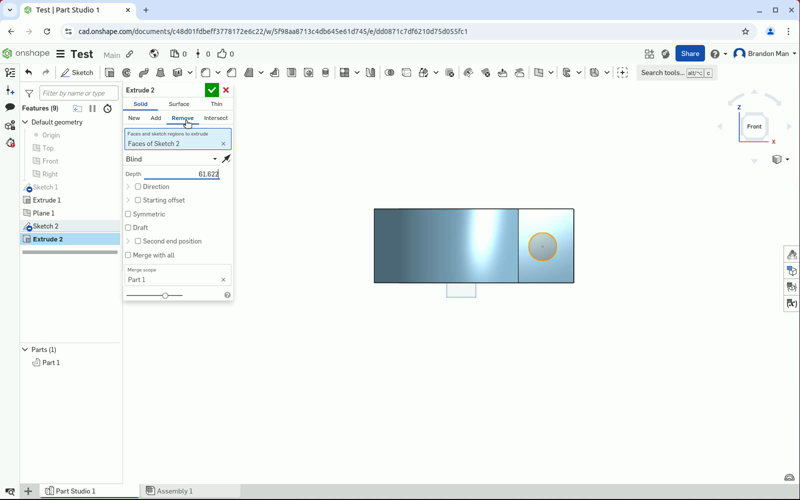
key(tab, 3)
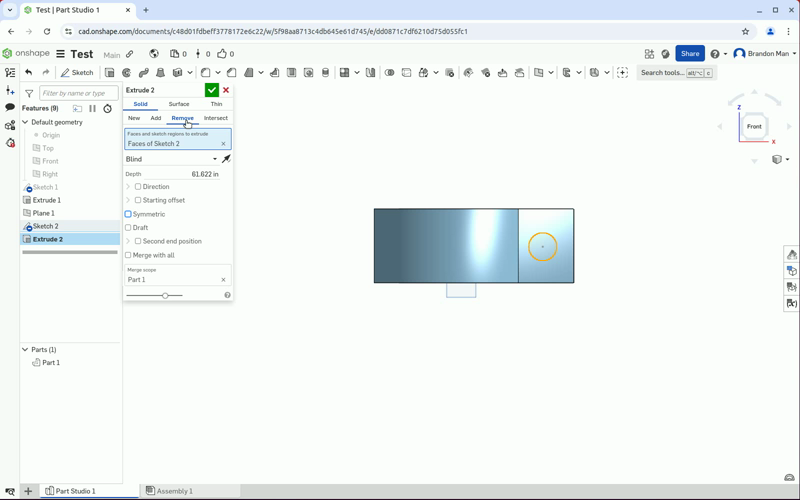
key(space)
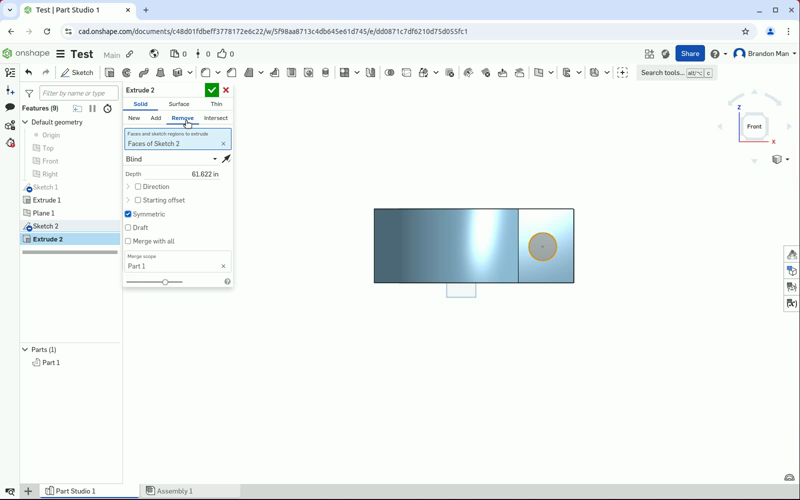
key(tab, 2)
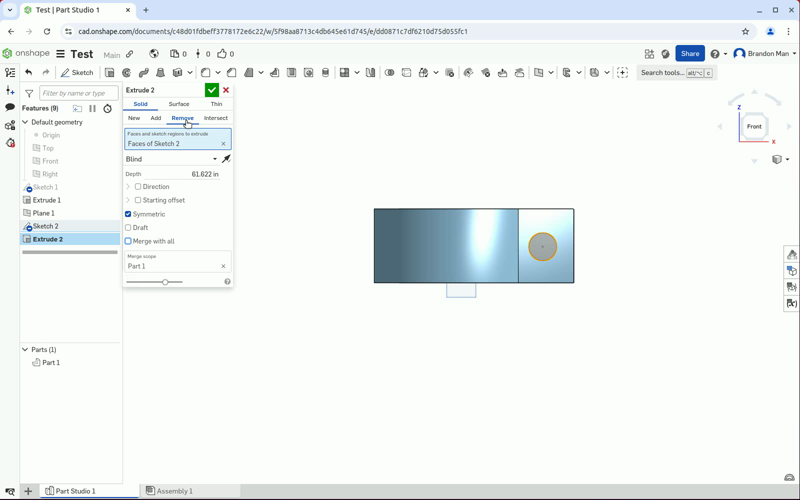
key(space)
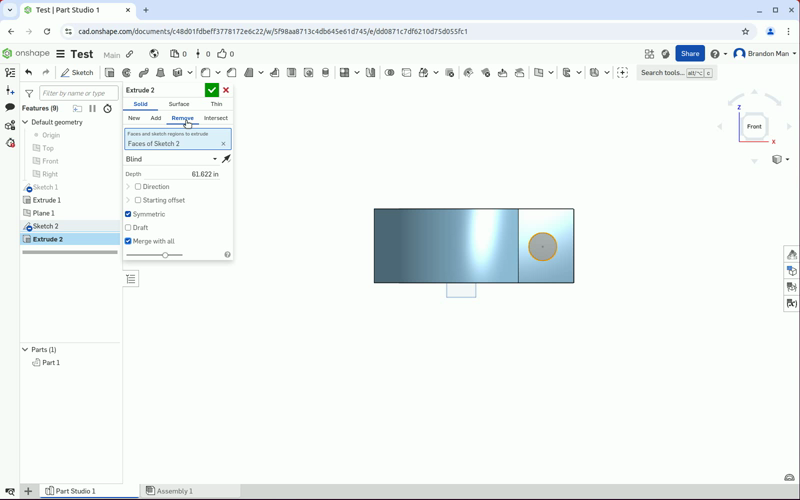
key(enter)
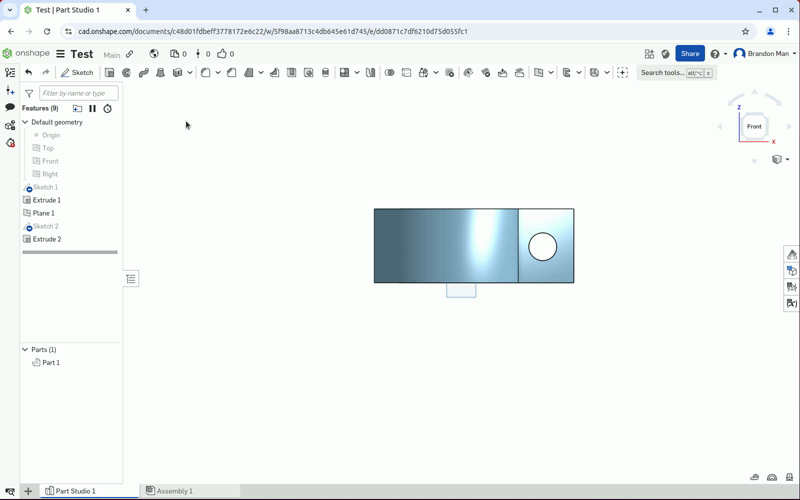
key(shift+h)
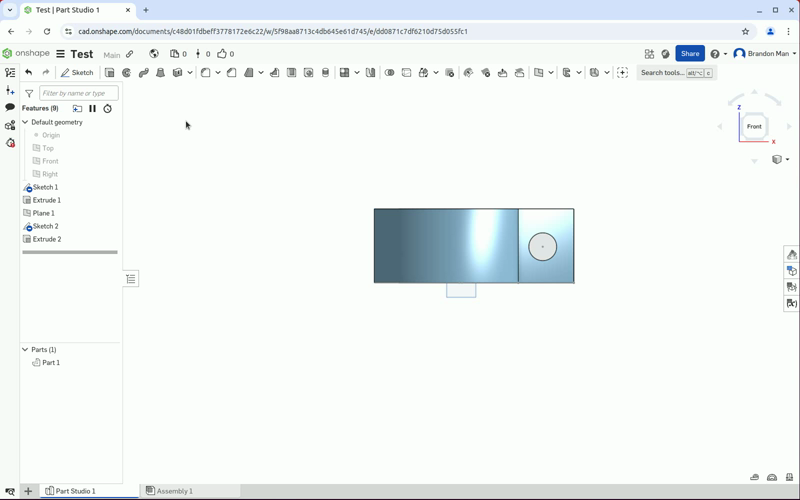
key(shift+h)
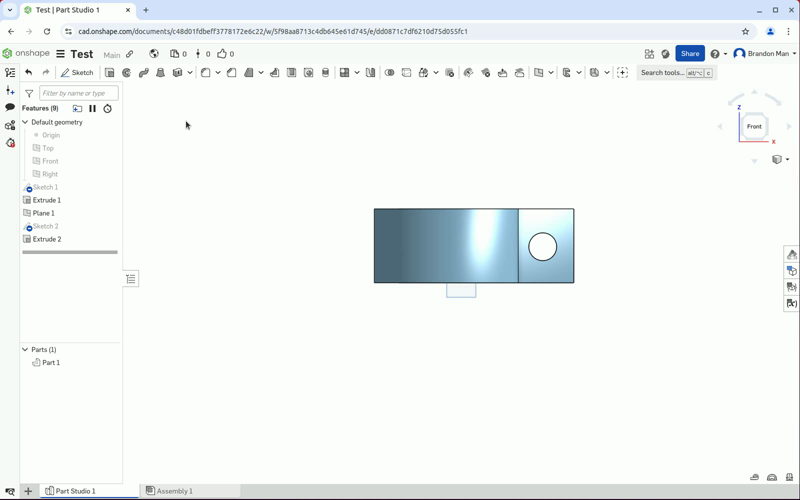
mouse_move(73, 189)
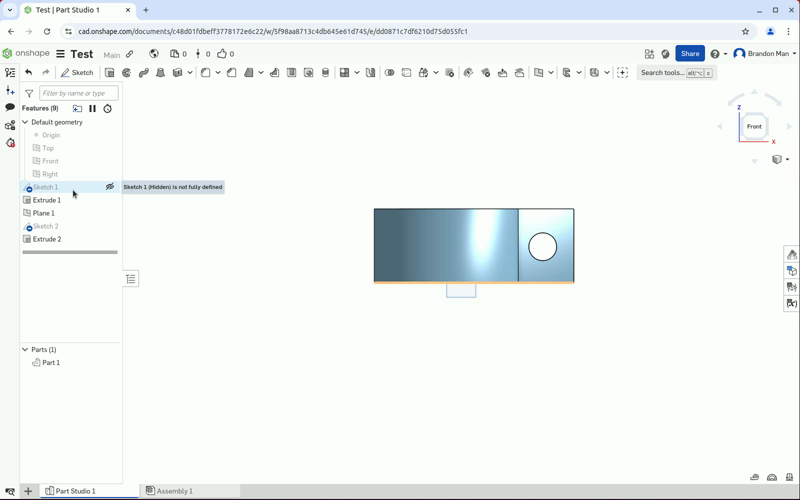
click(73, 189)
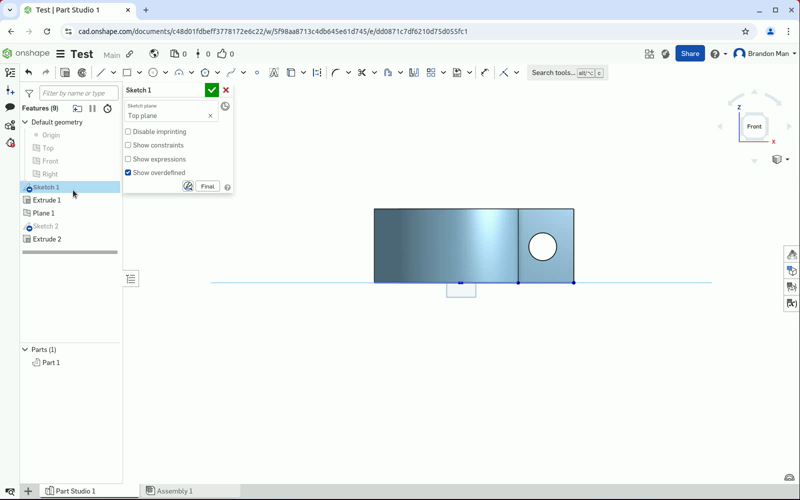
mouse_move(229, 92)
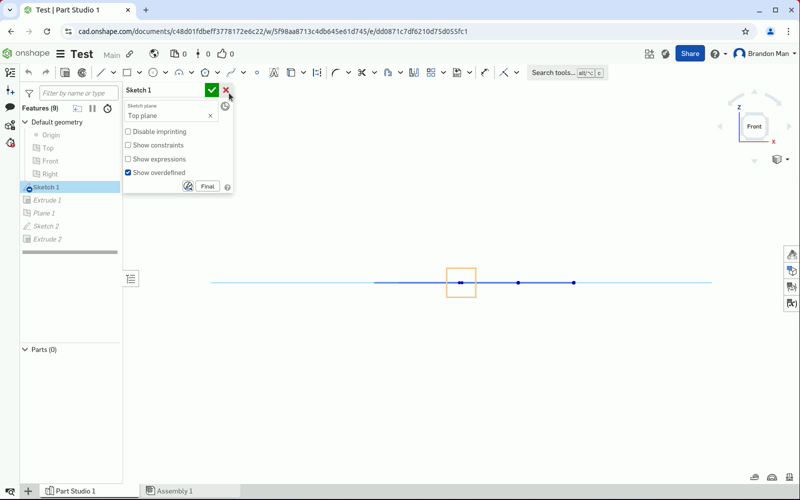
click(229, 92)
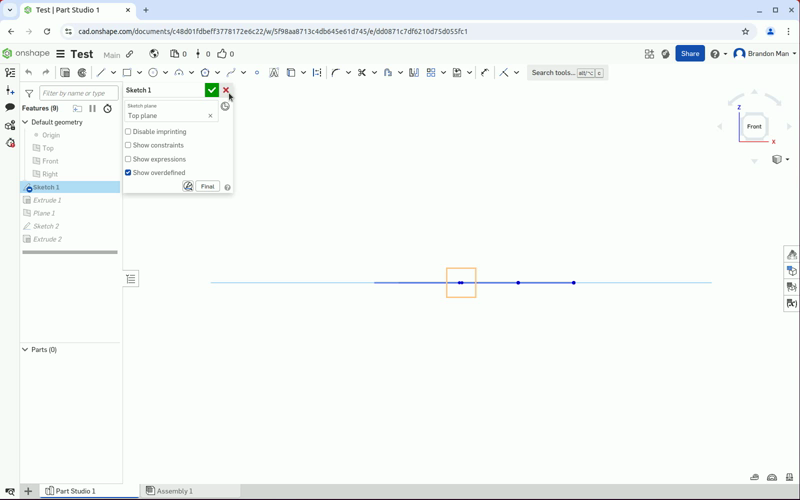
key(shift+s)
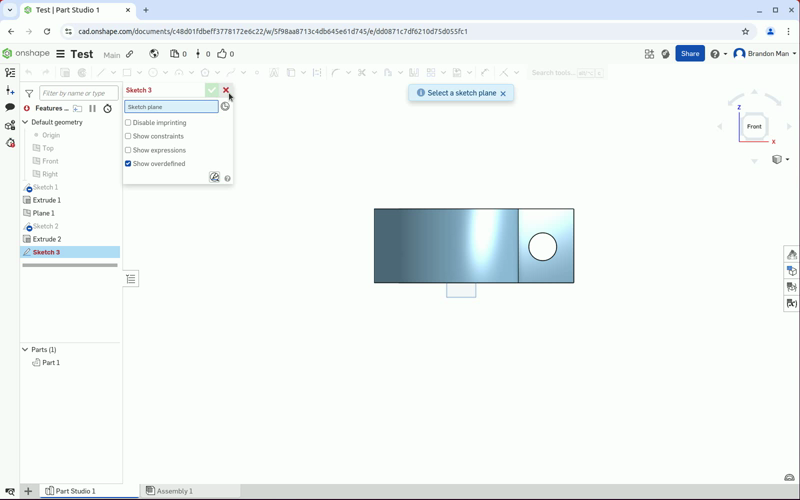
mouse_move(73, 215)
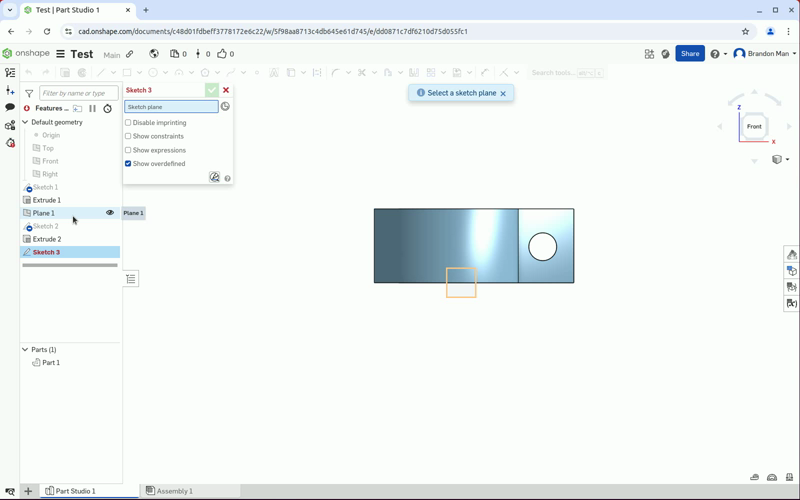
click(73, 215)
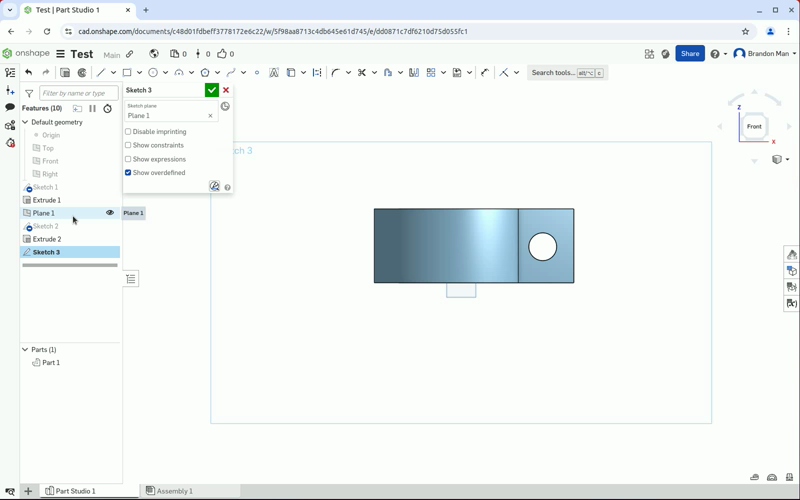
mouse_move(73, 352)
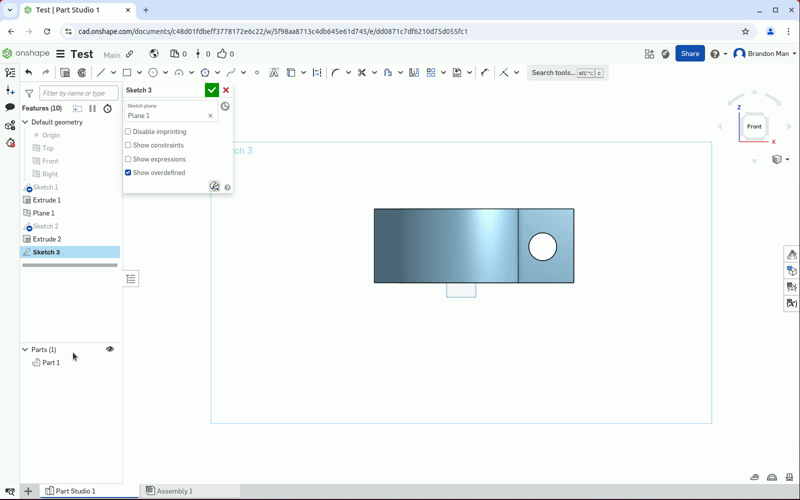
key(y)
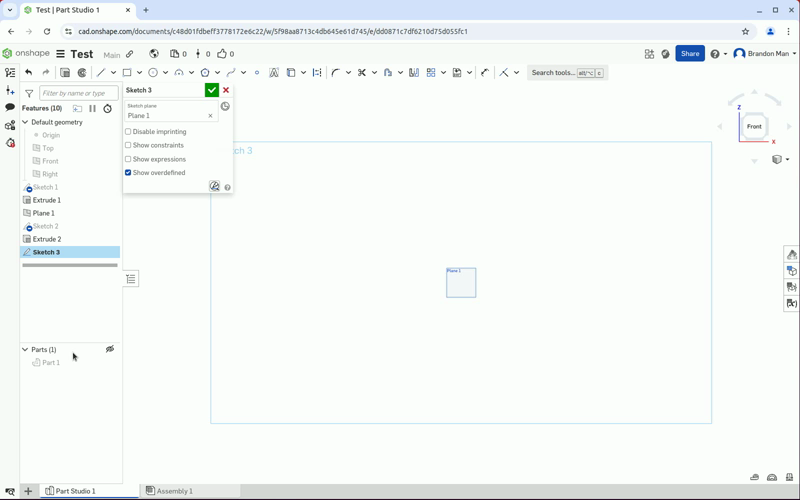
key(c)
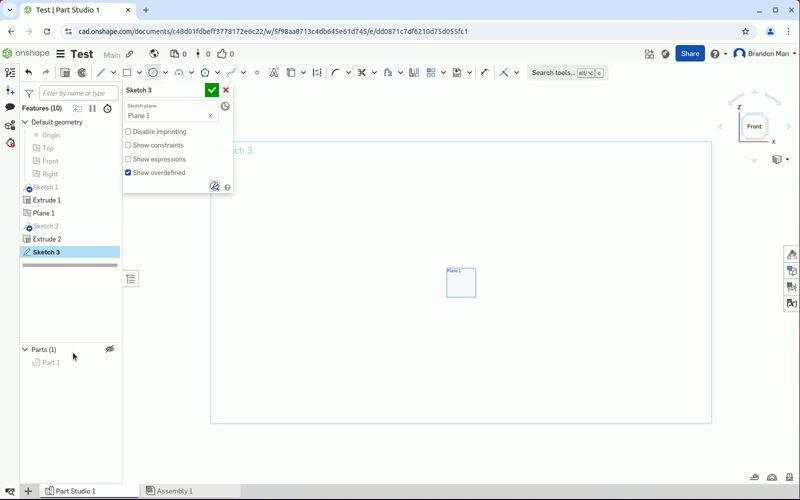
key_down(shift)
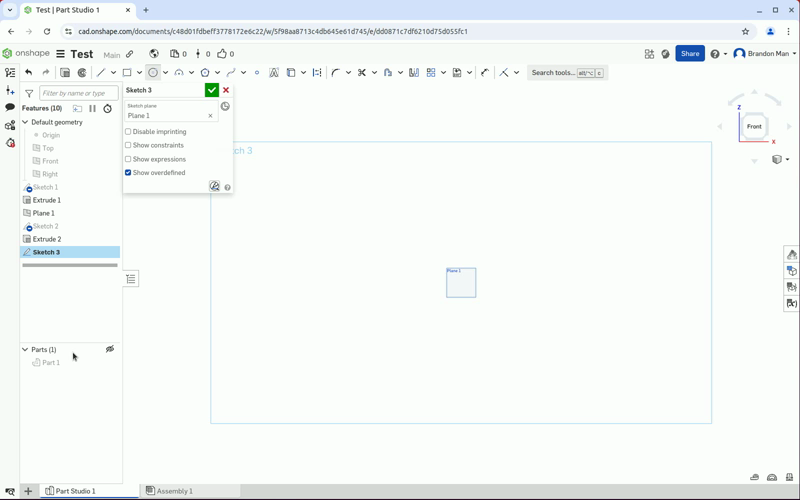
mouse_move(542, 246)
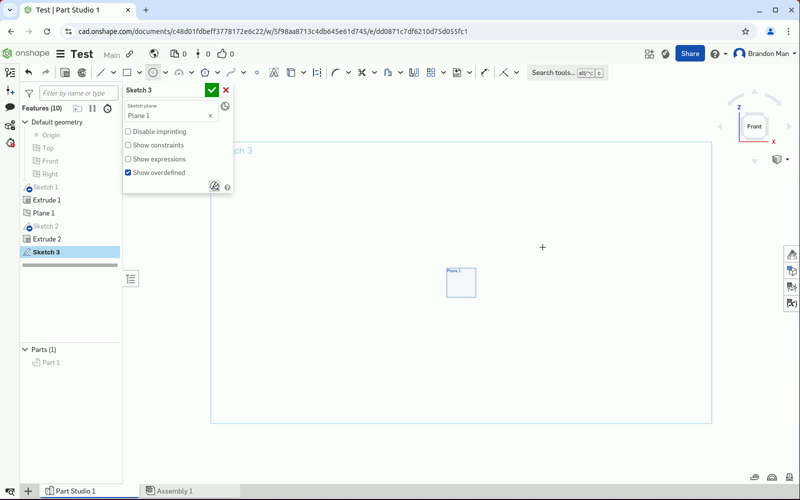
click(542, 246)
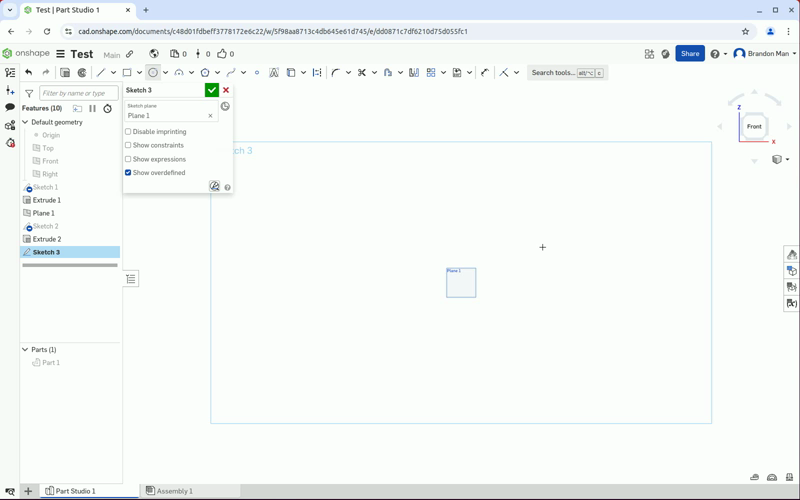
key_up(shift)
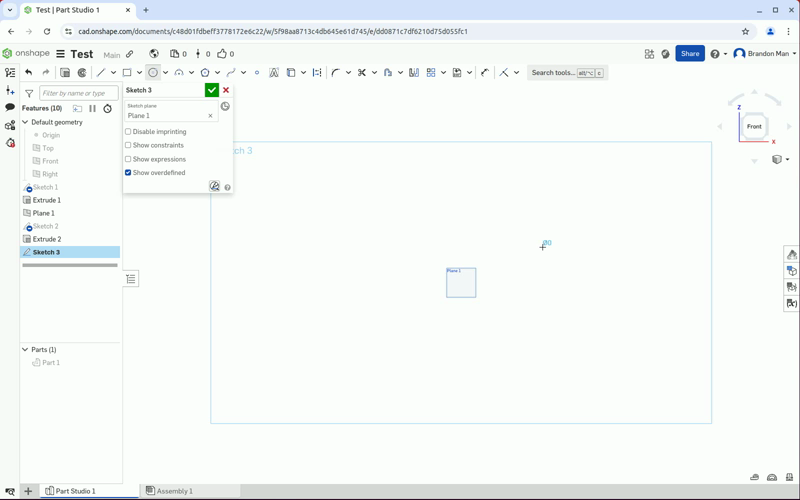
mouse_move(556, 246)
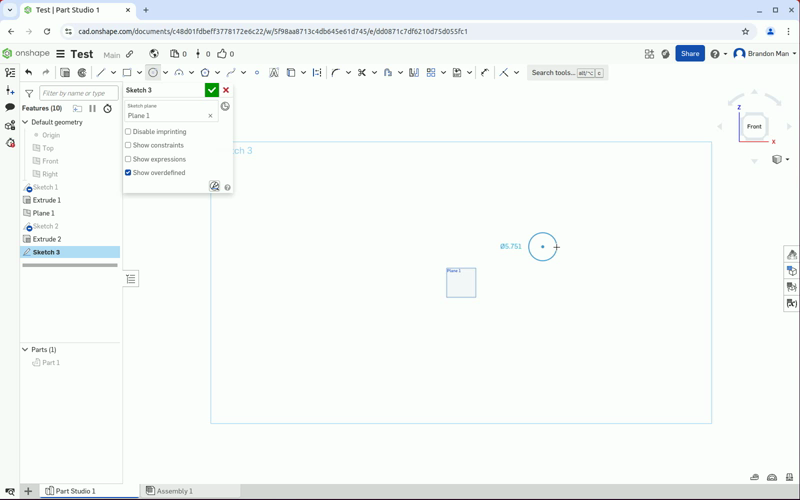
click(556, 246)
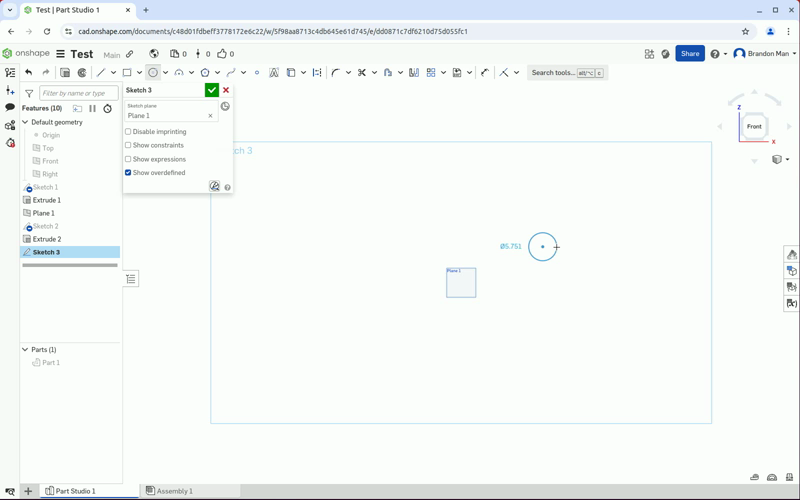
key(esc)
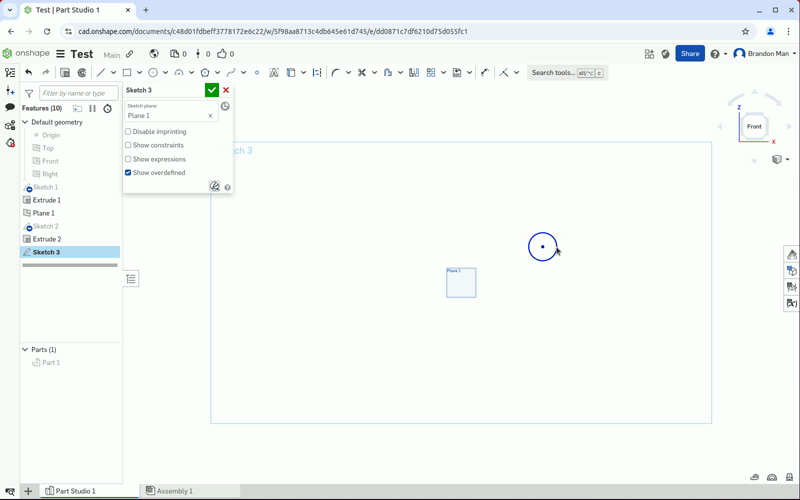
mouse_move(540, 247)
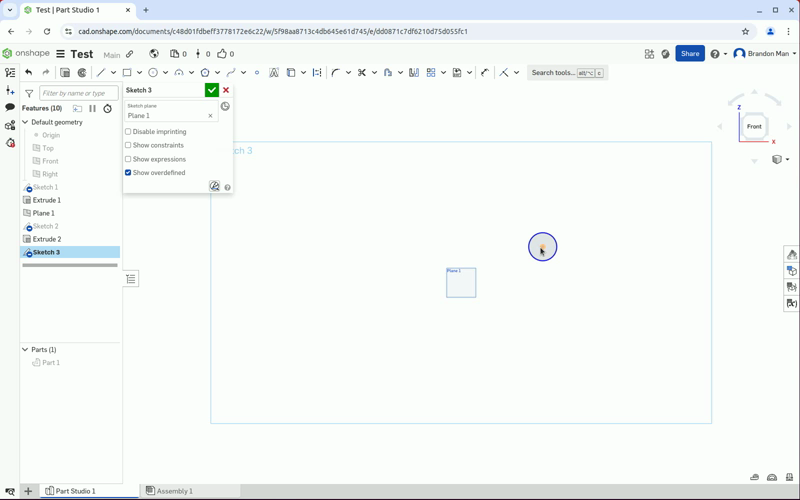
scroll(6)
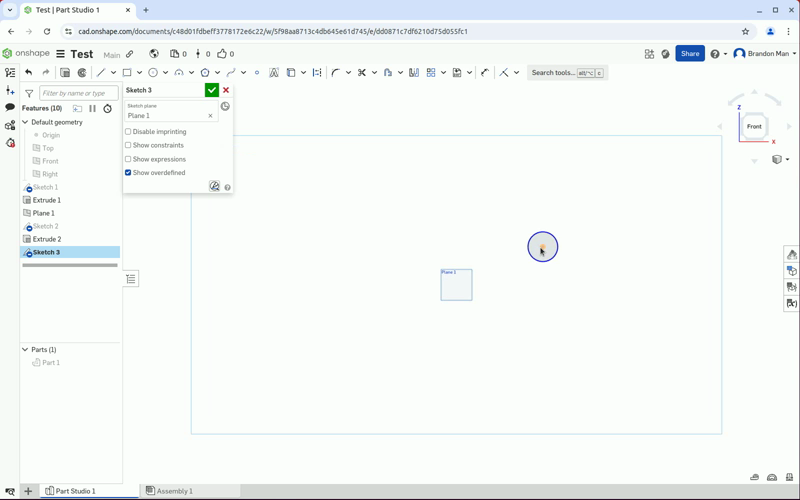
scroll(6)
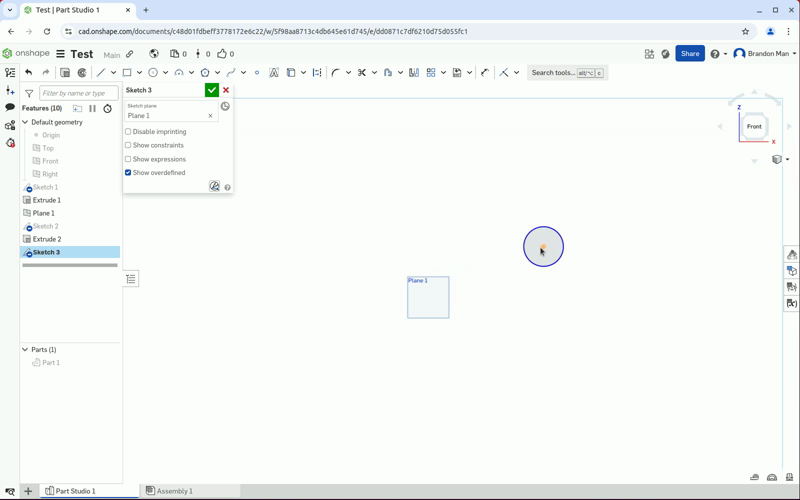
scroll(6)
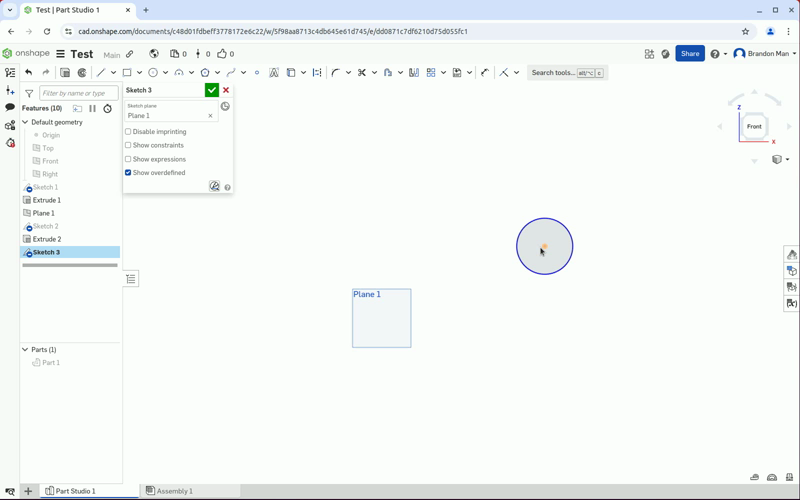
scroll(6)
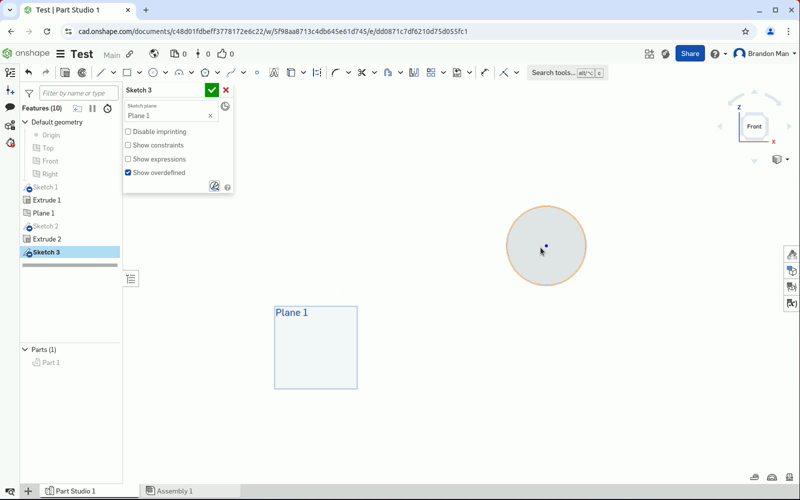
scroll(6)
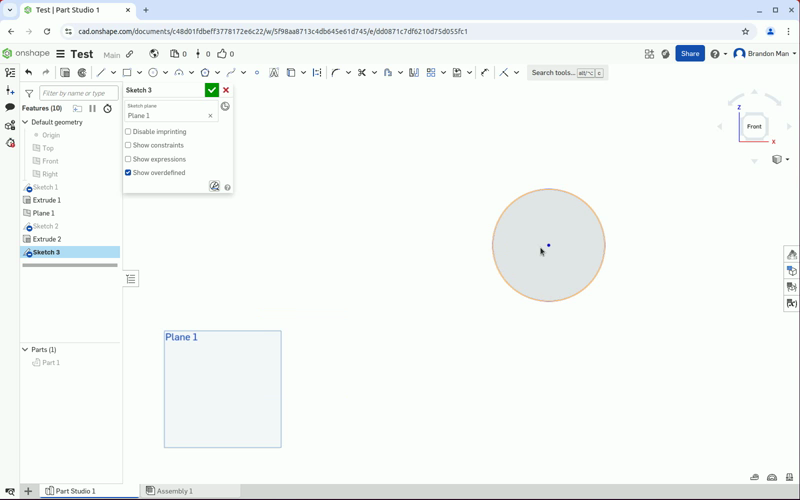
scroll(6)
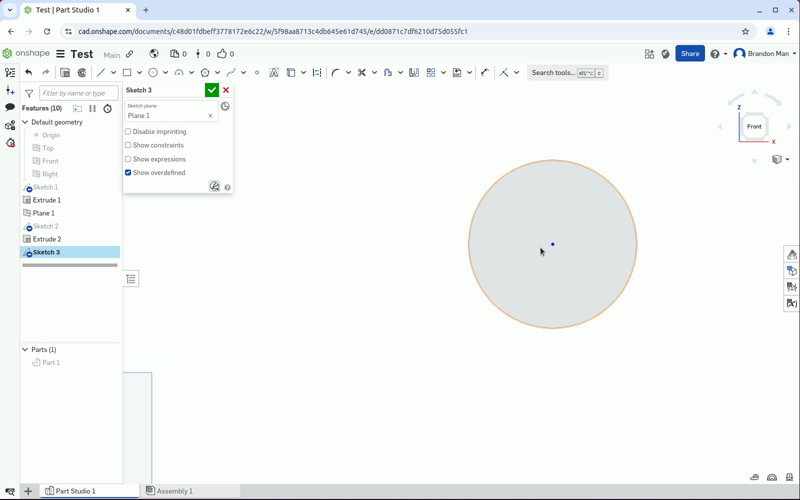
scroll(6)
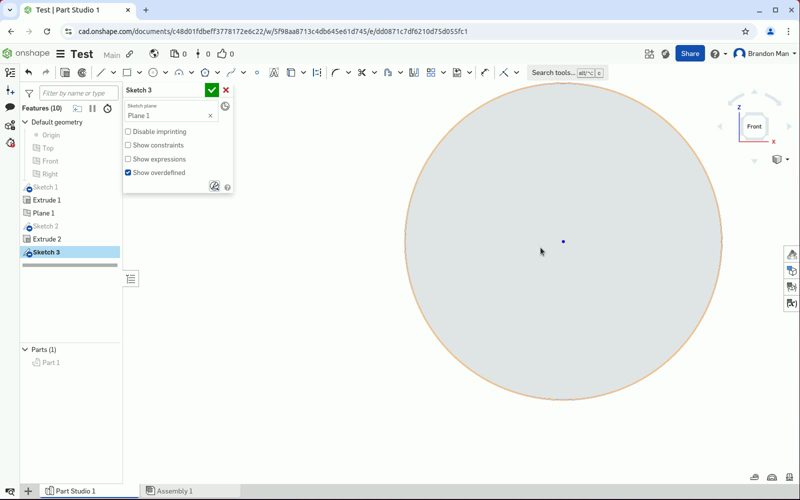
click(540, 247)
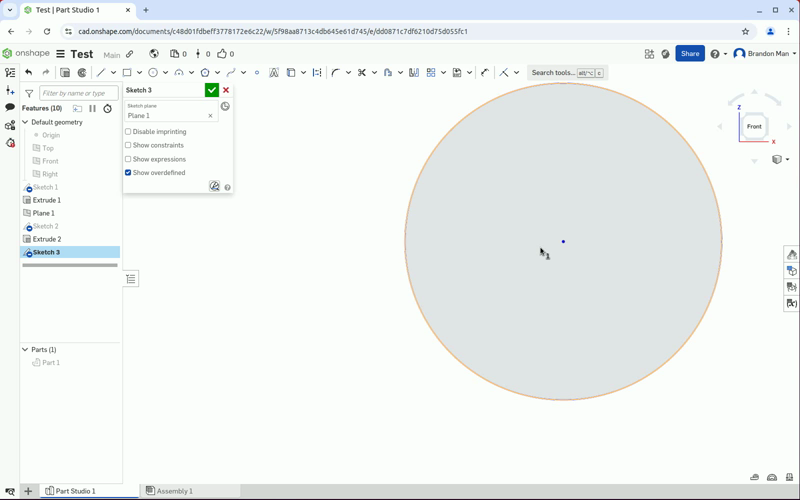
scroll(-6)
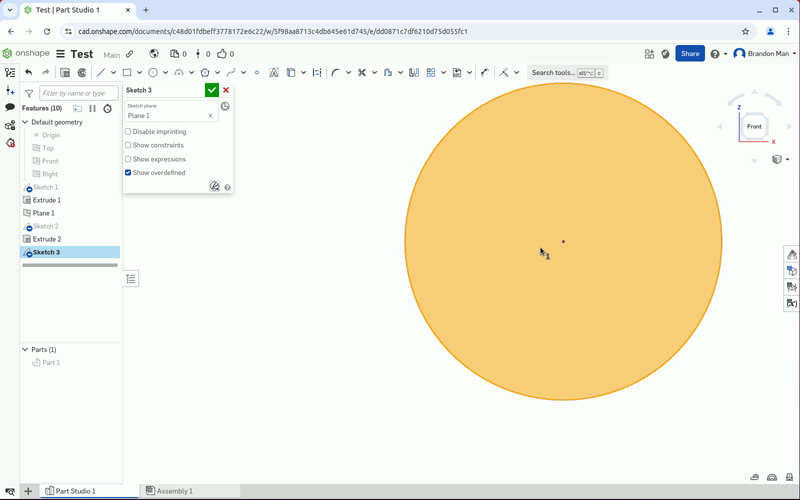
scroll(-6)
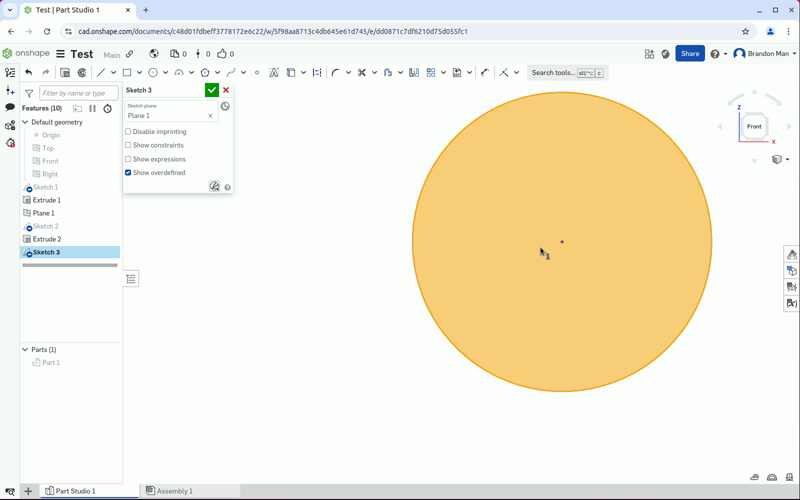
scroll(-6)
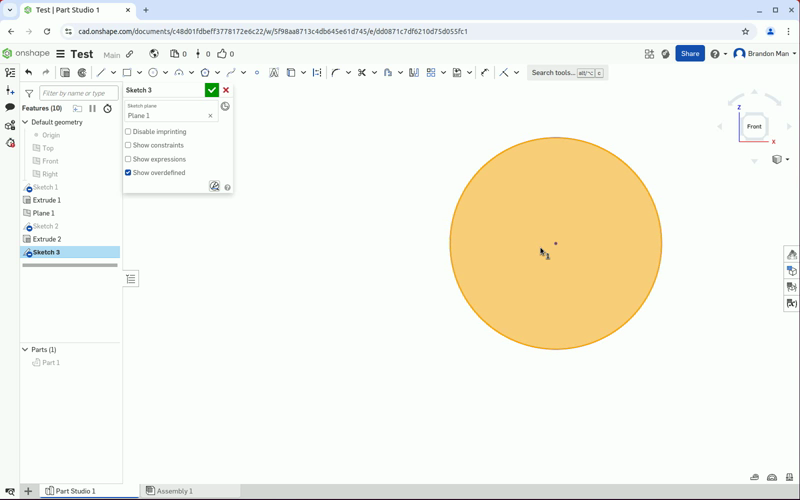
scroll(-6)
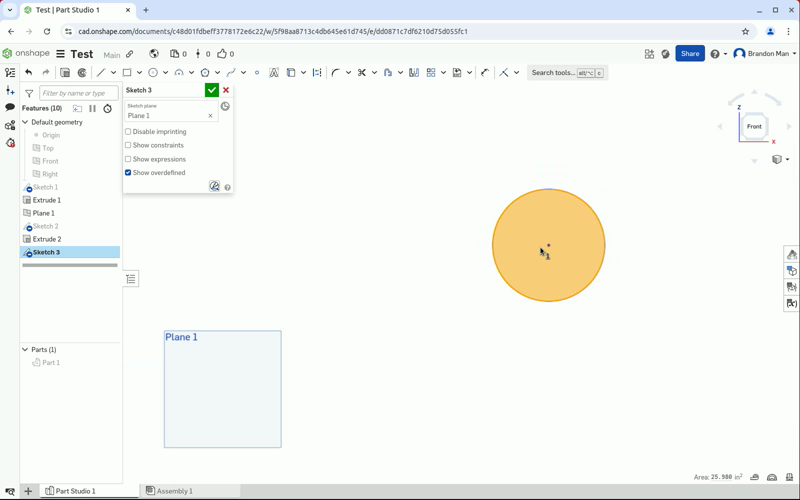
scroll(-6)
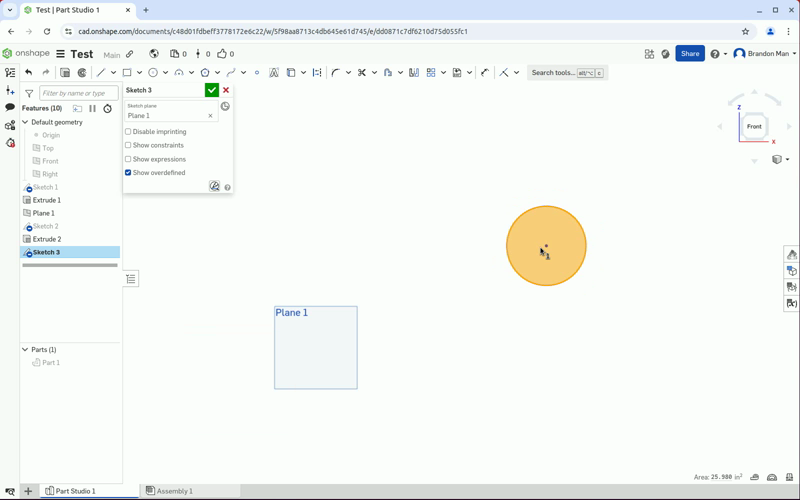
scroll(-6)
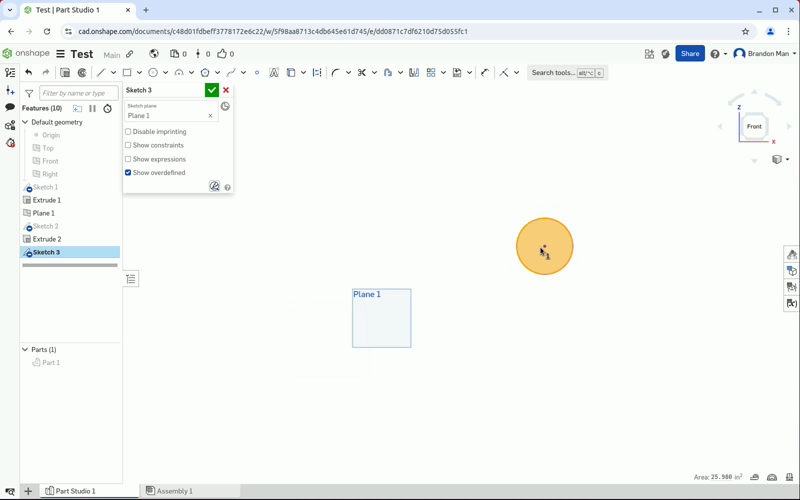
scroll(-6)
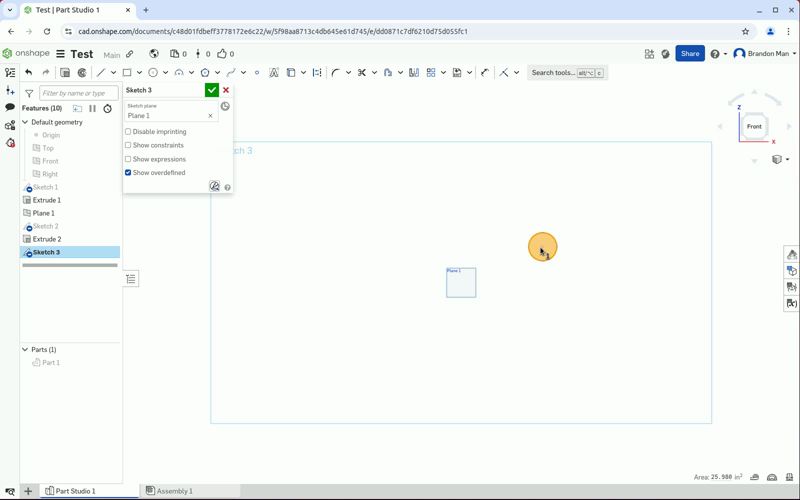
mouse_move(73, 352)
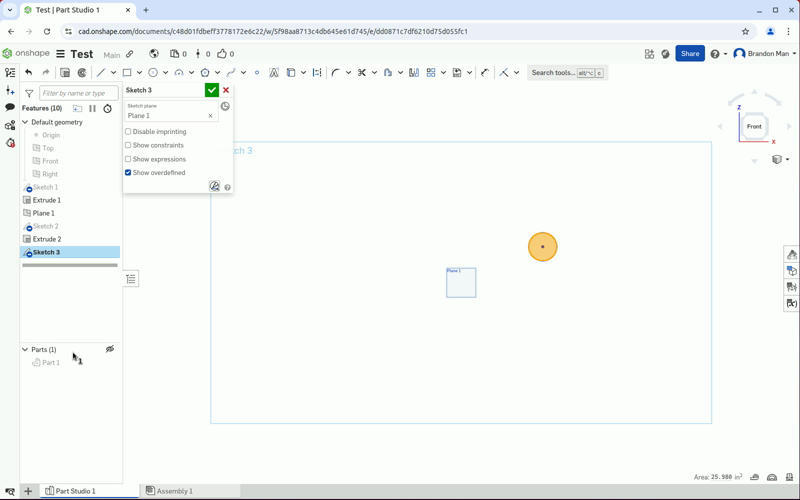
key(shift+y)
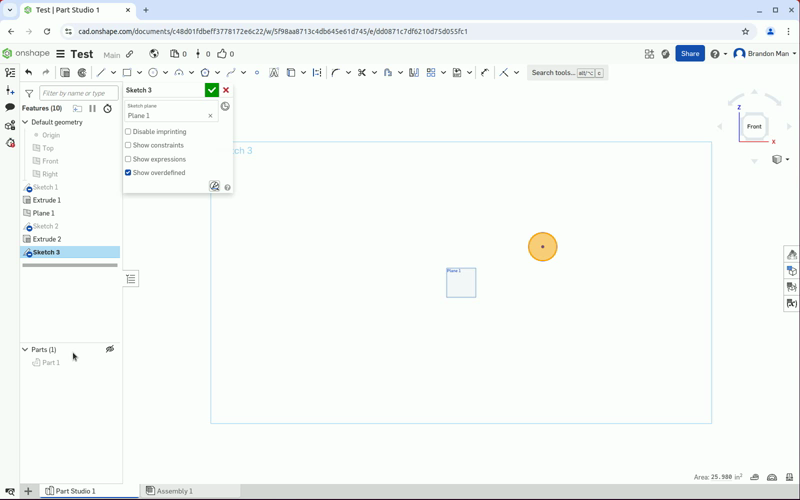
key(shift+e)
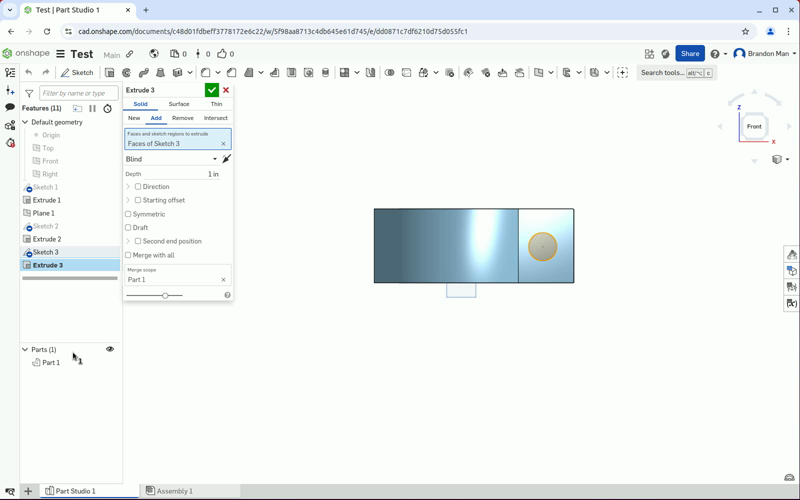
mouse_move(143, 106)
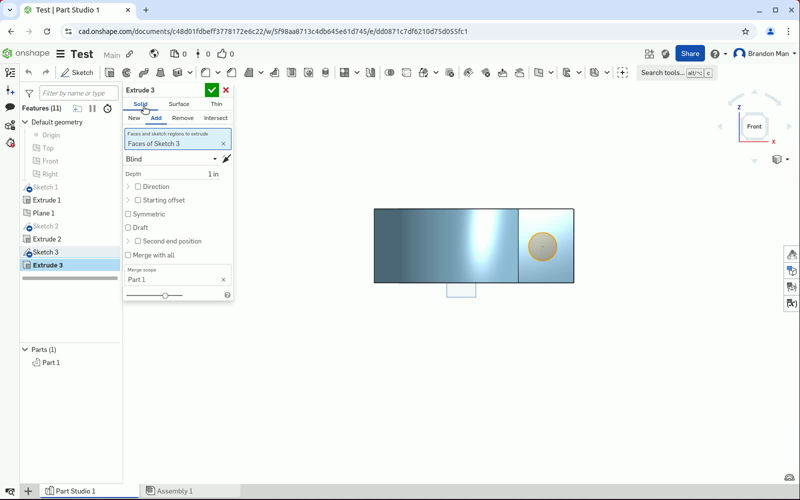
click(143, 106)
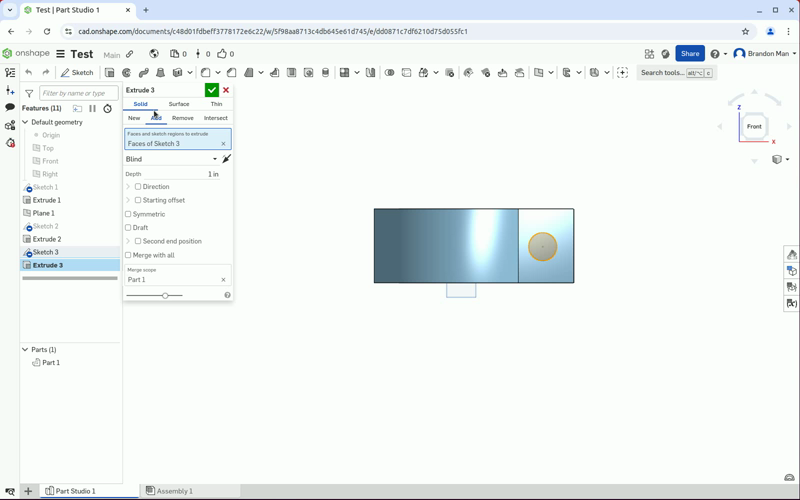
mouse_move(186, 120)
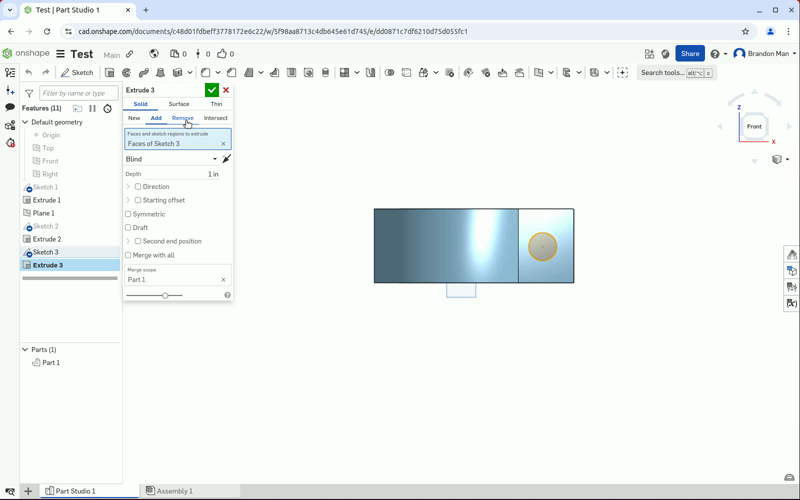
click(186, 120)
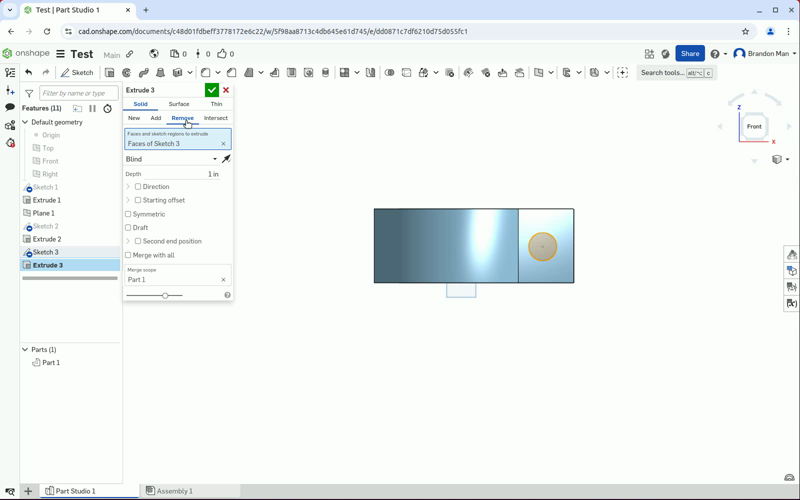
key(tab, 4)
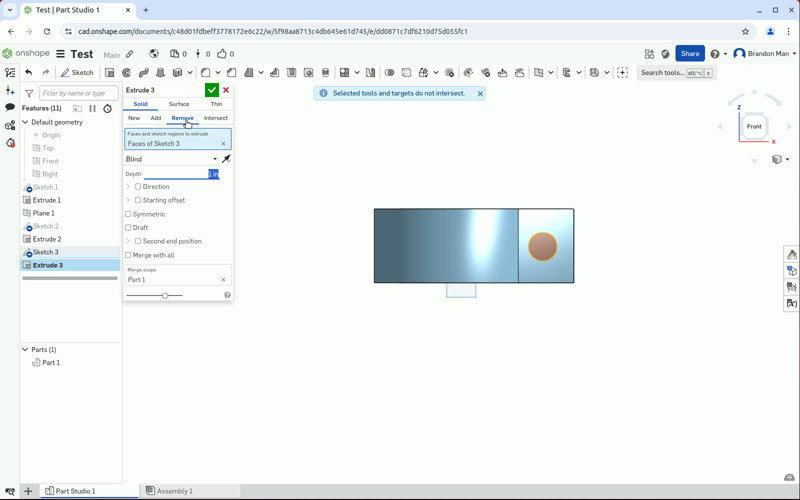
text(24.072)
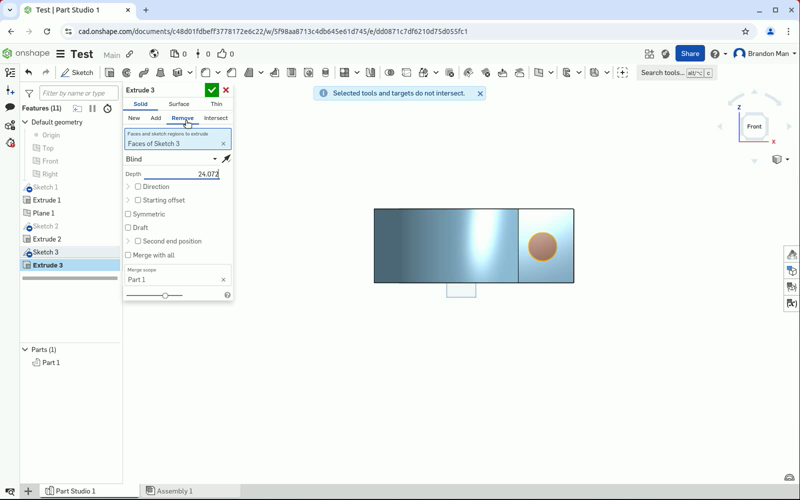
key(tab, 3)
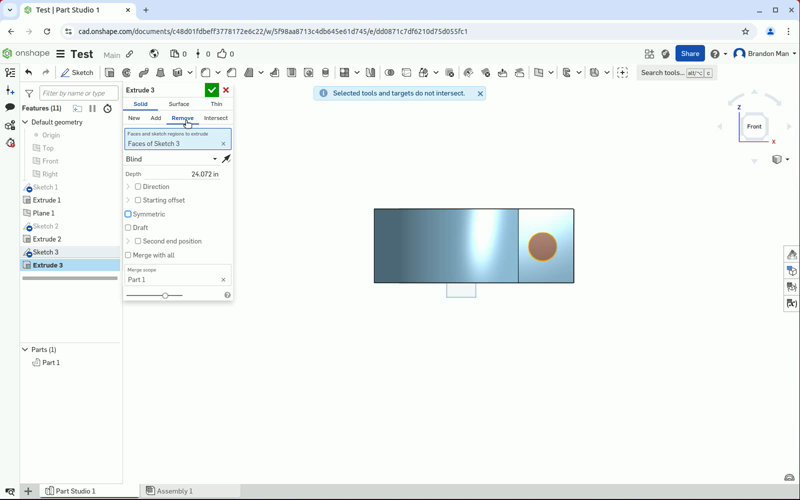
key(space)
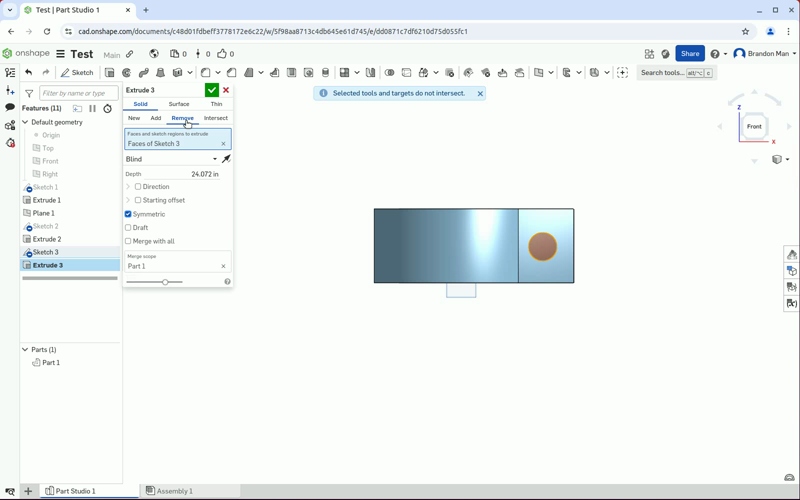
key(tab, 2)
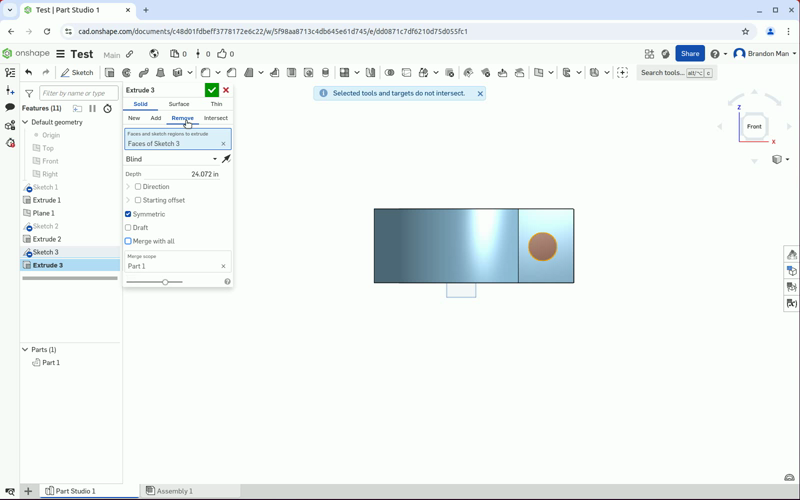
key(space)
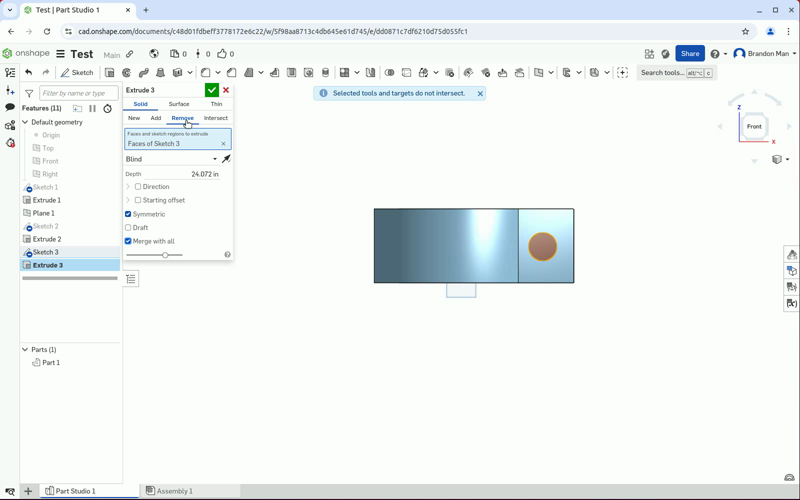
key(enter)
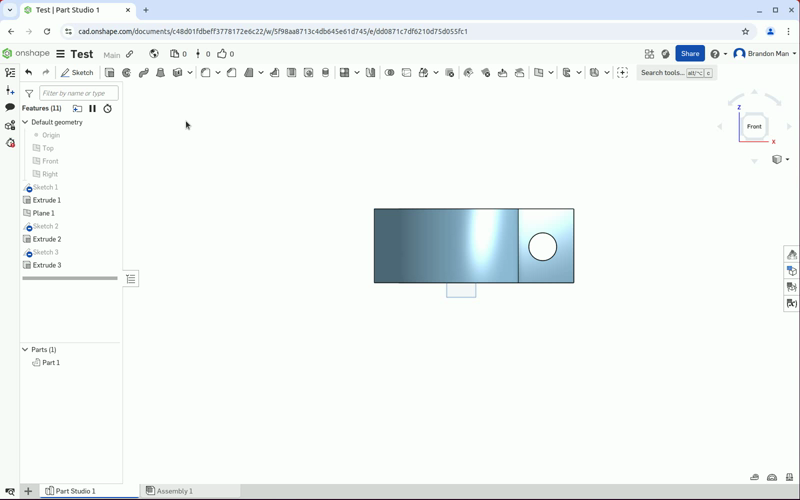
key(shift+h)
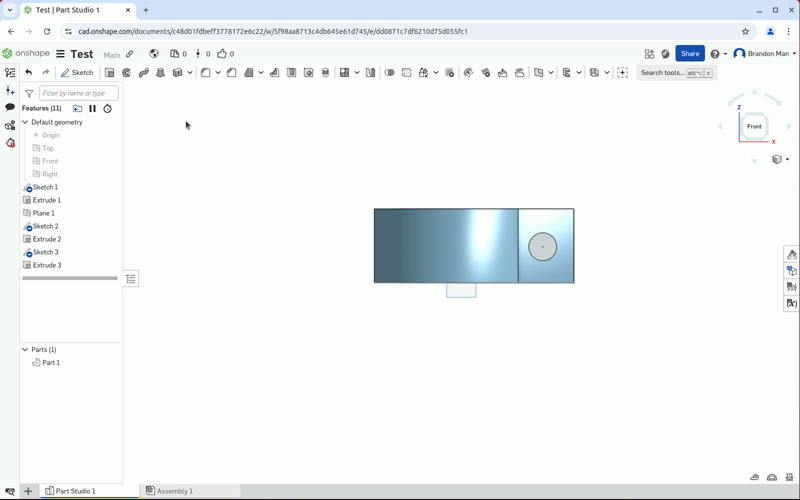
key(shift+h)
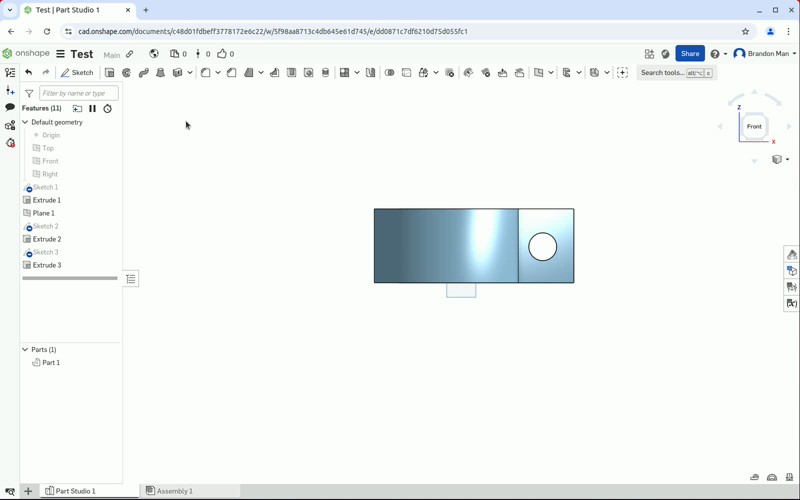
mouse_move(73, 189)
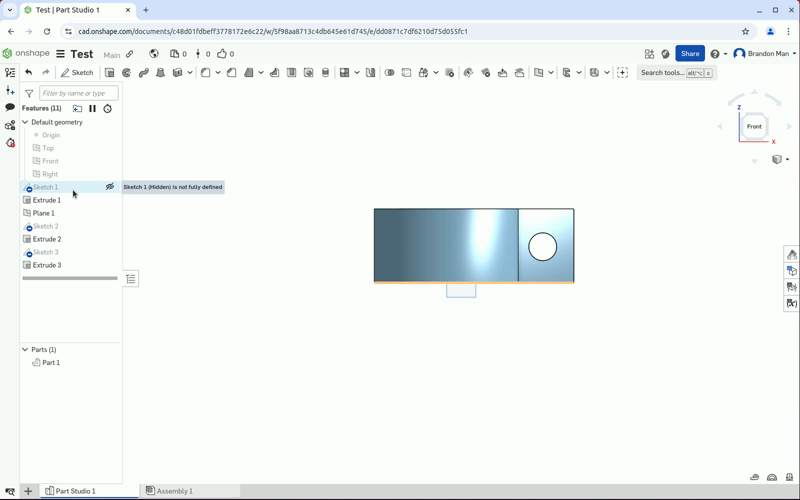
click(73, 189)
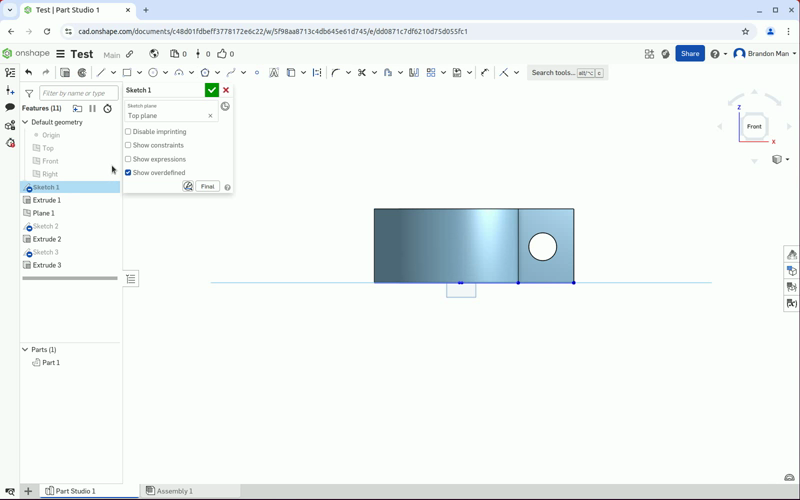
mouse_move(229, 92)
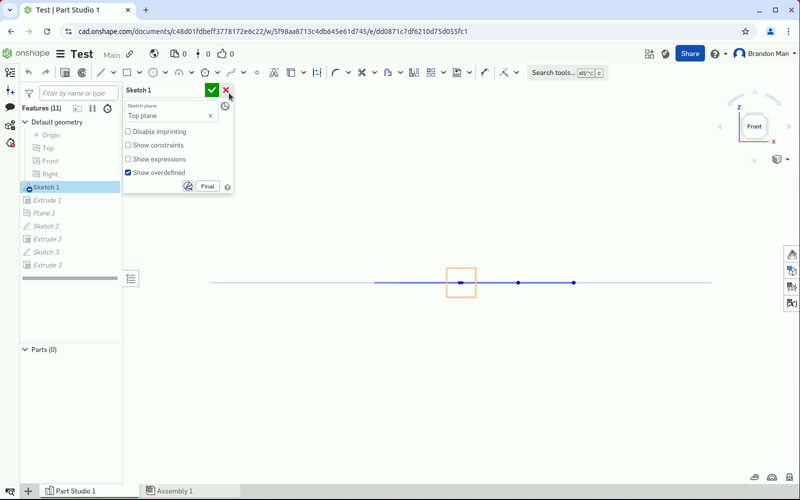
click(229, 92)
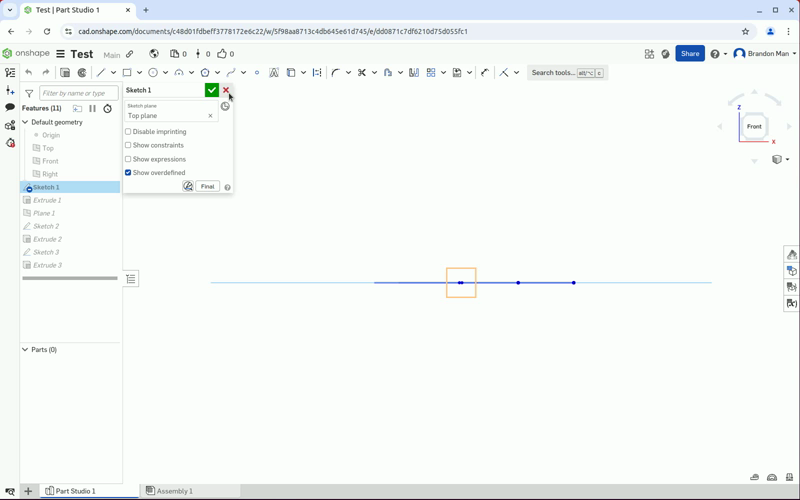
key(shift+s)
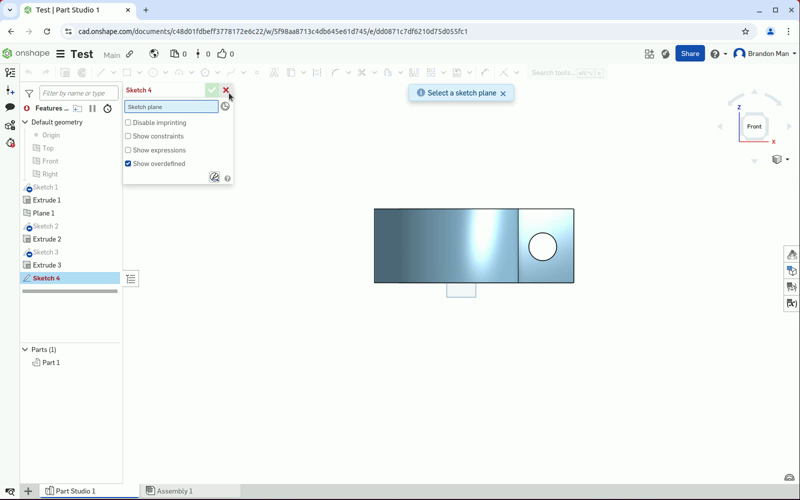
mouse_move(73, 215)
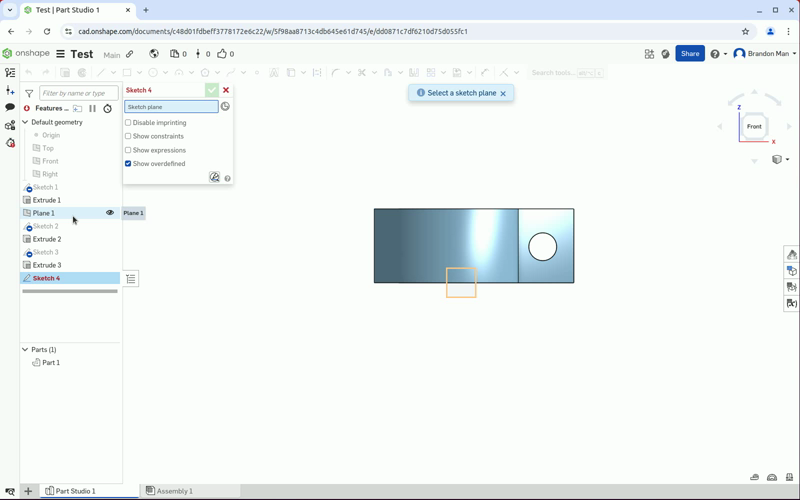
click(73, 215)
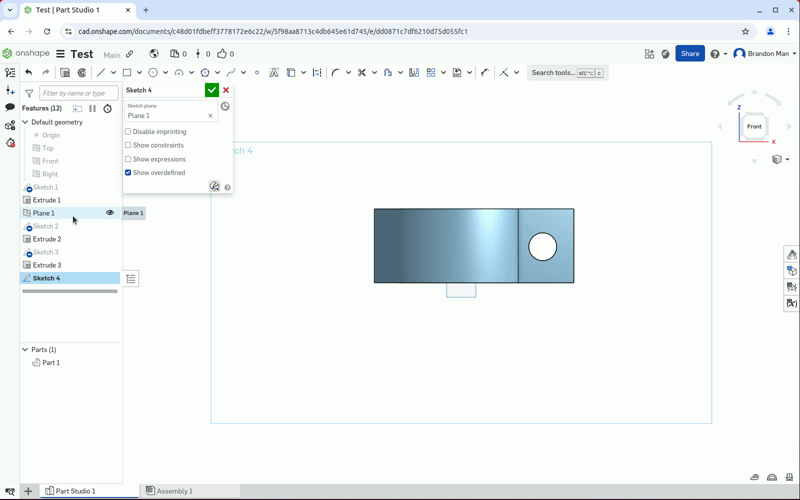
mouse_move(73, 352)
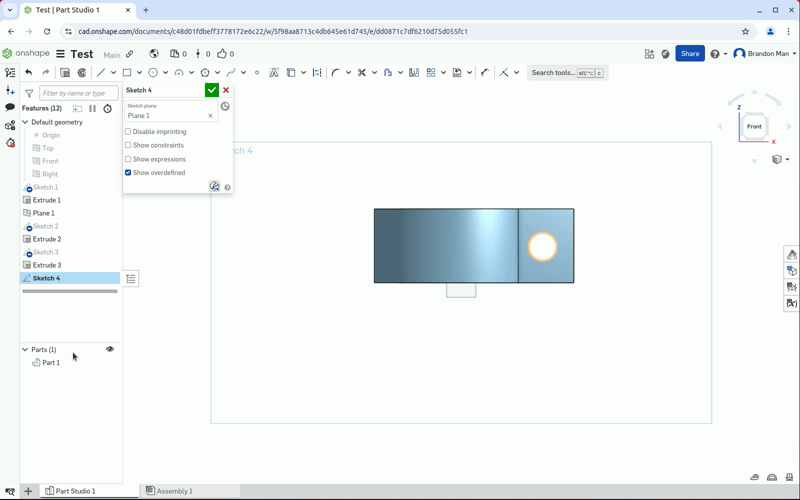
key(y)
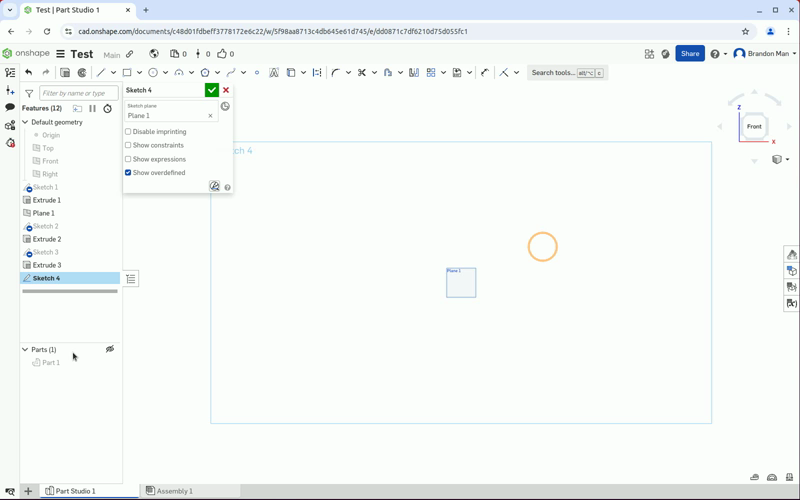
key(c)
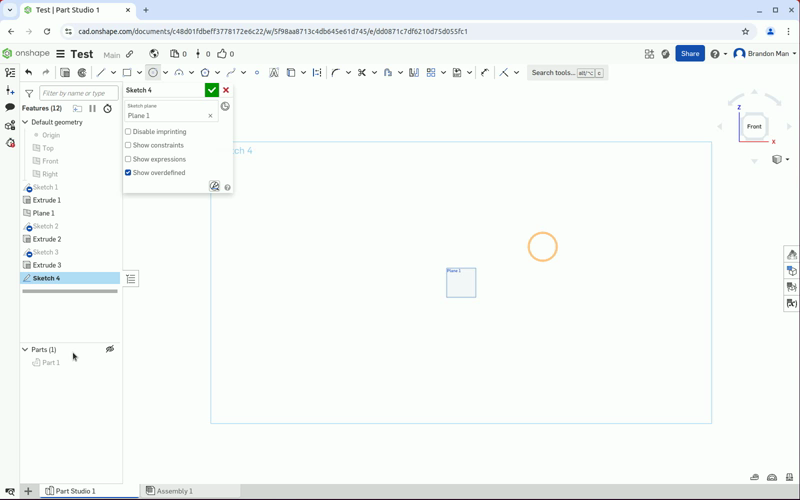
key_down(shift)
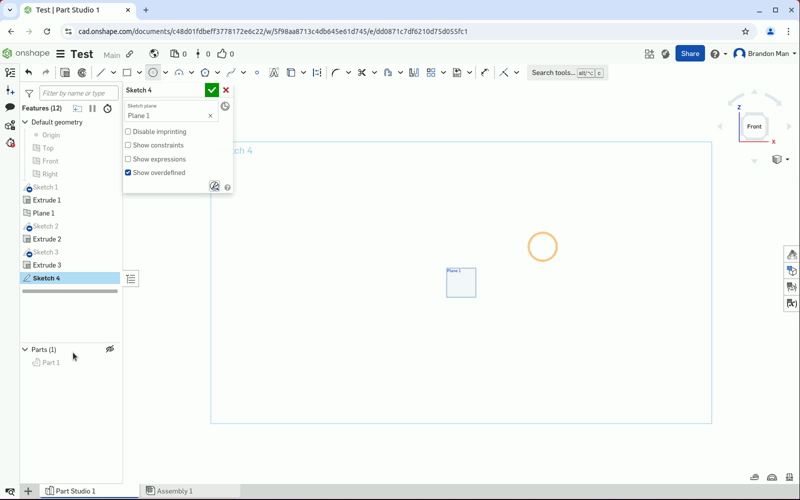
mouse_move(542, 246)
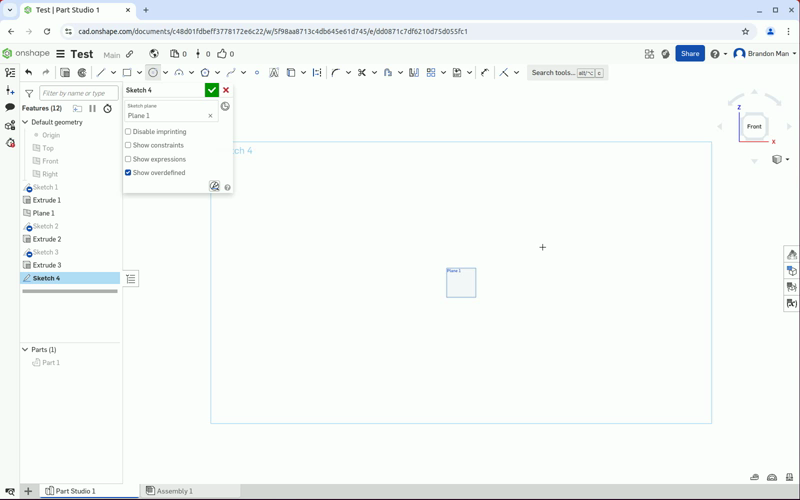
click(542, 246)
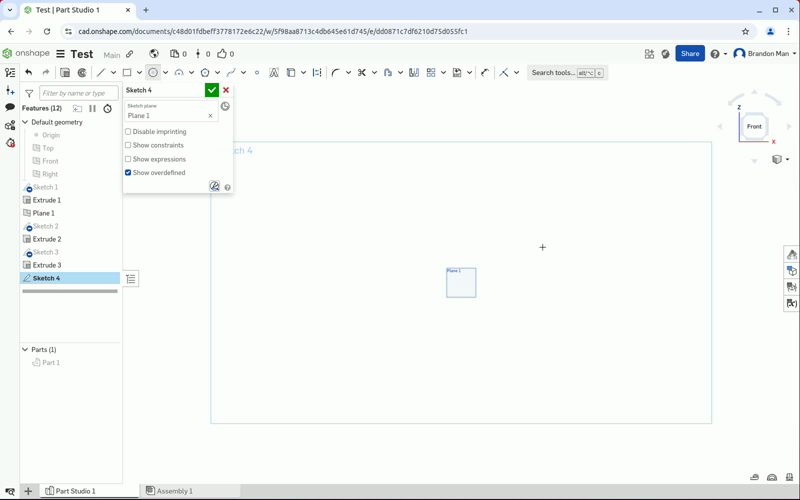
key_up(shift)
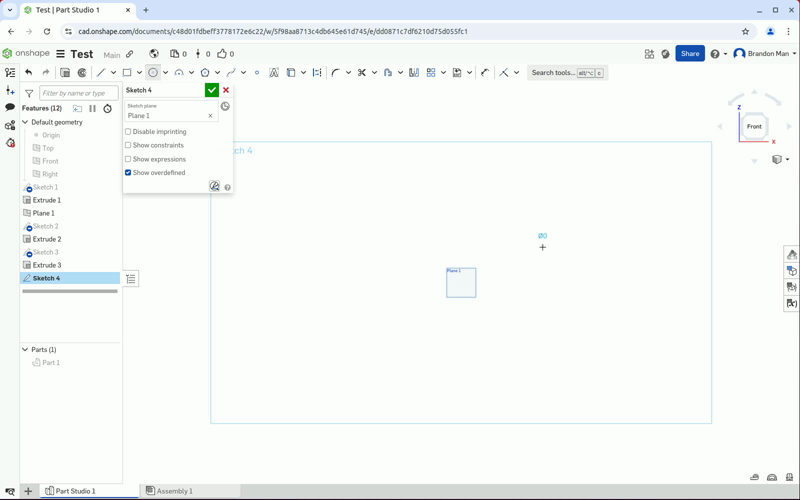
mouse_move(561, 246)
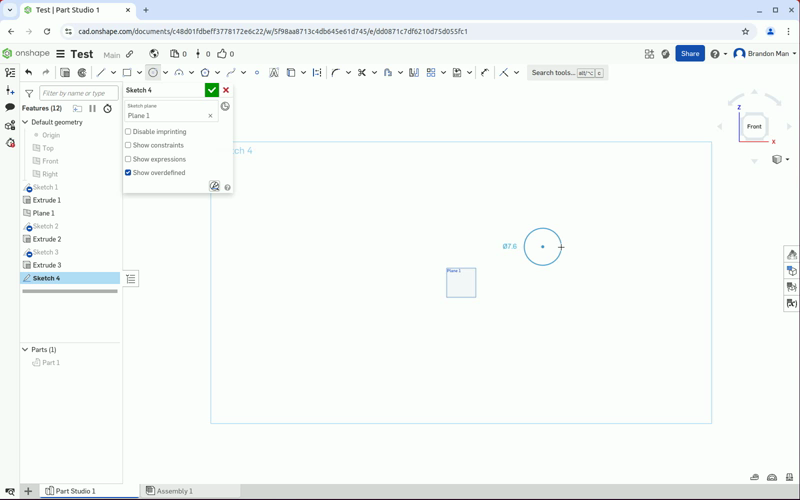
click(561, 246)
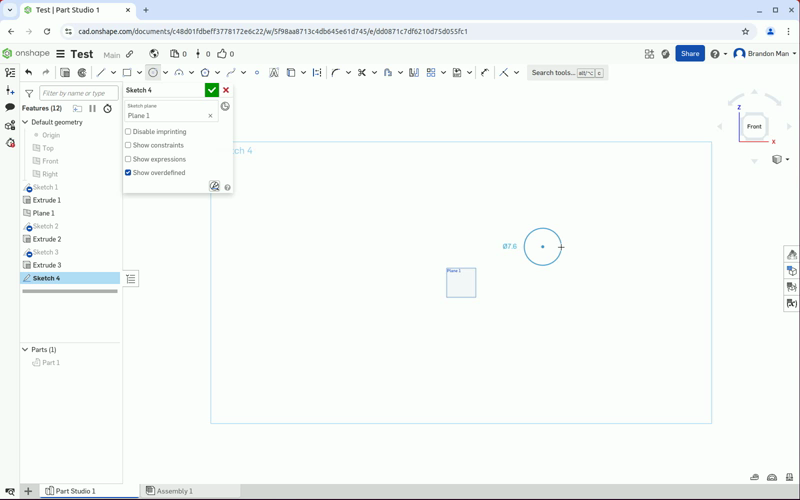
key(esc)
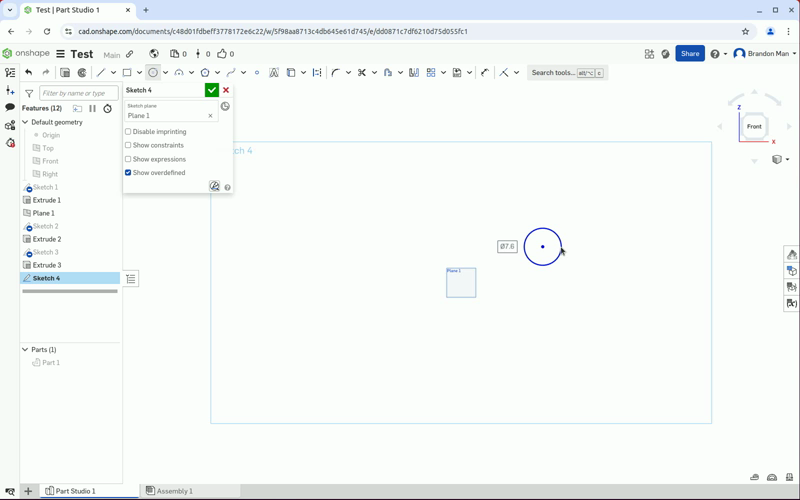
key(c)
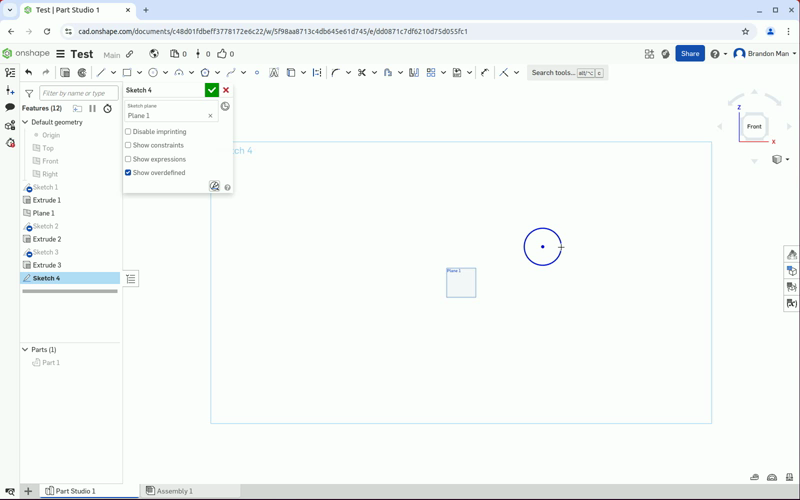
key_down(shift)
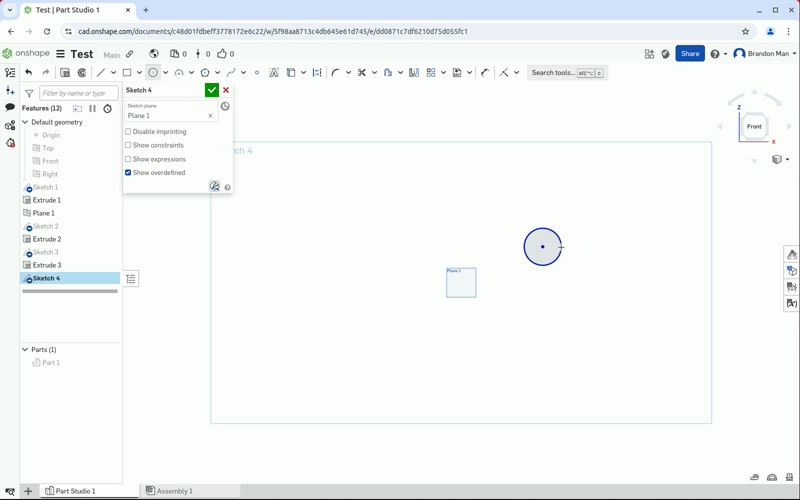
mouse_move(542, 246)
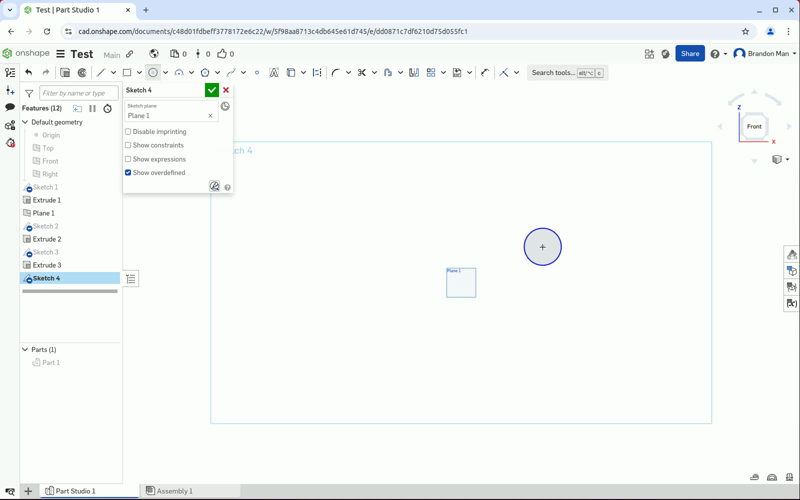
click(542, 246)
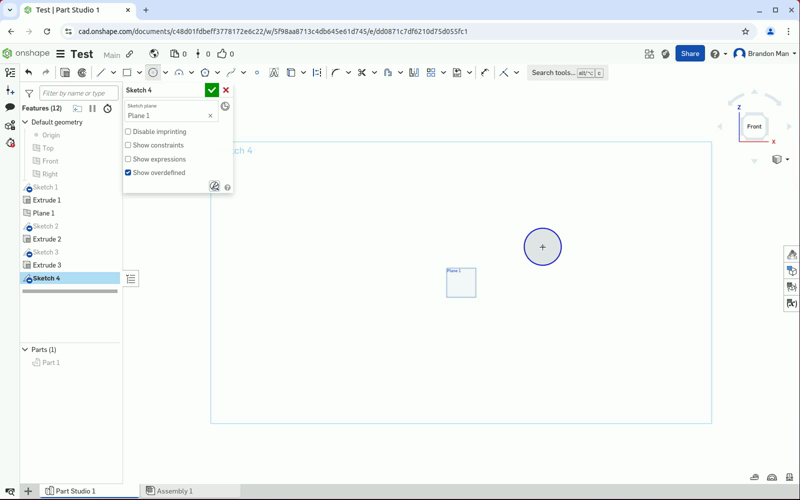
key_up(shift)
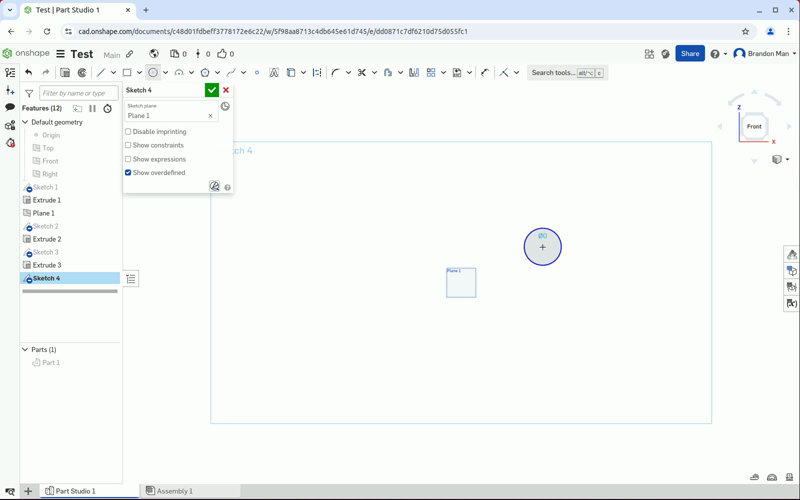
mouse_move(555, 246)
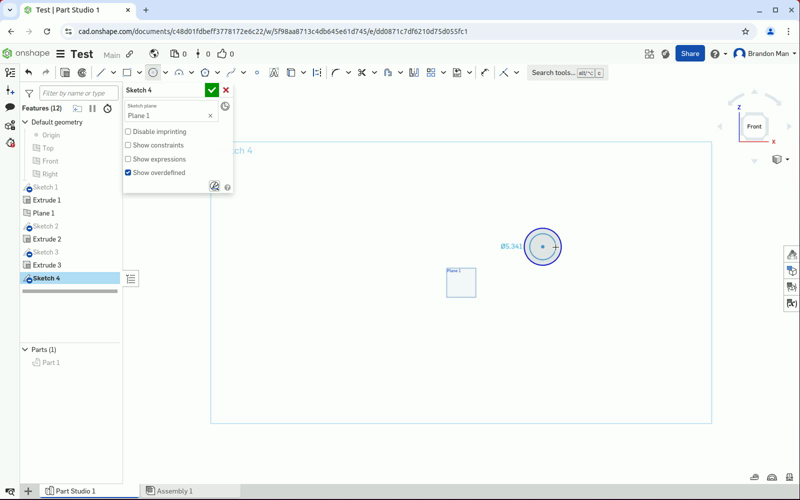
click(555, 246)
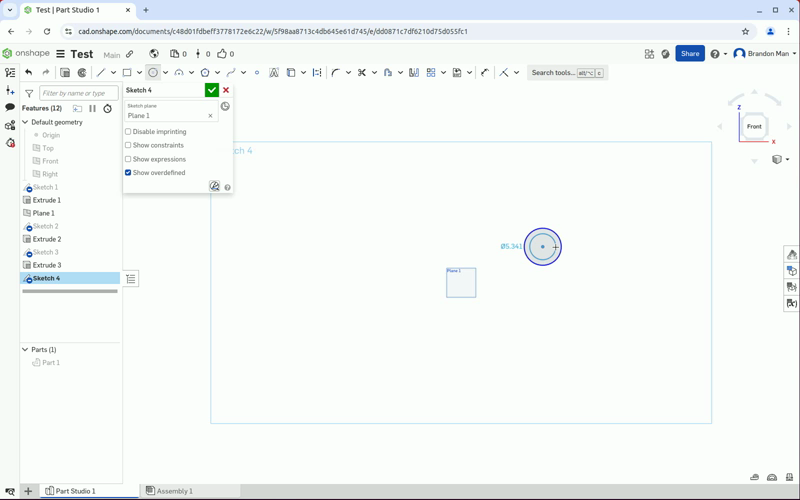
key(esc)
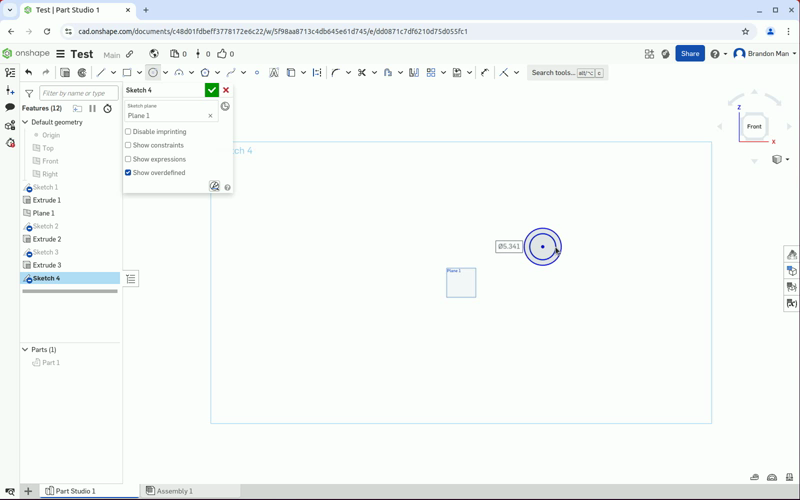
mouse_move(553, 238)
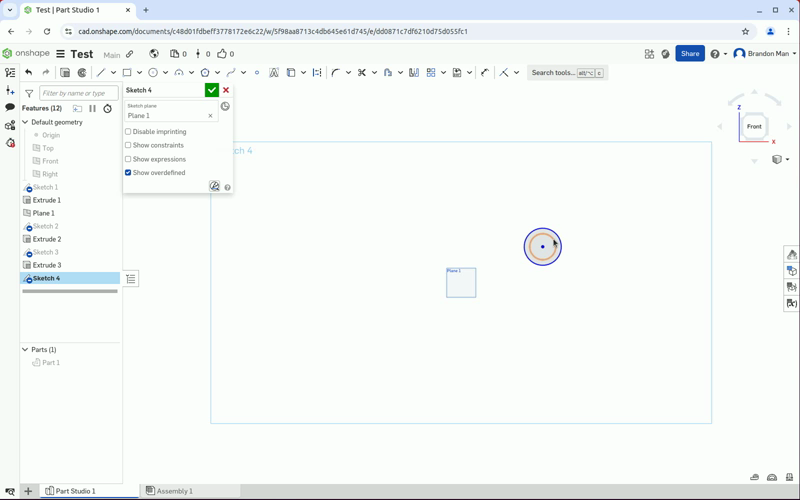
scroll(6)
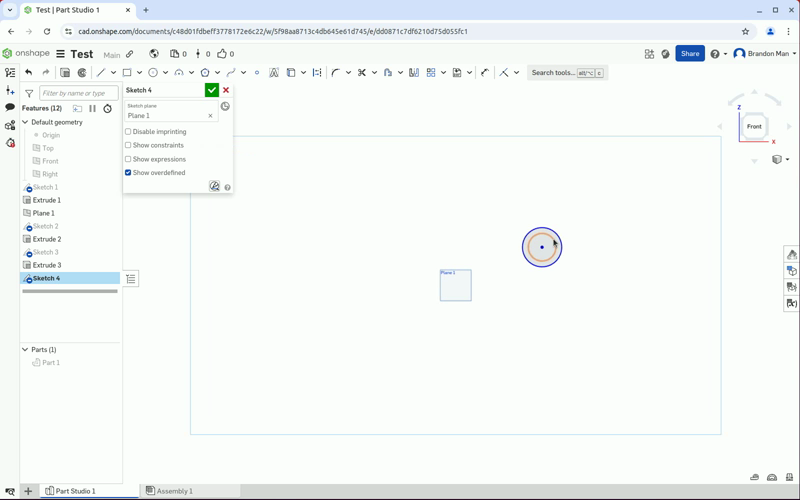
scroll(6)
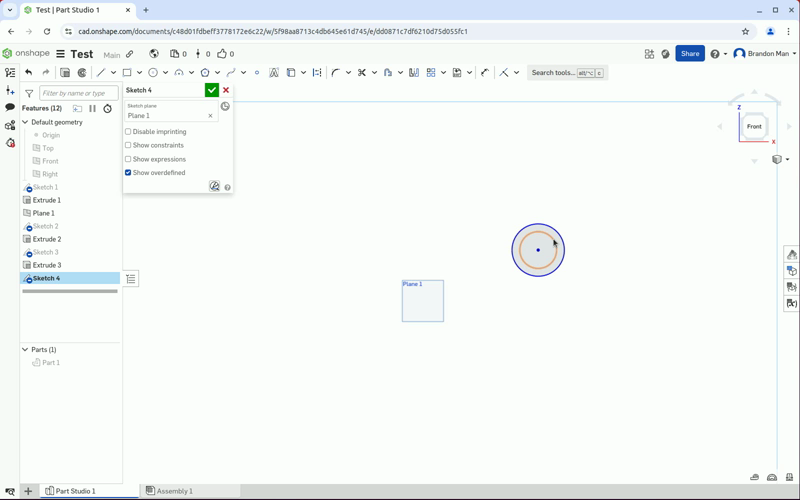
scroll(6)
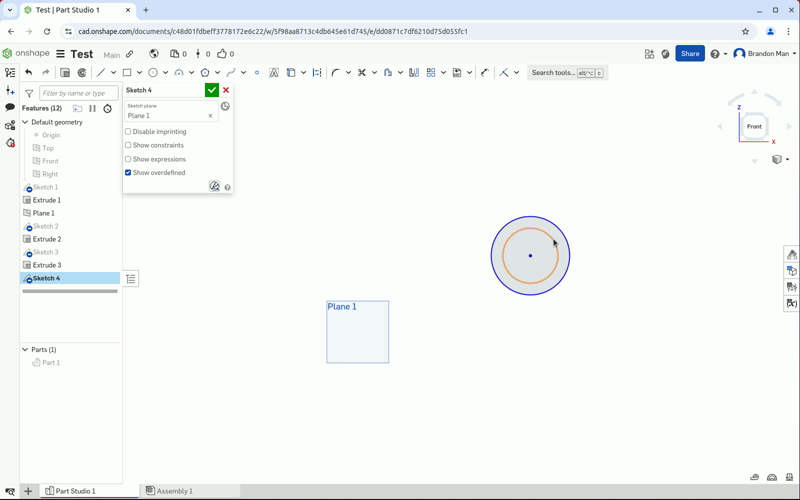
scroll(6)
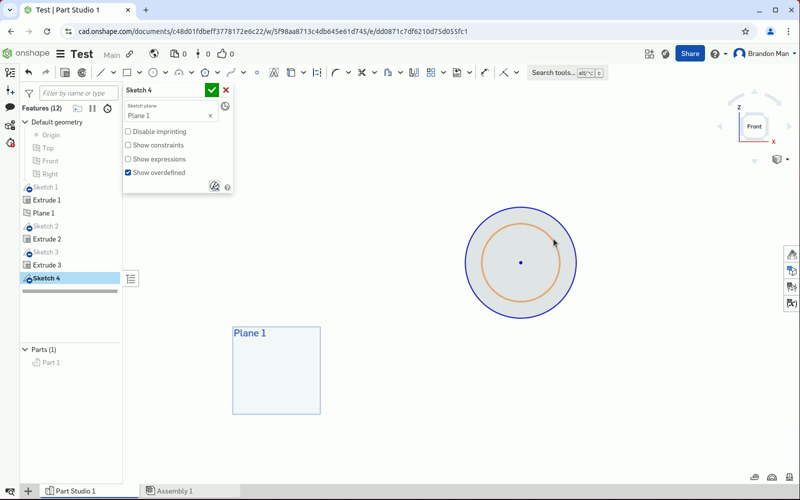
scroll(6)
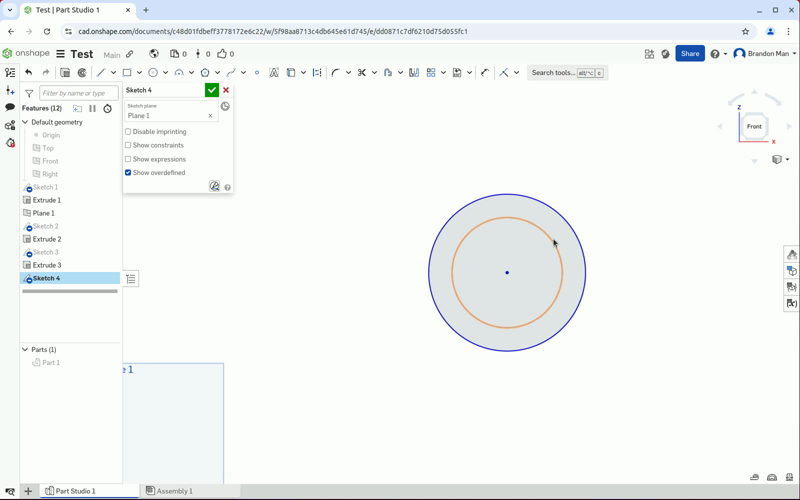
scroll(6)
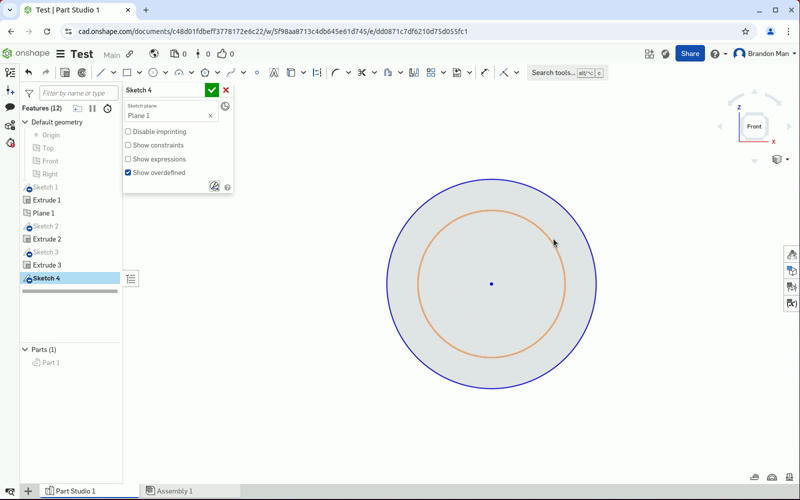
scroll(6)
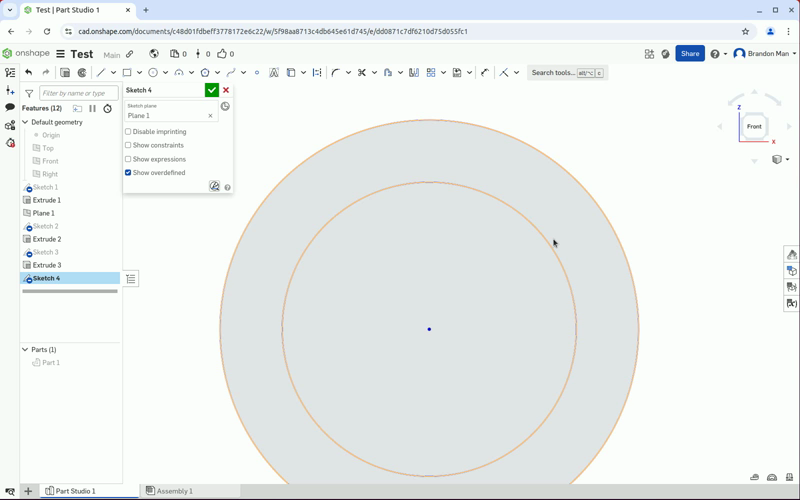
click(553, 238)
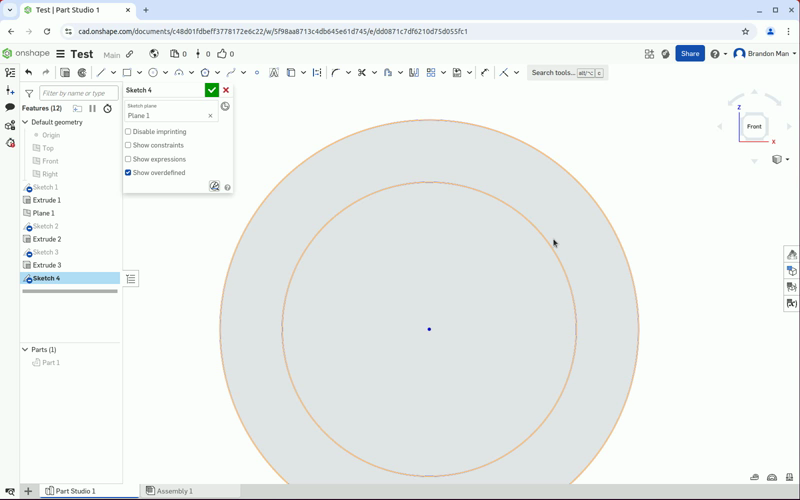
scroll(-6)
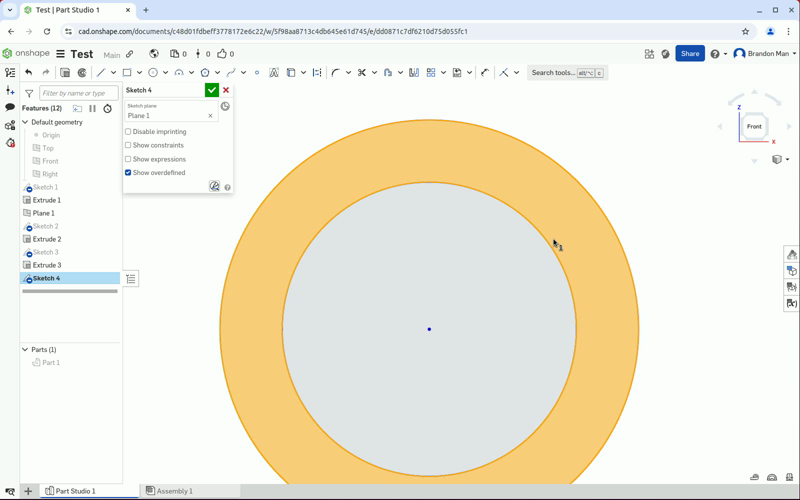
scroll(-6)
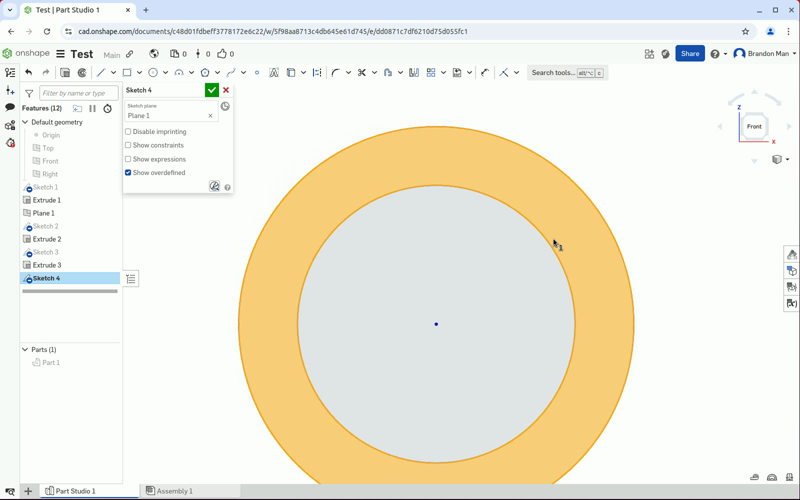
scroll(-6)
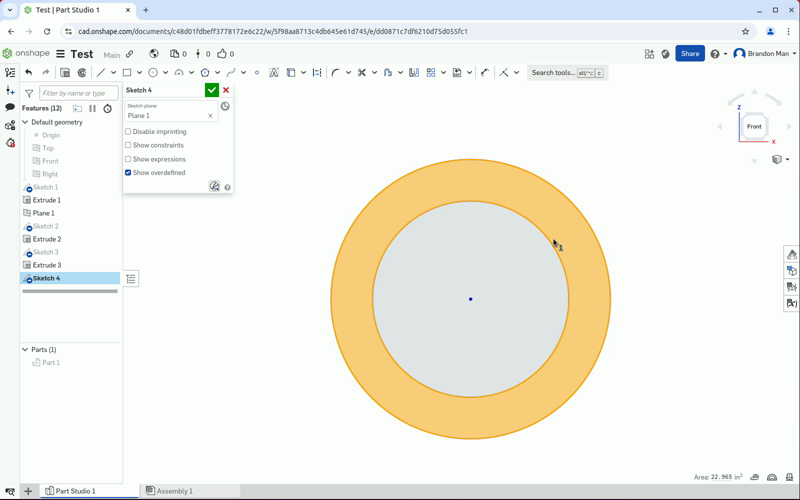
scroll(-6)
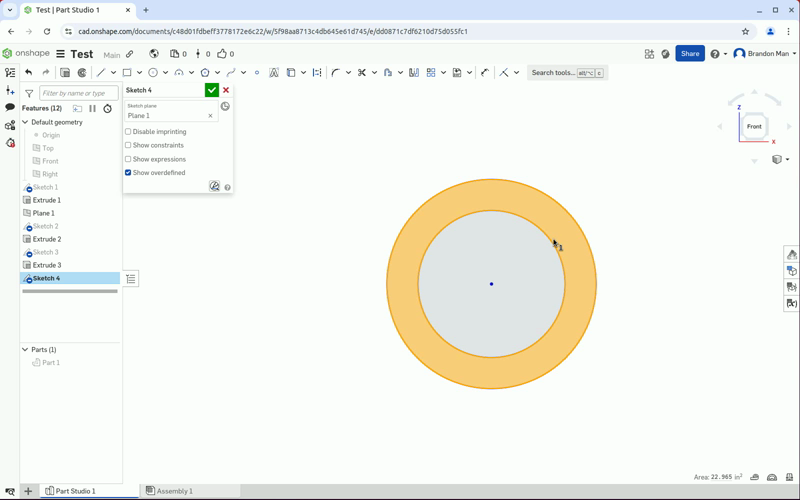
scroll(-6)
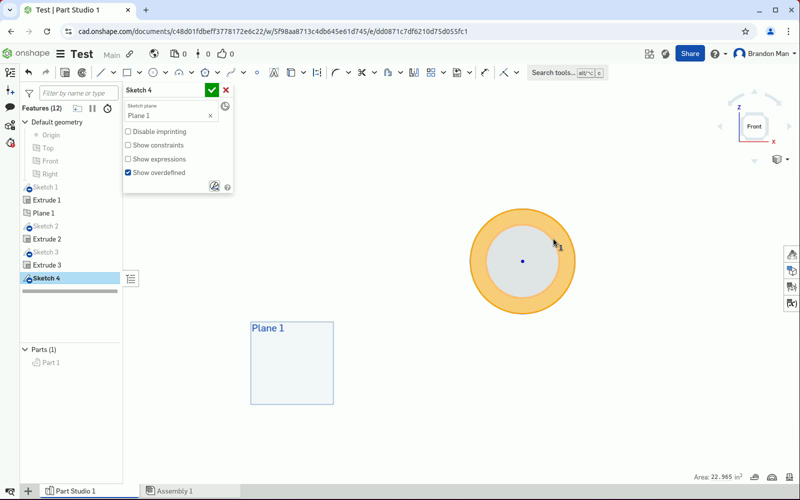
scroll(-6)
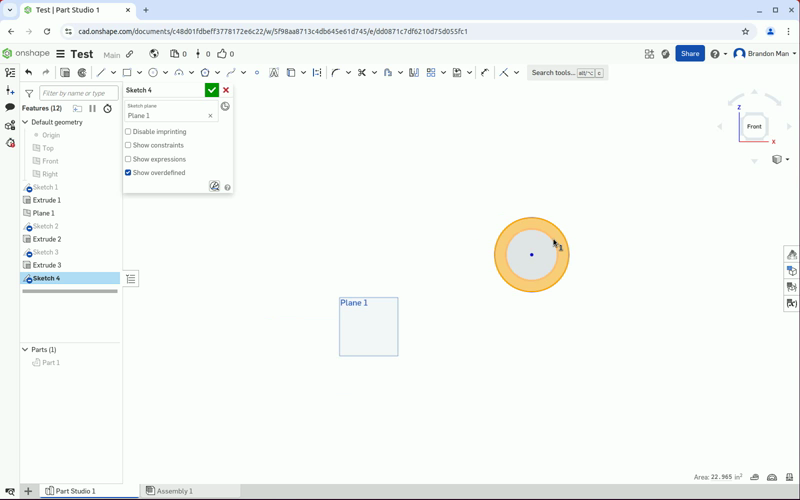
scroll(-6)
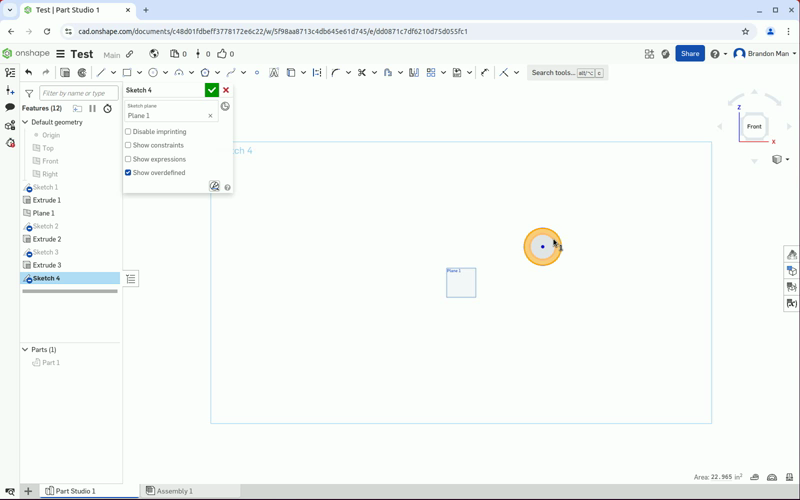
mouse_move(73, 352)
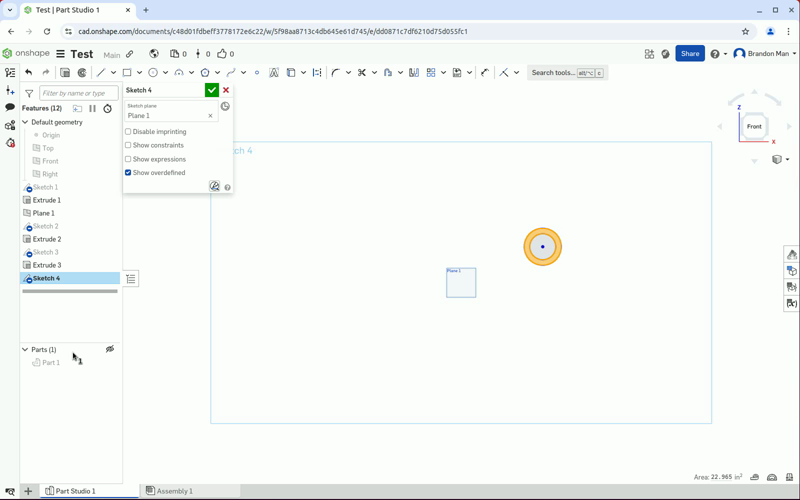
key(shift+y)
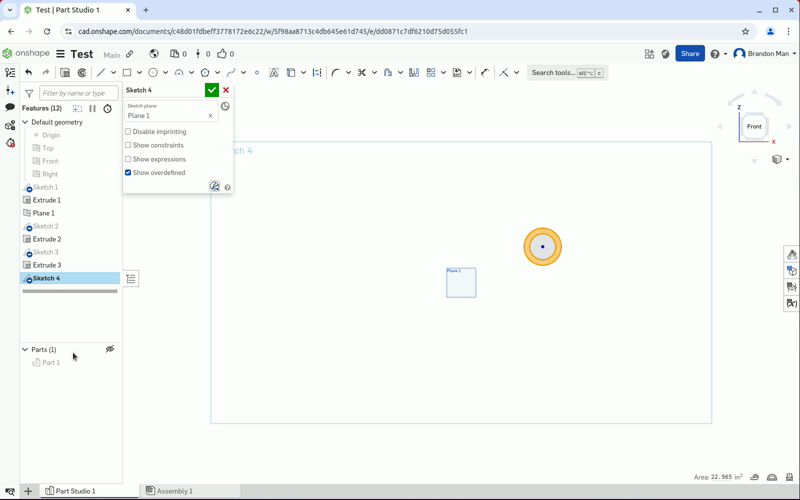
key(shift+e)
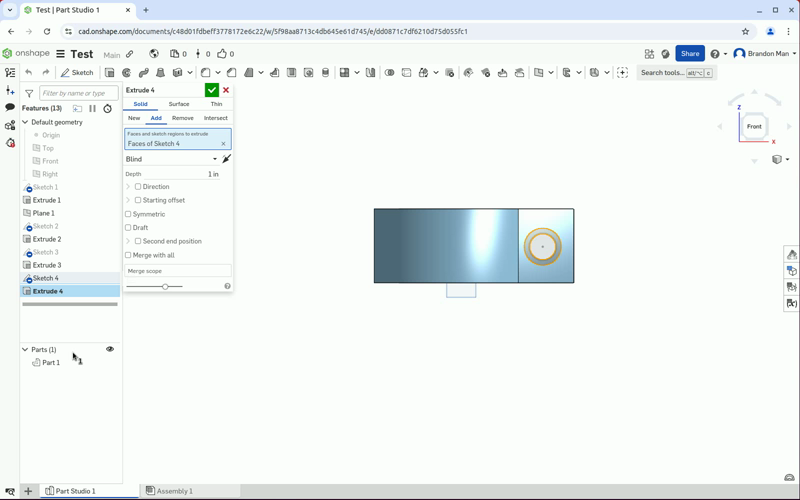
mouse_move(143, 106)
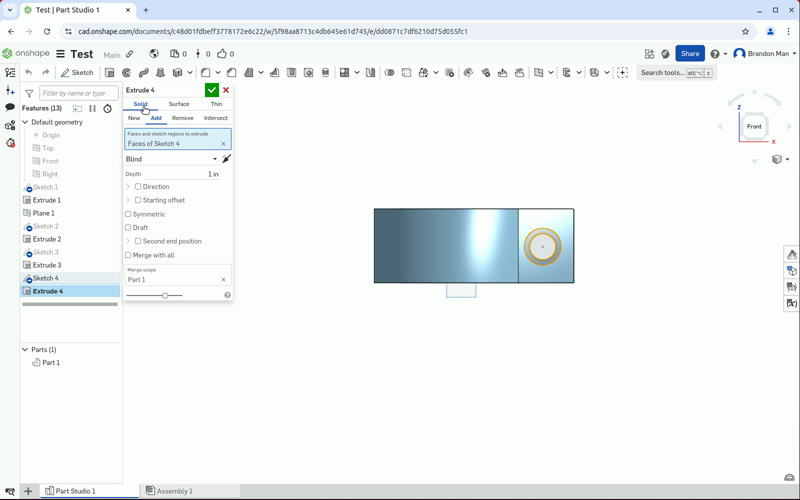
click(143, 106)
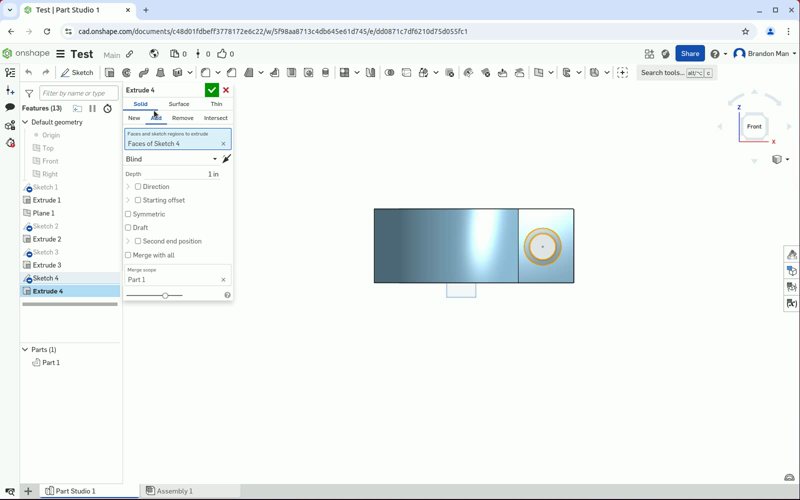
mouse_move(186, 120)
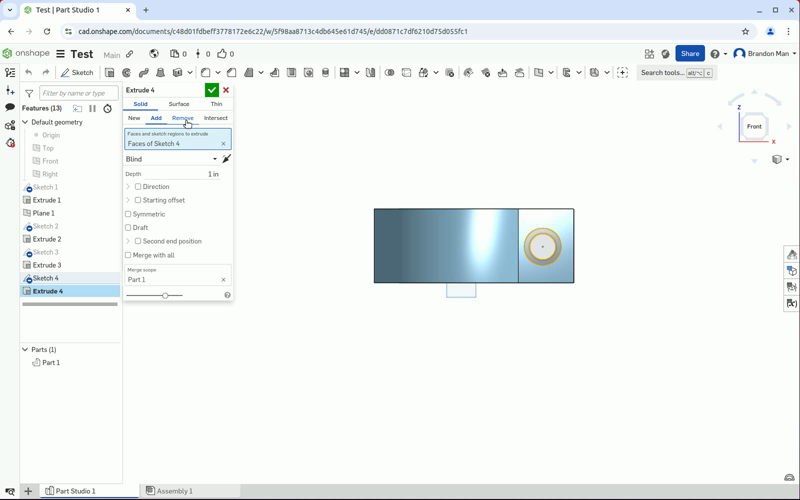
click(186, 120)
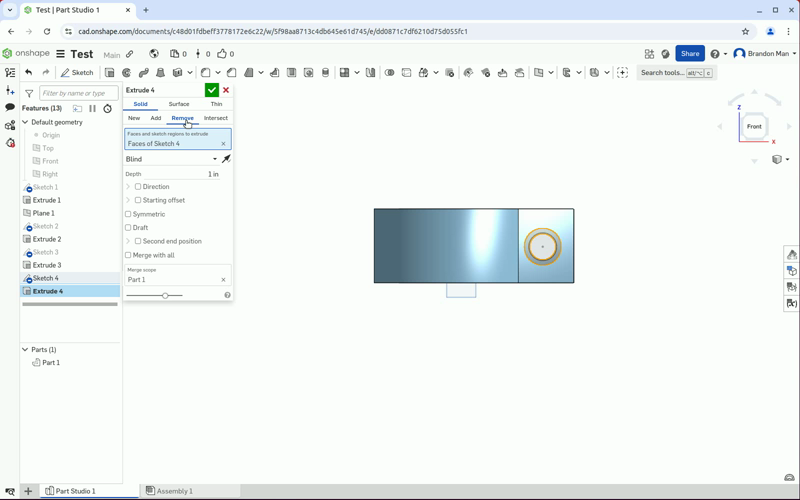
key(tab, 4)
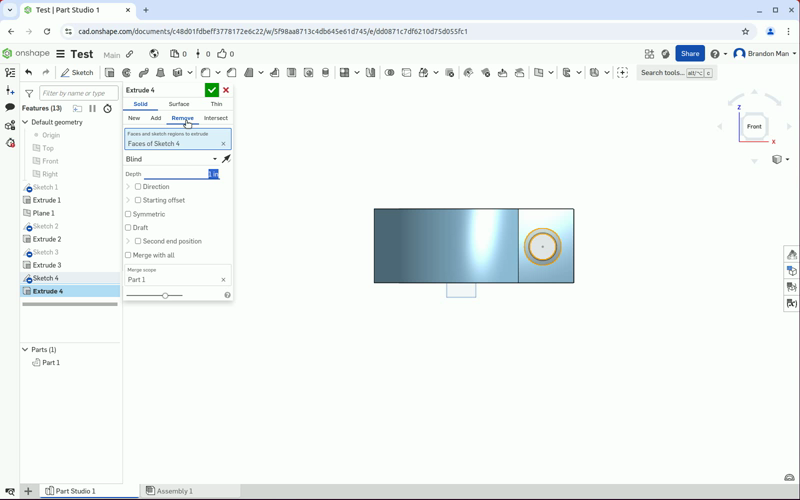
text(24.072)
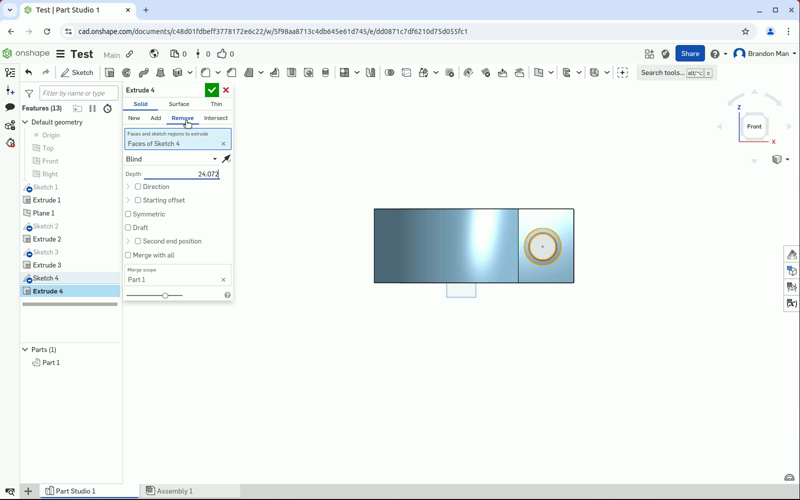
key(tab, 3)
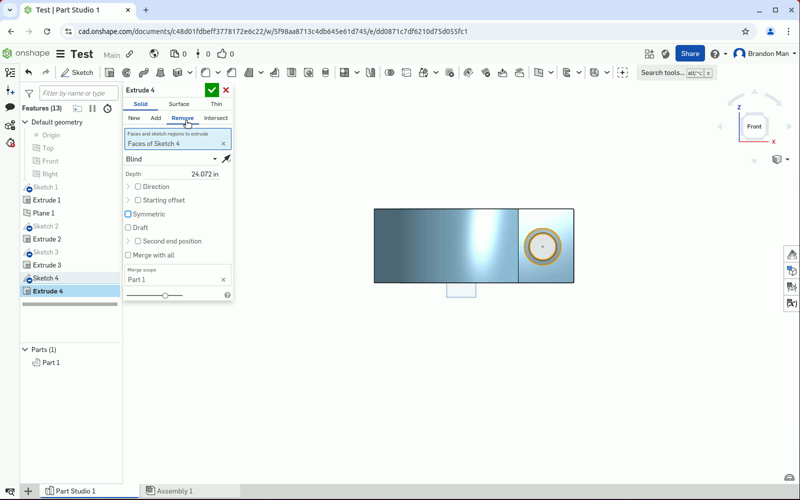
key(space)
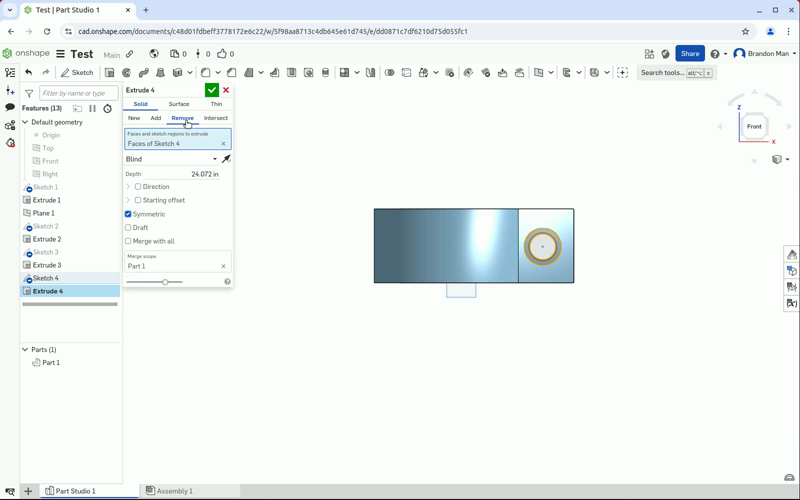
key(tab, 2)
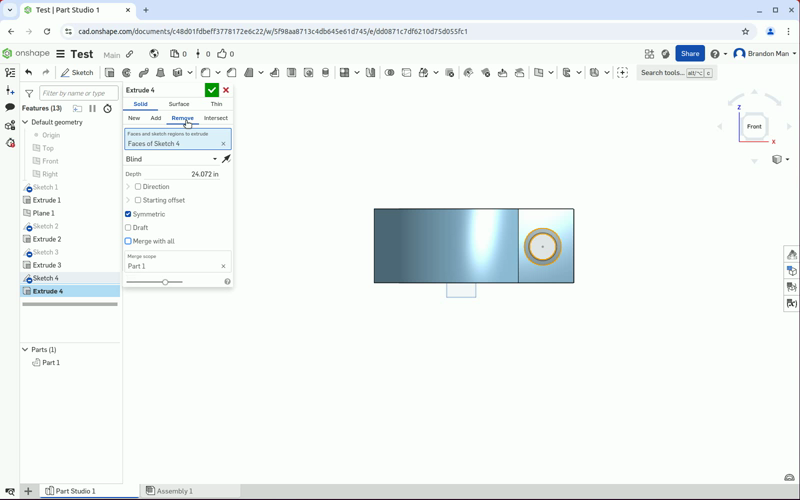
key(space)
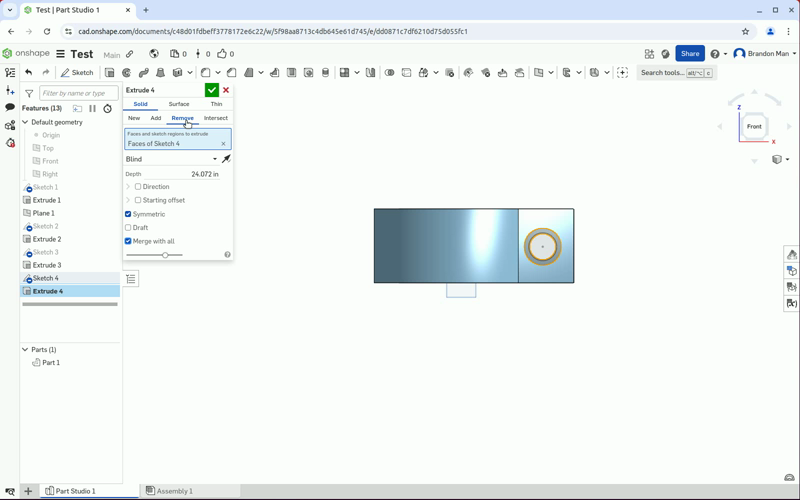
key(enter)
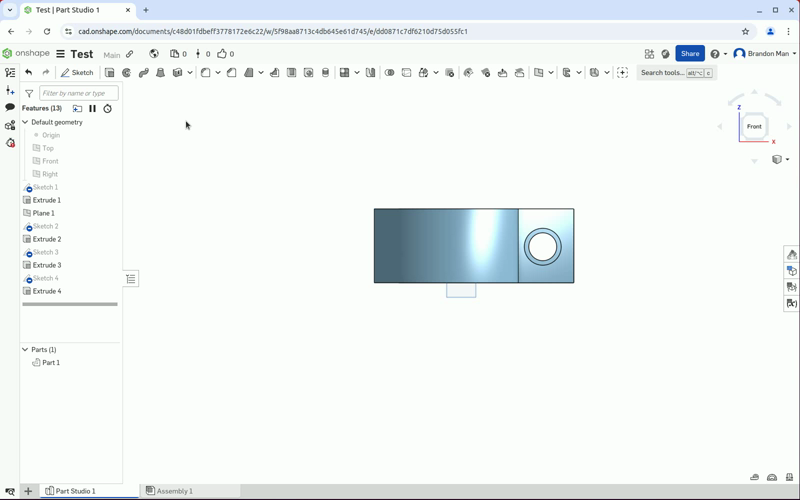
key(shift+h)
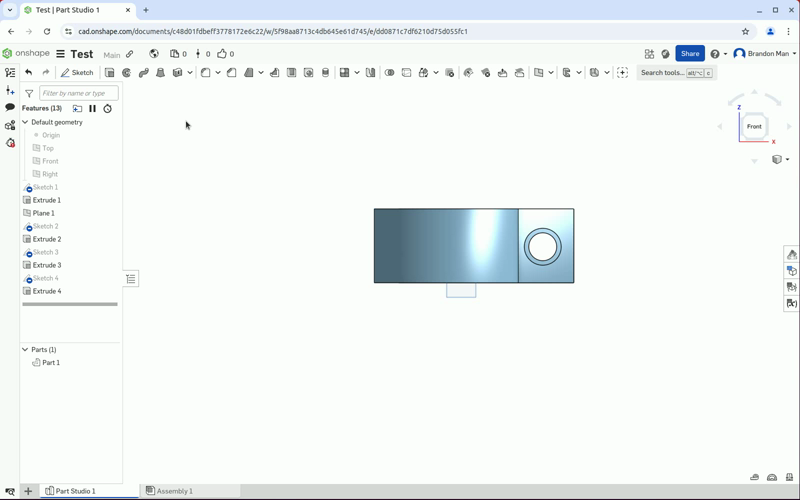
key(shift+h)
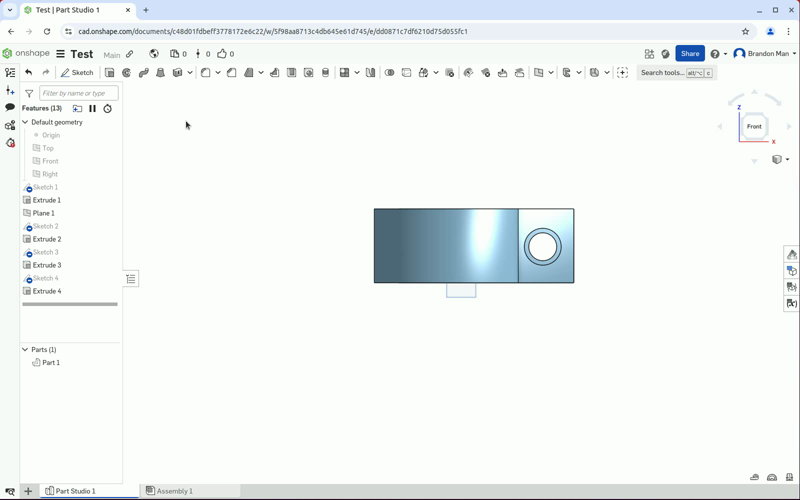
mouse_move(73, 189)
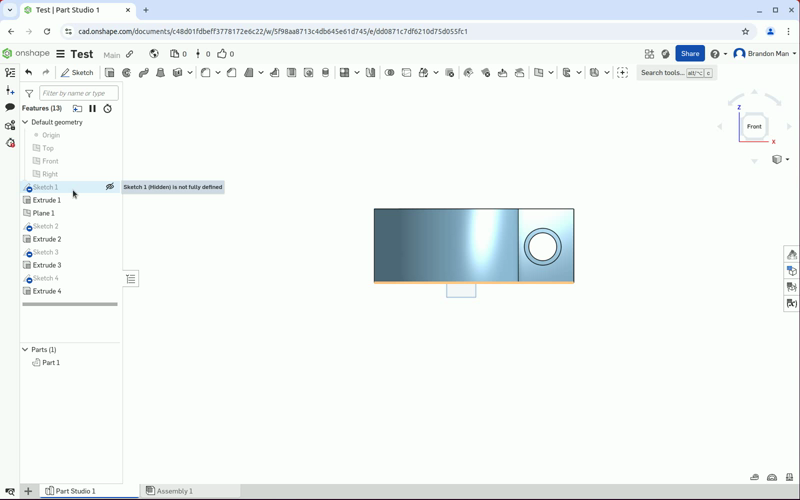
click(73, 189)
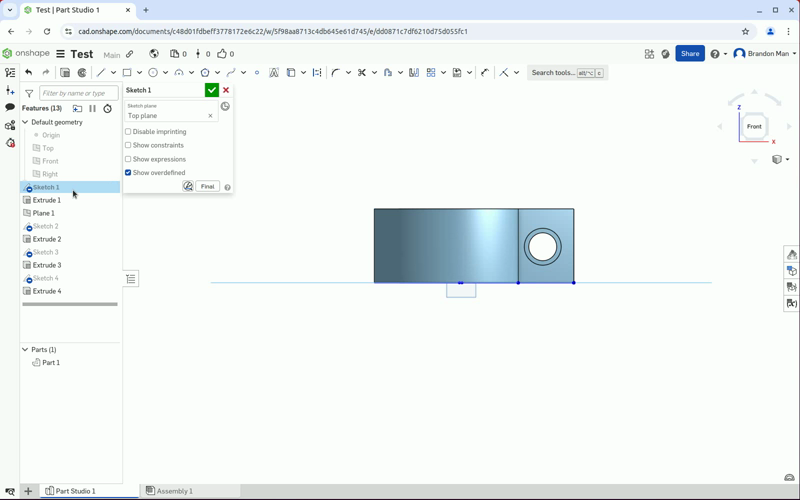
mouse_move(229, 92)
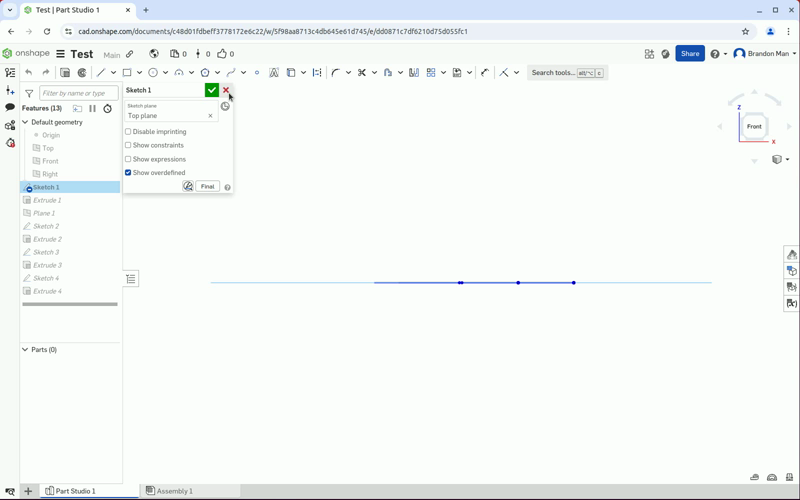
click(229, 92)
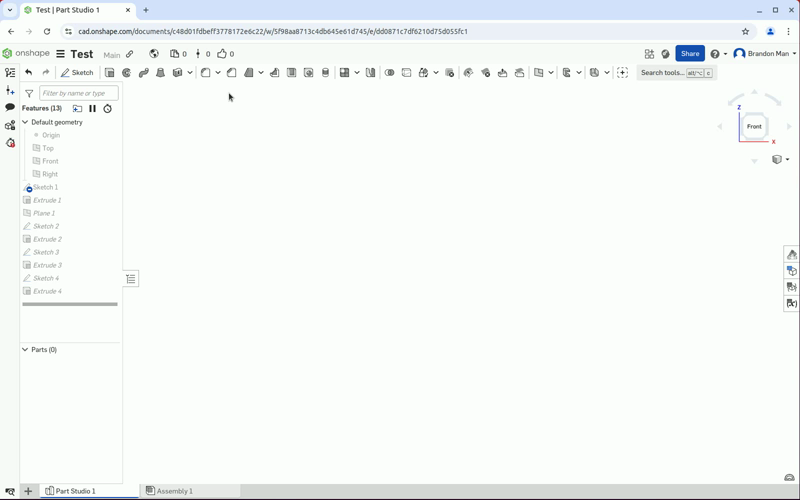
key(shift+s)
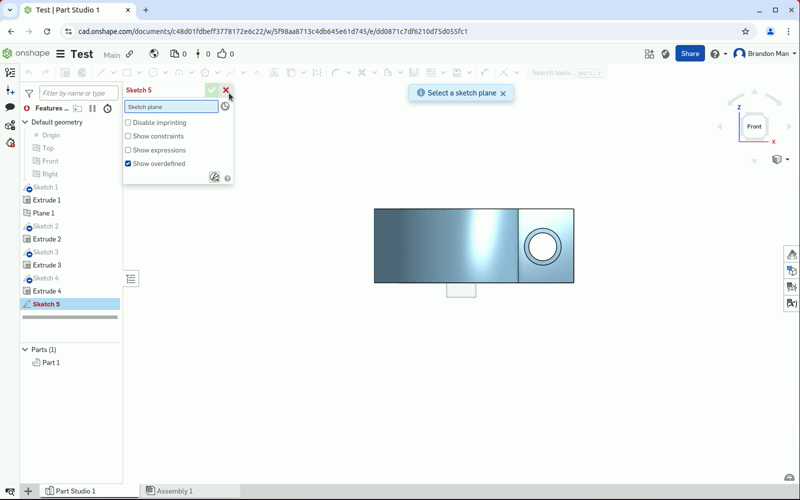
mouse_move(73, 215)
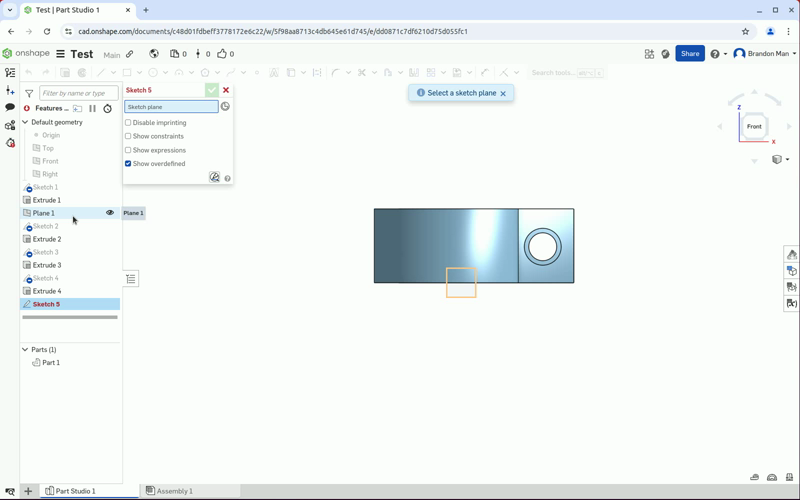
click(73, 215)
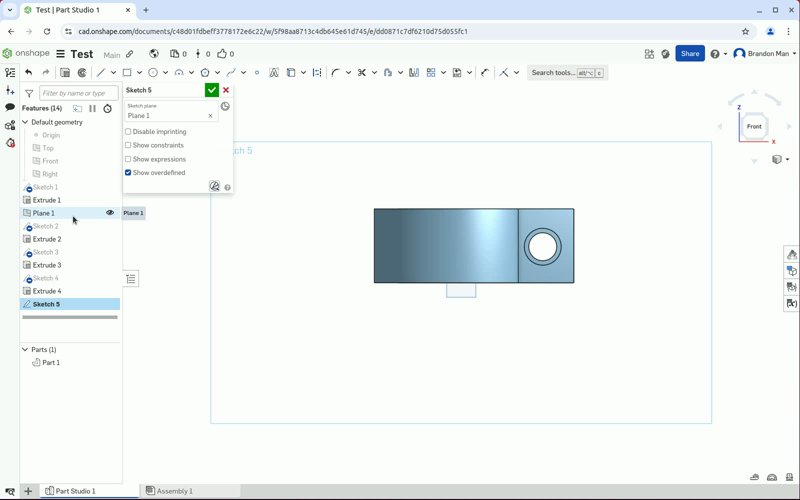
mouse_move(73, 352)
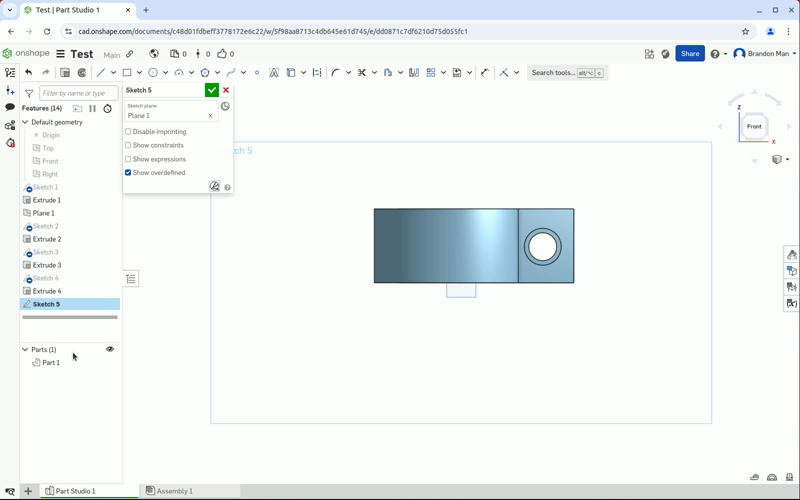
key(y)
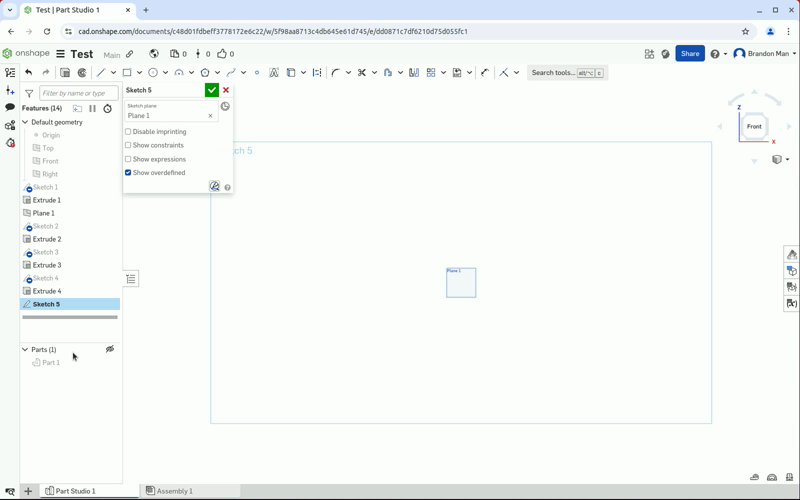
key(c)
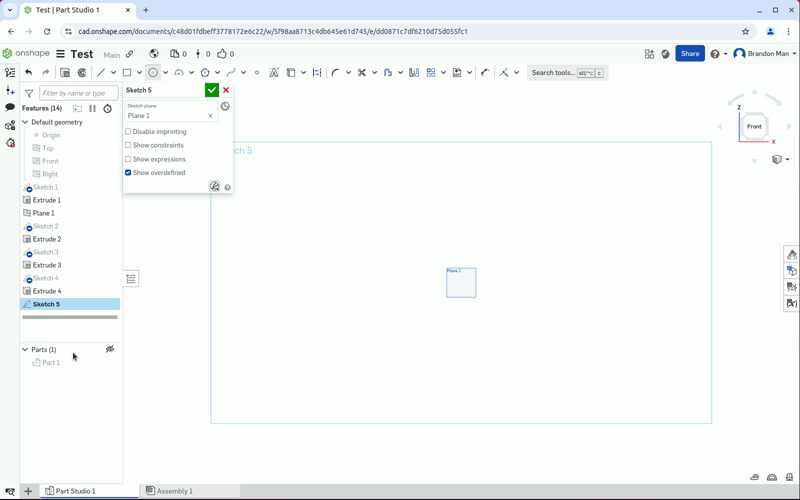
key_down(shift)
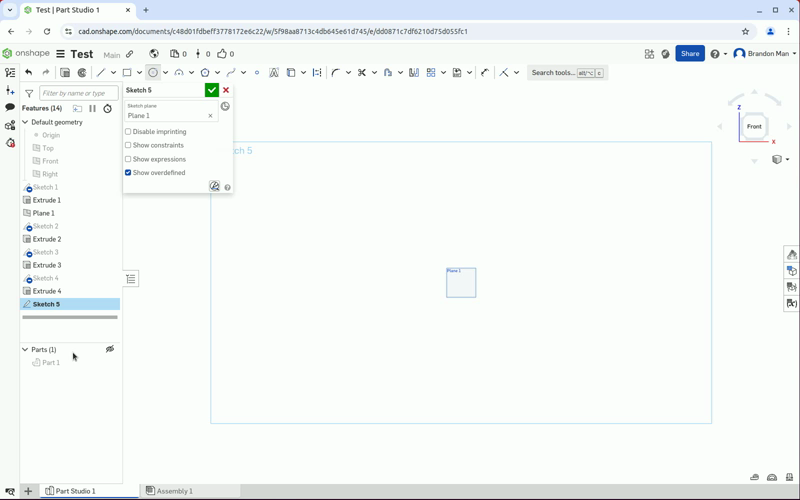
mouse_move(542, 246)
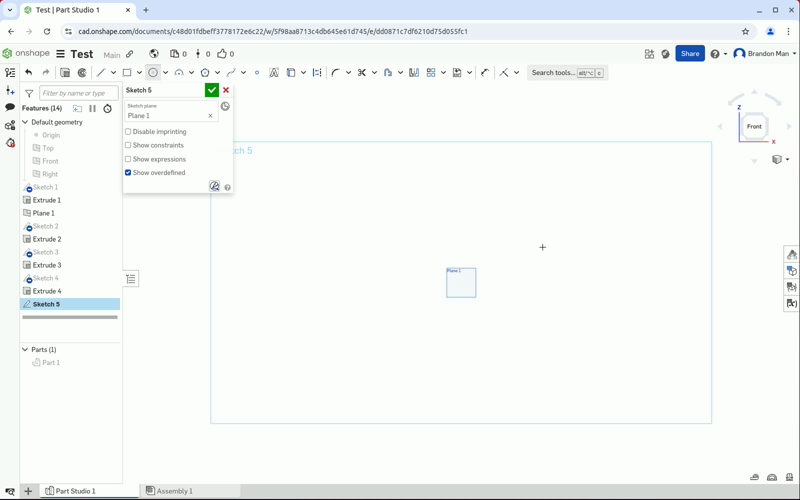
click(542, 246)
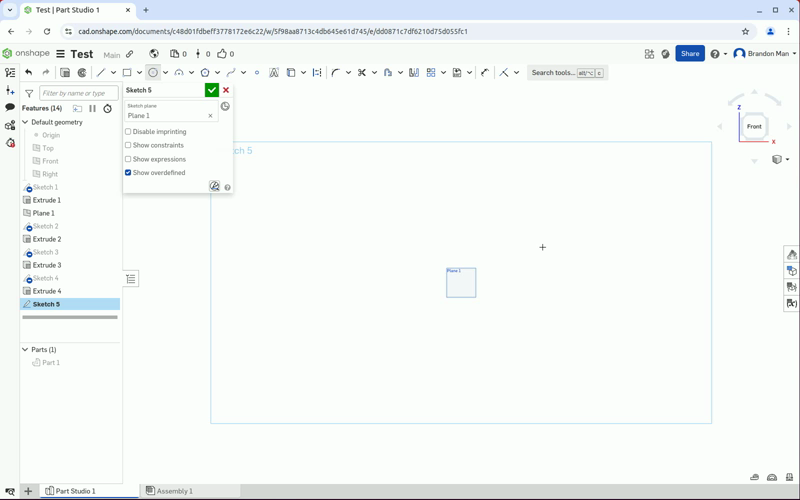
key_up(shift)
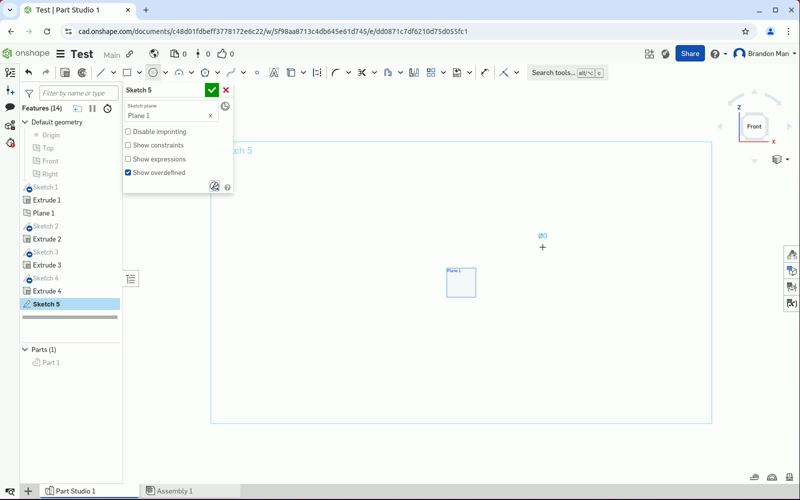
mouse_move(561, 246)
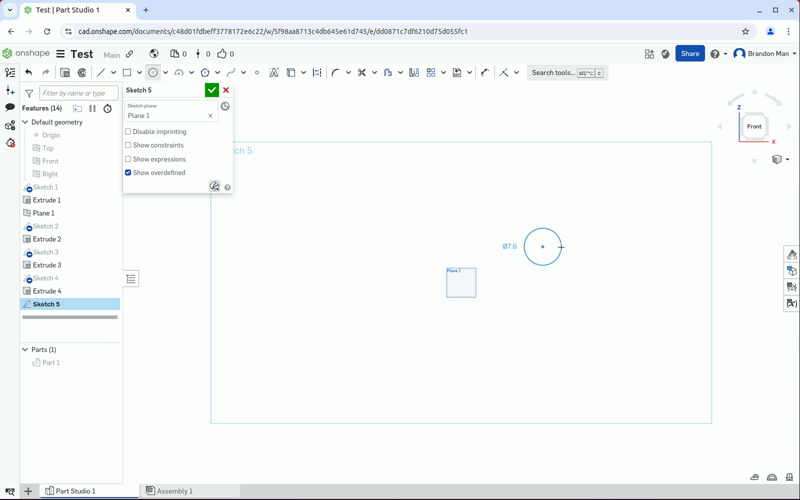
click(561, 246)
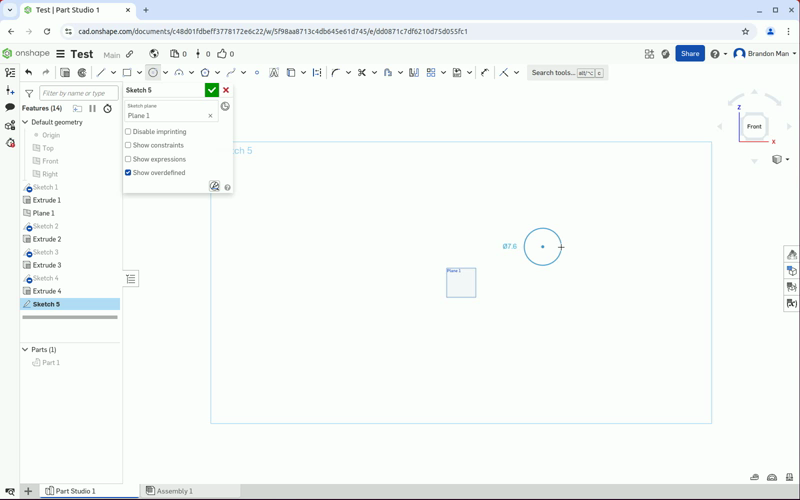
key(esc)
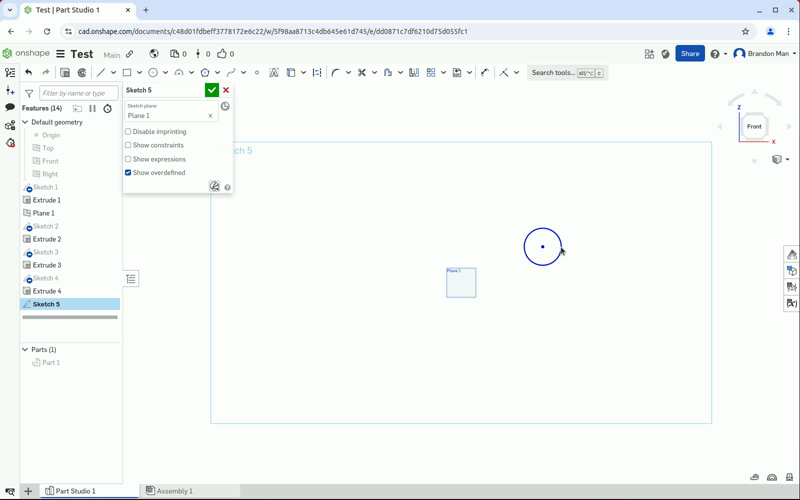
mouse_move(542, 230)
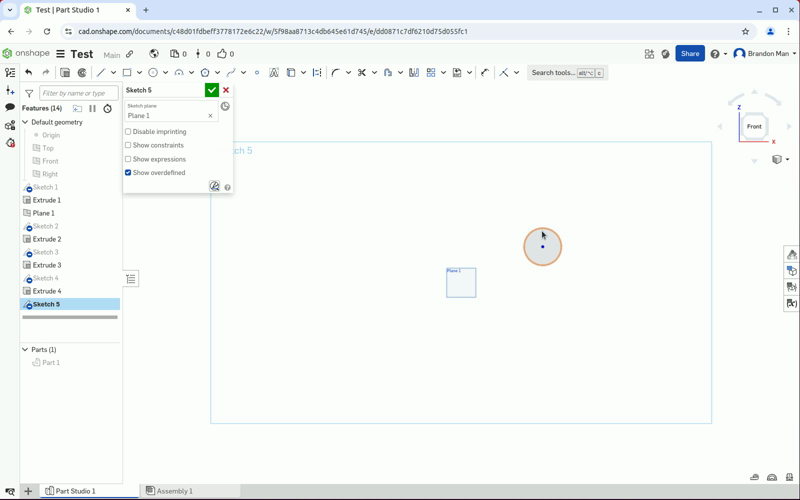
scroll(6)
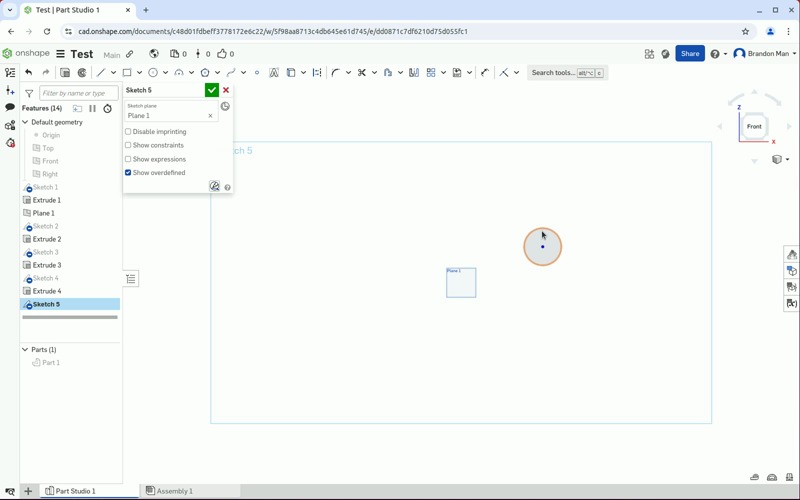
scroll(6)
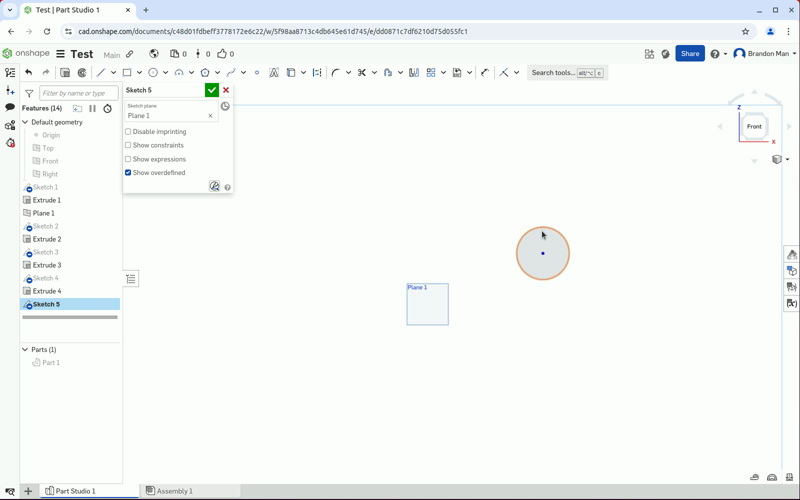
scroll(6)
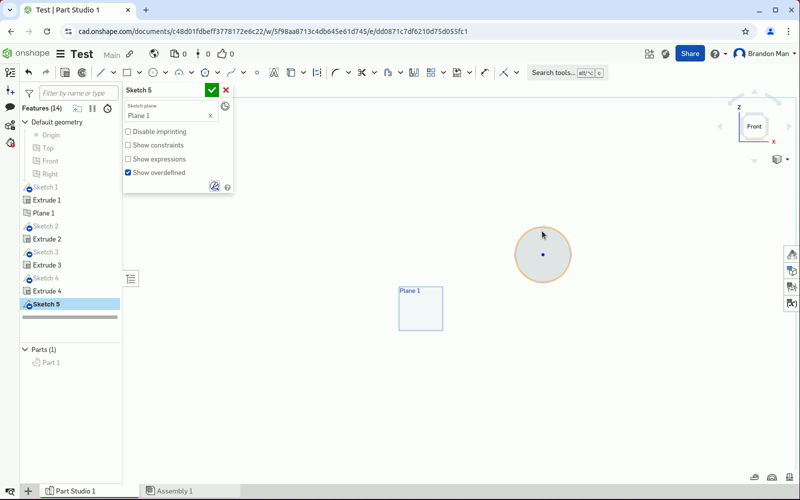
scroll(6)
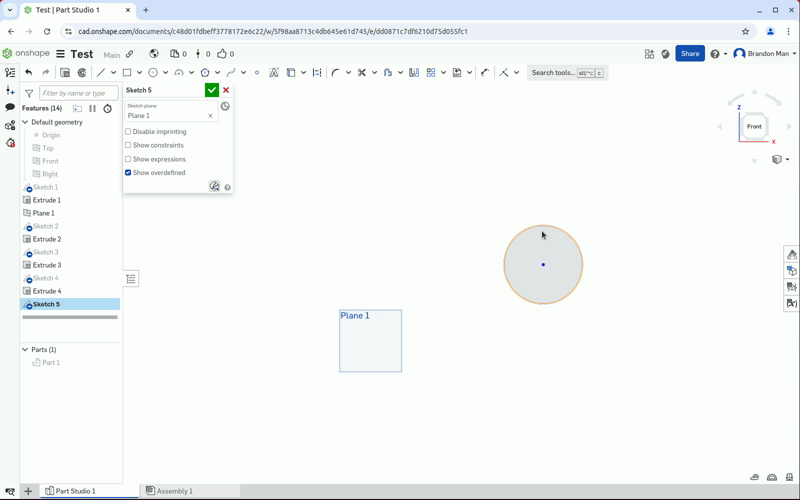
scroll(6)
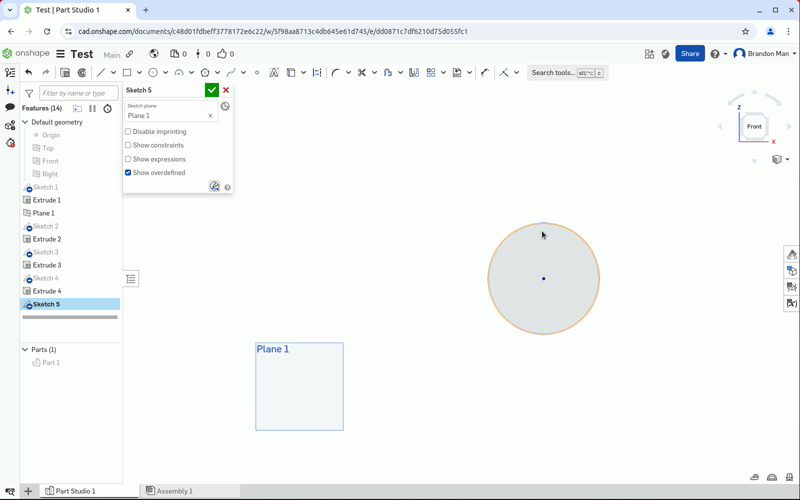
scroll(6)
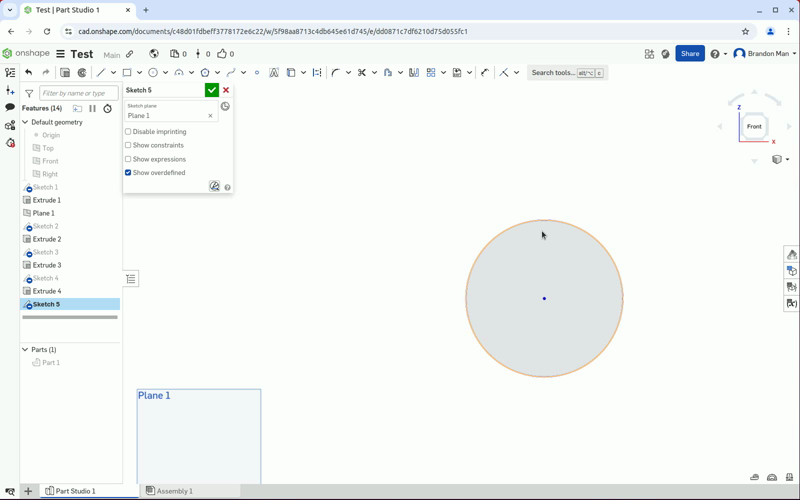
scroll(6)
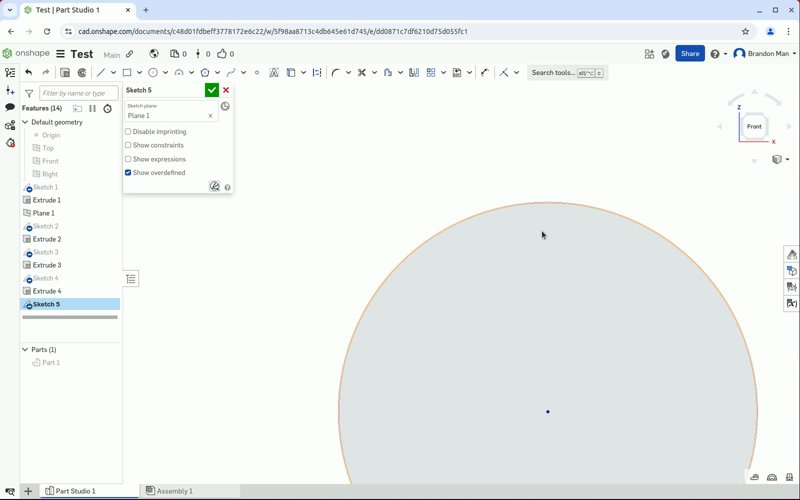
click(542, 230)
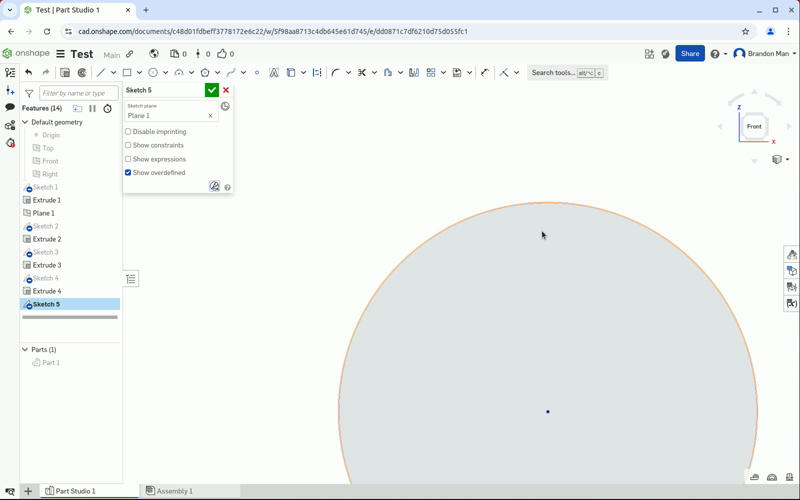
scroll(-6)
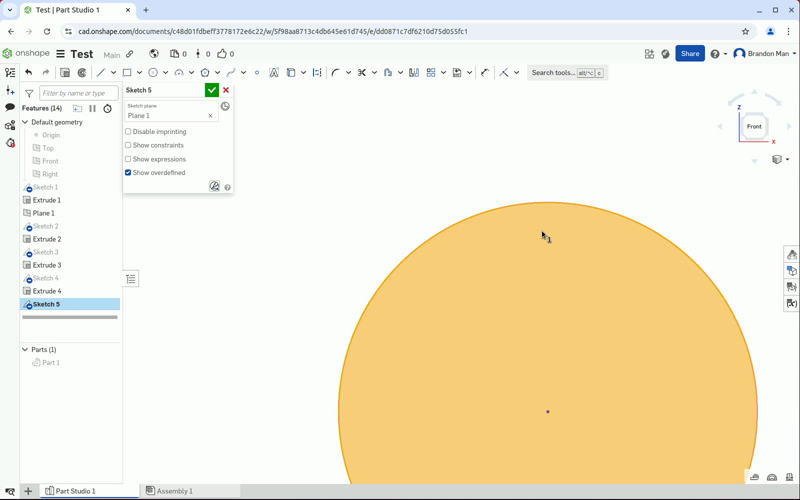
scroll(-6)
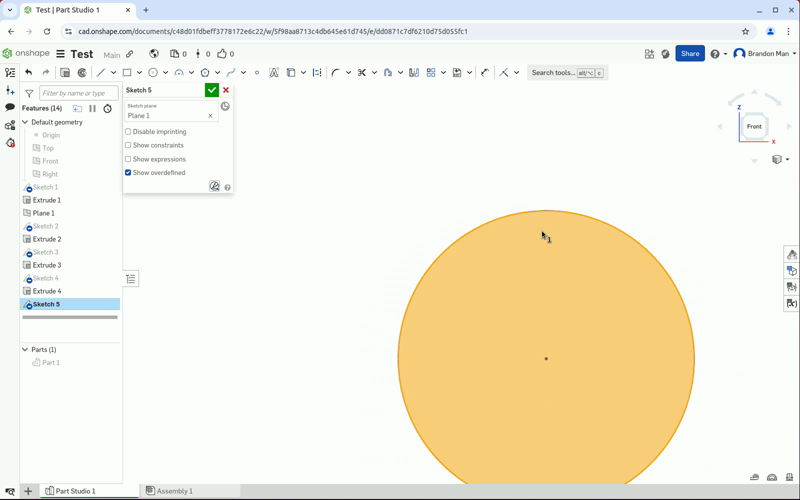
scroll(-6)
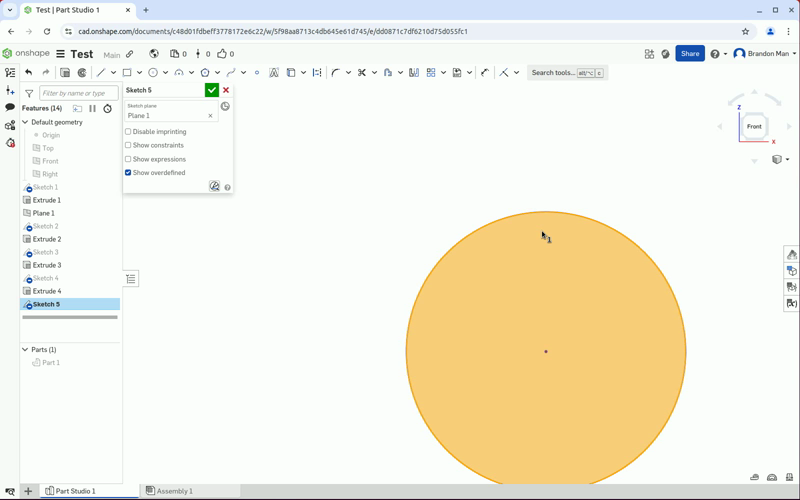
scroll(-6)
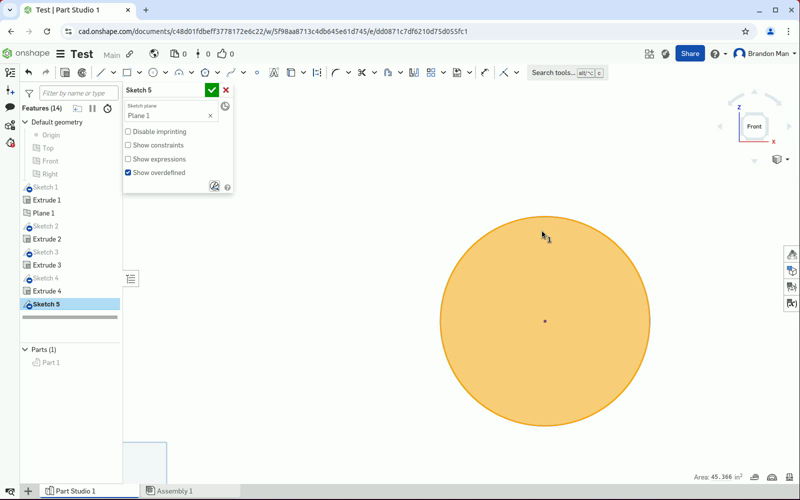
scroll(-6)
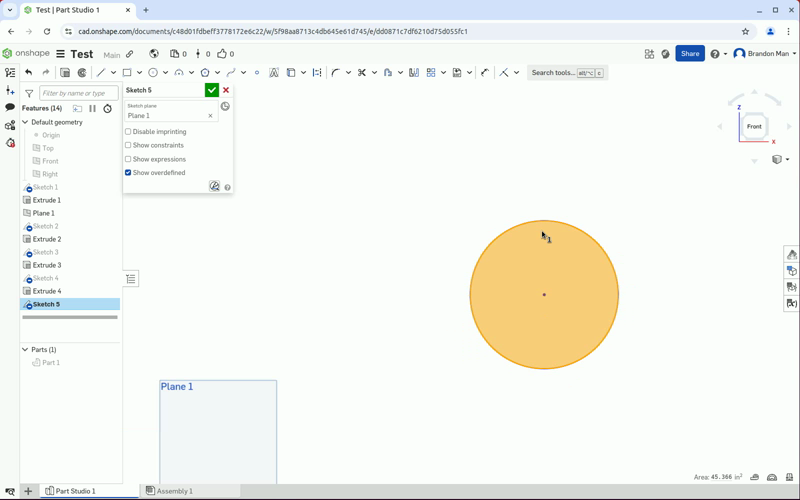
scroll(-6)
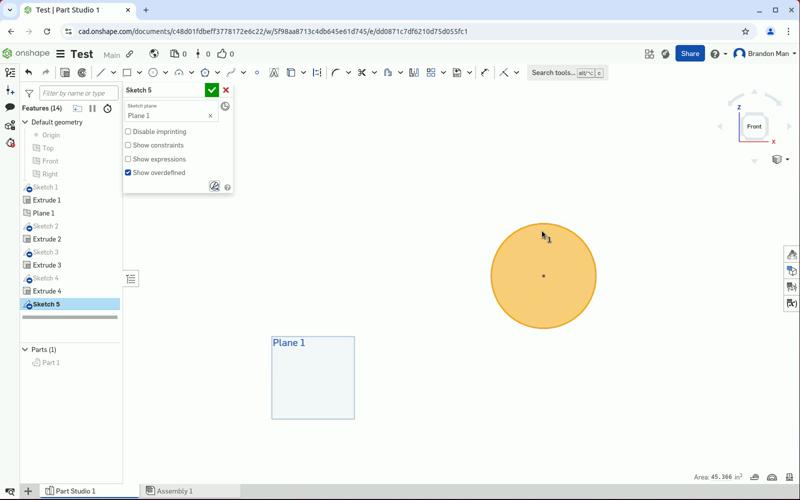
scroll(-6)
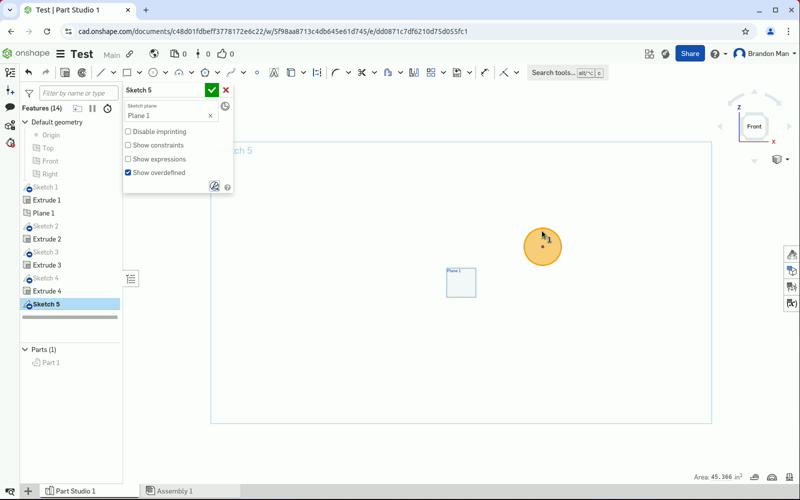
mouse_move(73, 352)
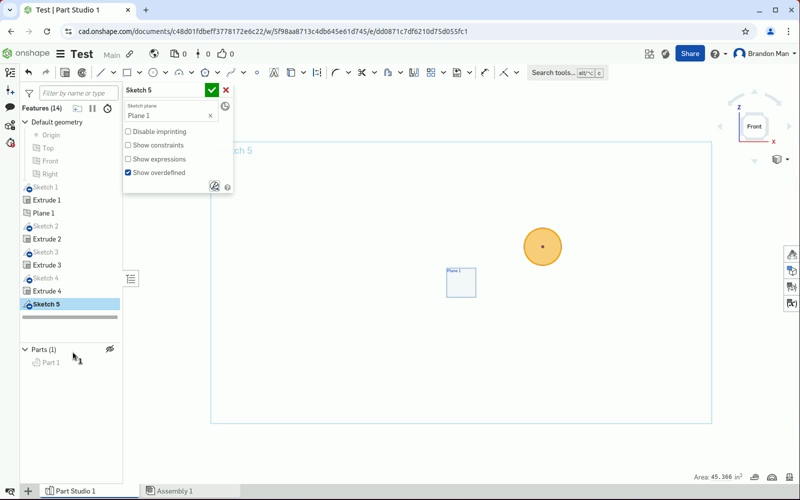
key(shift+y)
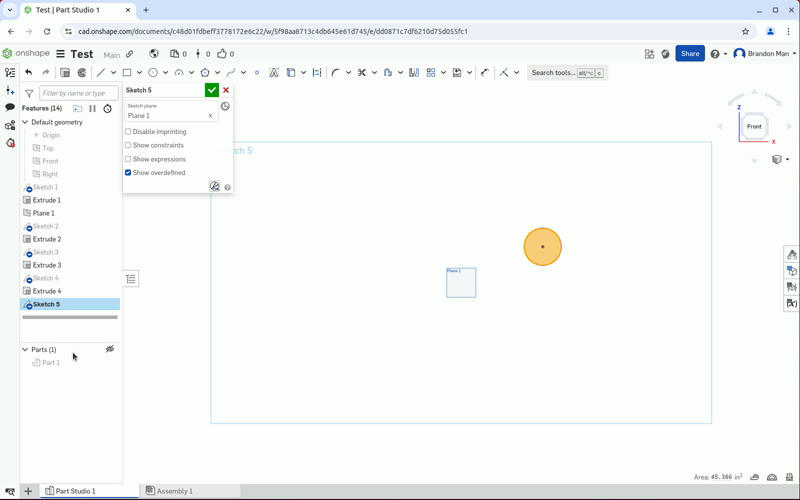
key(shift+e)
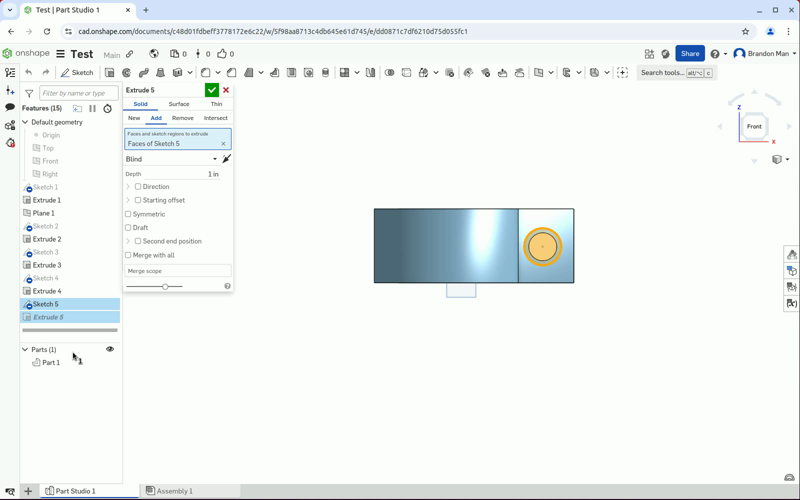
mouse_move(143, 106)
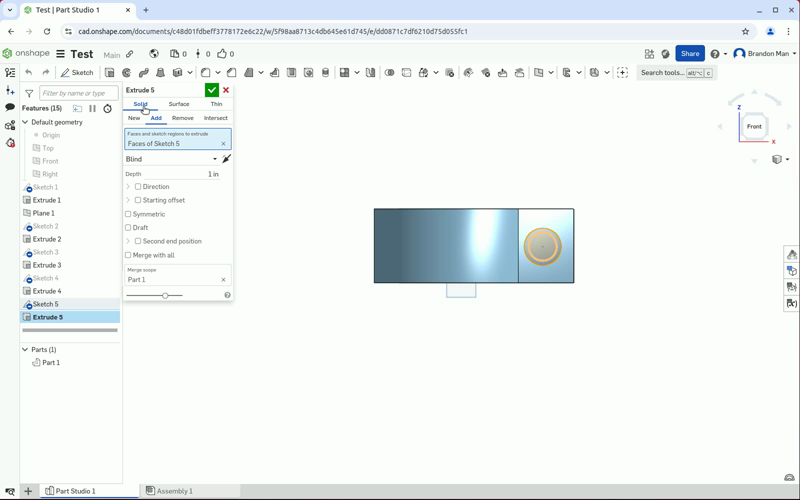
click(143, 106)
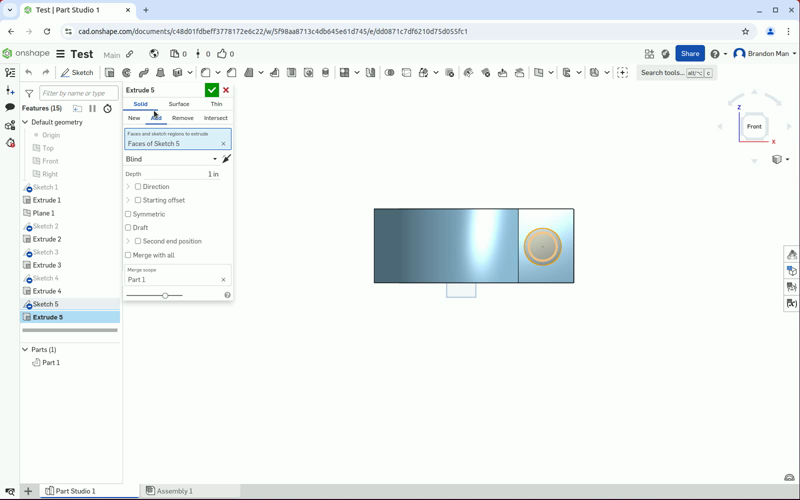
mouse_move(186, 120)
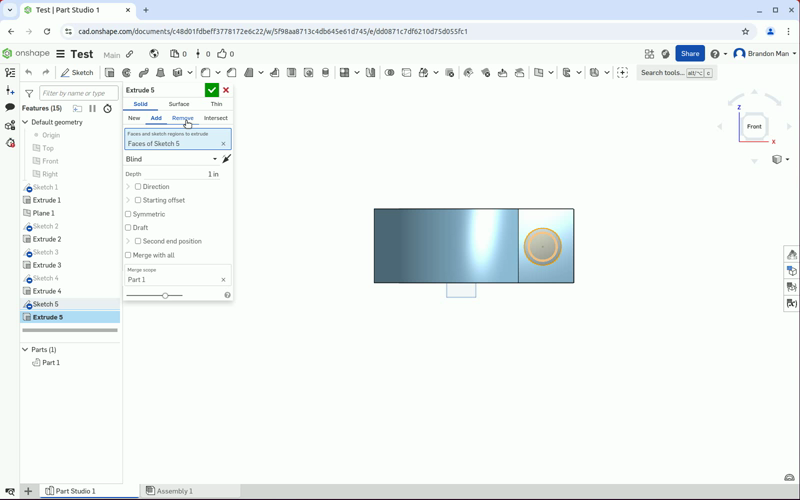
click(186, 120)
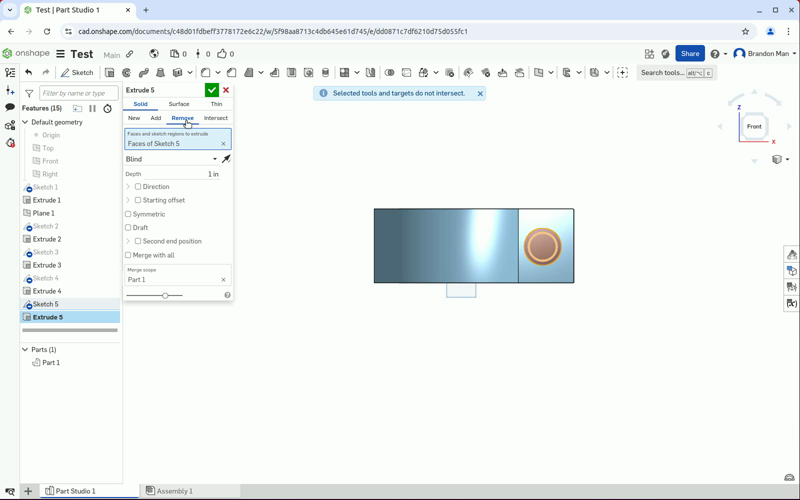
key(tab, 4)
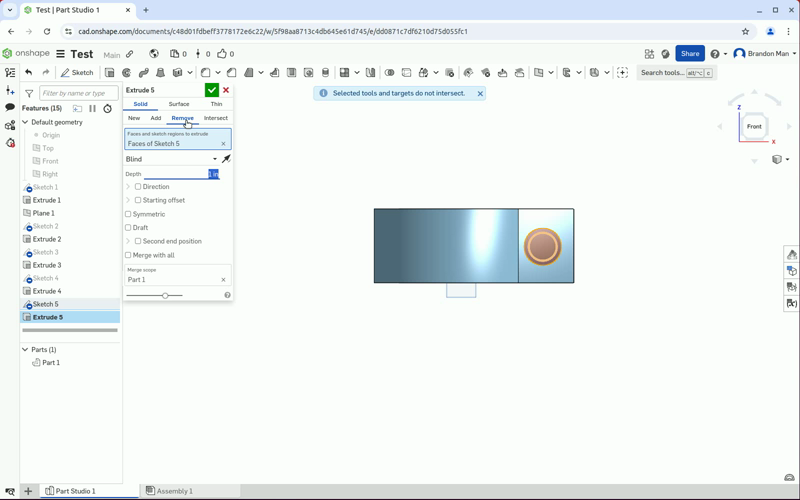
text(9.148)
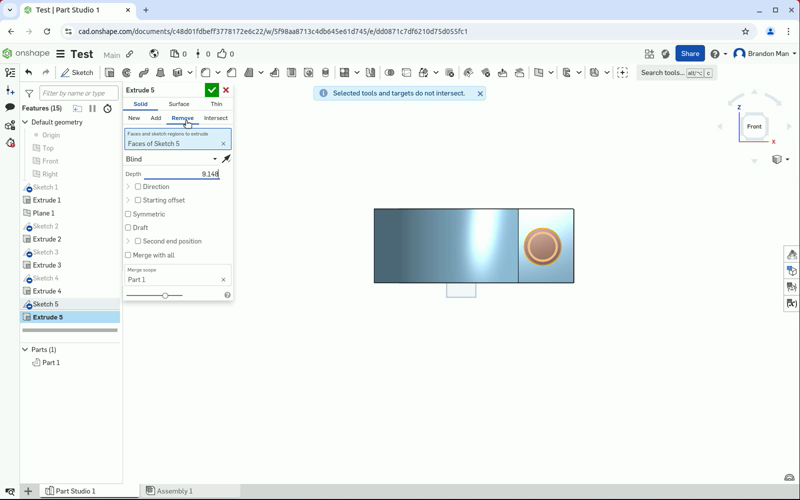
key(tab, 3)
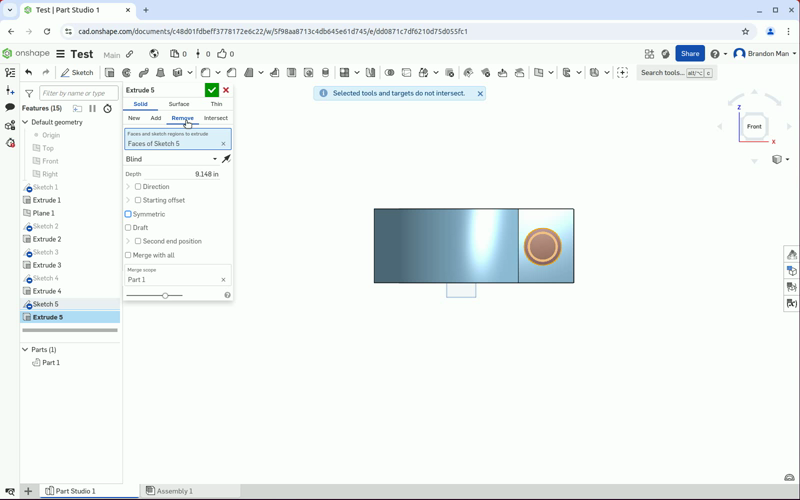
key(space)
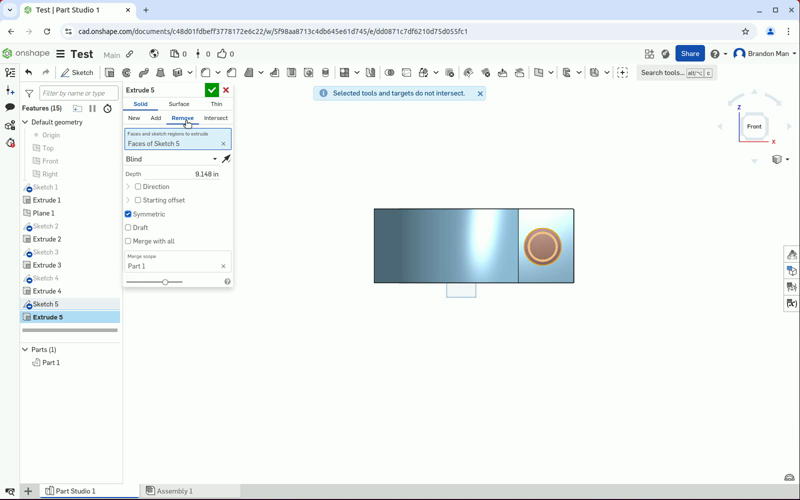
key(tab, 2)
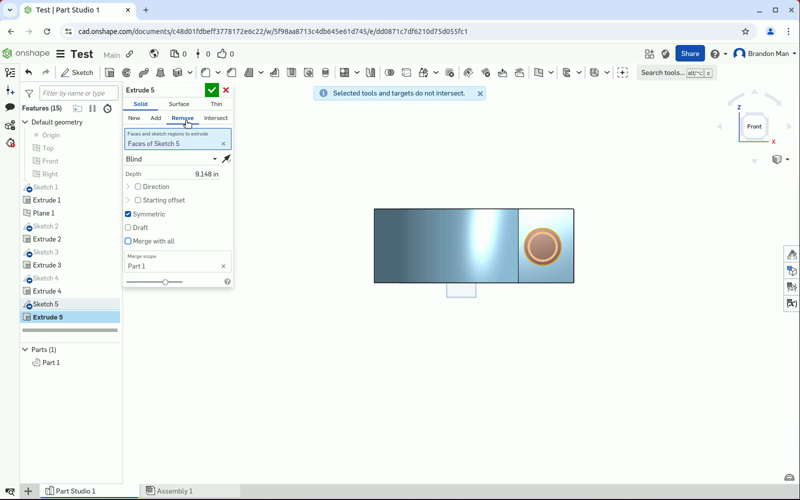
key(space)
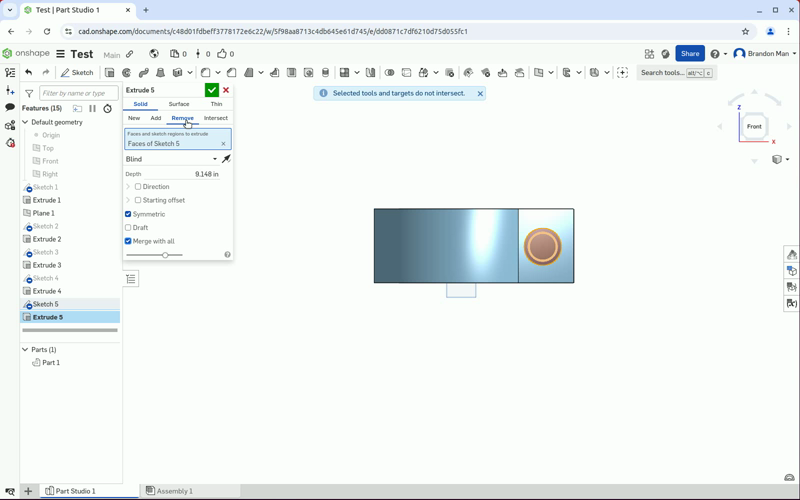
key(enter)
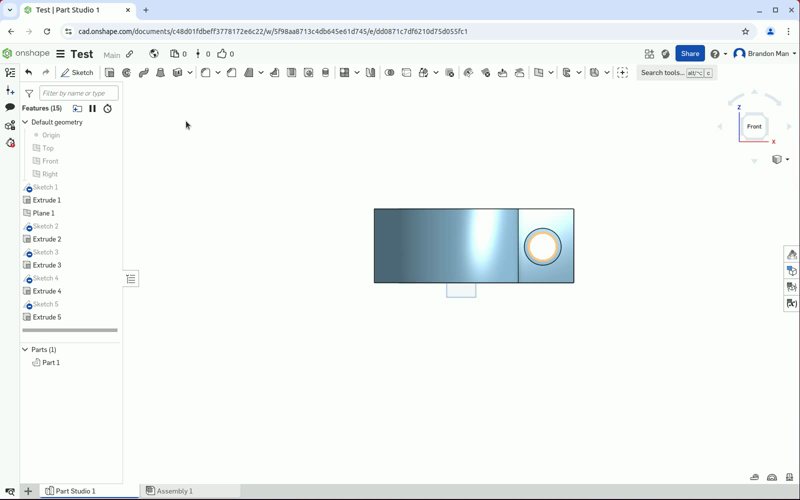
key(shift+h)
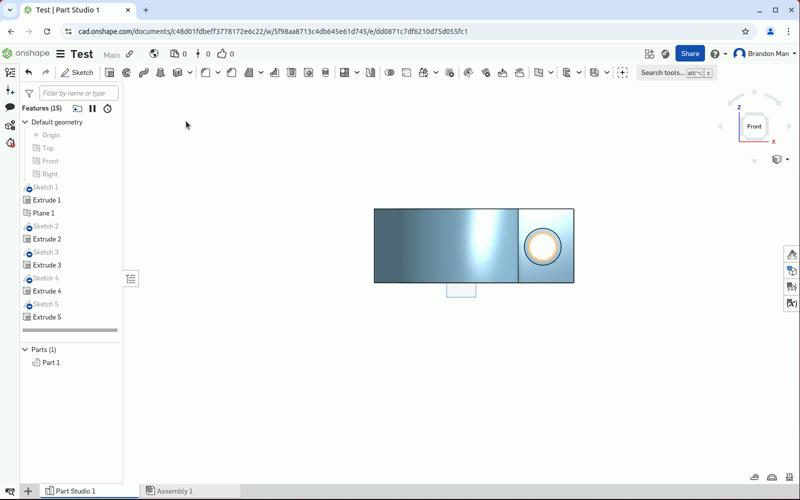
key(shift+h)
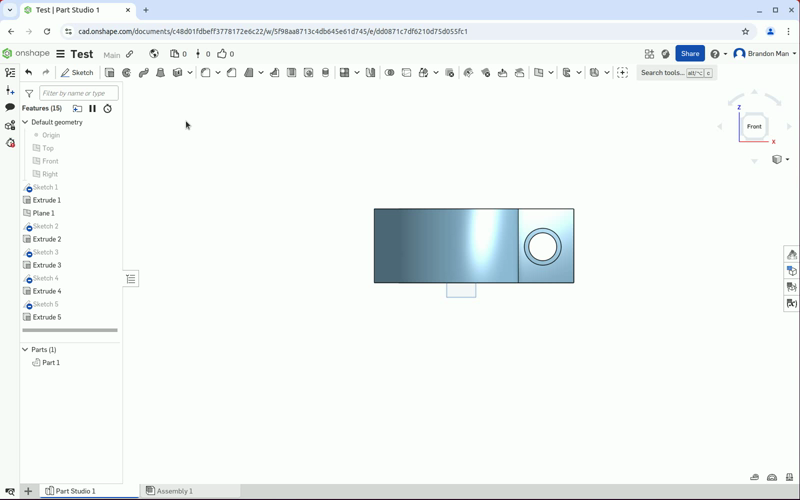
mouse_move(73, 189)
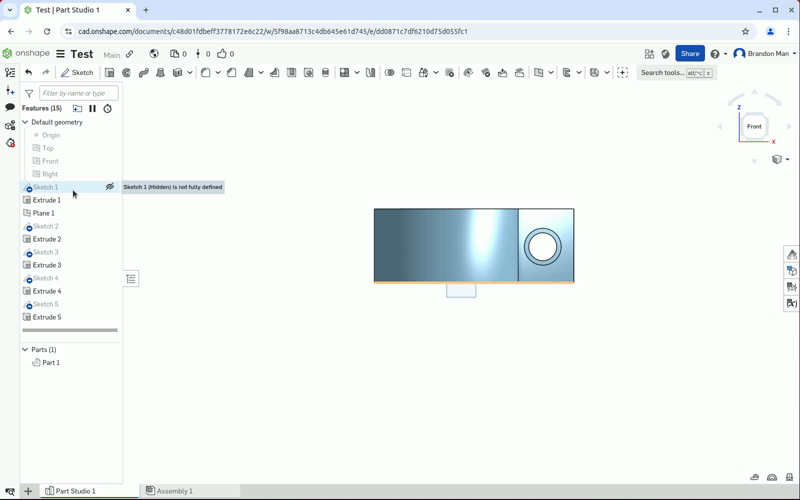
click(73, 189)
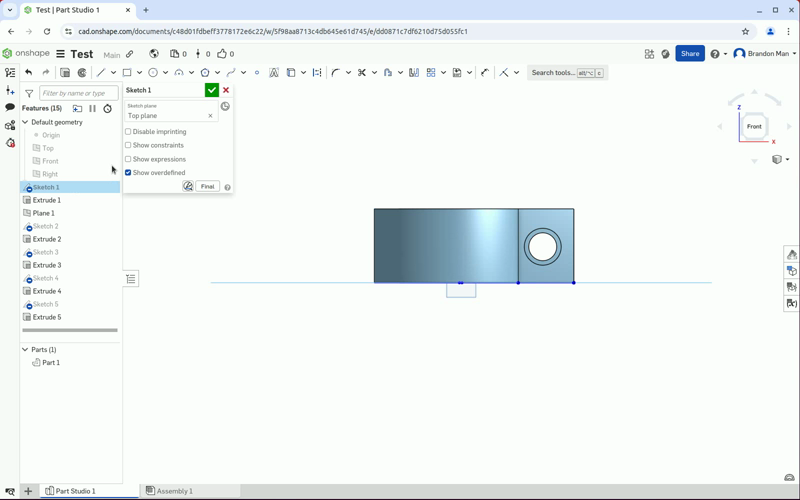
mouse_move(229, 92)
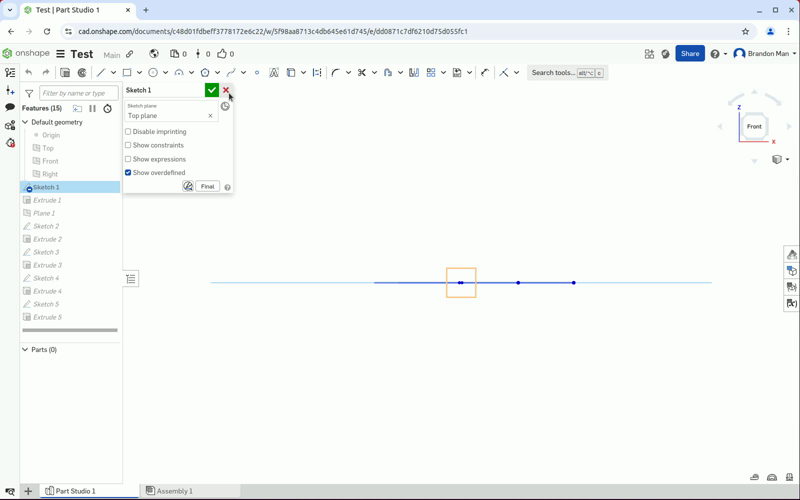
click(229, 92)
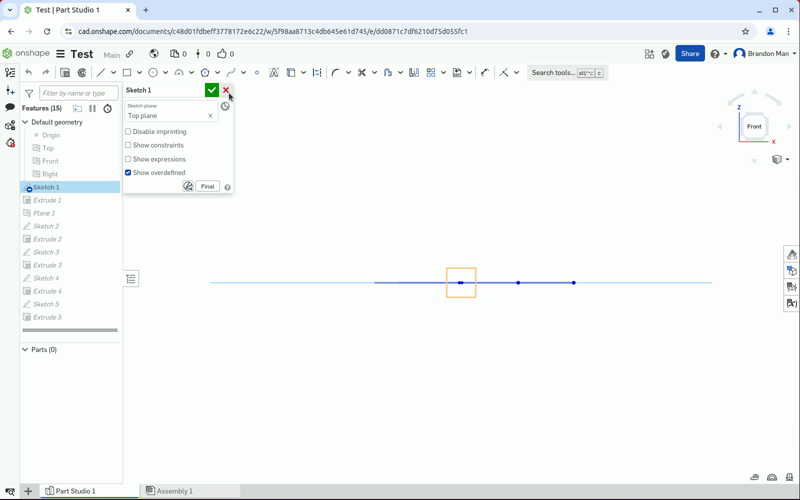
key(shift+s)
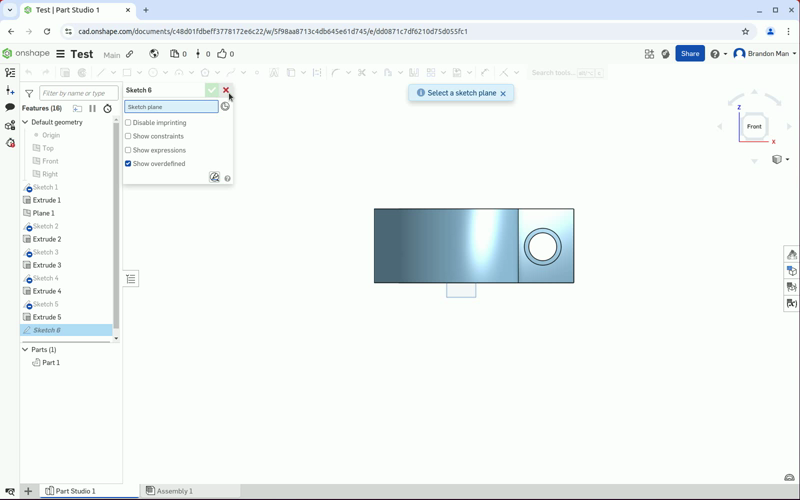
mouse_move(69, 215)
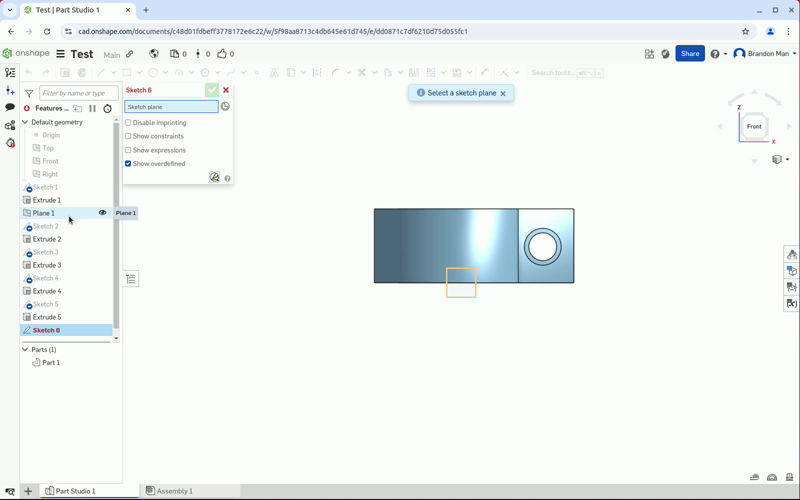
click(69, 215)
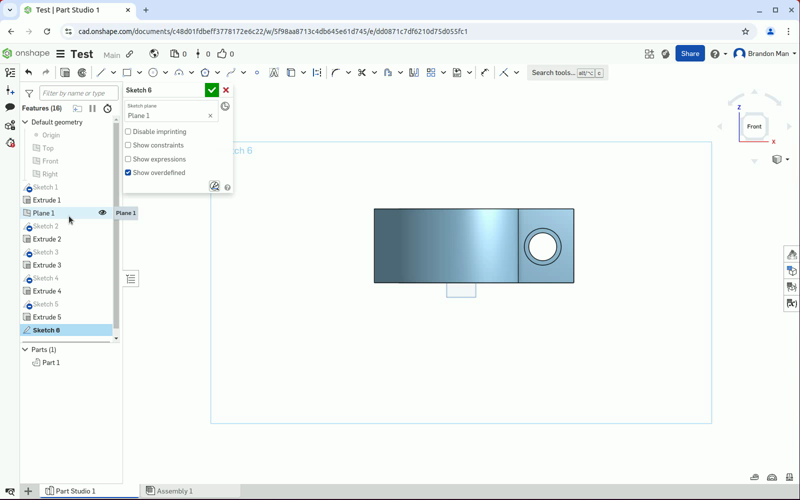
mouse_move(73, 352)
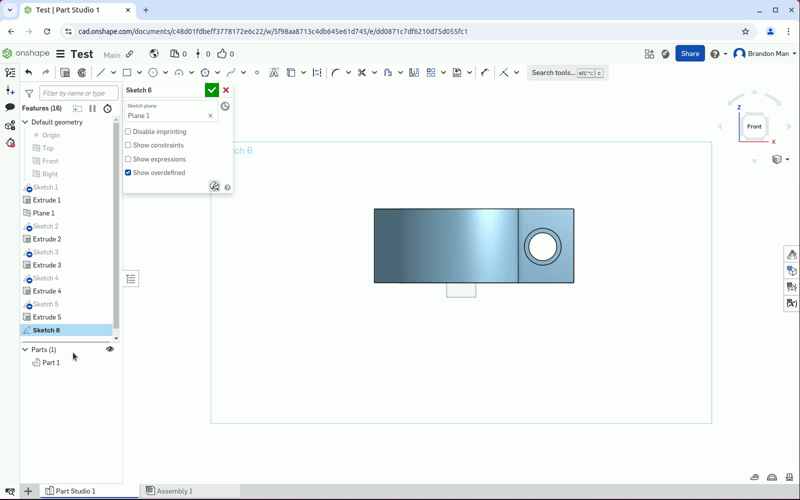
key(y)
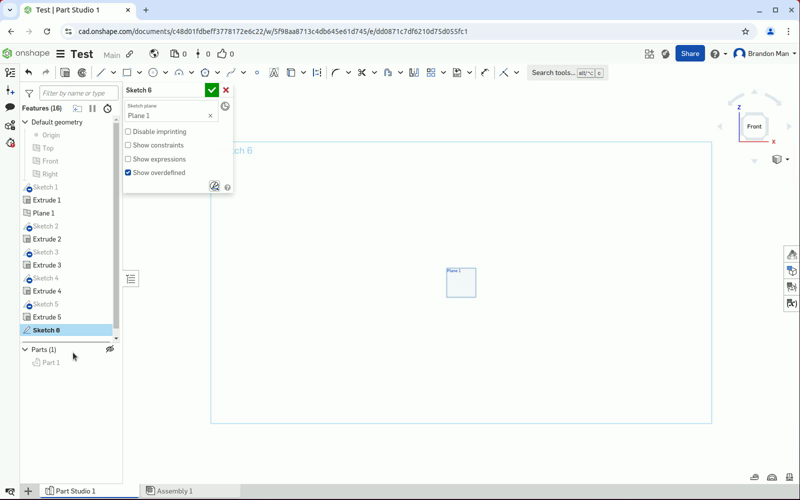
key(l)
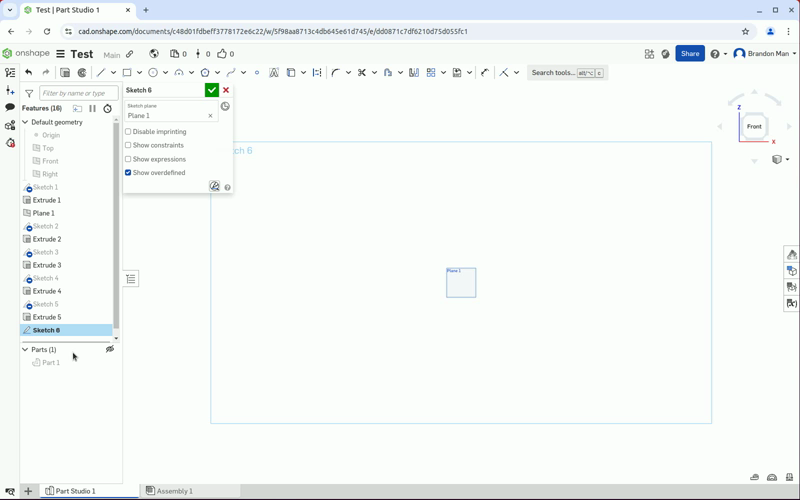
key_down(shift)
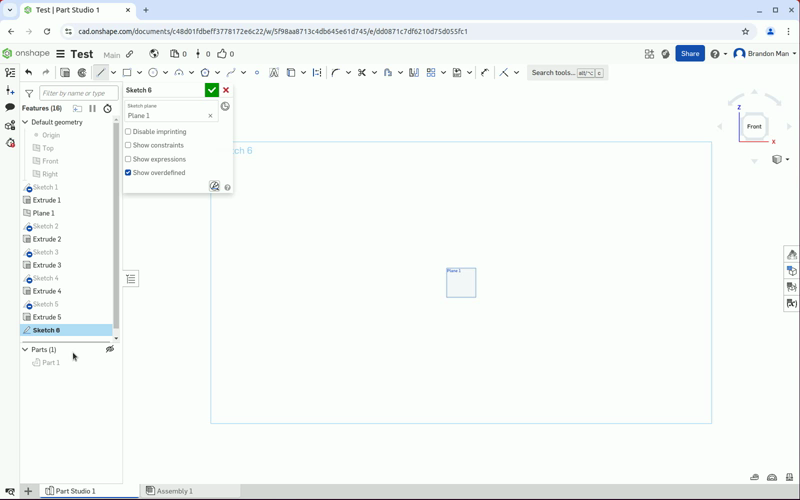
mouse_move(518, 268)
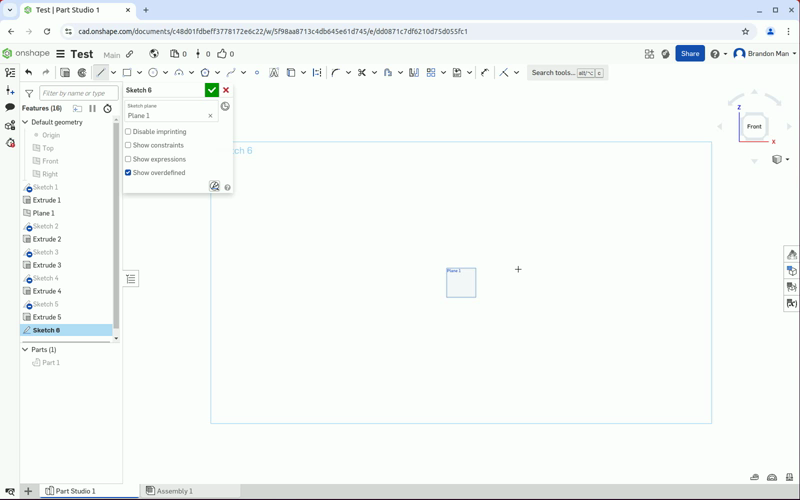
click(518, 268)
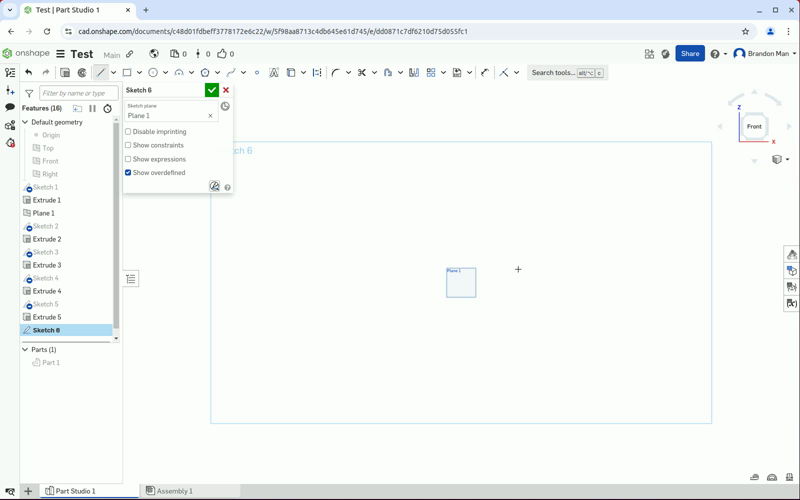
key_up(shift)
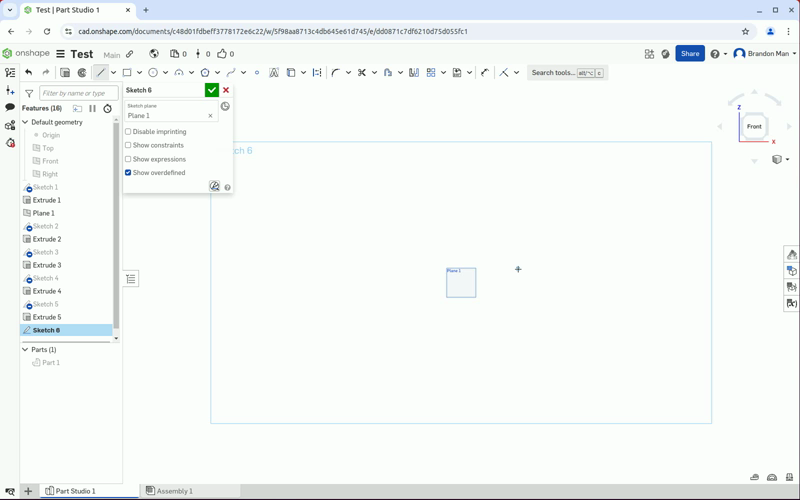
key_down(shift)
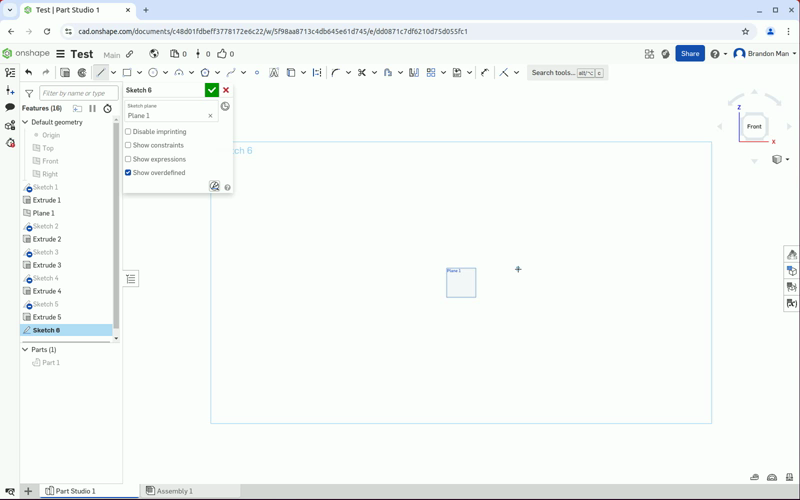
mouse_move(548, 268)
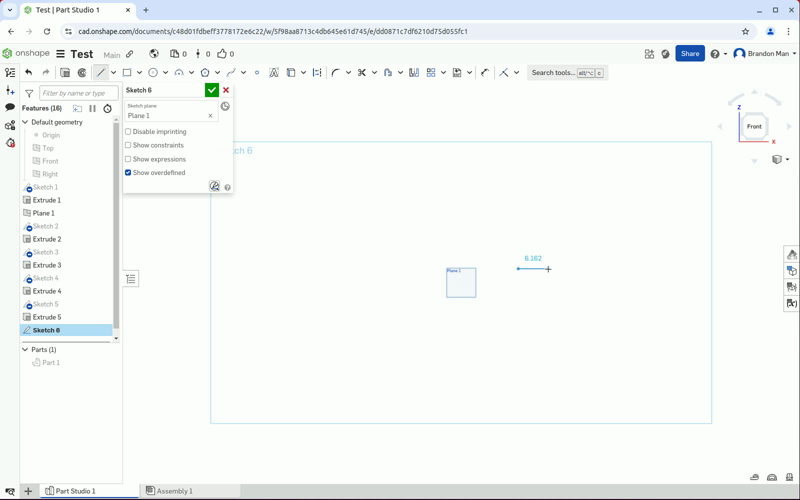
mouse_move(518, 222)
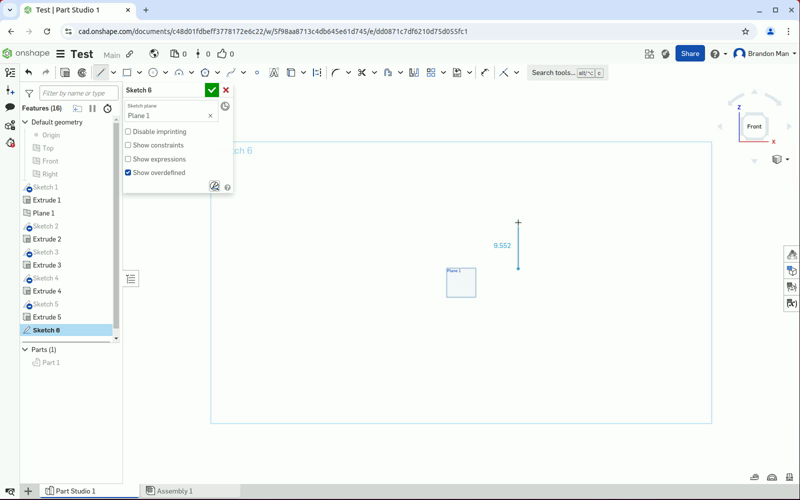
click(518, 222)
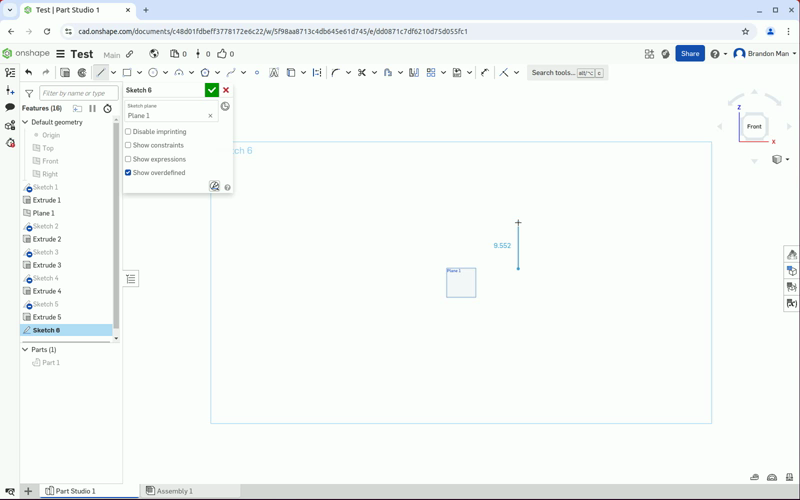
key_up(shift)
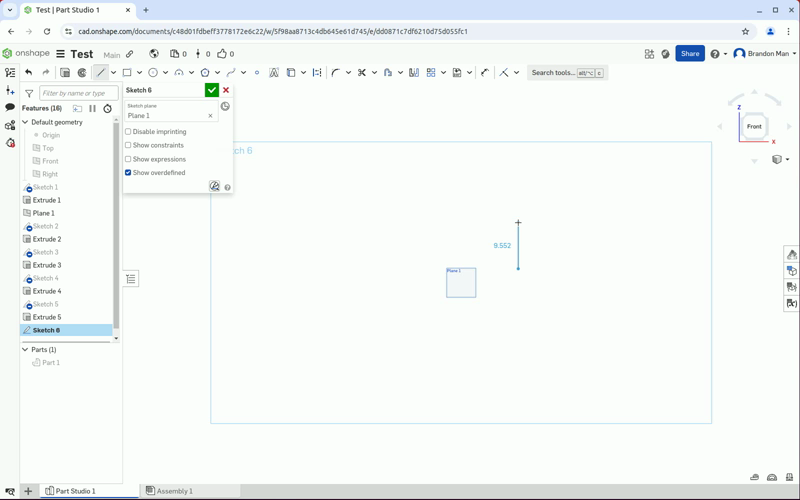
key(esc)
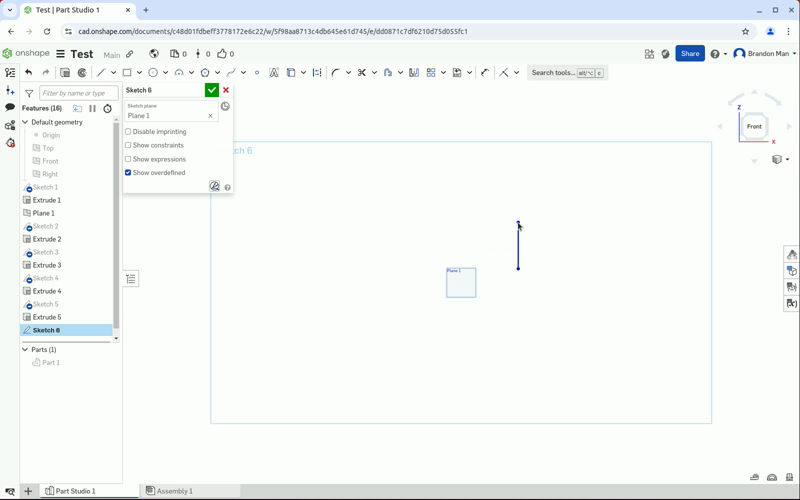
key(a)
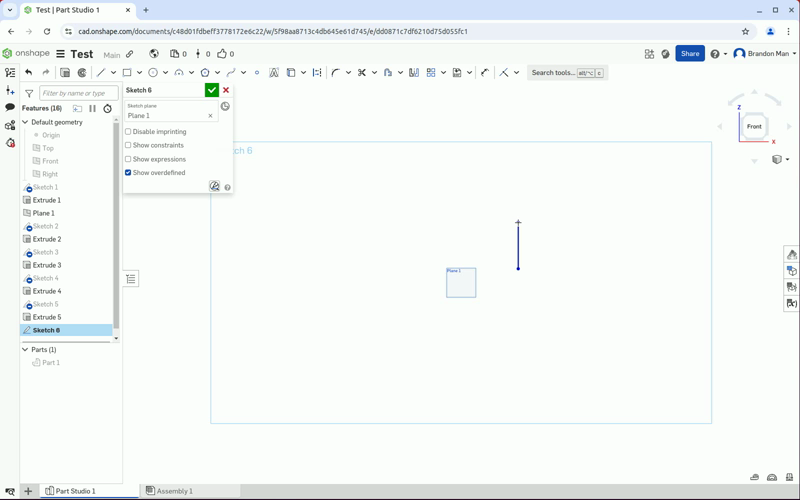
mouse_move(518, 222)
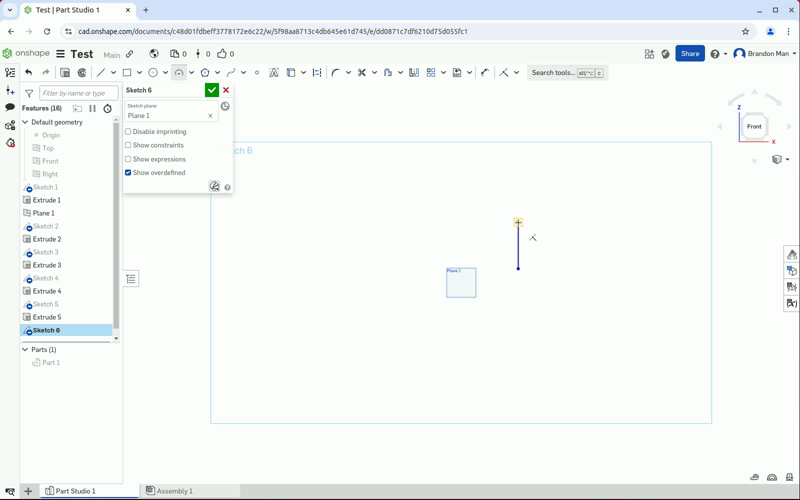
click(518, 222)
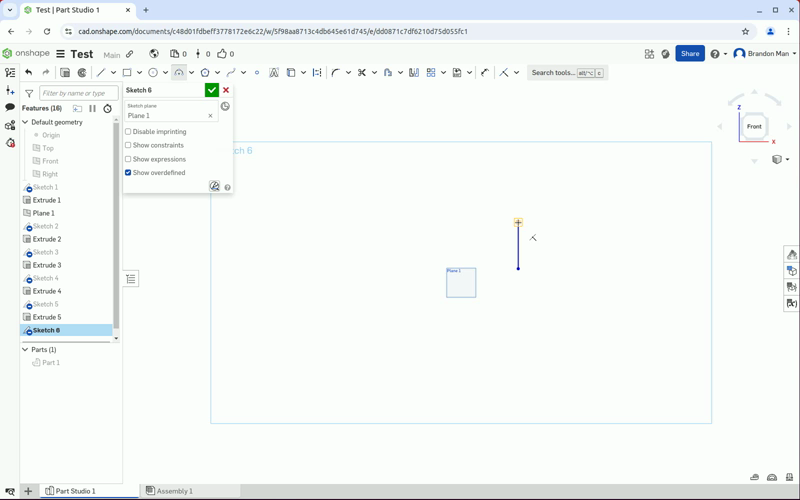
mouse_move(518, 268)
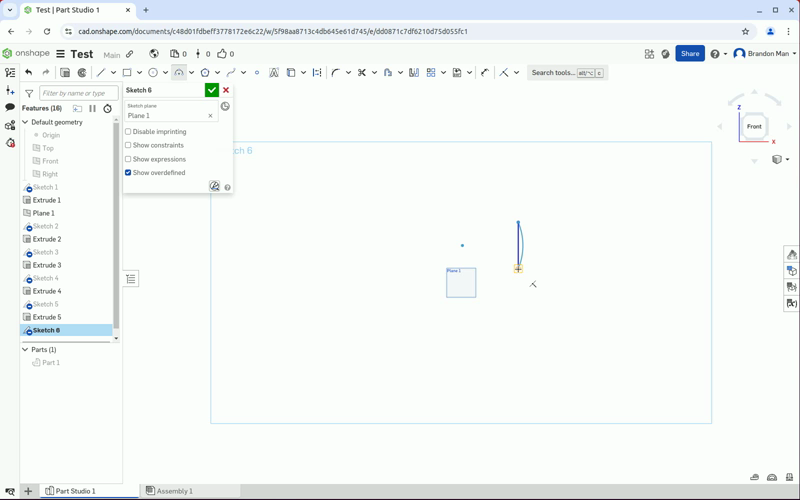
click(518, 268)
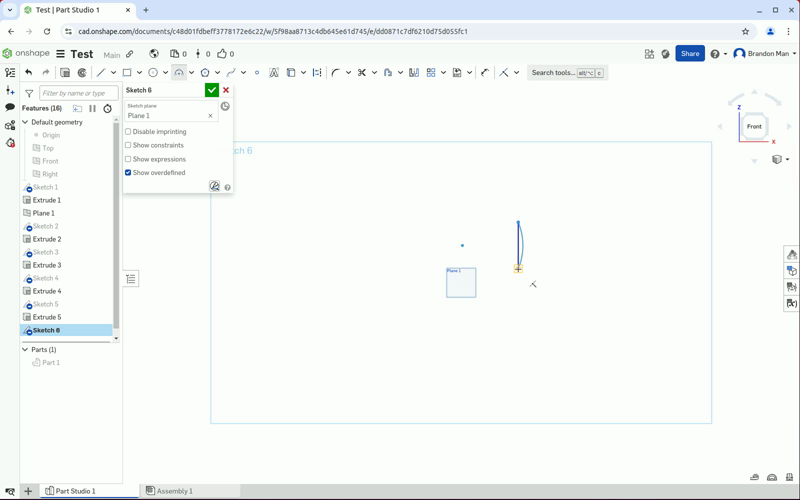
key_down(shift)
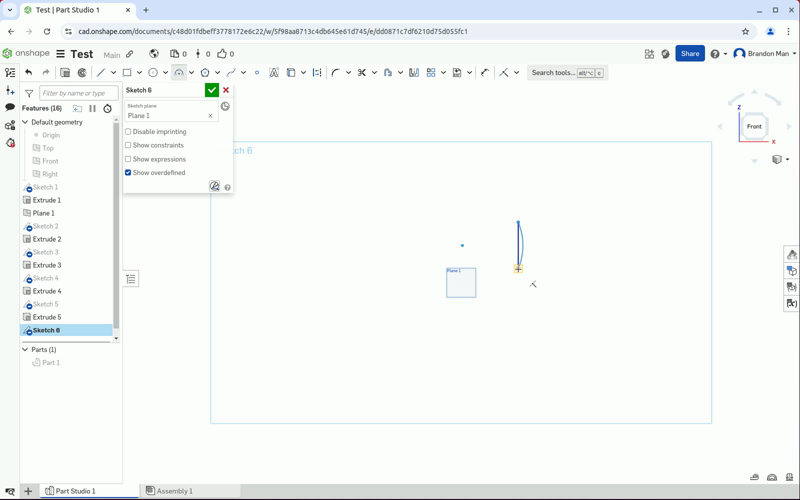
mouse_move(509, 245)
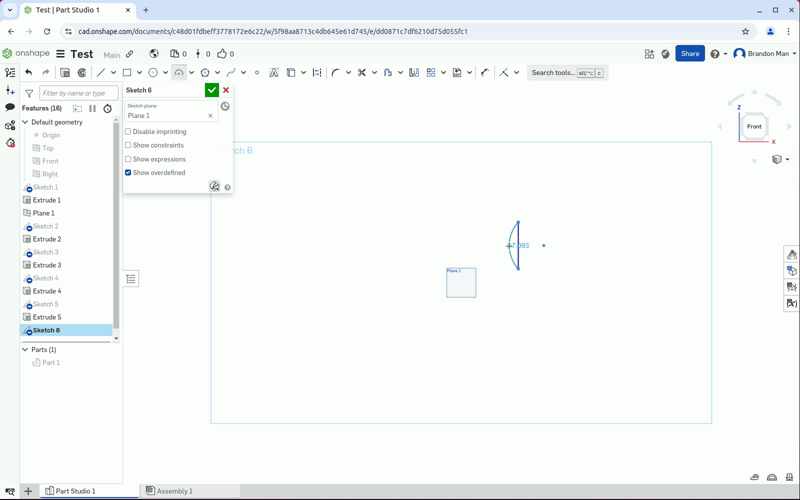
click(509, 245)
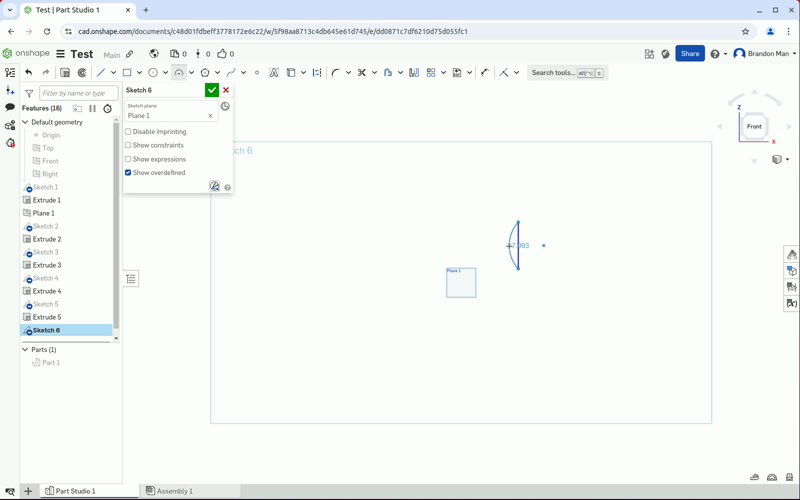
key_up(shift)
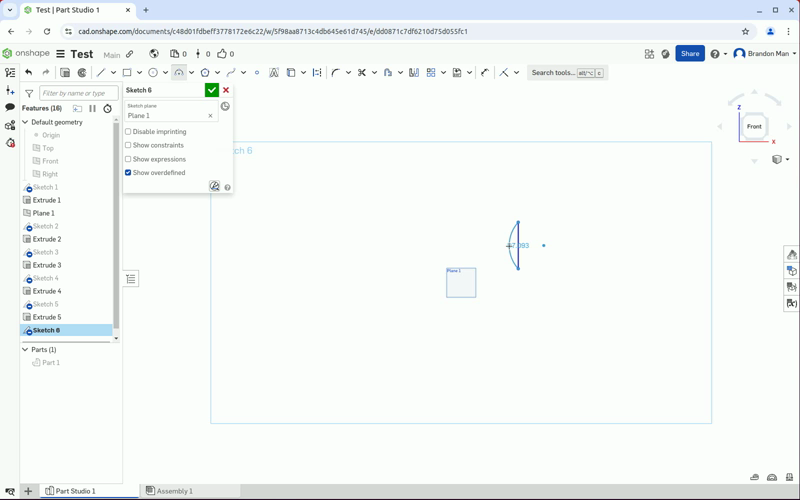
key(esc)
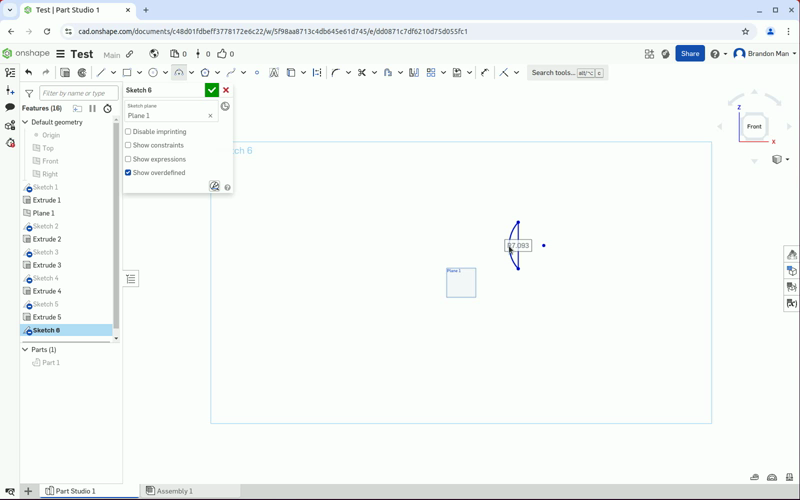
mouse_move(516, 233)
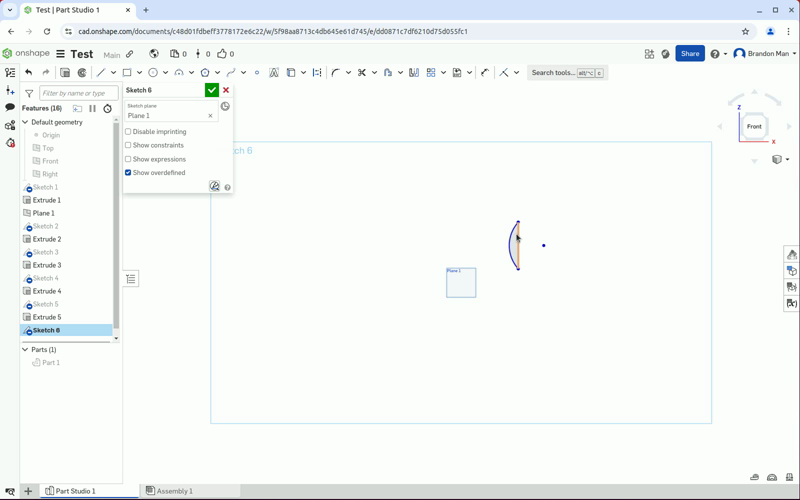
scroll(6)
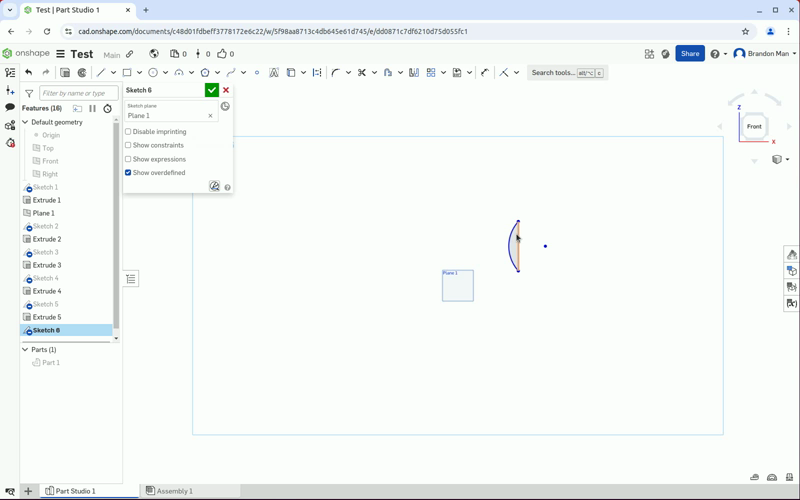
scroll(6)
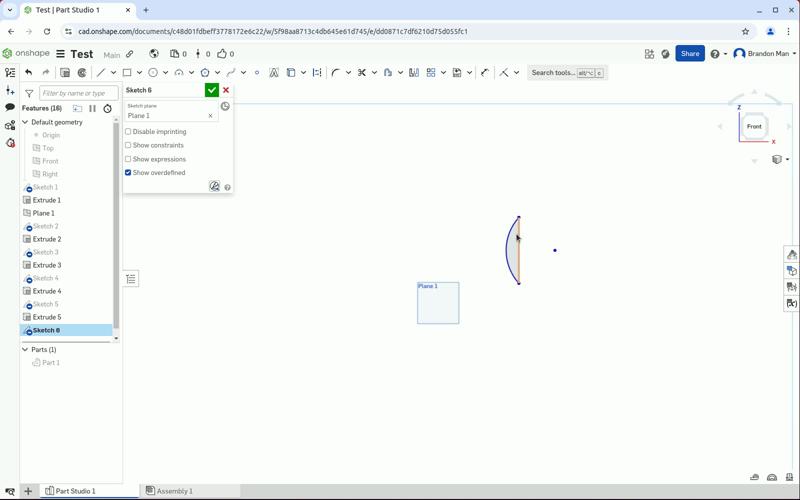
scroll(6)
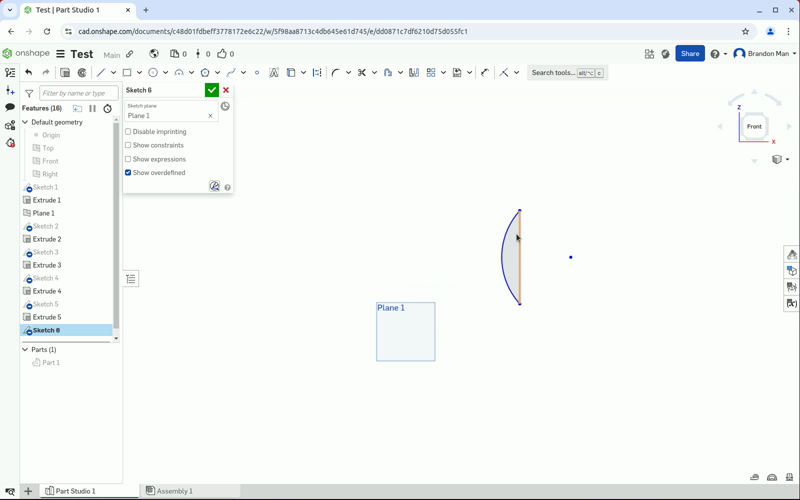
scroll(6)
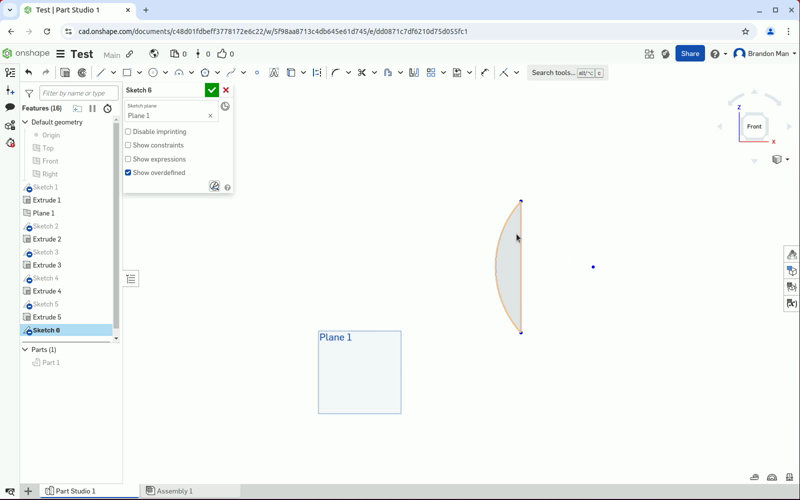
scroll(6)
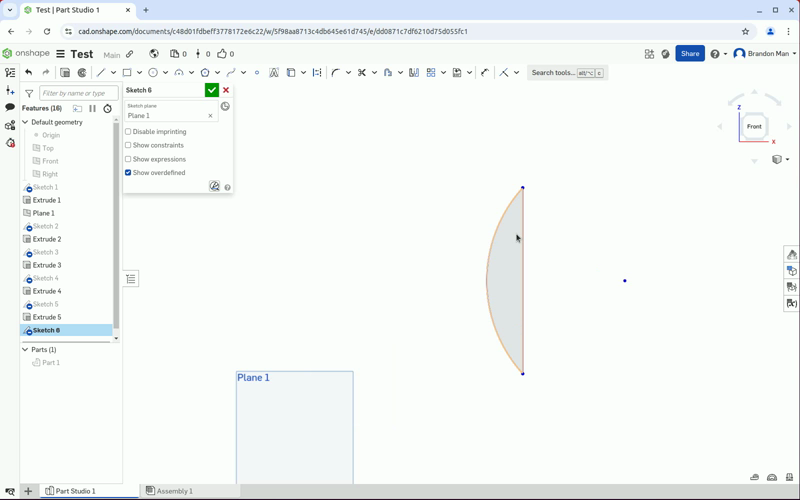
scroll(6)
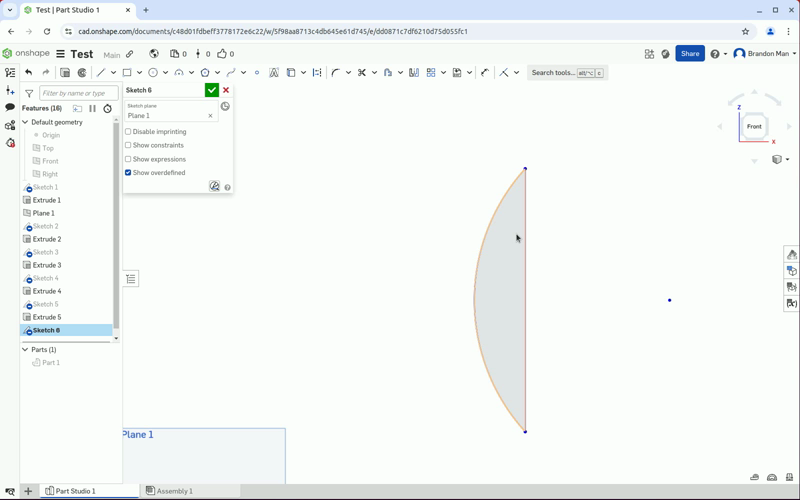
scroll(6)
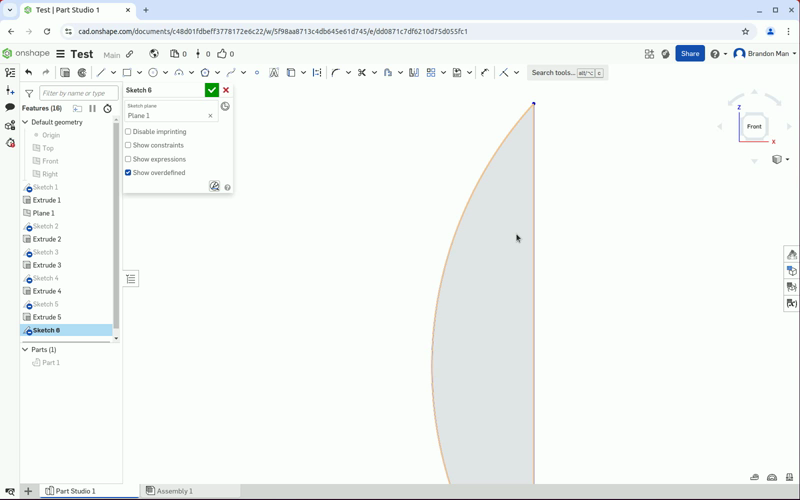
click(516, 233)
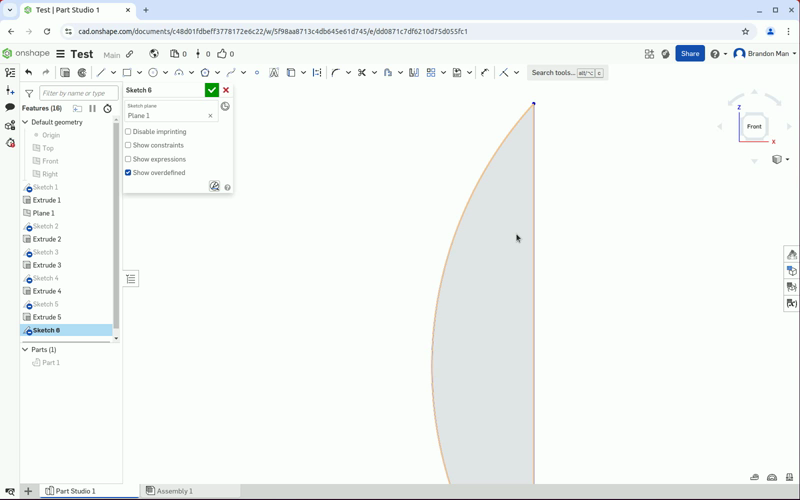
scroll(-6)
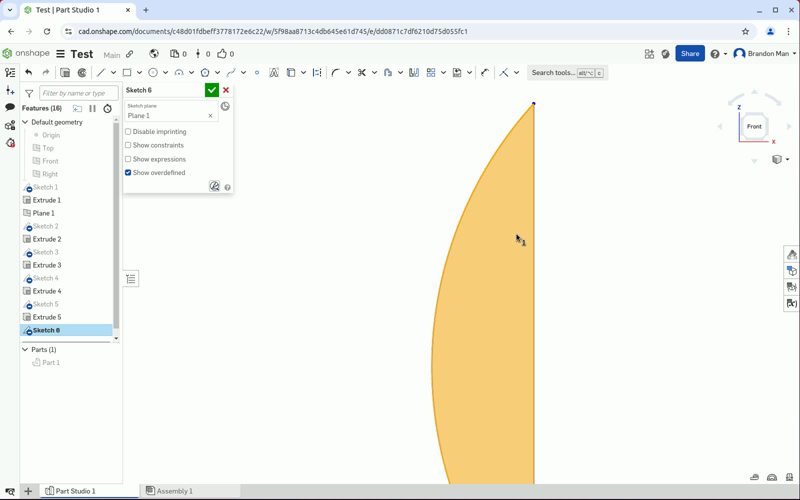
scroll(-6)
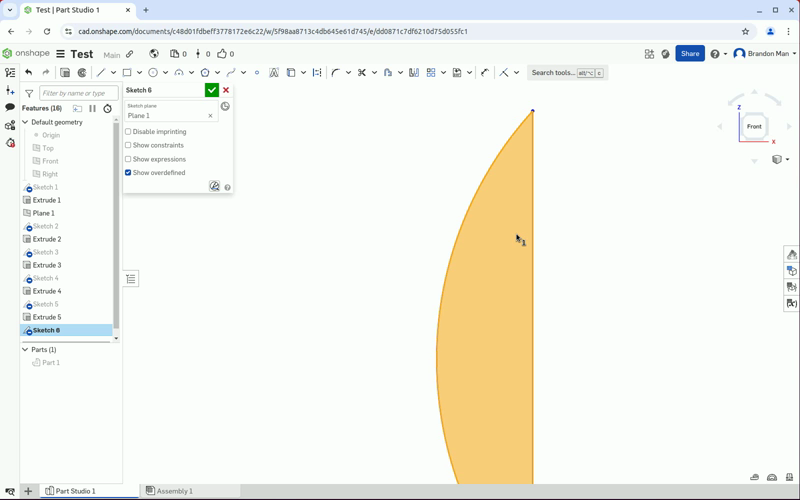
scroll(-6)
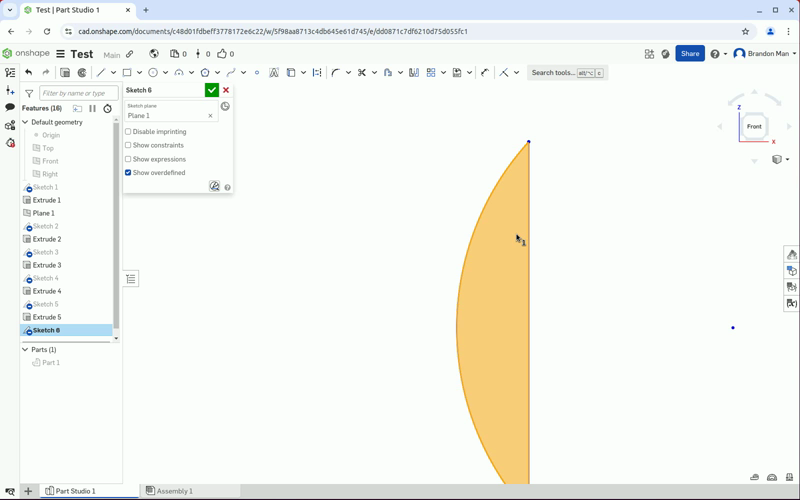
scroll(-6)
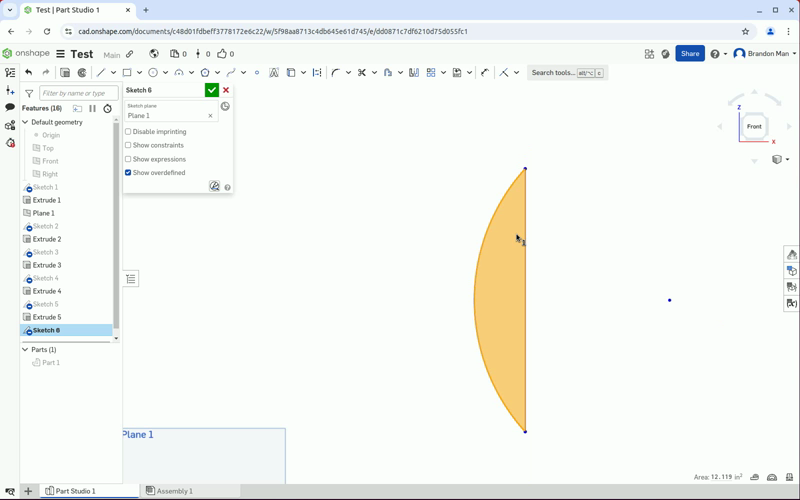
scroll(-6)
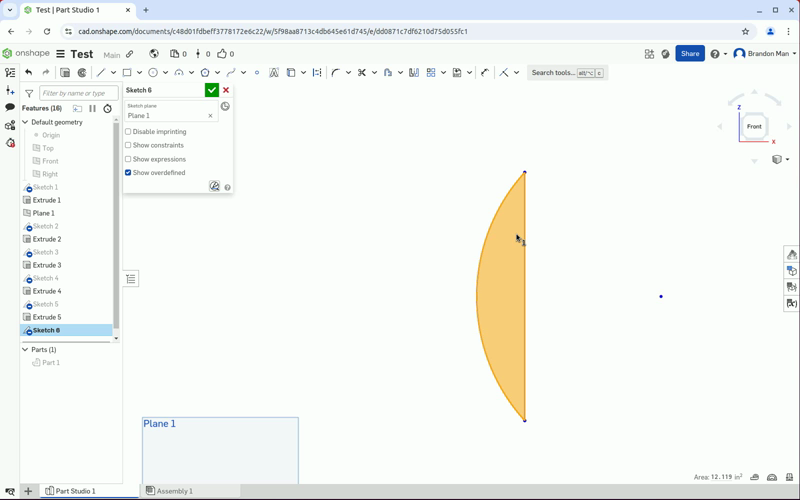
scroll(-6)
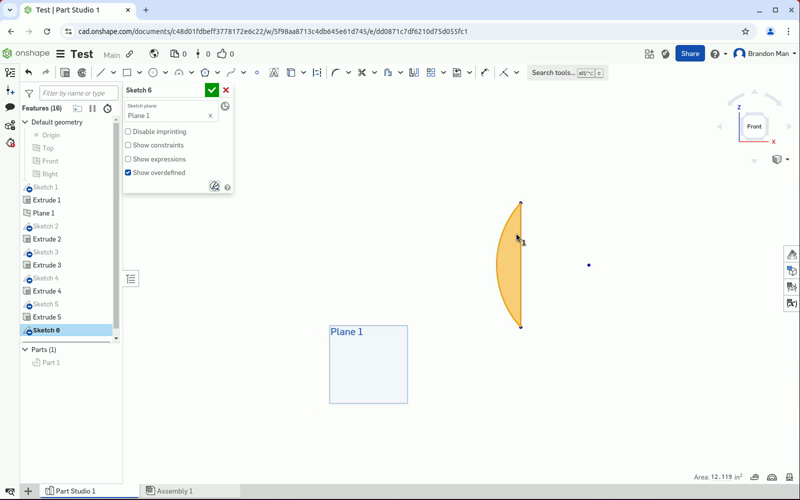
scroll(-6)
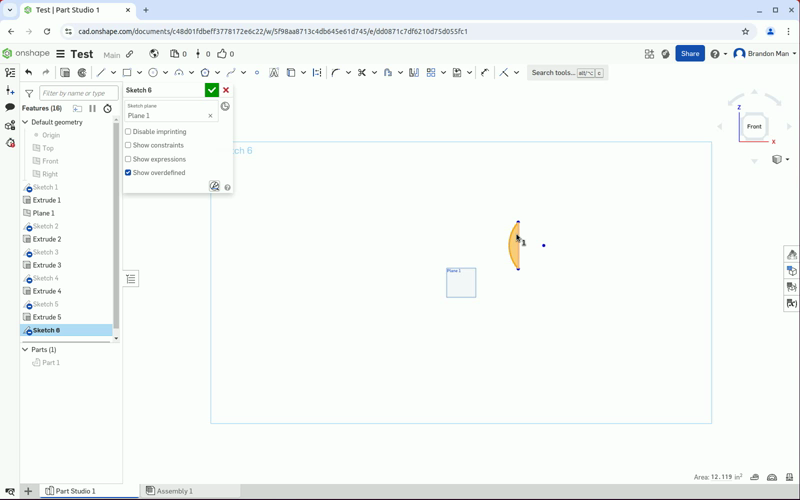
mouse_move(73, 352)
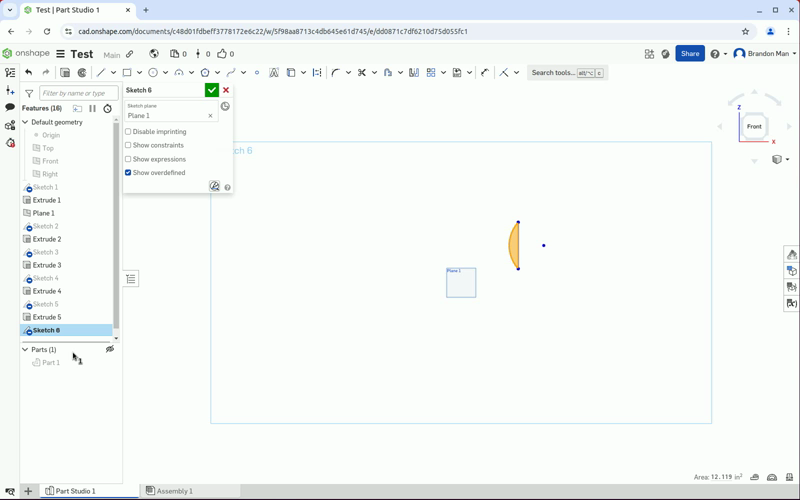
key(shift+y)
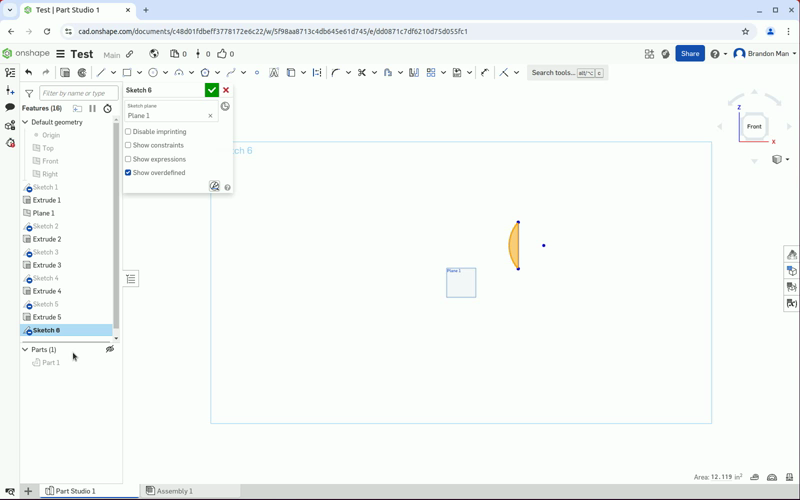
key(shift+e)
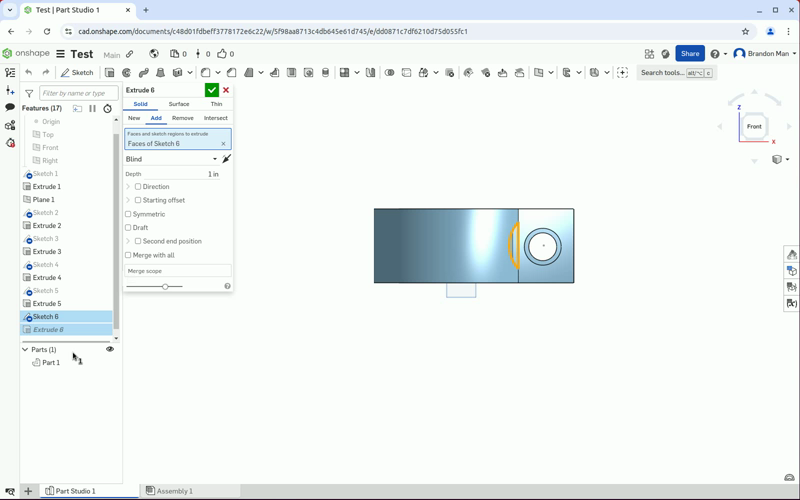
mouse_move(143, 106)
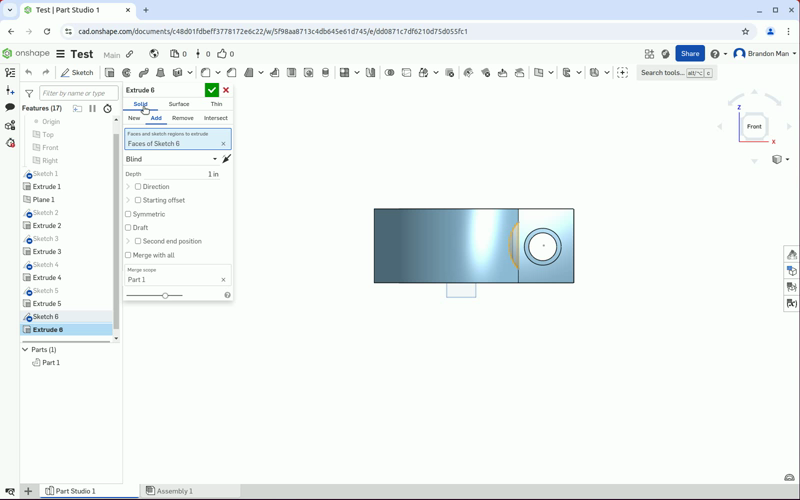
click(143, 106)
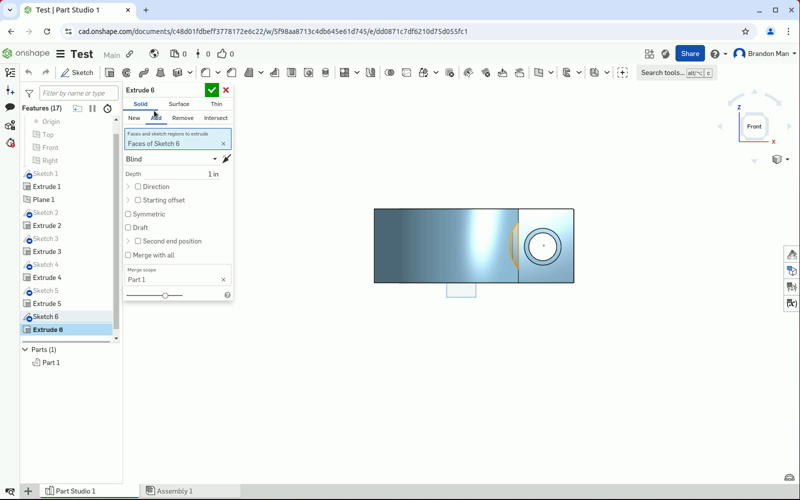
mouse_move(186, 120)
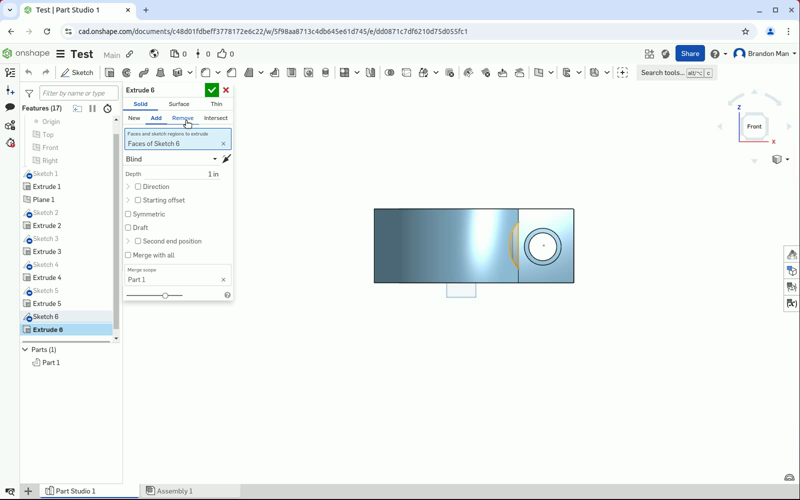
click(186, 120)
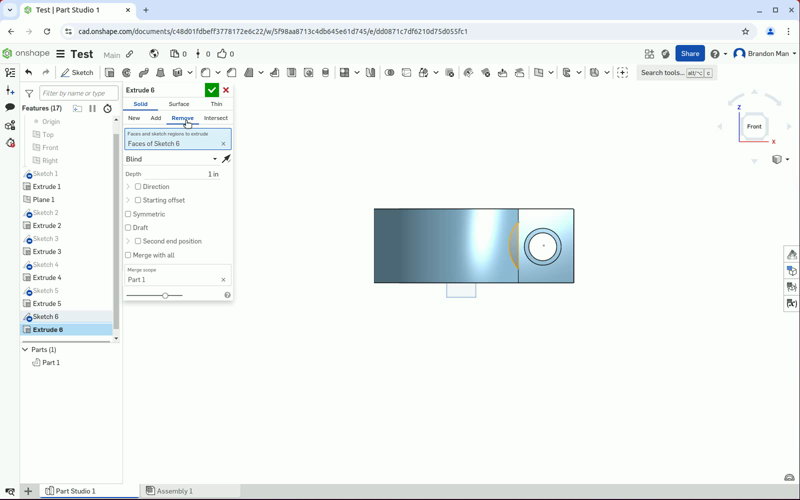
key(tab, 4)
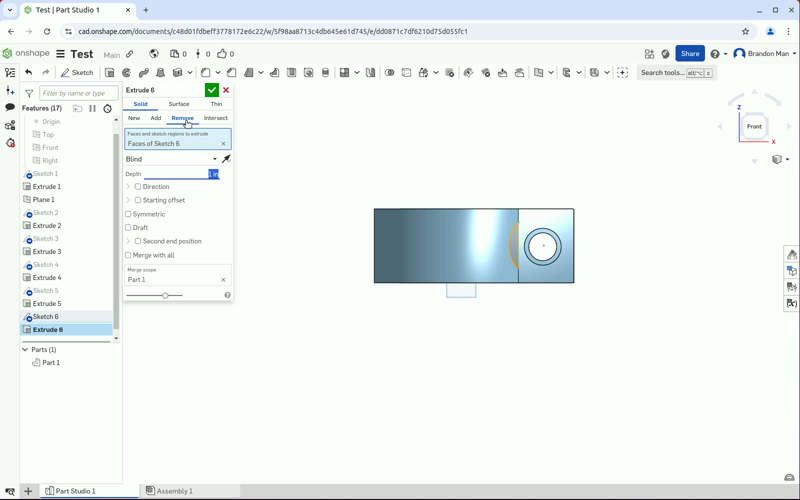
text(9.148)
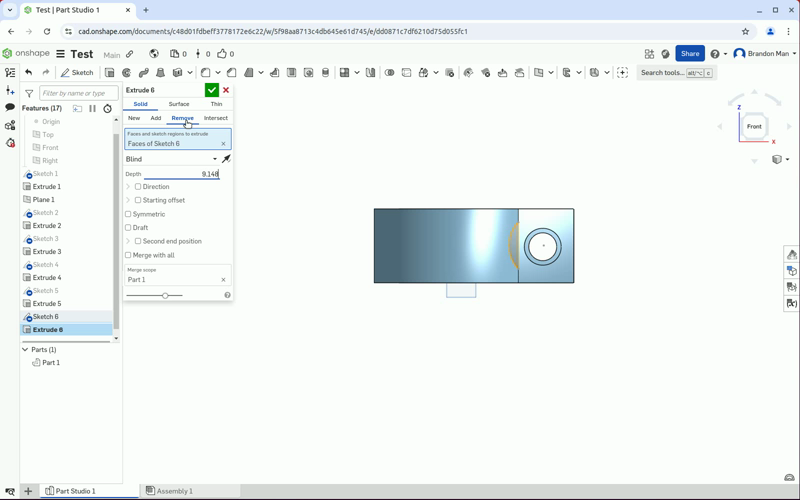
key(tab, 3)
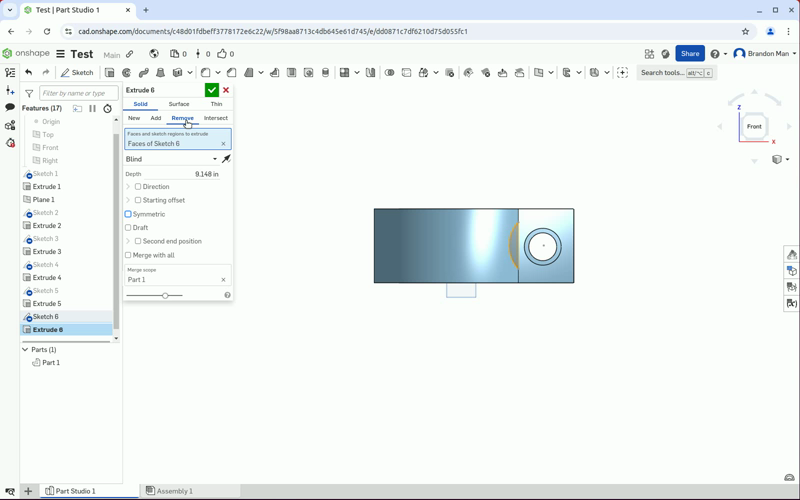
key(space)
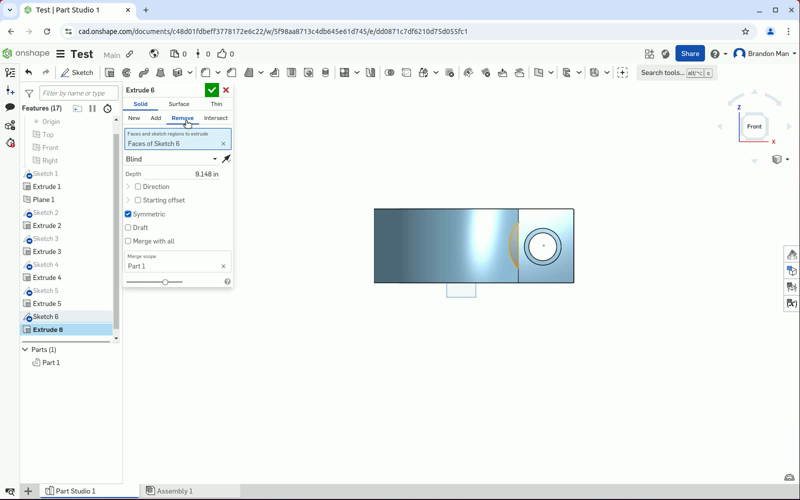
key(tab, 2)
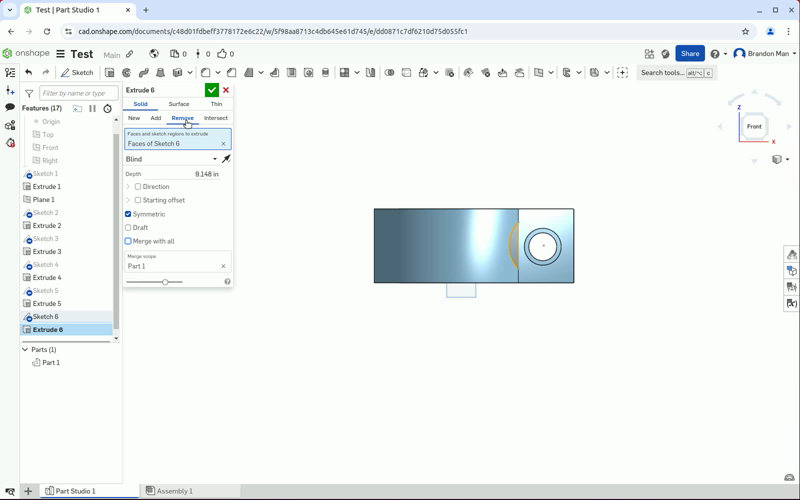
key(space)
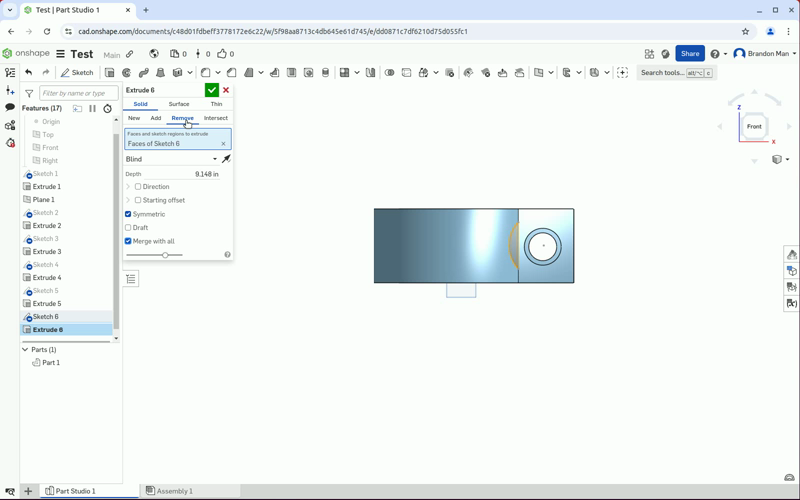
key(enter)
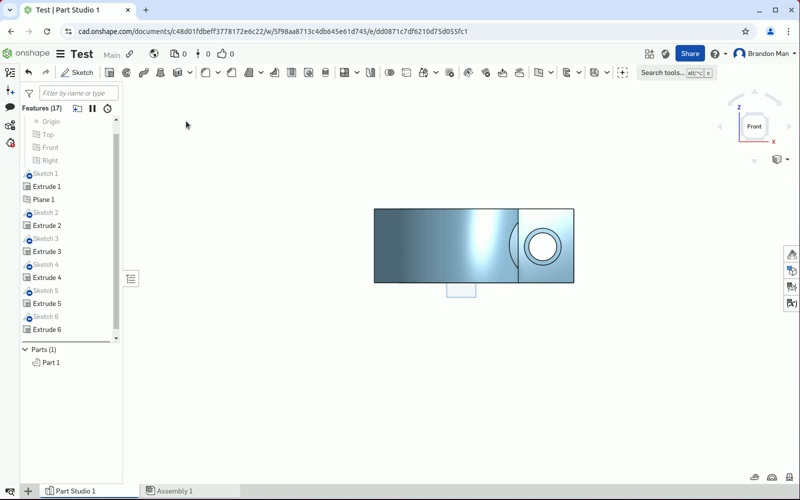
key(shift+h)
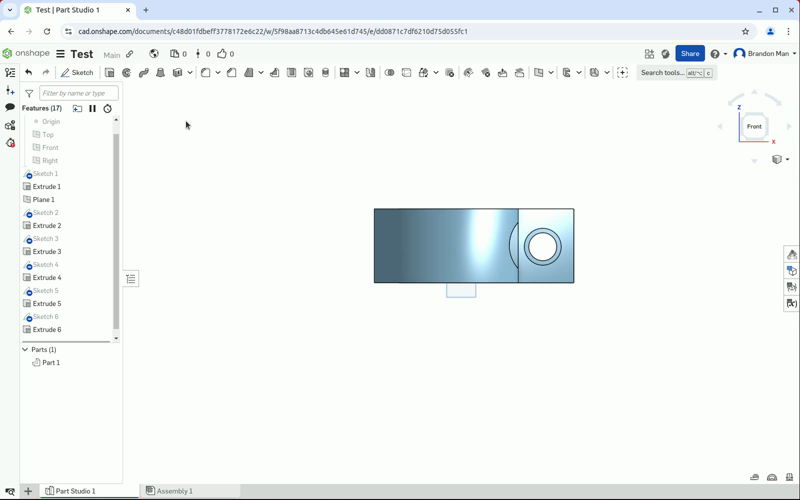
key(shift+h)
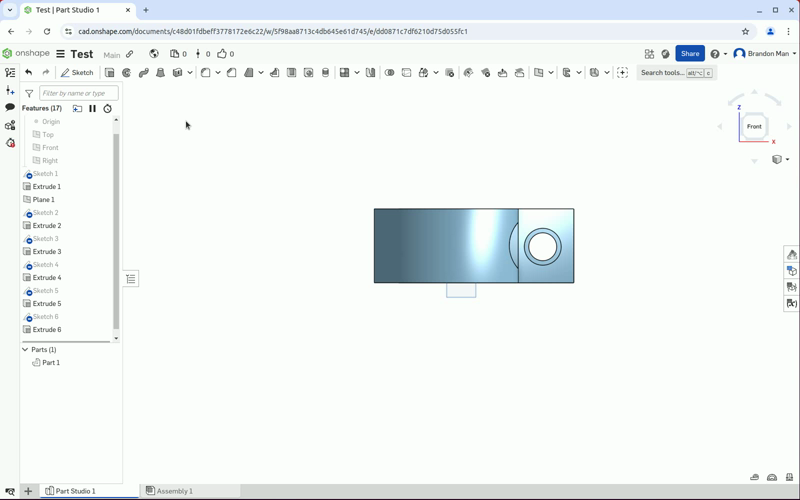
mouse_move(69, 176)
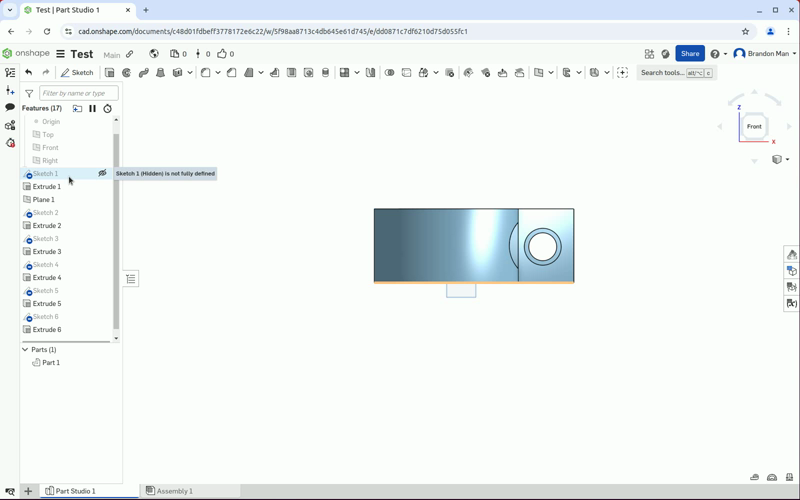
click(69, 176)
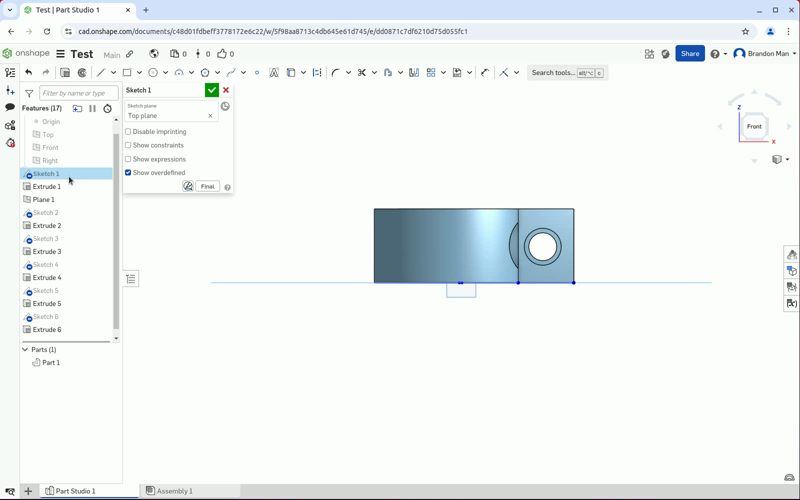
mouse_move(229, 92)
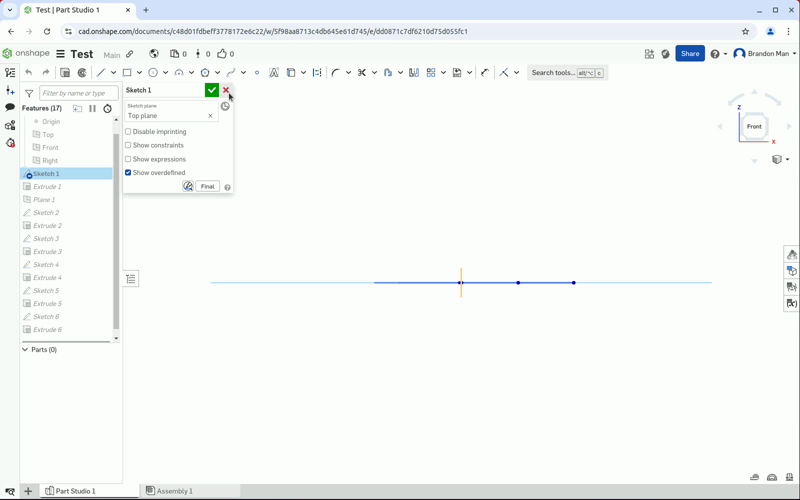
click(229, 92)
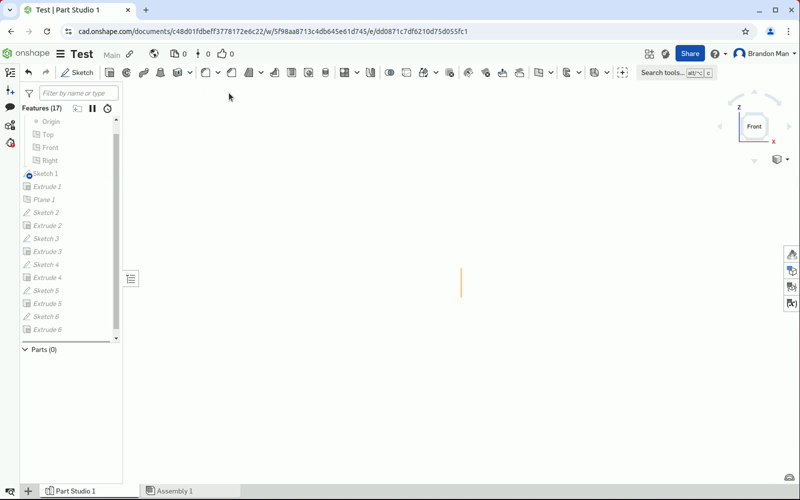
key(shift+s)
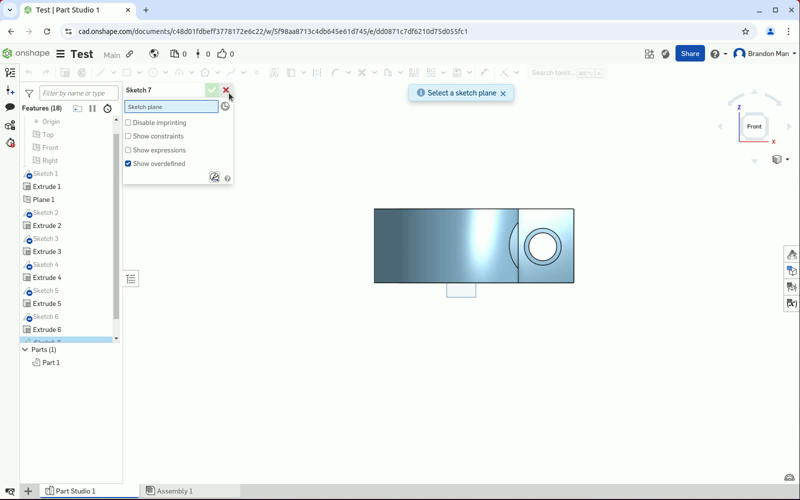
mouse_move(69, 189)
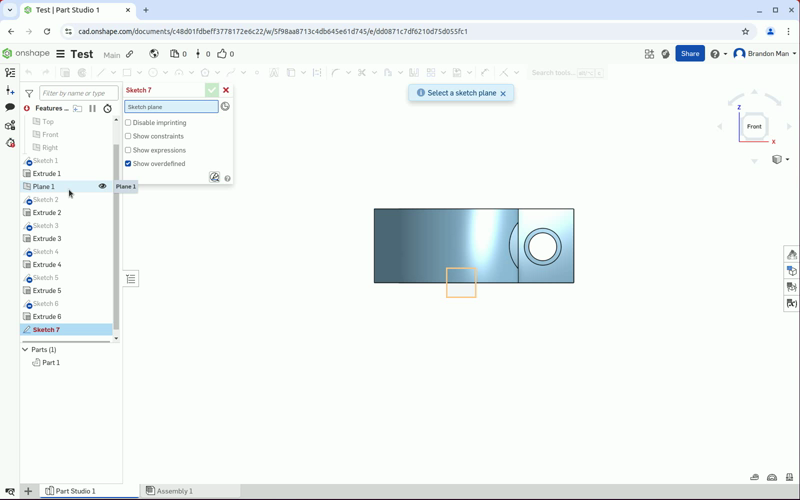
click(69, 189)
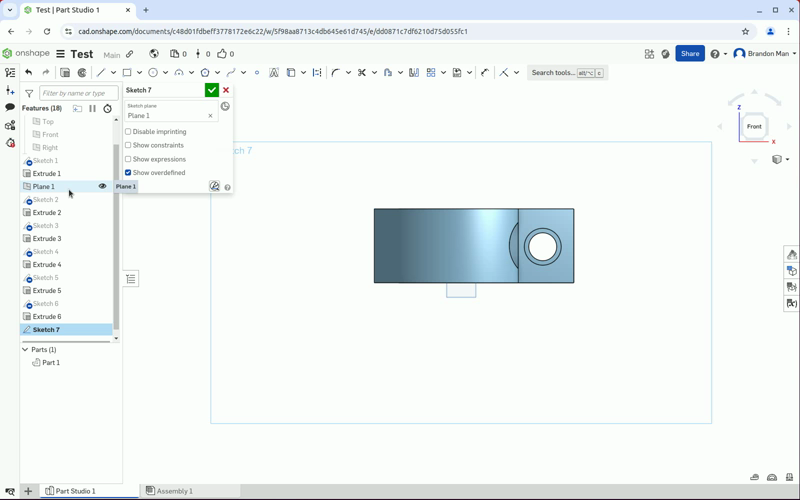
mouse_move(73, 352)
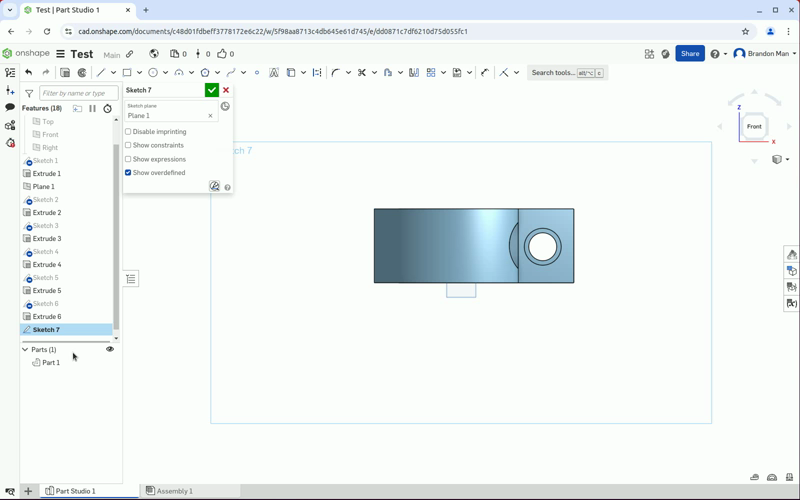
key(y)
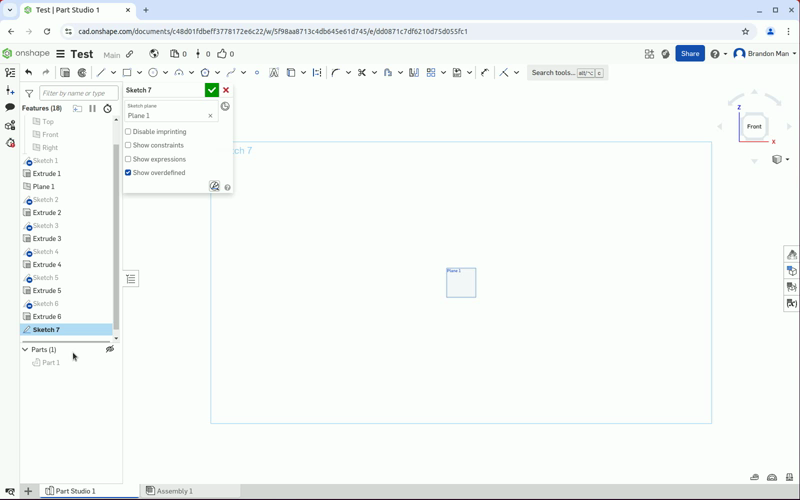
key(a)
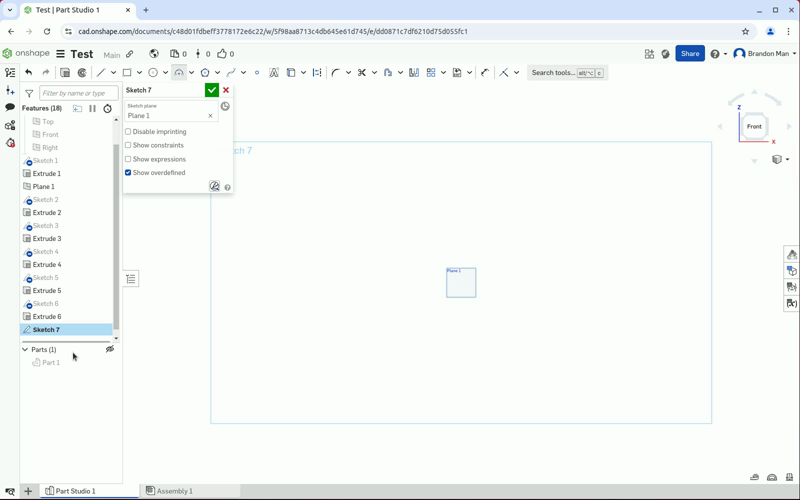
key_down(shift)
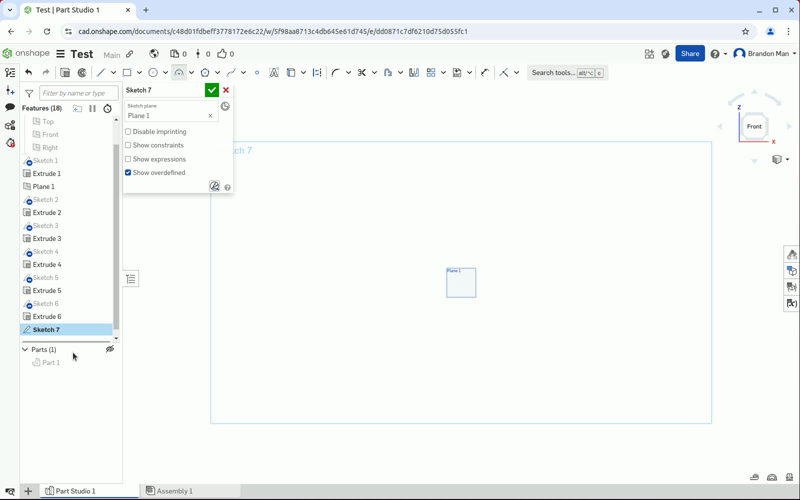
mouse_move(573, 257)
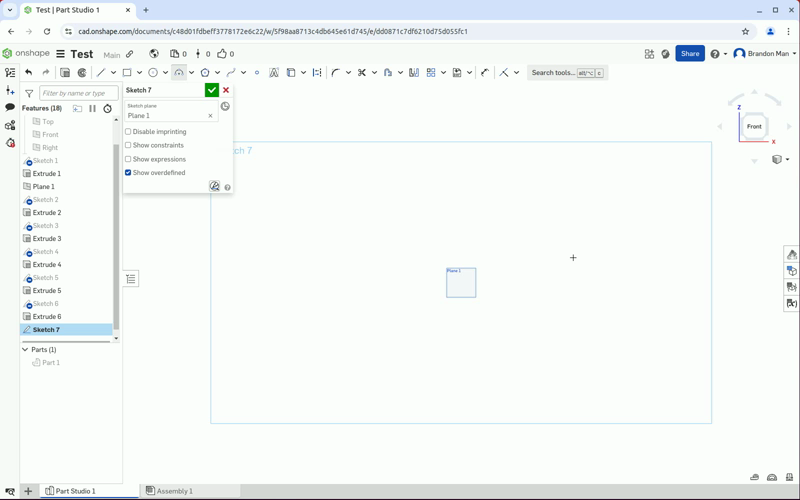
click(573, 257)
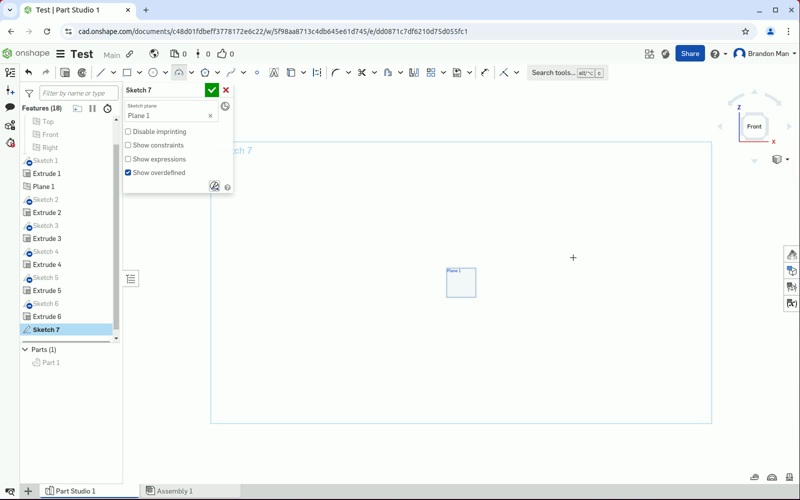
key_up(shift)
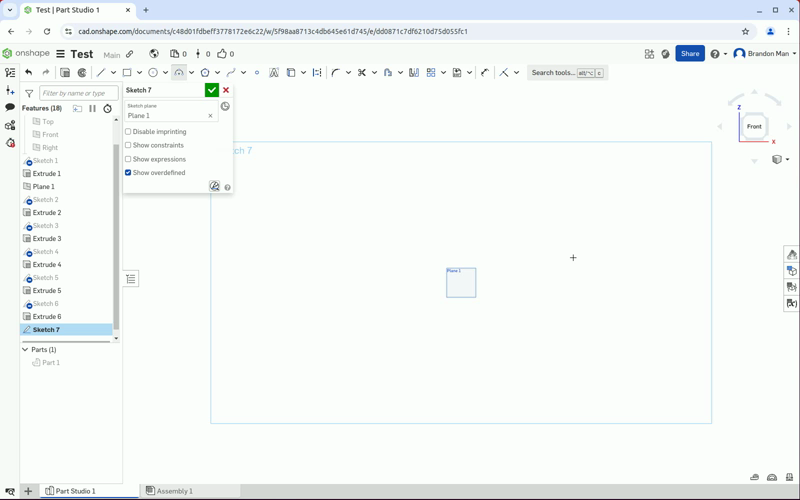
key_down(shift)
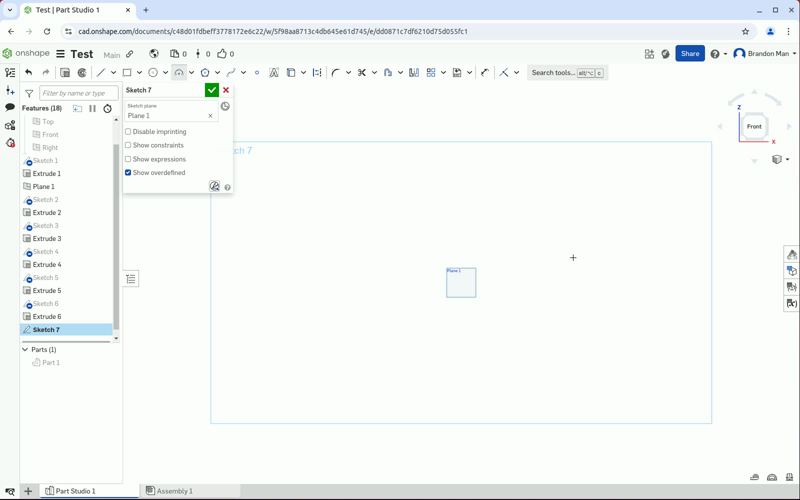
mouse_move(573, 235)
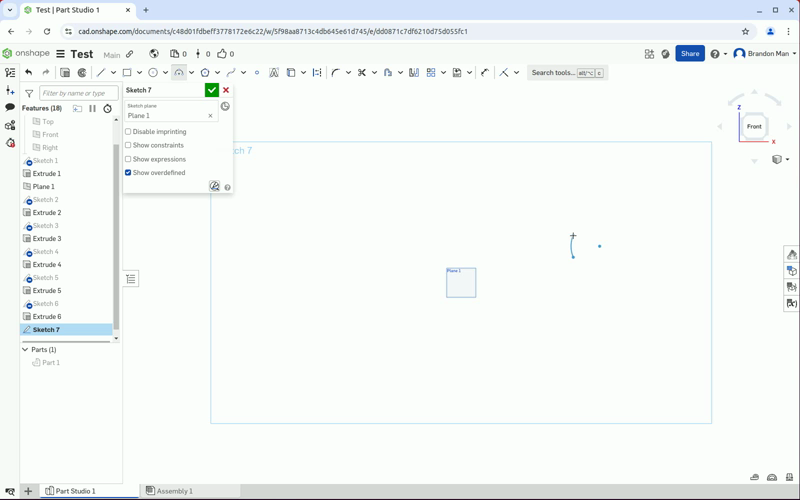
click(573, 235)
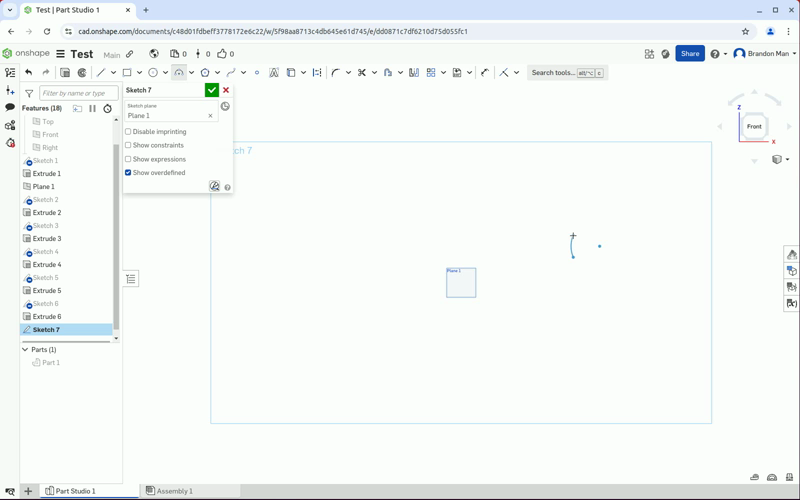
mouse_move(575, 246)
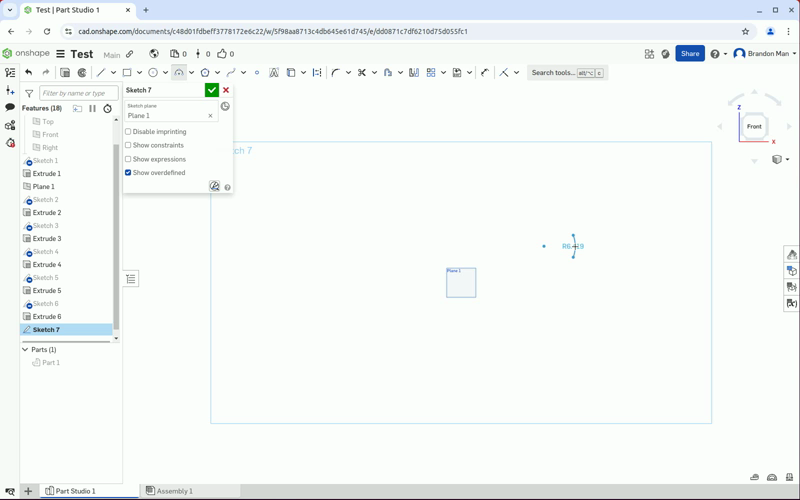
click(575, 246)
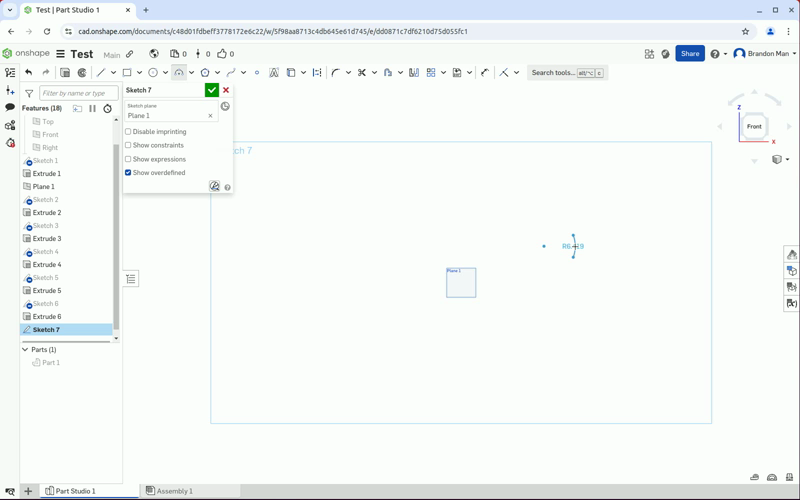
key_up(shift)
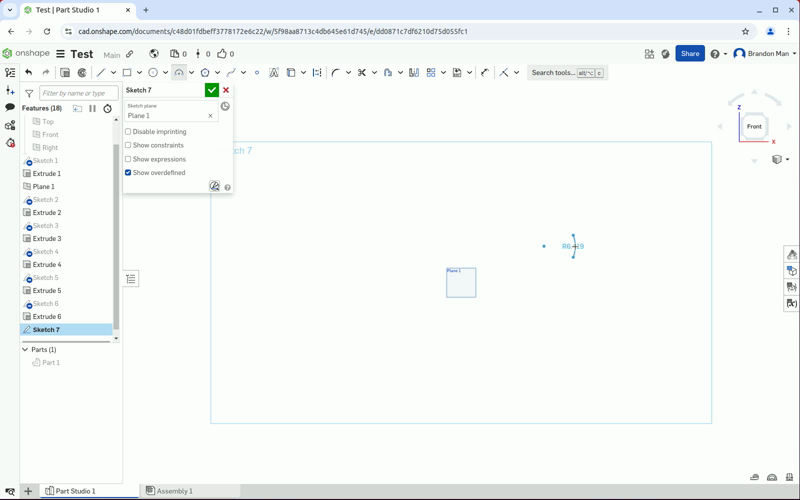
key(esc)
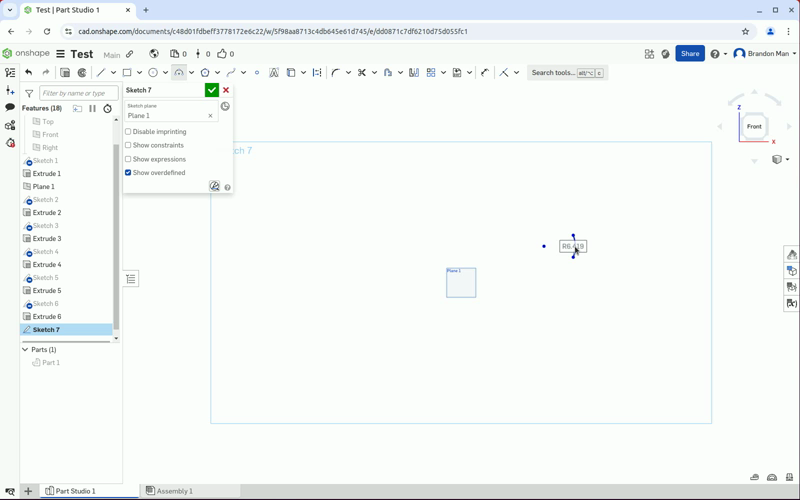
key(l)
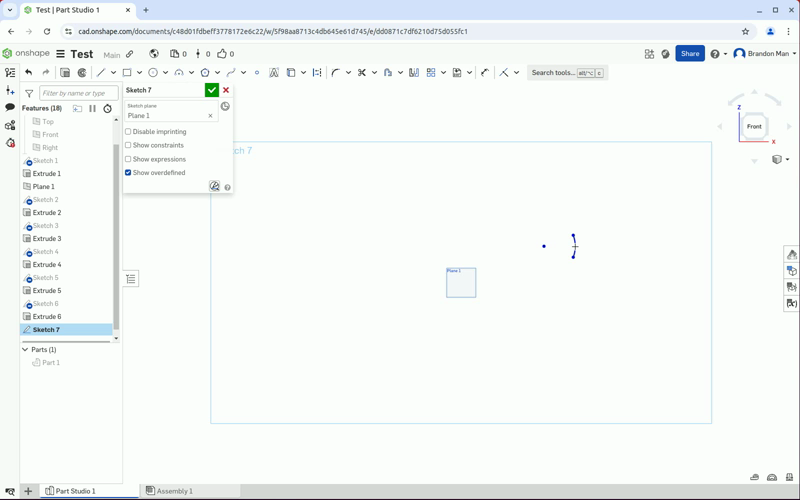
mouse_move(573, 235)
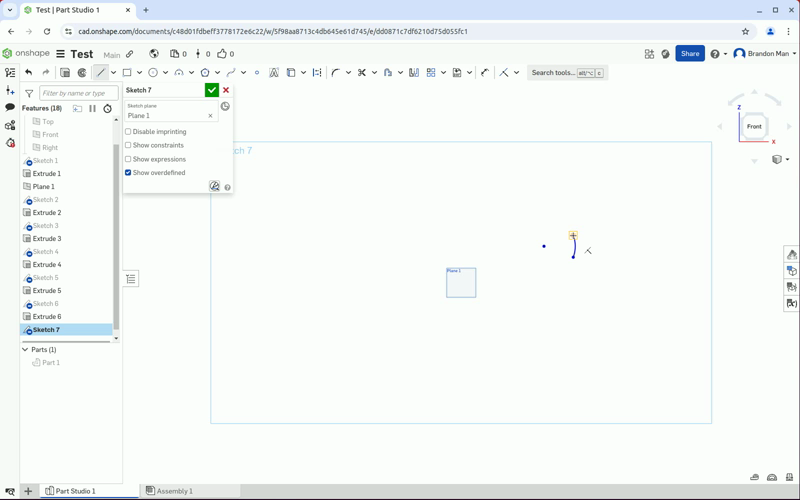
click(573, 235)
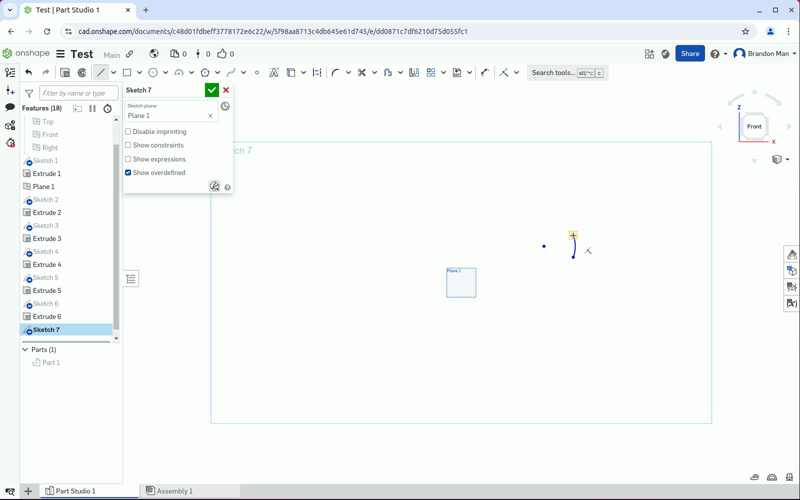
mouse_move(589, 235)
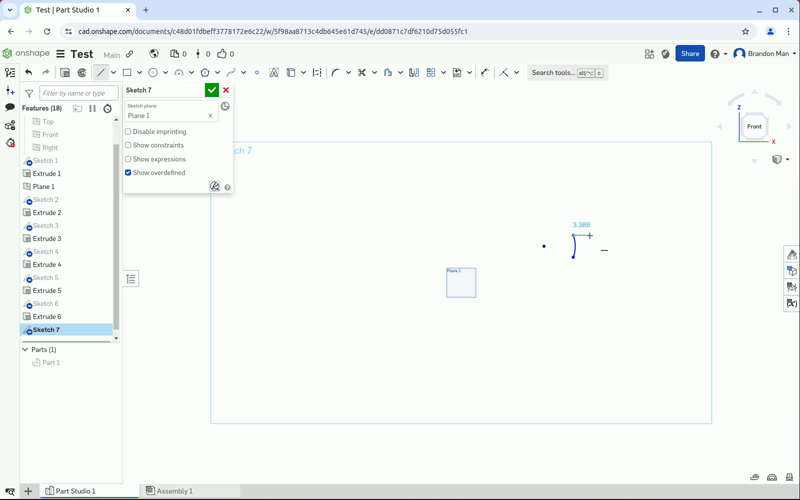
key_down(shift)
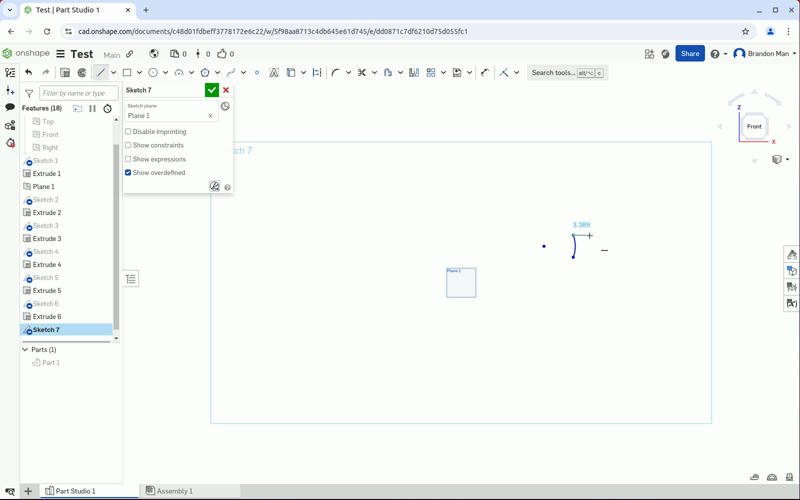
mouse_move(573, 257)
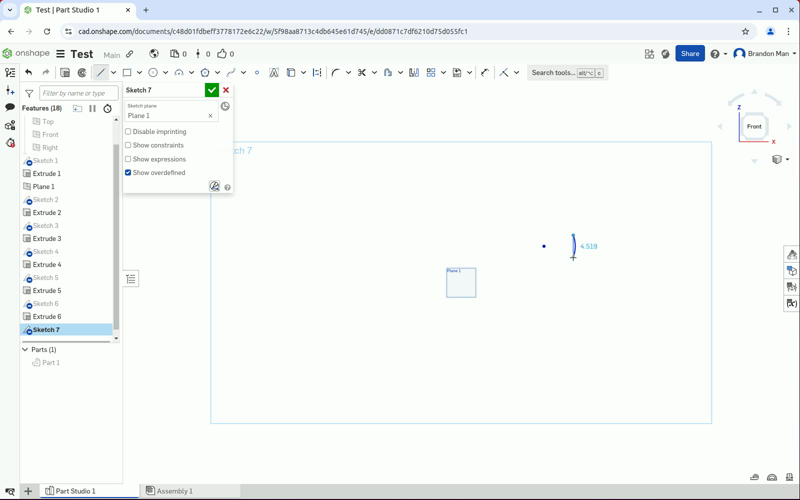
key_up(shift)
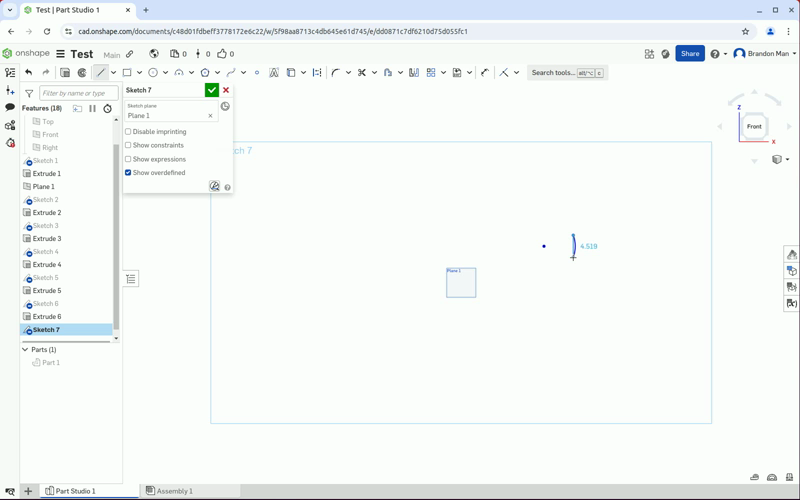
click(573, 257)
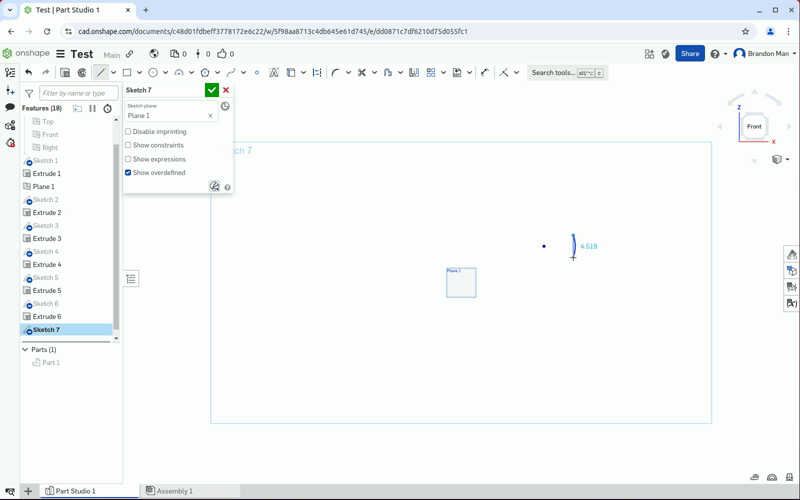
key(esc)
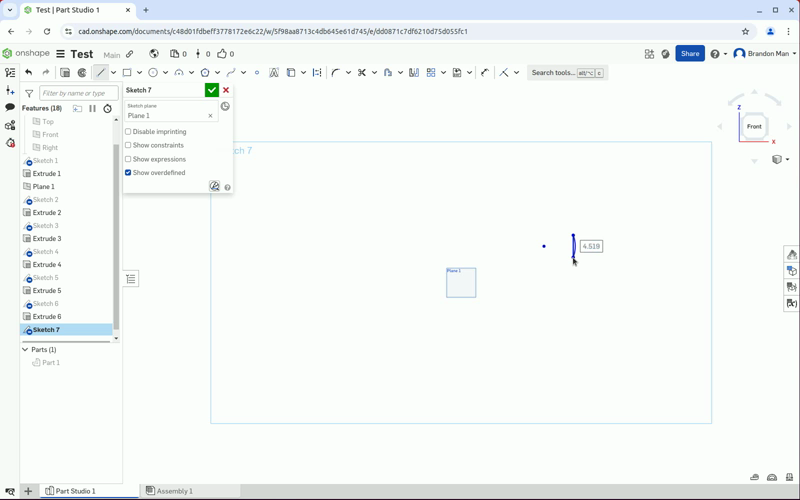
mouse_move(573, 248)
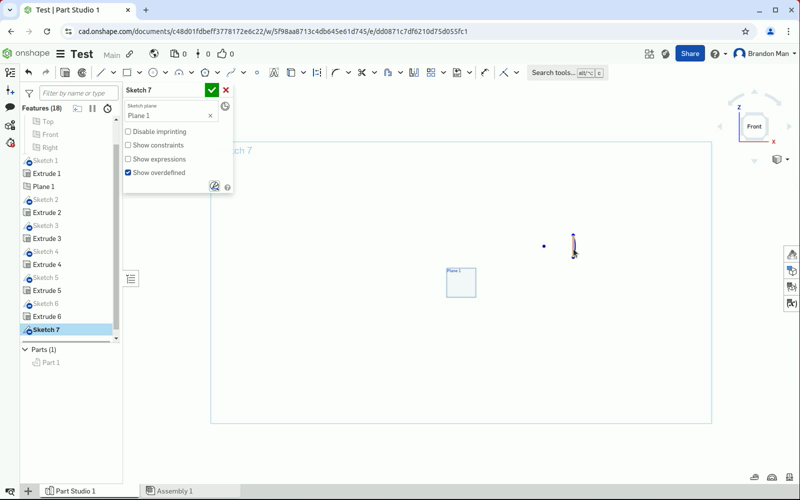
scroll(6)
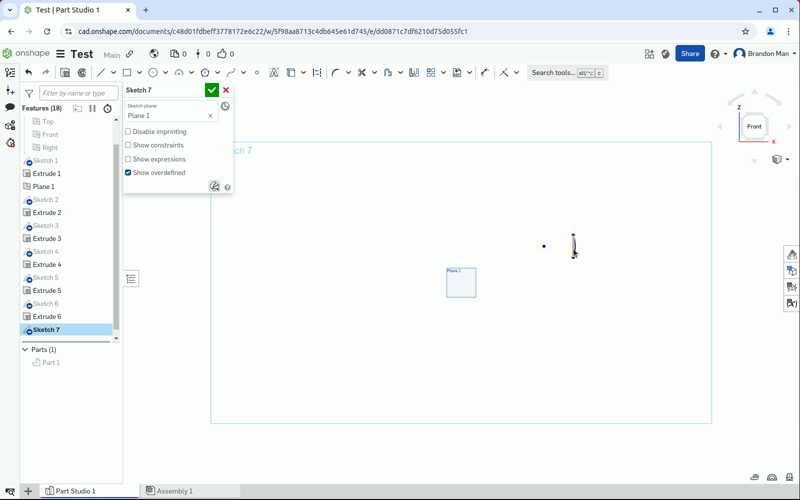
scroll(6)
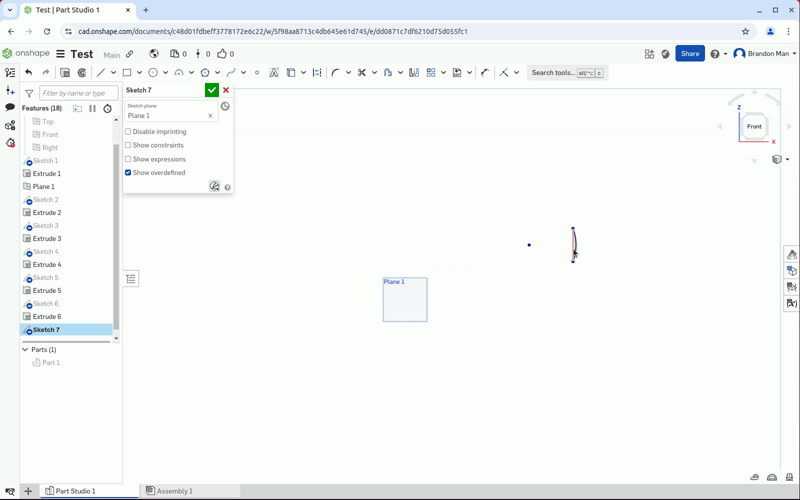
scroll(6)
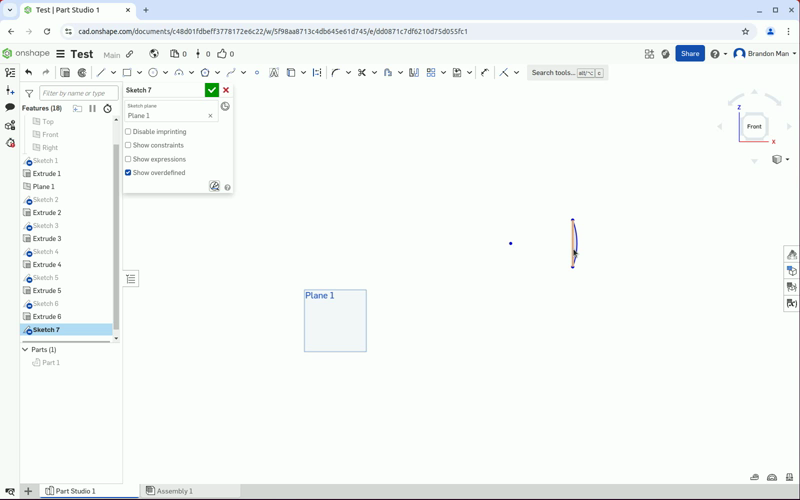
scroll(6)
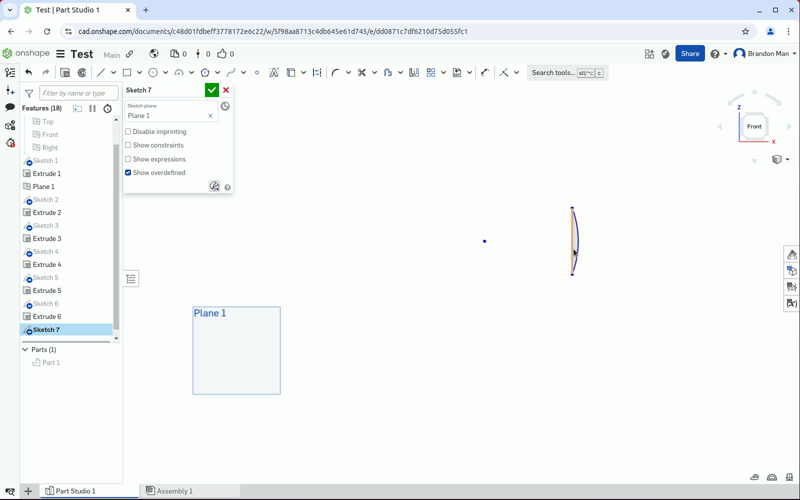
scroll(6)
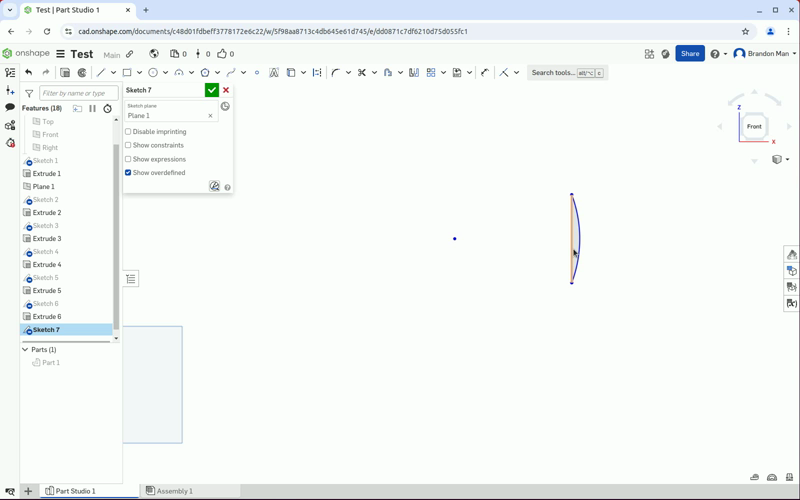
scroll(6)
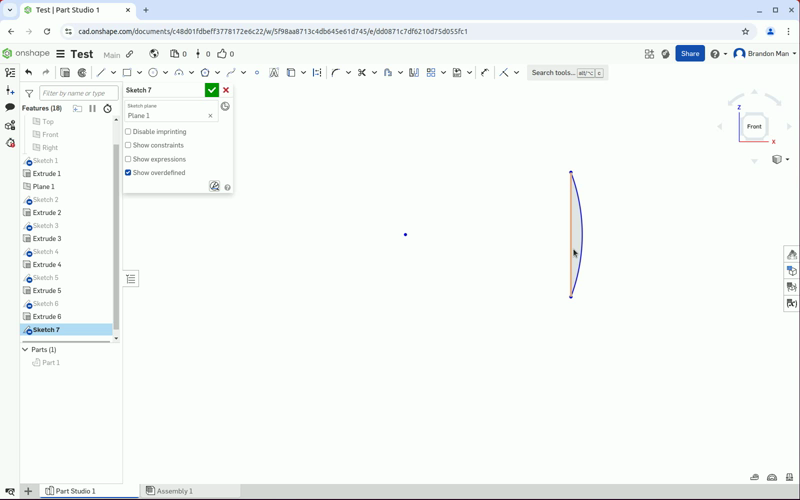
scroll(6)
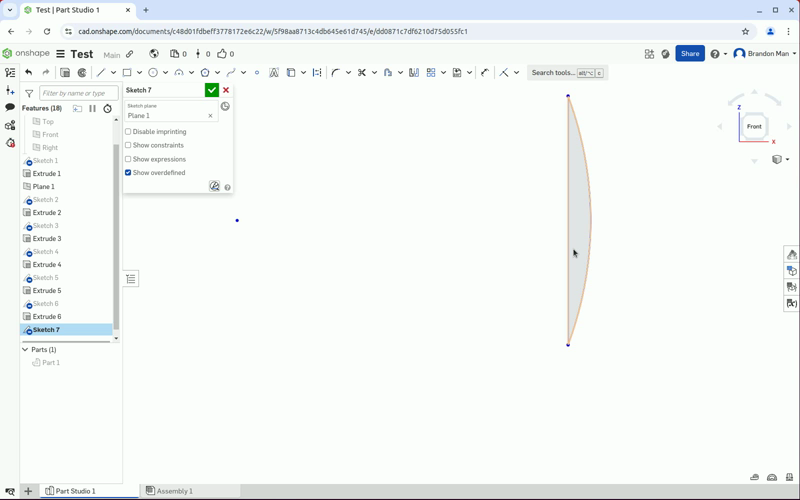
click(573, 248)
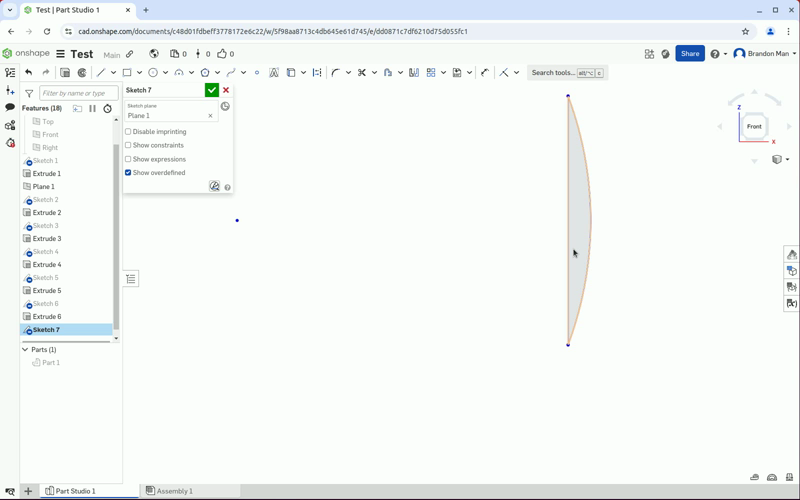
scroll(-6)
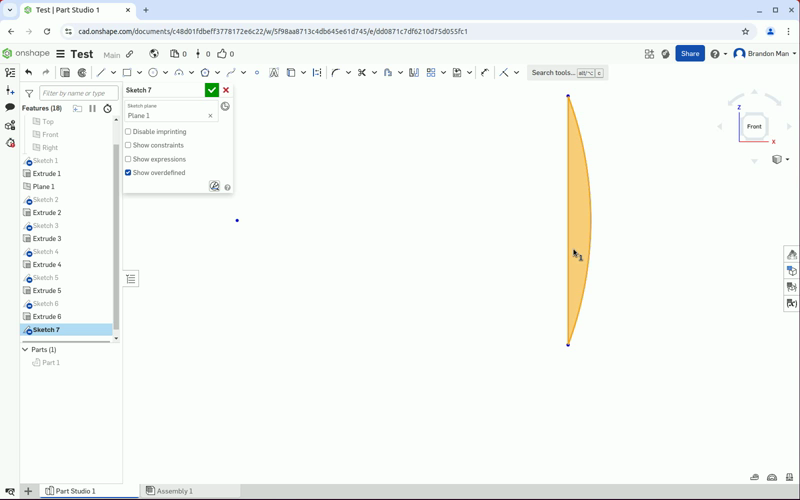
scroll(-6)
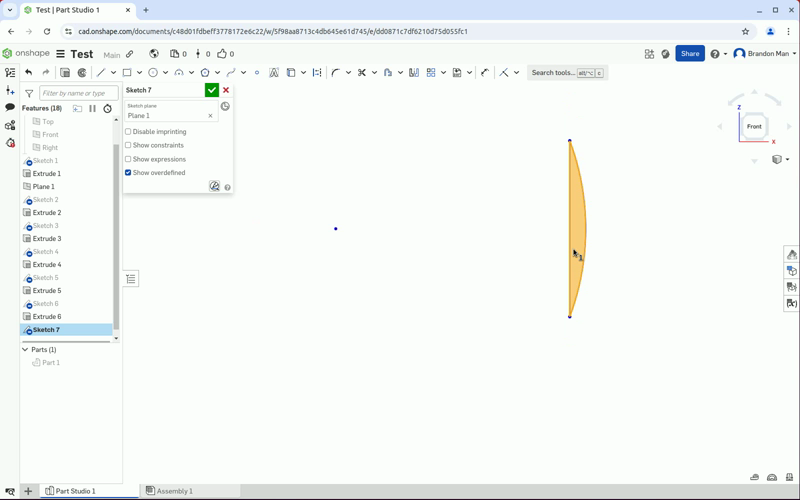
scroll(-6)
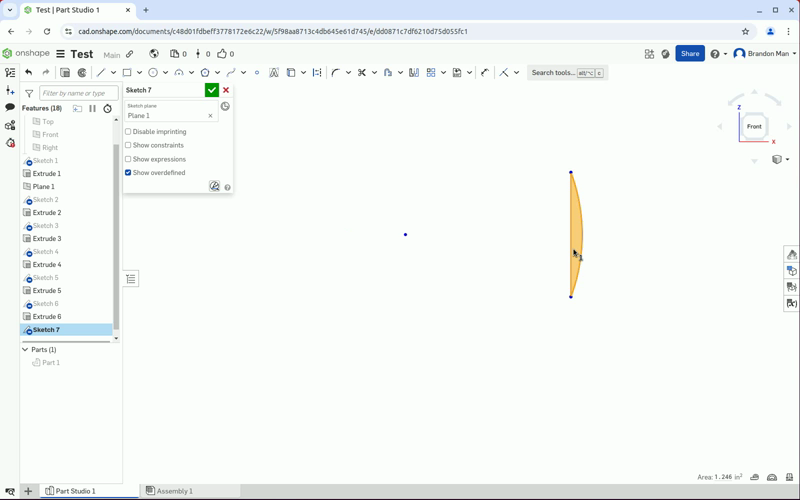
scroll(-6)
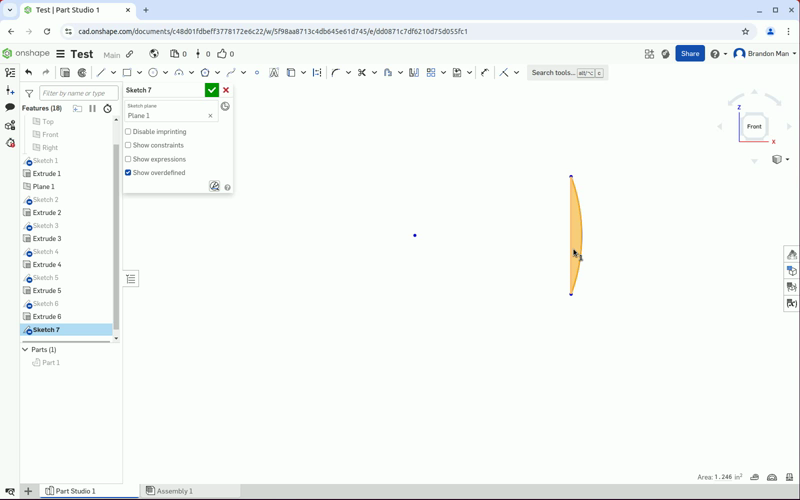
scroll(-6)
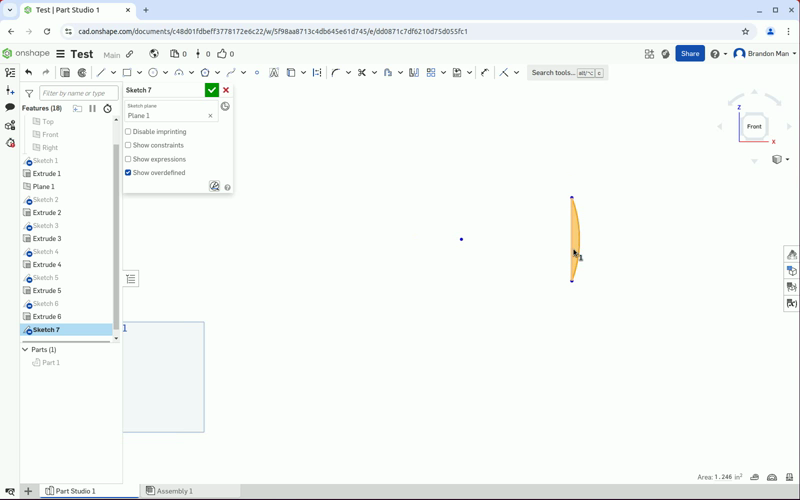
scroll(-6)
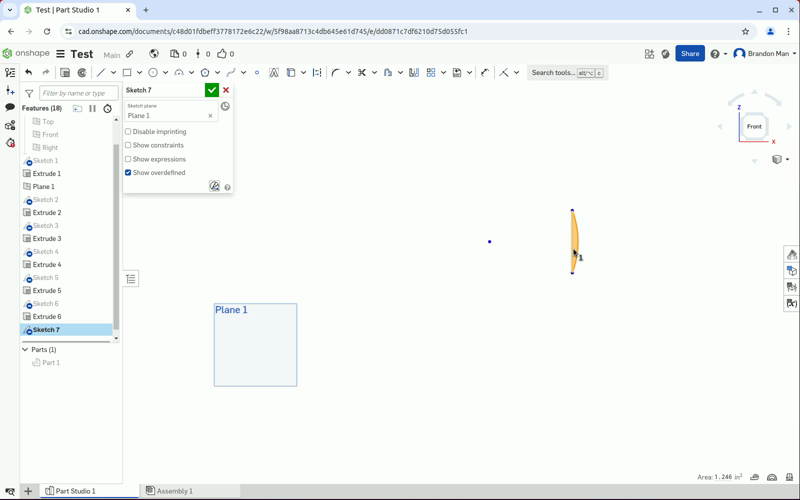
scroll(-6)
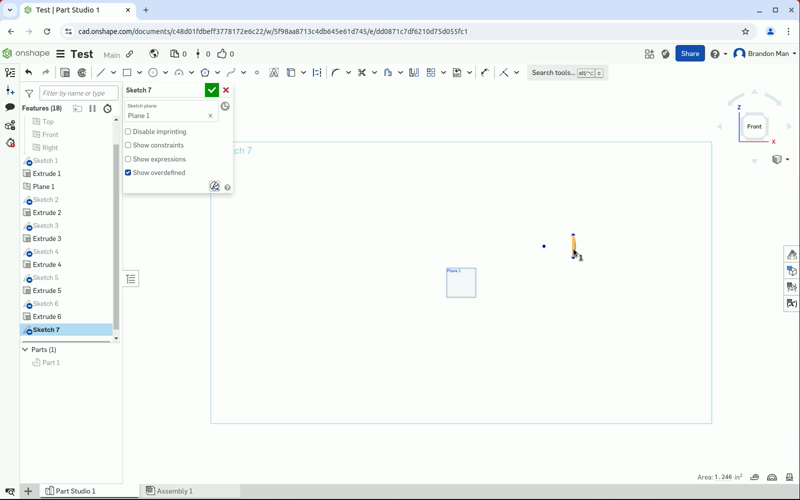
mouse_move(73, 352)
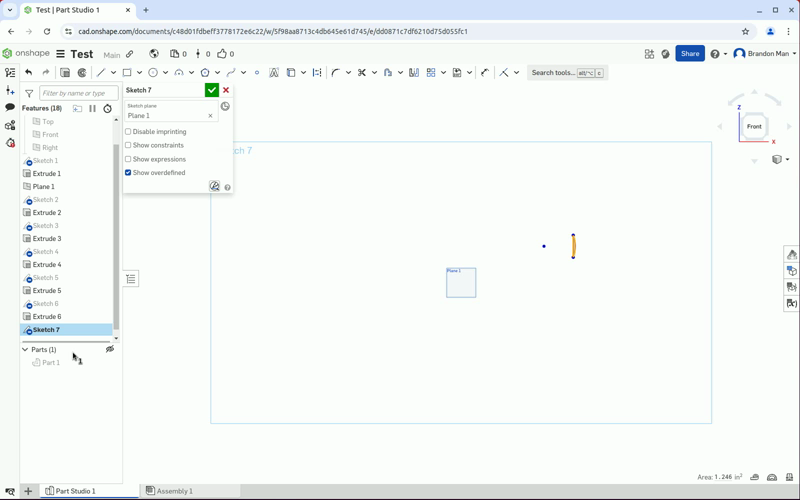
key(shift+y)
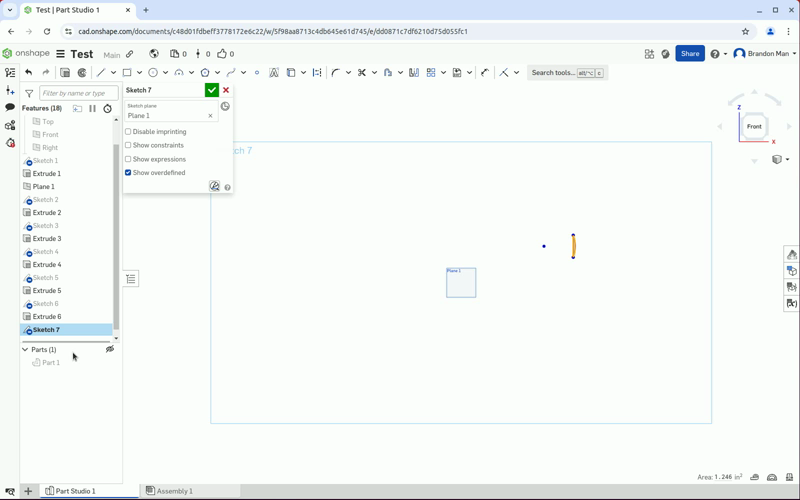
key(shift+e)
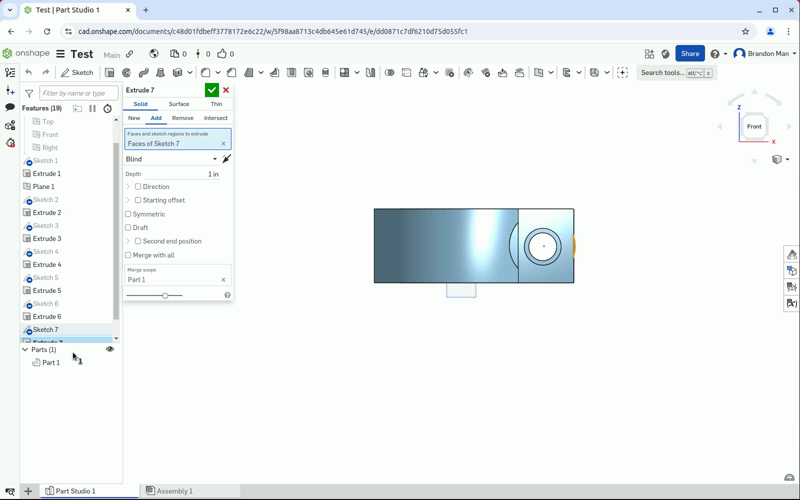
mouse_move(143, 106)
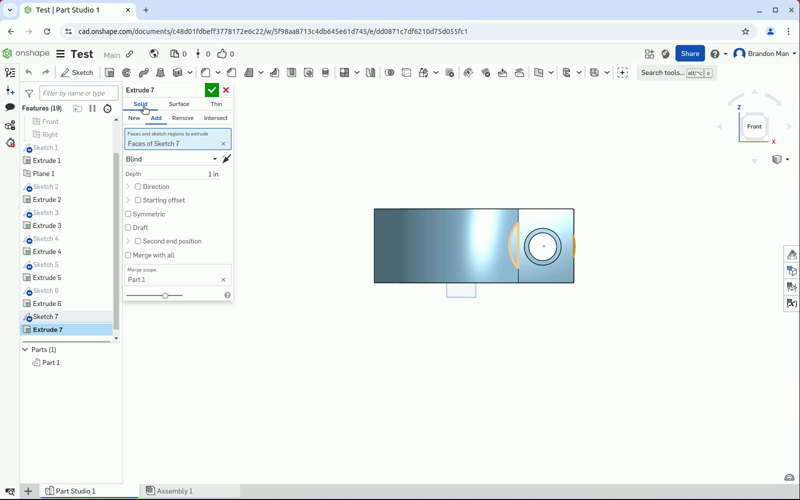
click(143, 106)
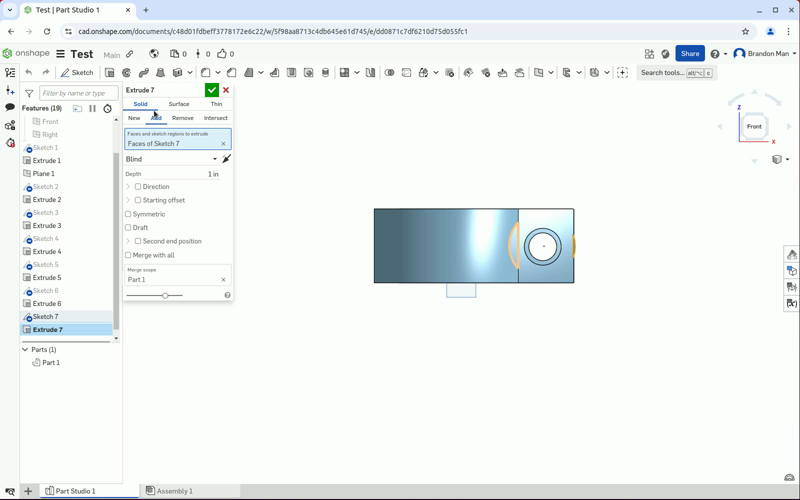
mouse_move(186, 120)
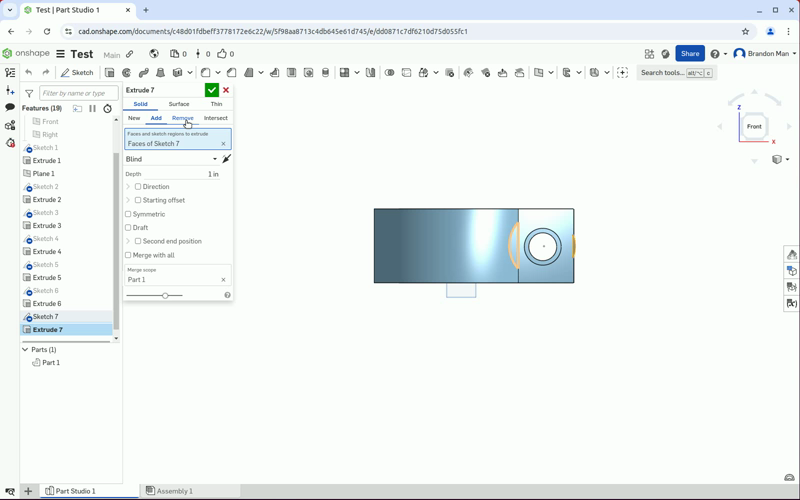
click(186, 120)
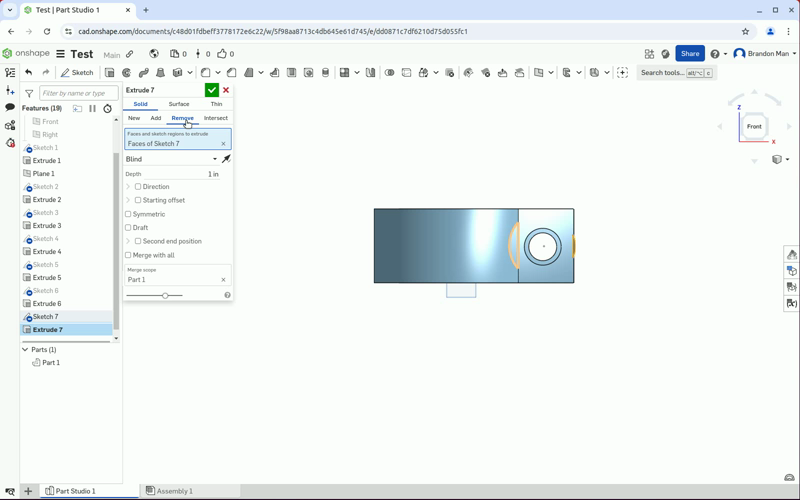
key(tab, 4)
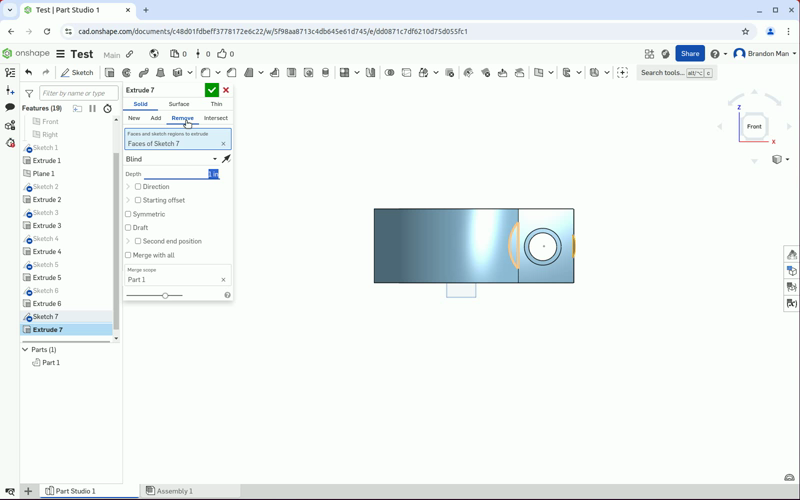
text(9.148)
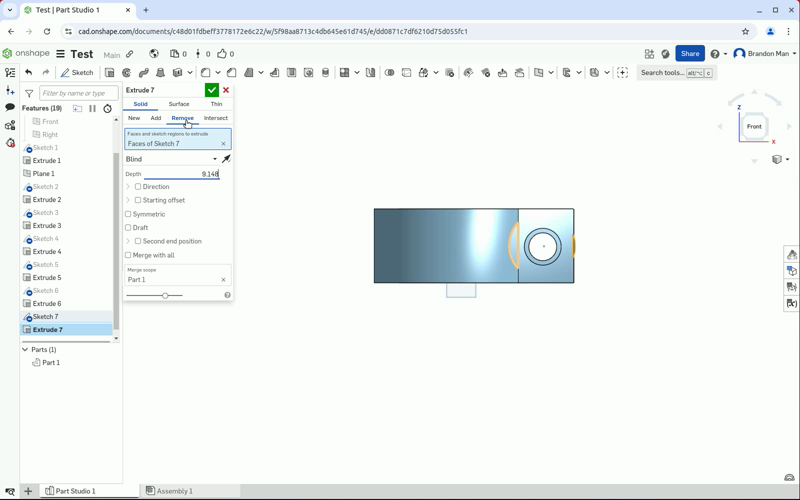
key(tab, 3)
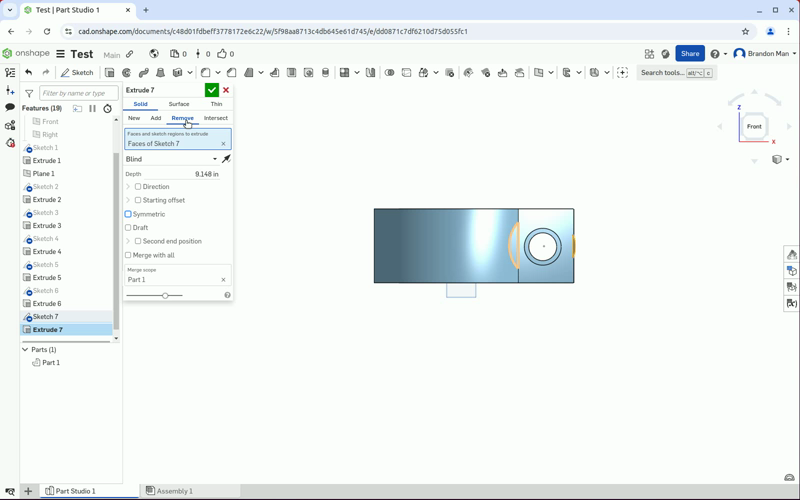
key(space)
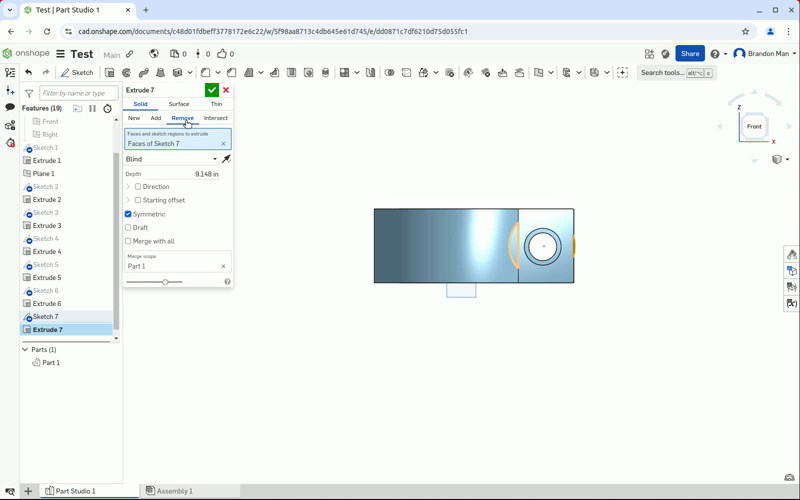
key(tab, 2)
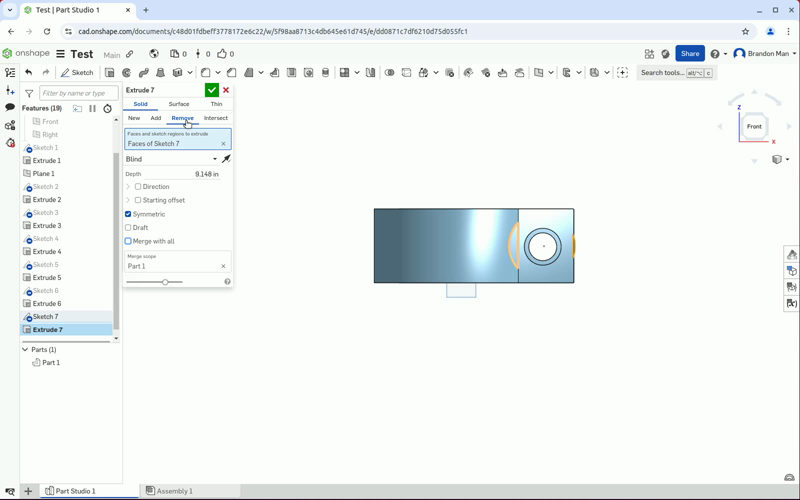
key(space)
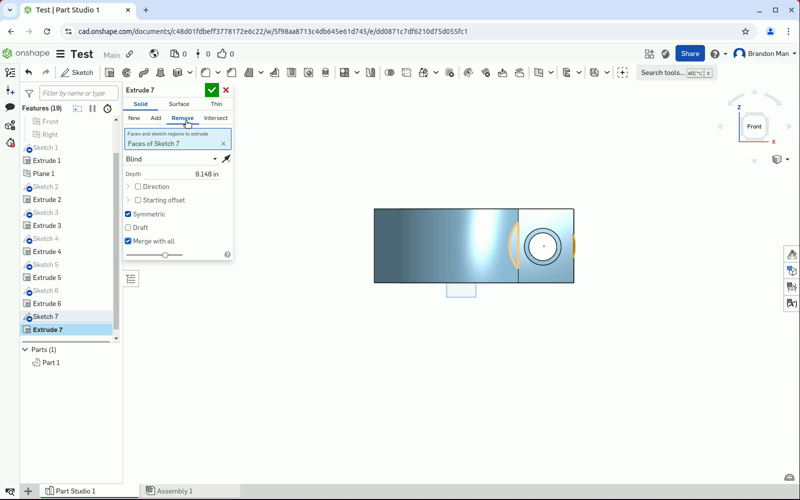
key(enter)
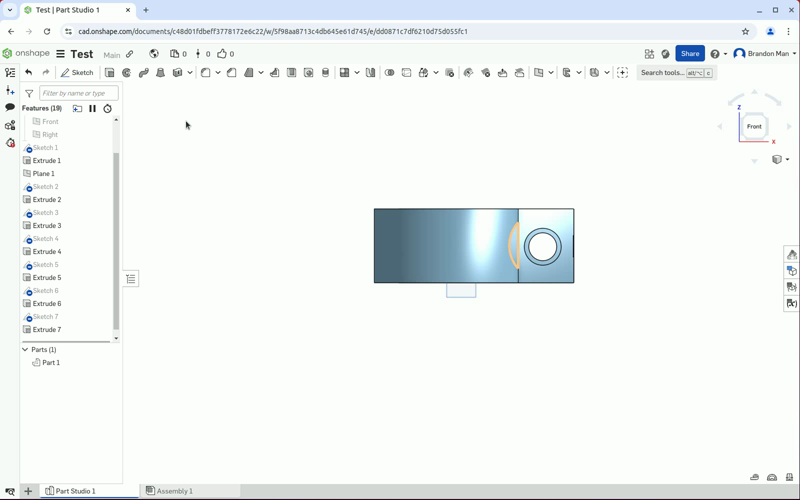
key(shift+h)
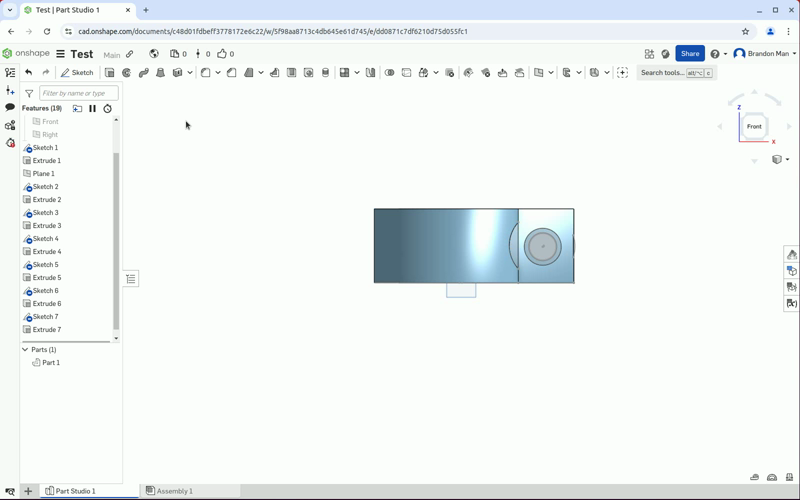
key(shift+h)
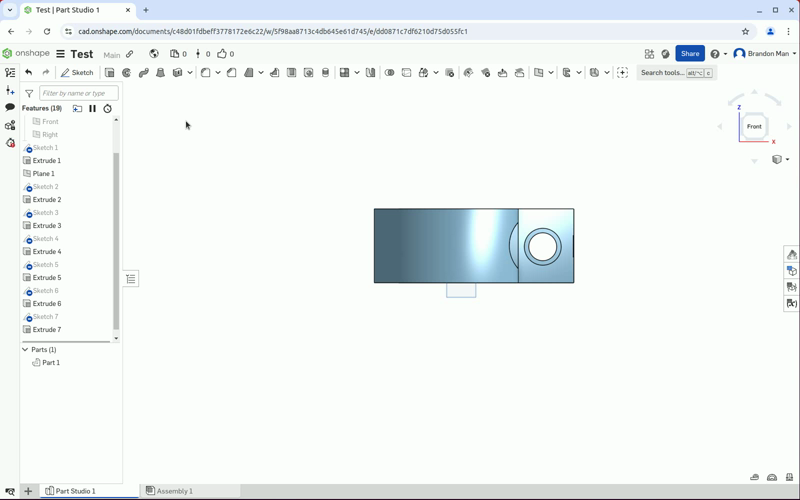
mouse_move(69, 150)
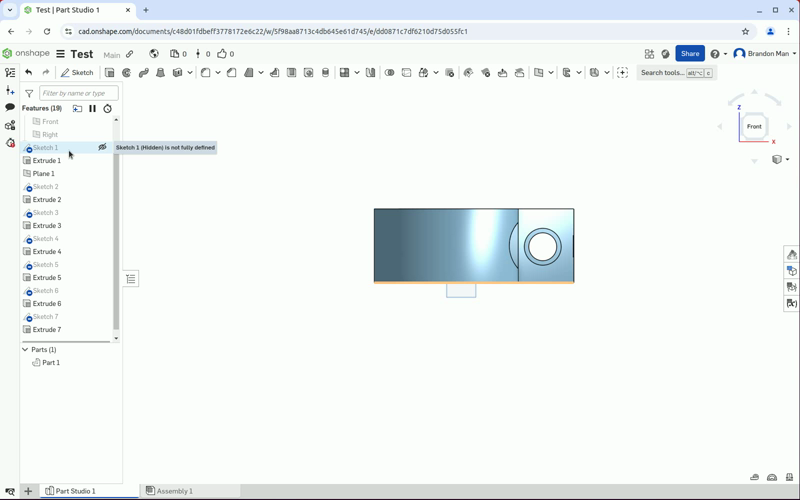
click(69, 150)
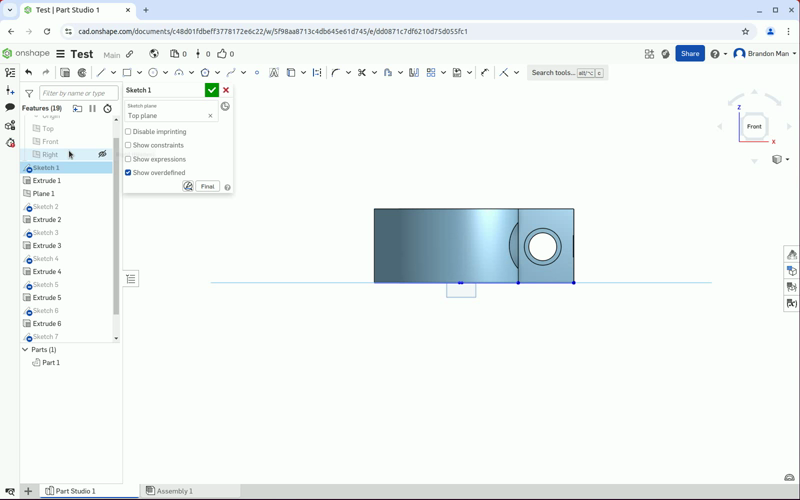
mouse_move(229, 92)
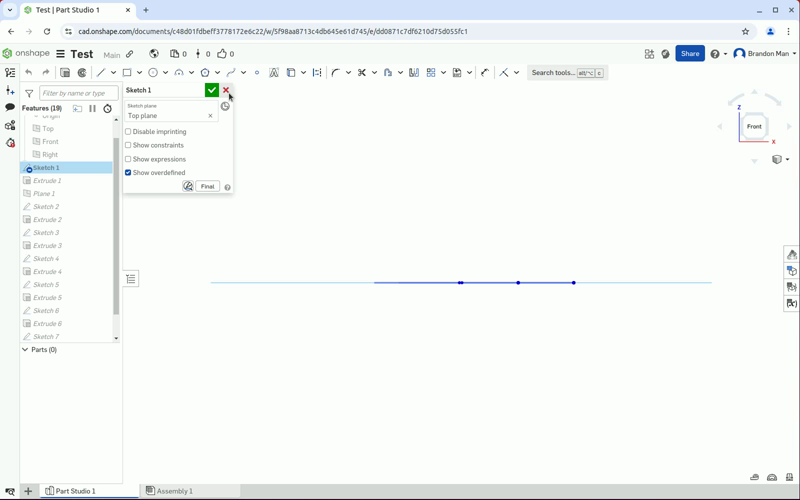
click(229, 92)
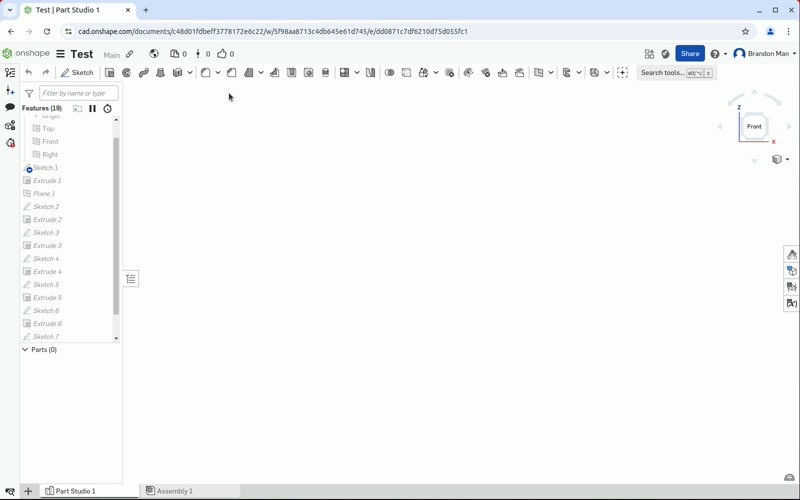
key(shift+s)
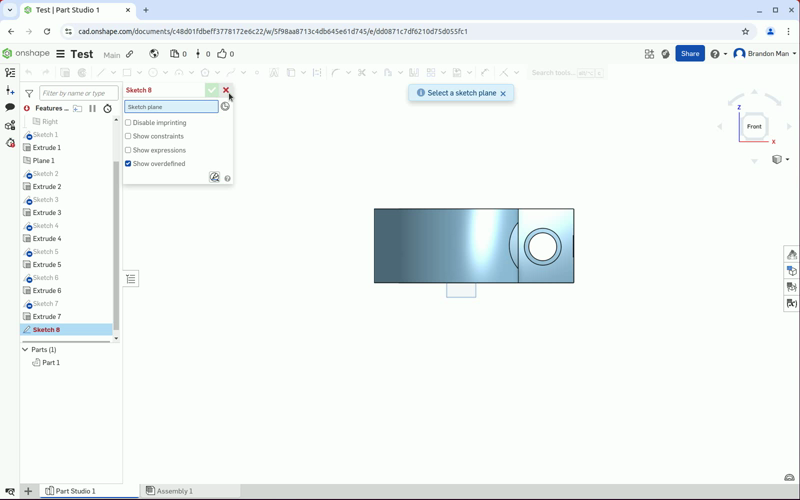
mouse_move(69, 163)
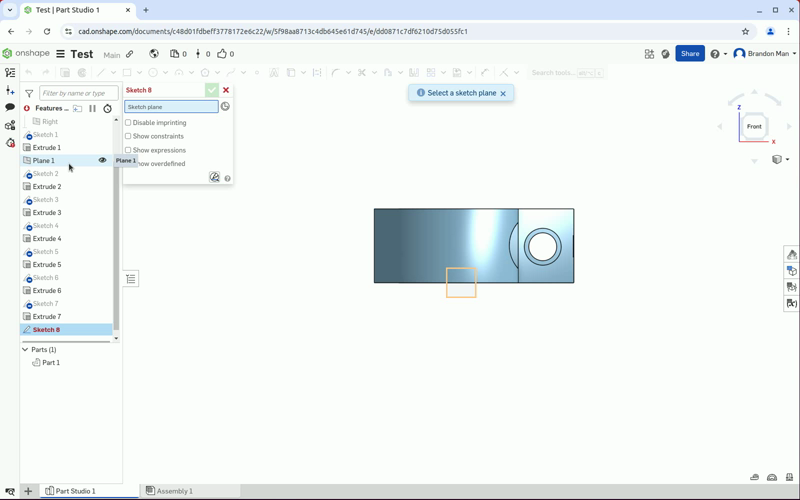
click(69, 163)
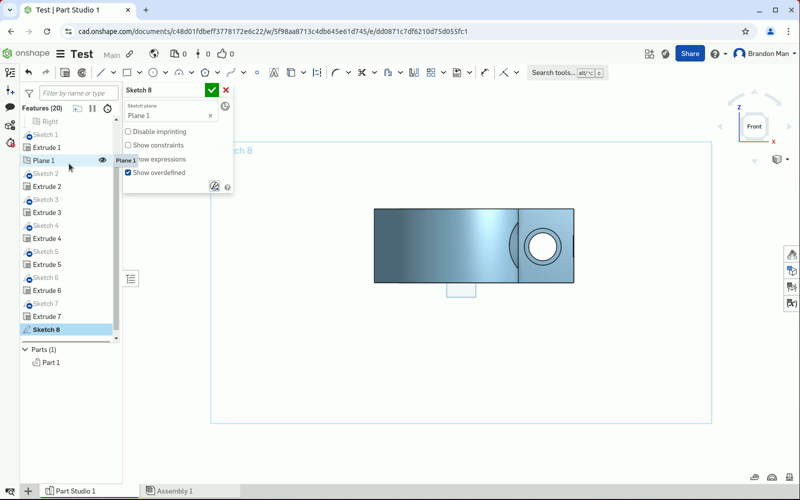
mouse_move(73, 352)
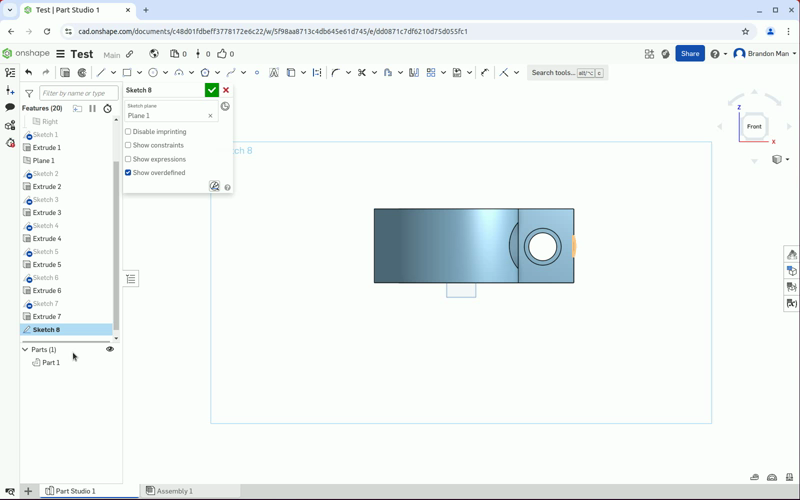
key(y)
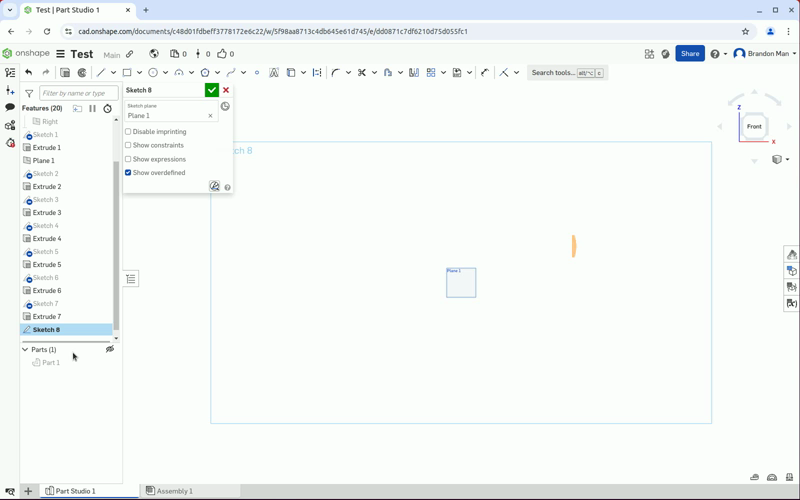
key(a)
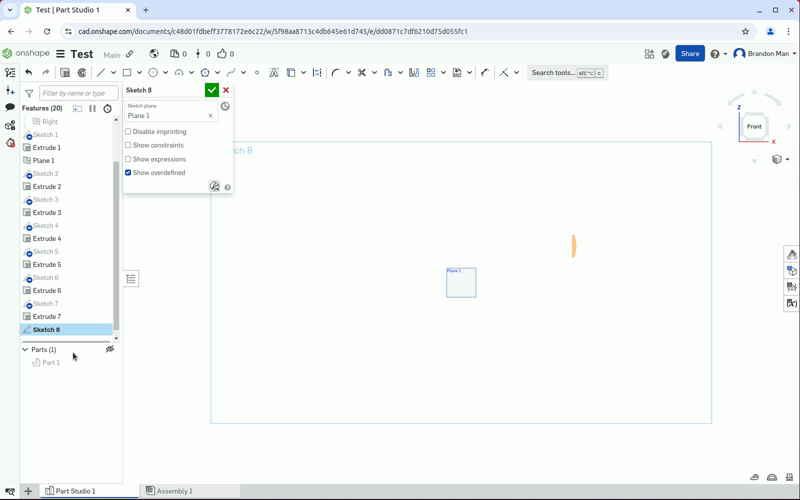
key_down(shift)
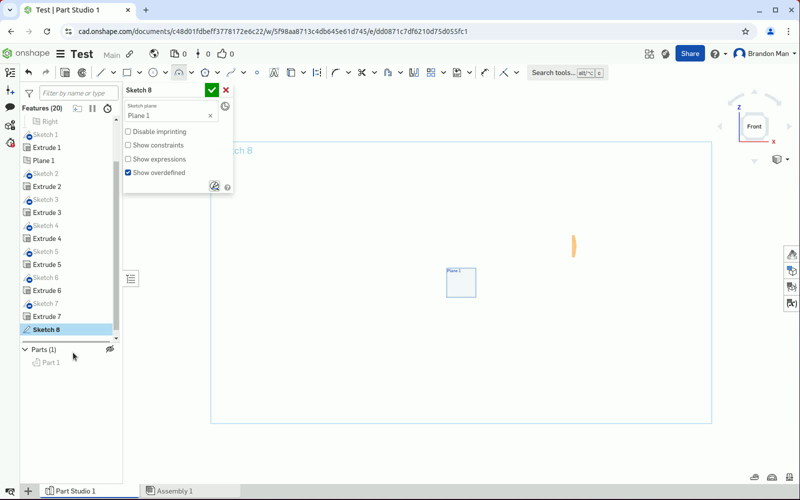
mouse_move(518, 268)
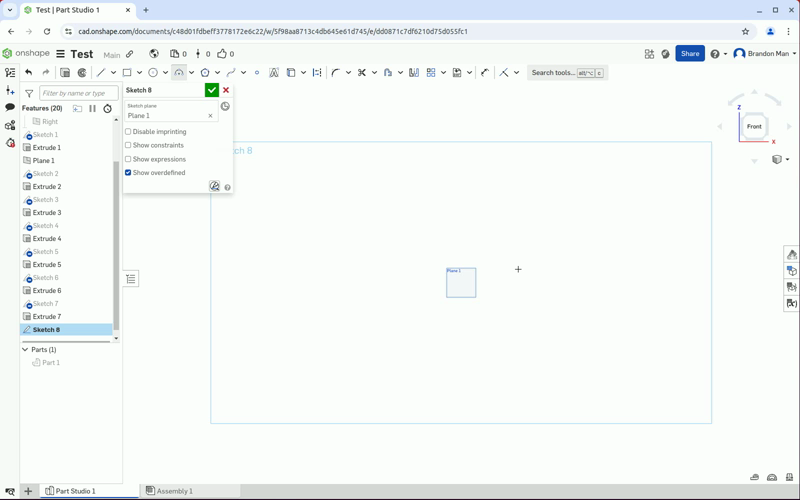
click(518, 268)
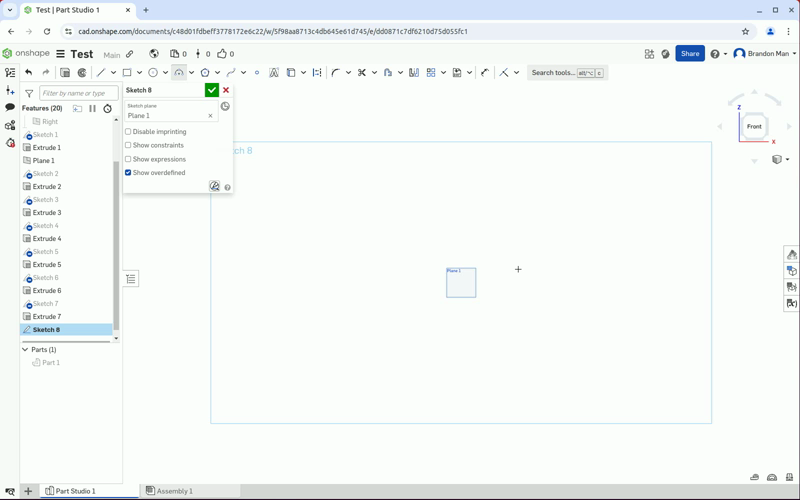
key_up(shift)
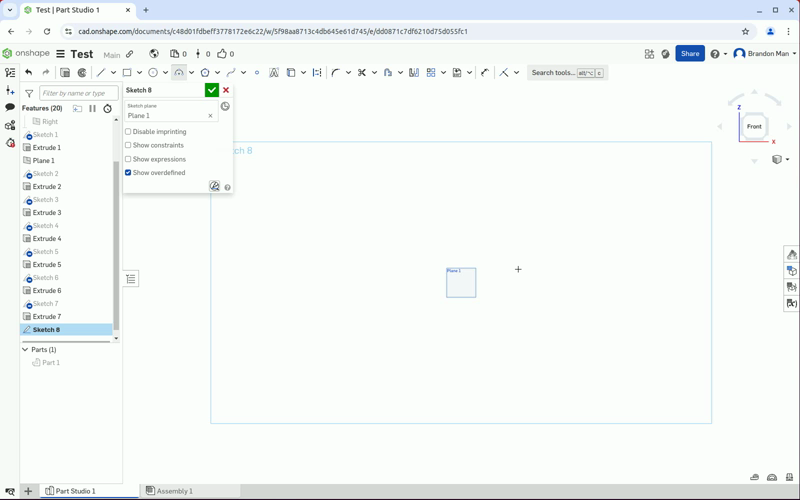
key_down(shift)
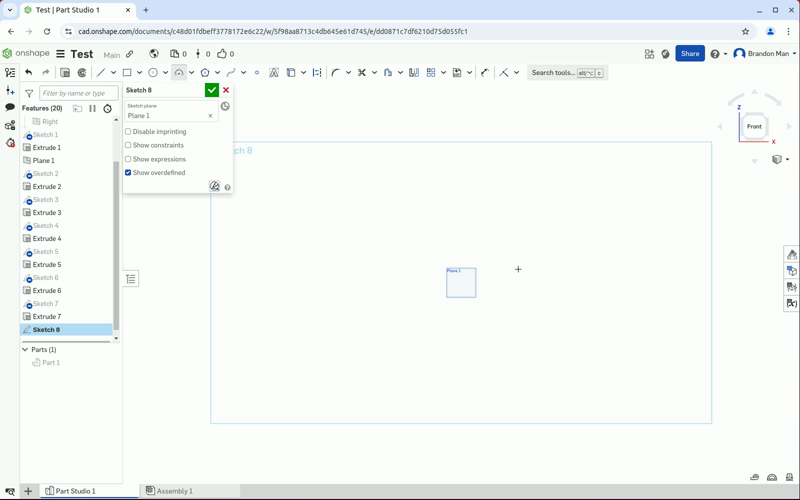
mouse_move(574, 256)
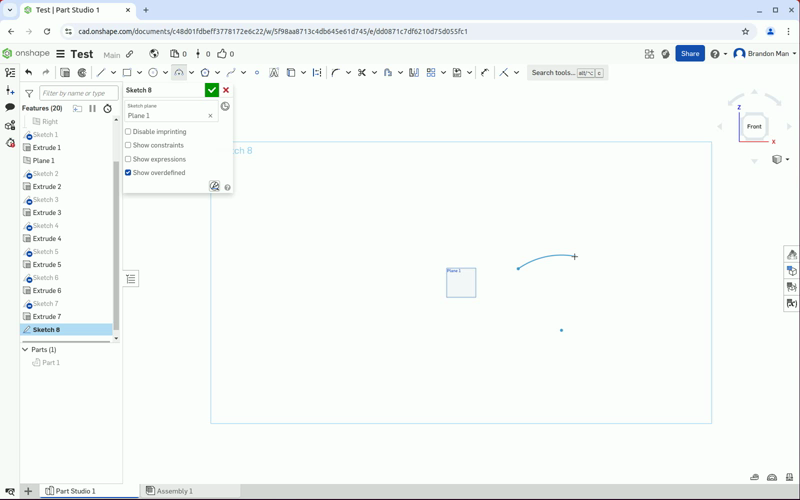
click(574, 256)
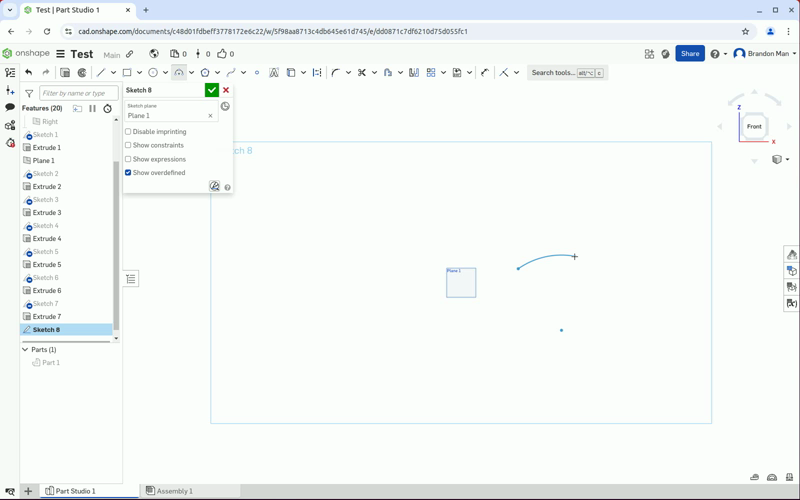
mouse_move(549, 278)
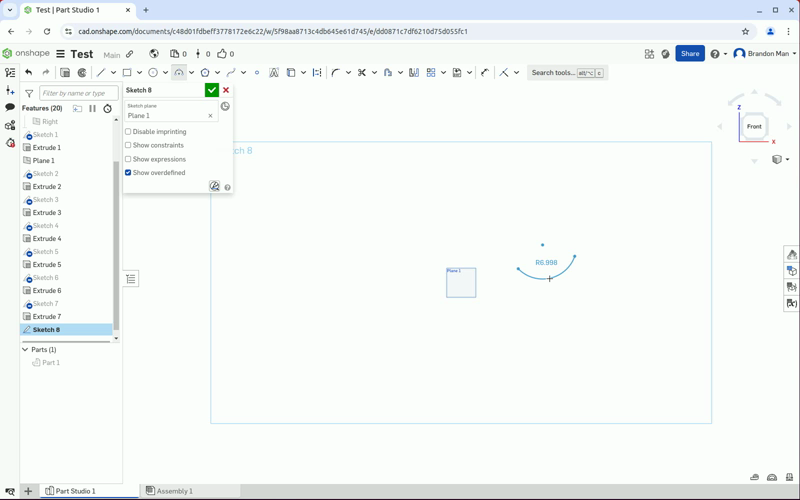
click(549, 278)
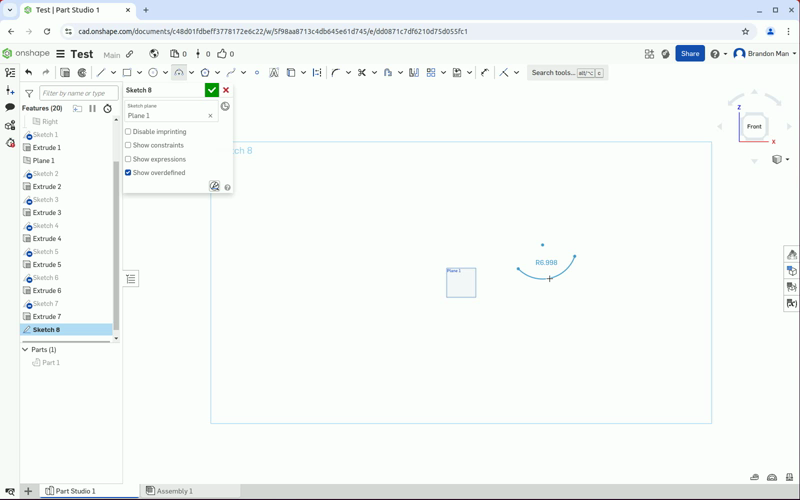
key_up(shift)
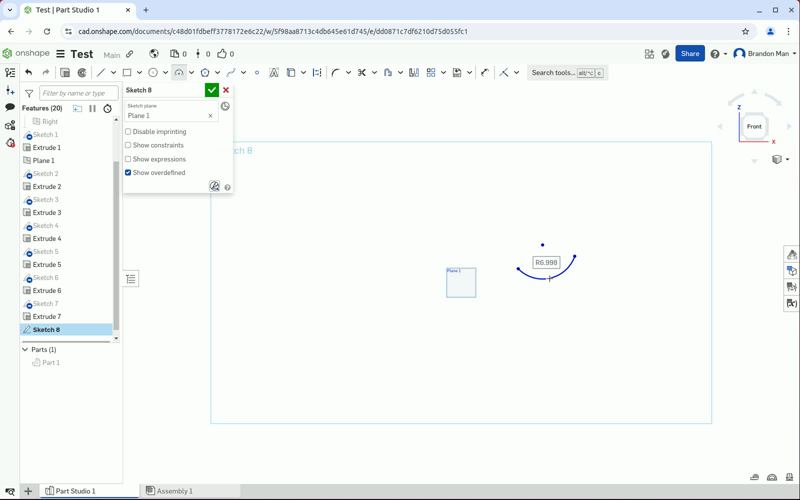
key(esc)
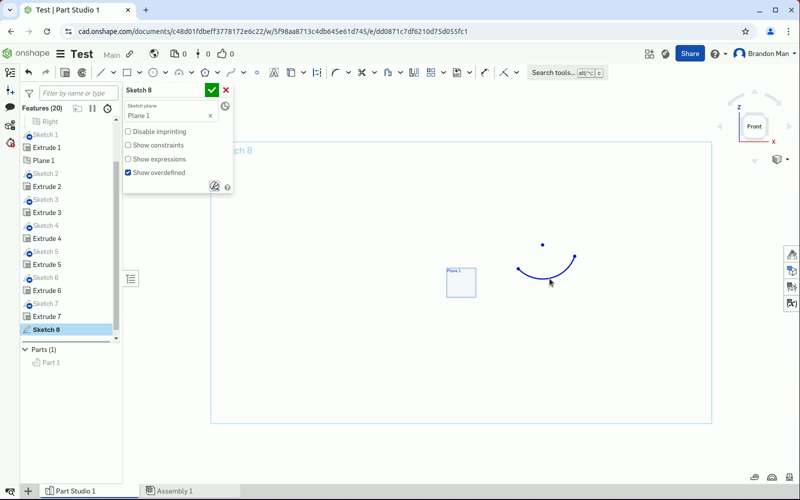
key(l)
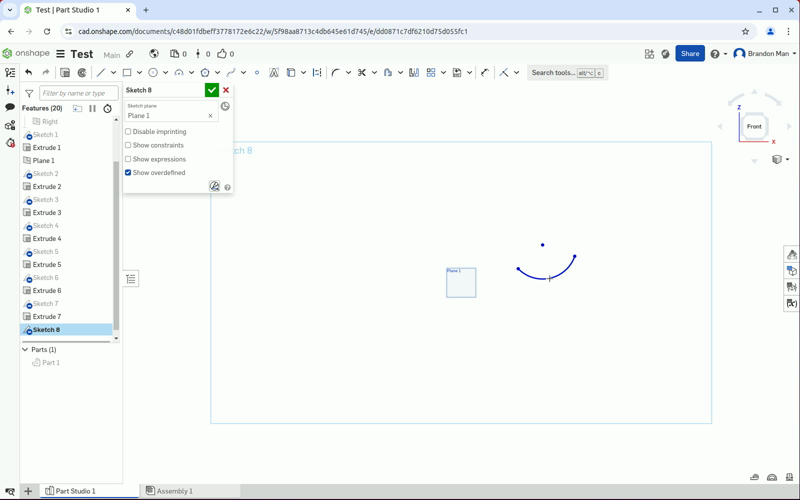
mouse_move(574, 256)
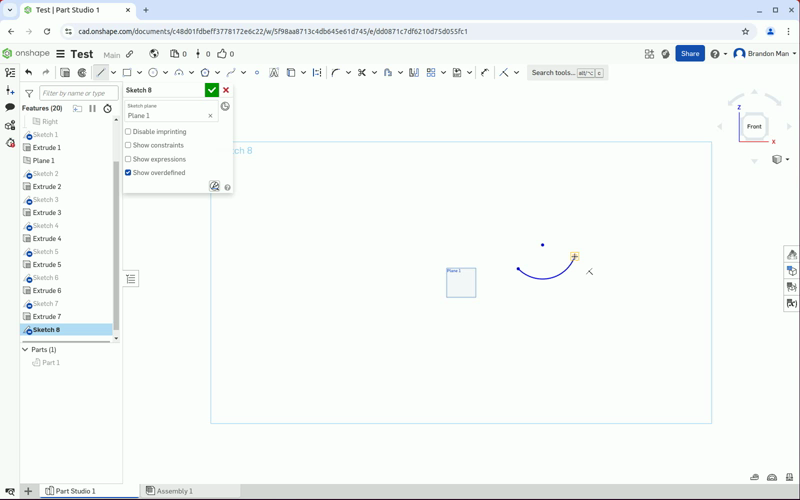
click(574, 256)
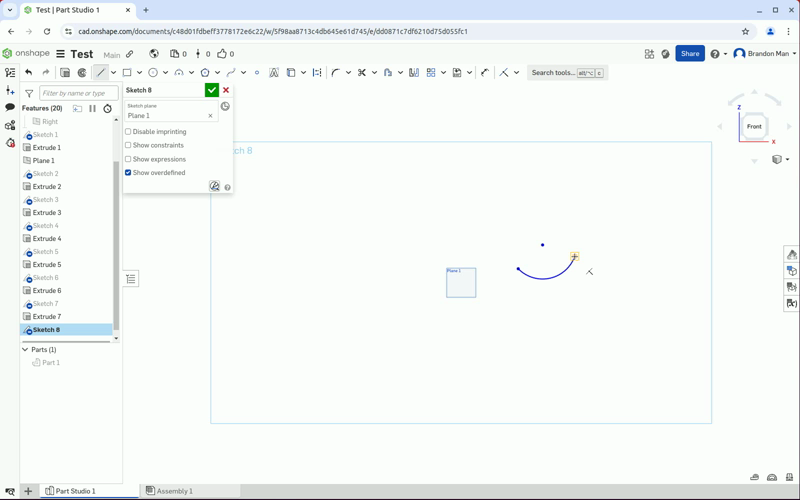
key_down(shift)
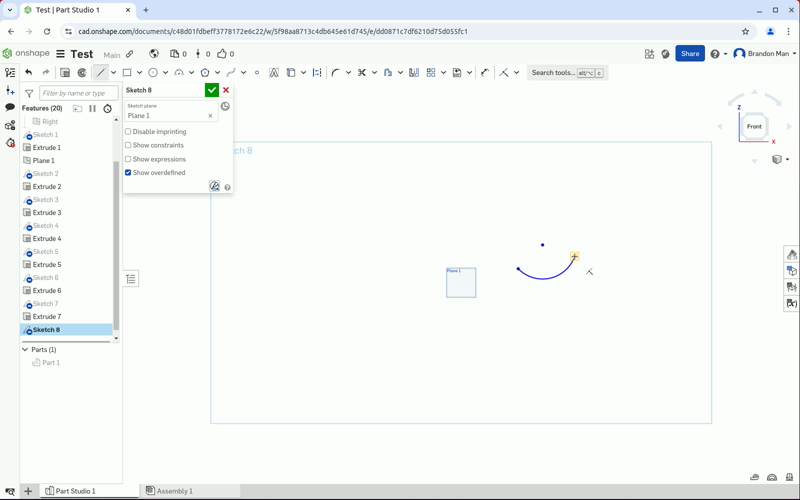
mouse_move(589, 256)
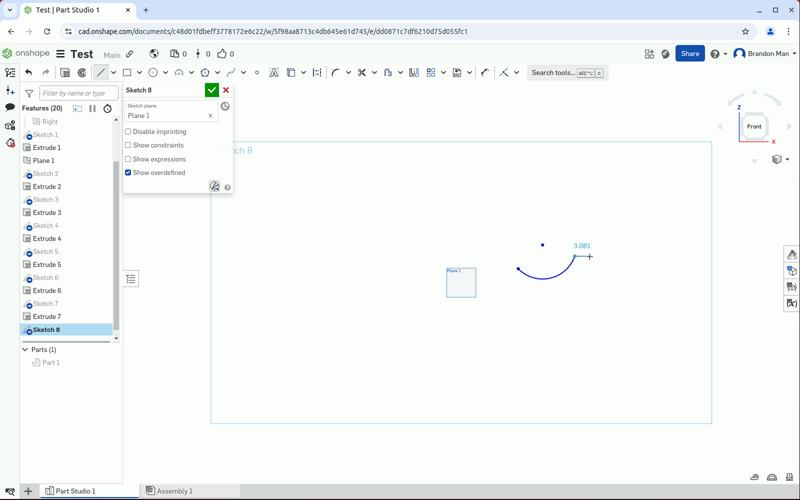
mouse_move(574, 234)
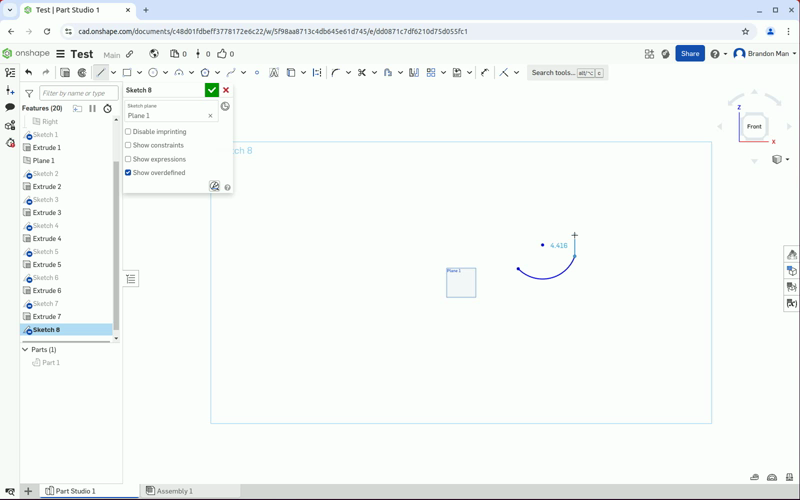
click(574, 234)
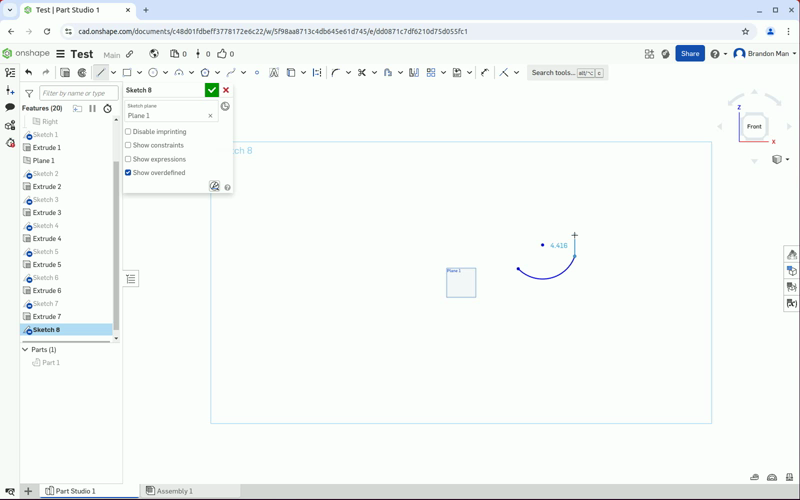
key_up(shift)
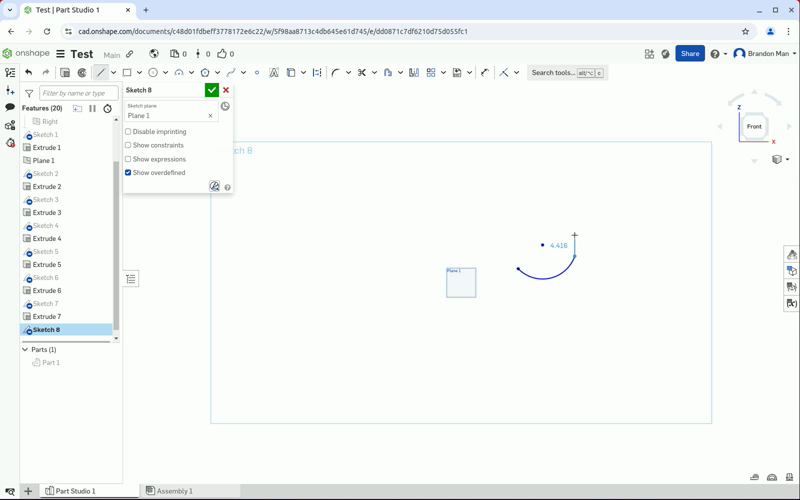
key(esc)
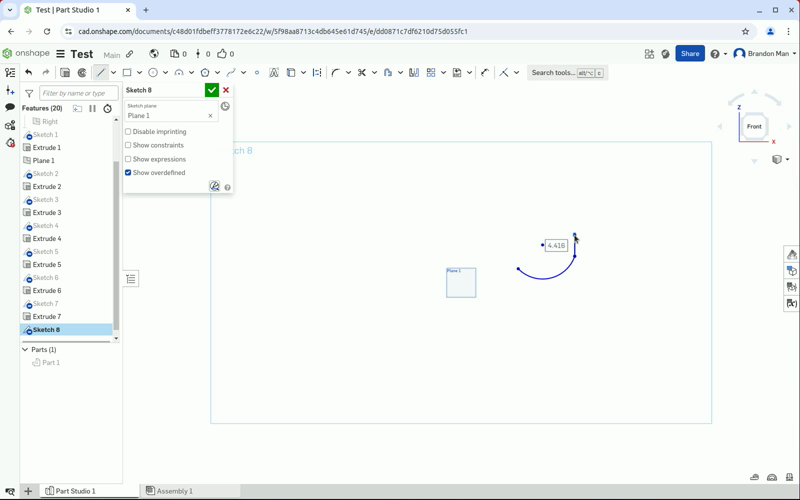
key(a)
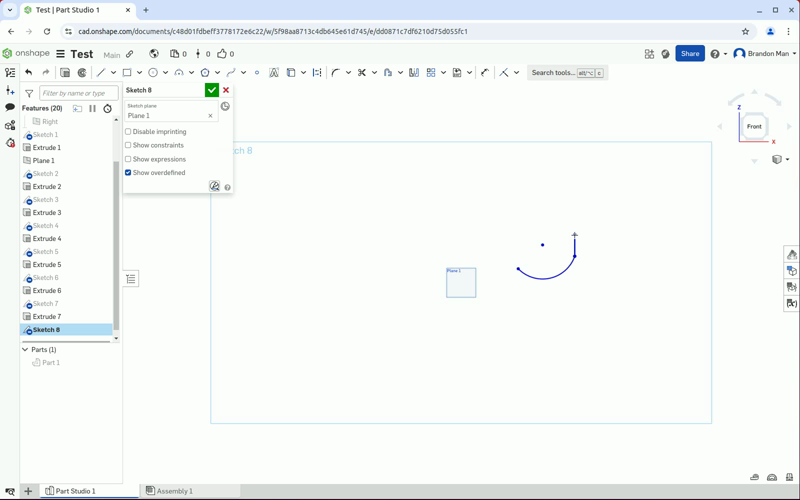
mouse_move(574, 234)
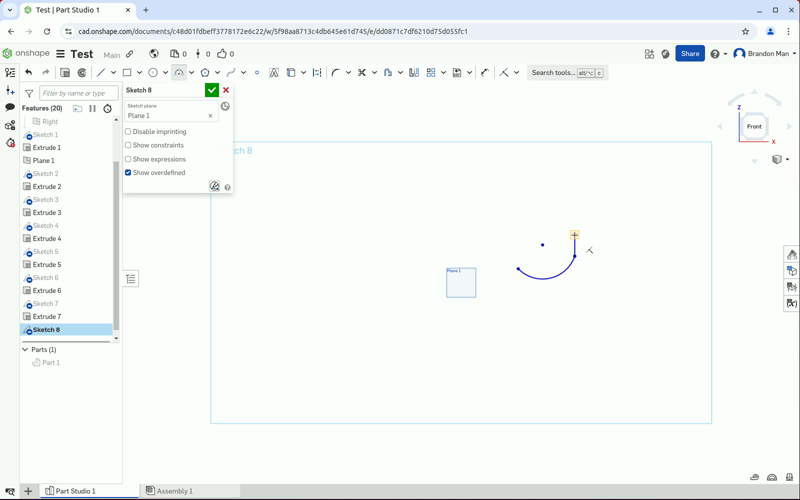
click(574, 234)
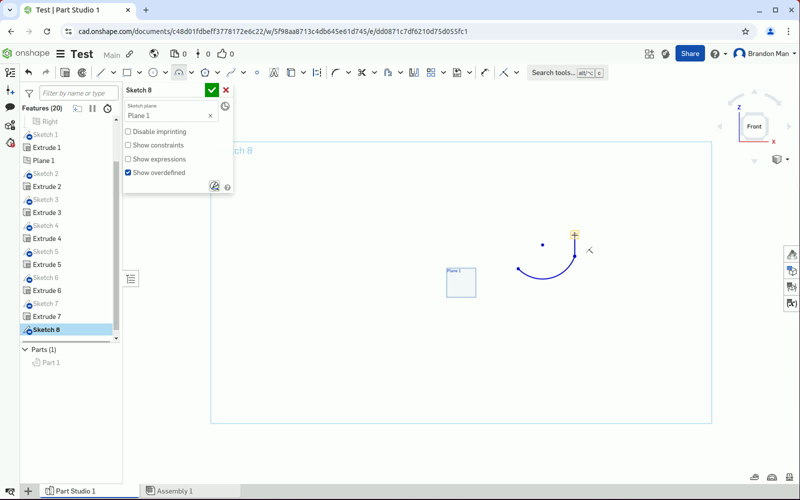
key_down(shift)
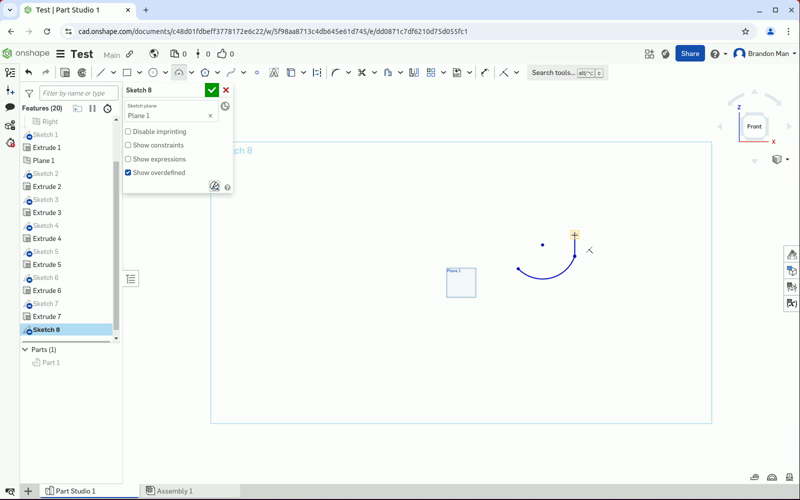
mouse_move(518, 222)
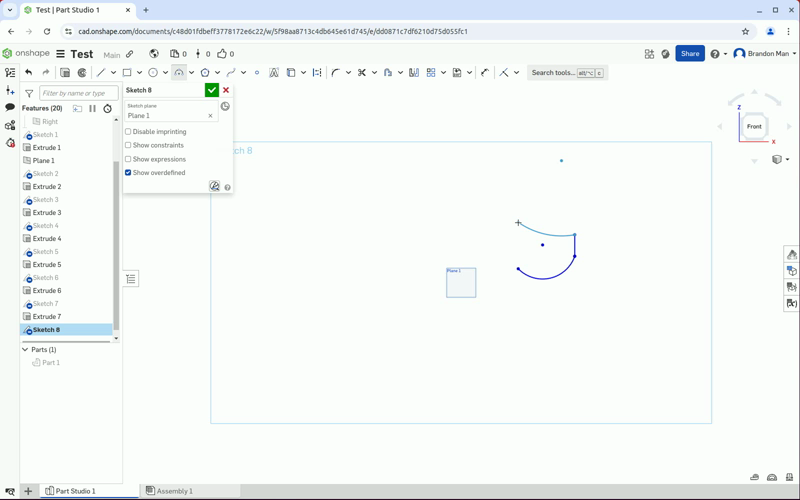
click(518, 222)
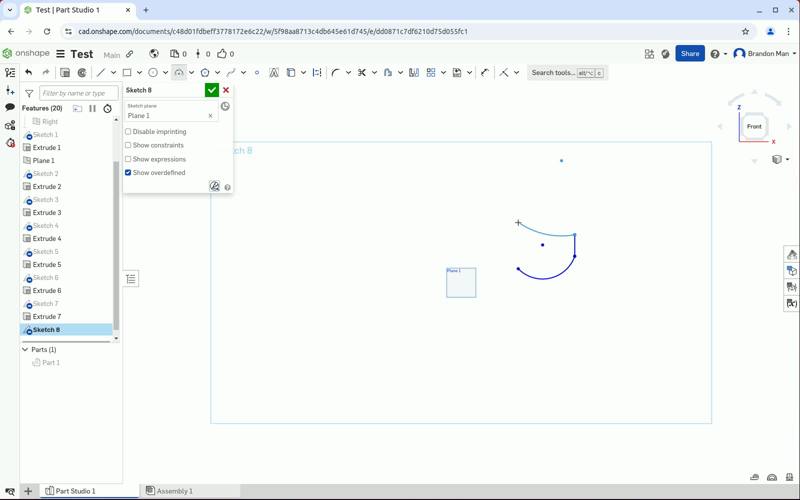
mouse_move(549, 212)
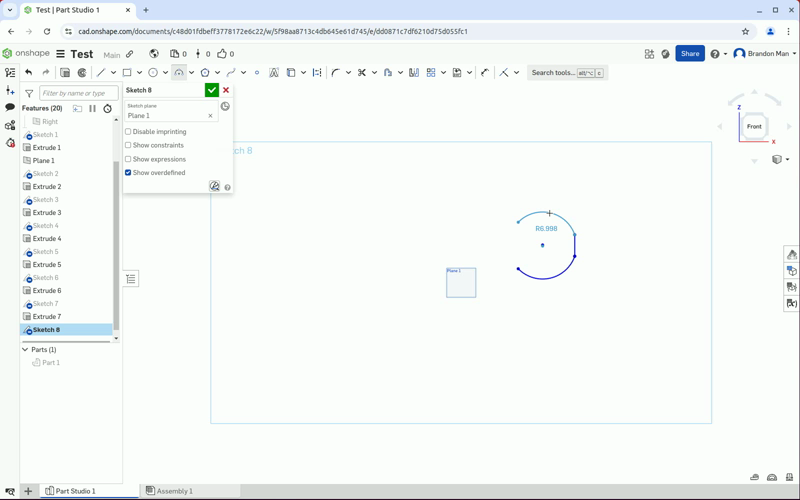
click(549, 212)
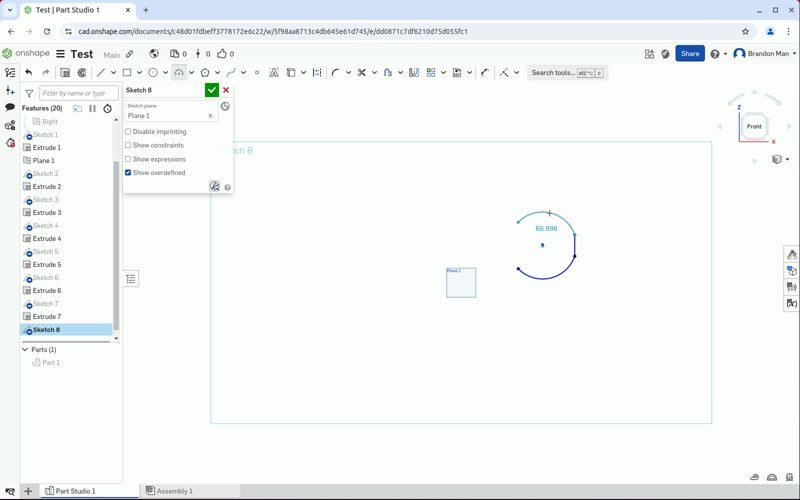
key_up(shift)
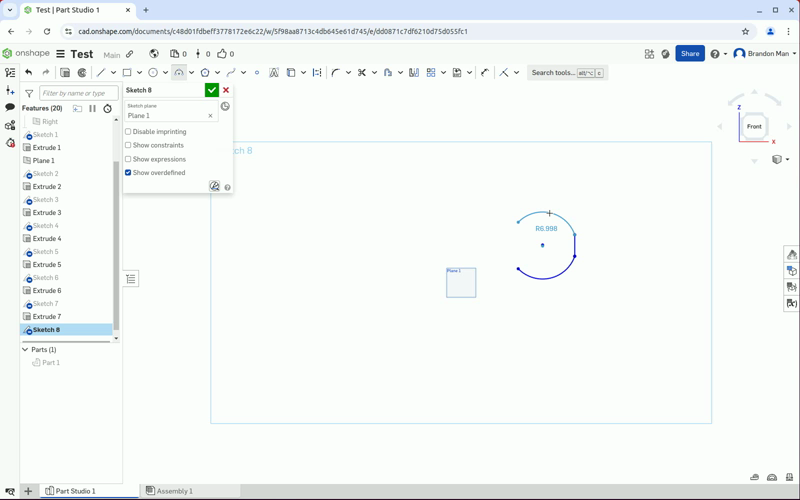
key(esc)
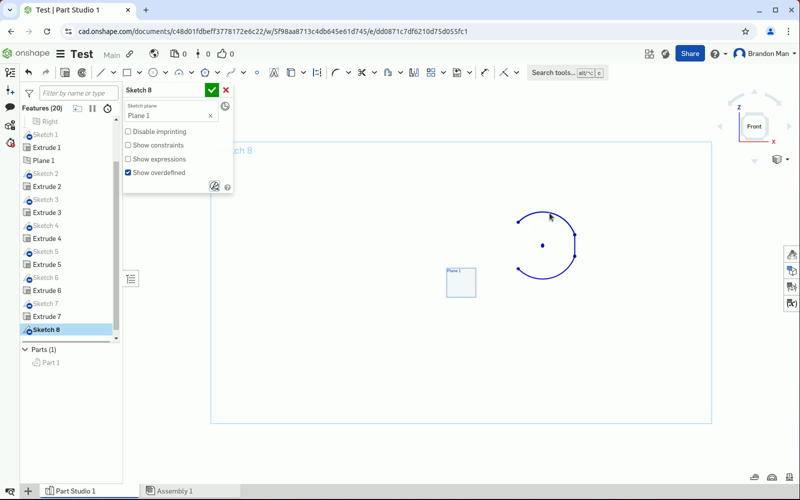
key(l)
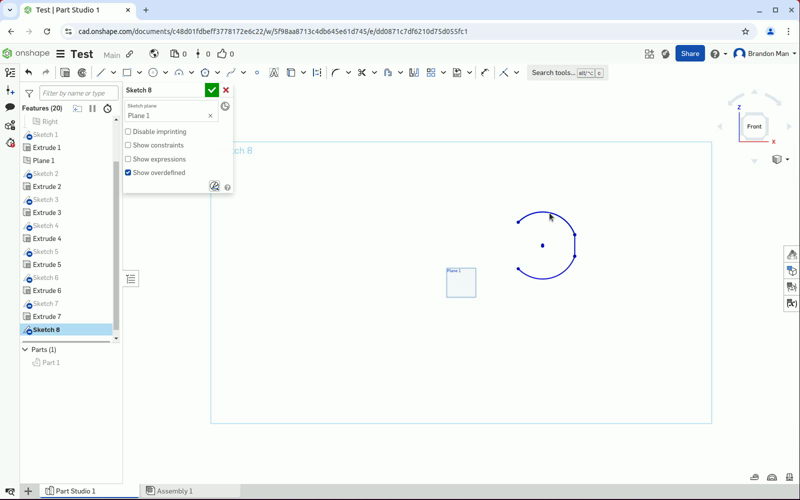
mouse_move(518, 222)
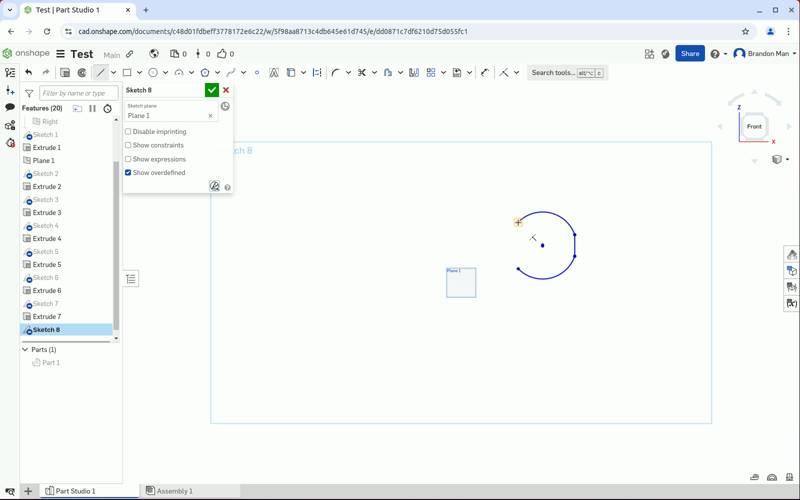
click(518, 222)
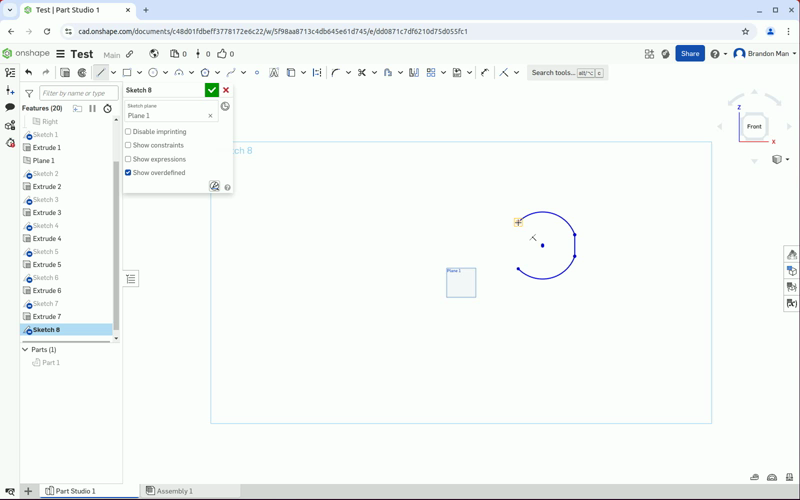
mouse_move(548, 222)
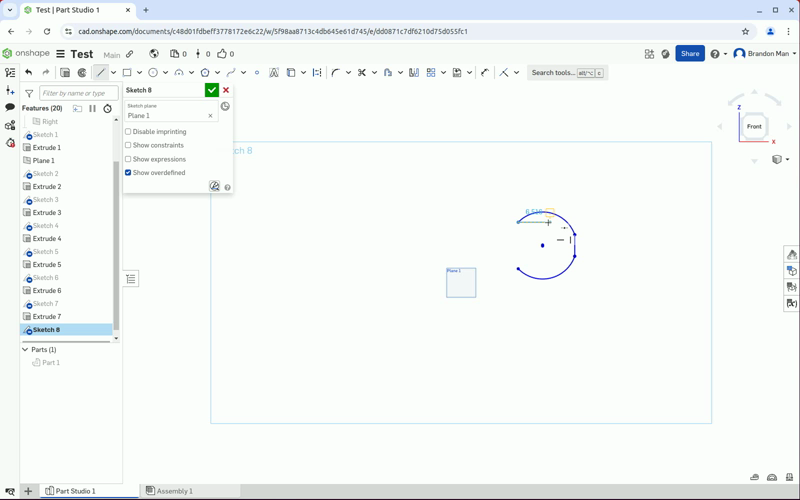
key_down(shift)
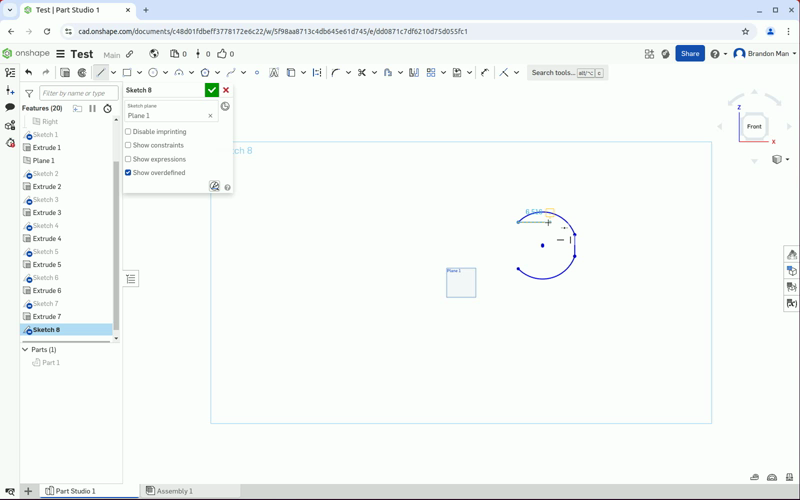
mouse_move(518, 268)
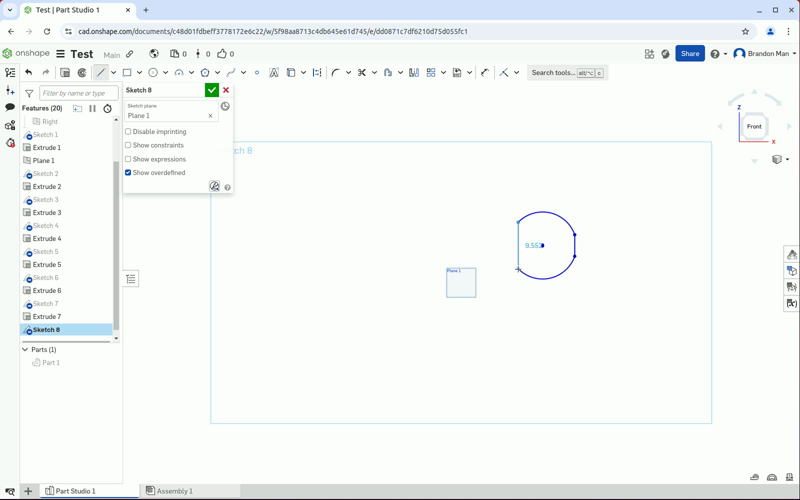
key_up(shift)
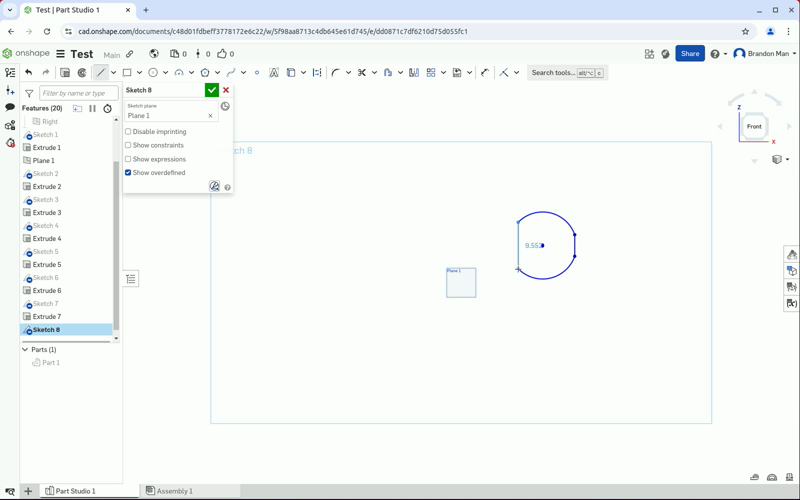
click(518, 268)
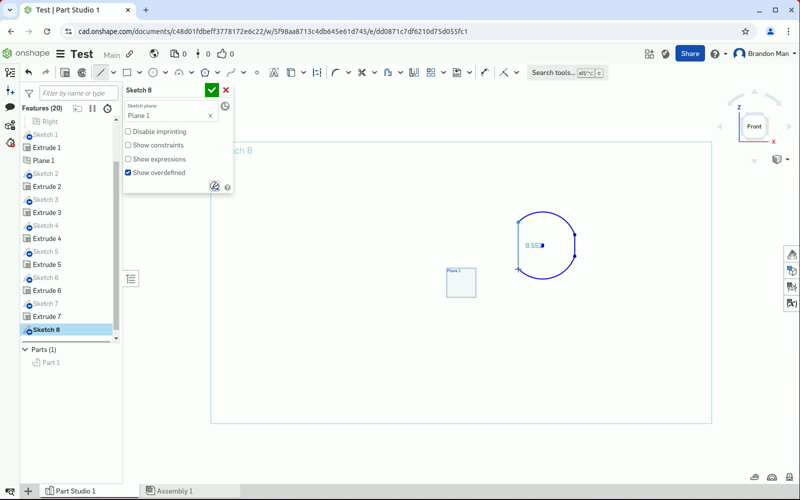
key(esc)
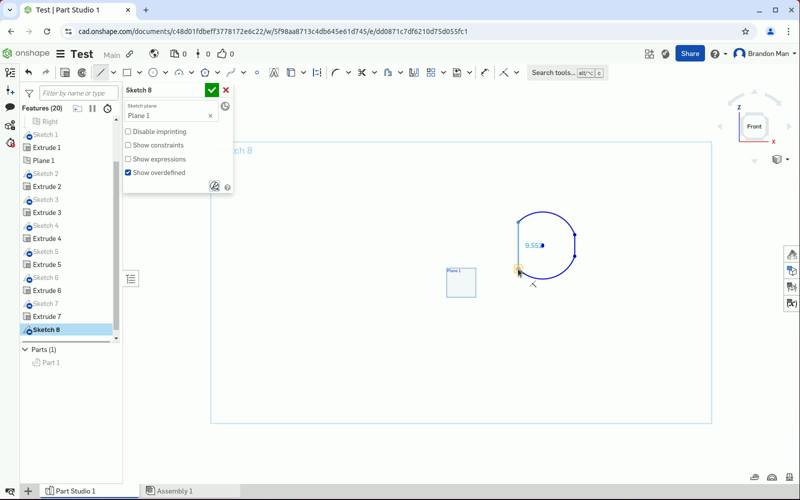
key(c)
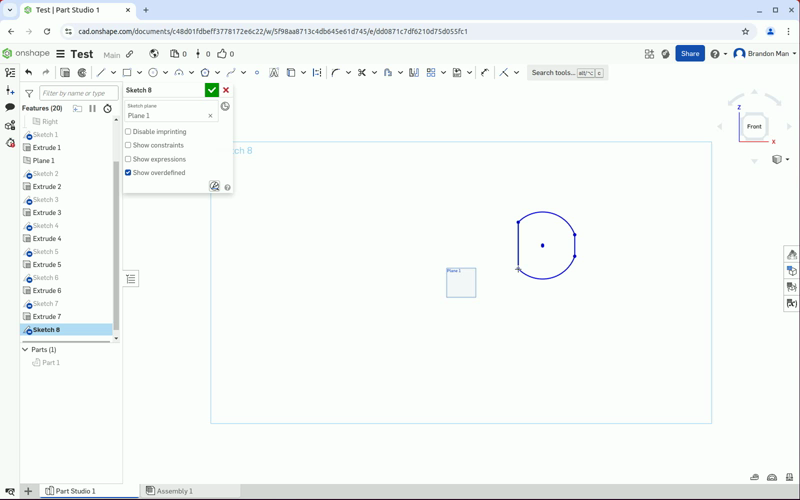
key_down(shift)
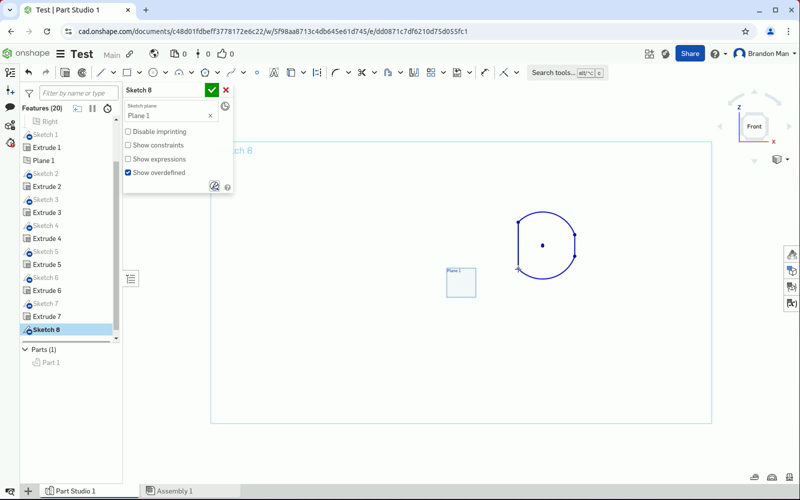
mouse_move(542, 245)
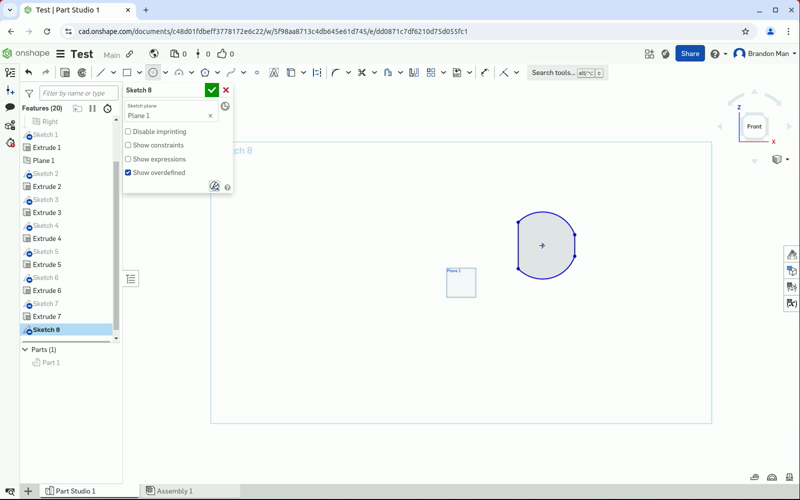
click(542, 245)
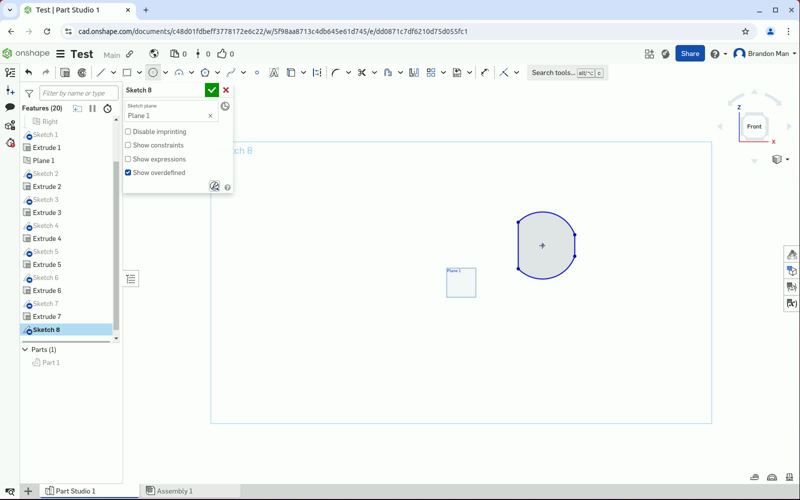
key_up(shift)
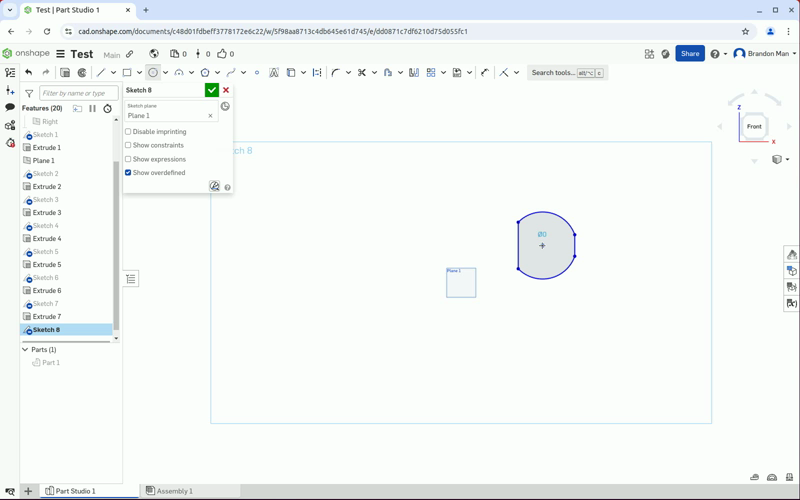
mouse_move(560, 245)
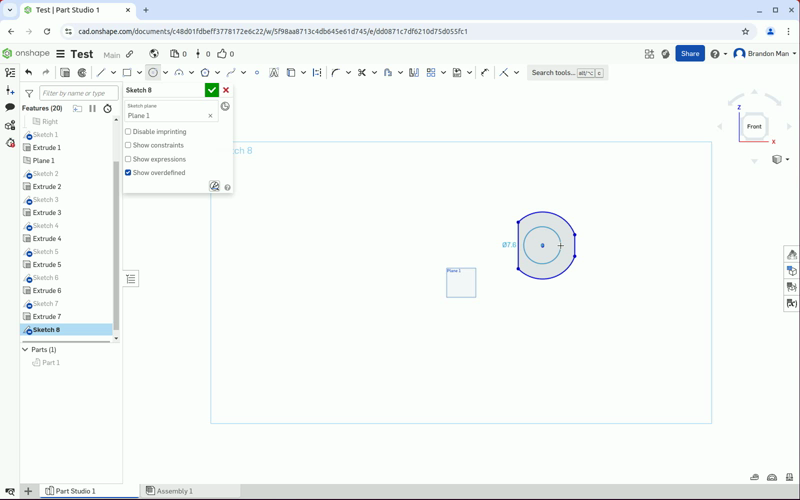
click(560, 245)
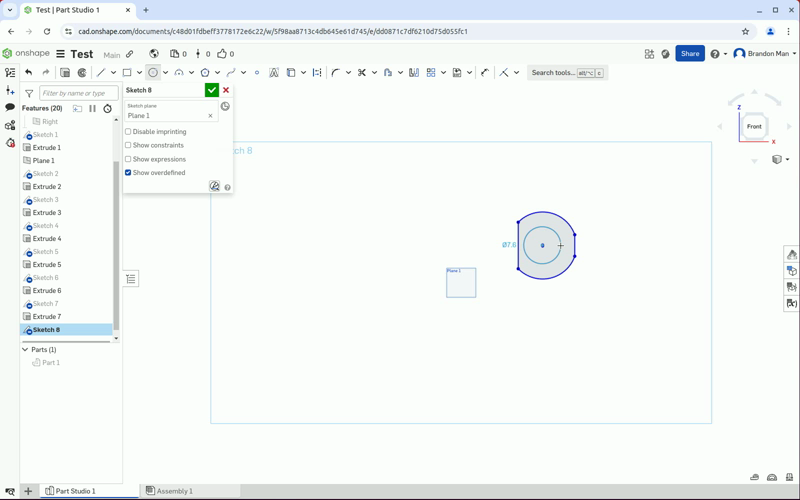
key(esc)
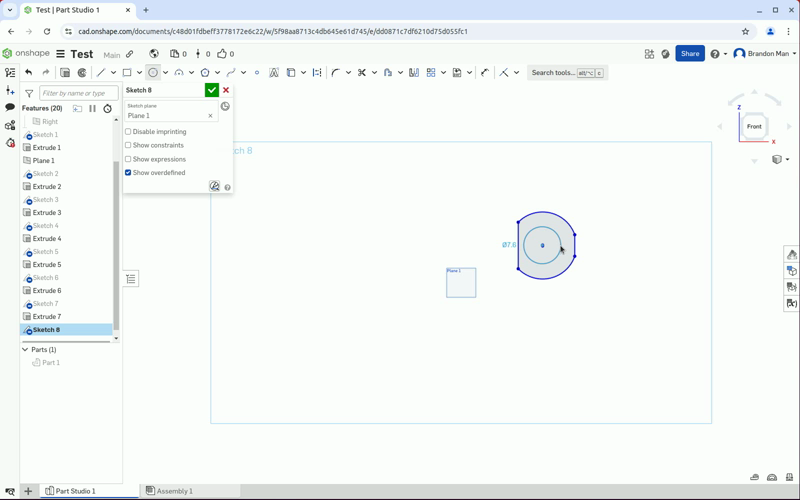
mouse_move(567, 225)
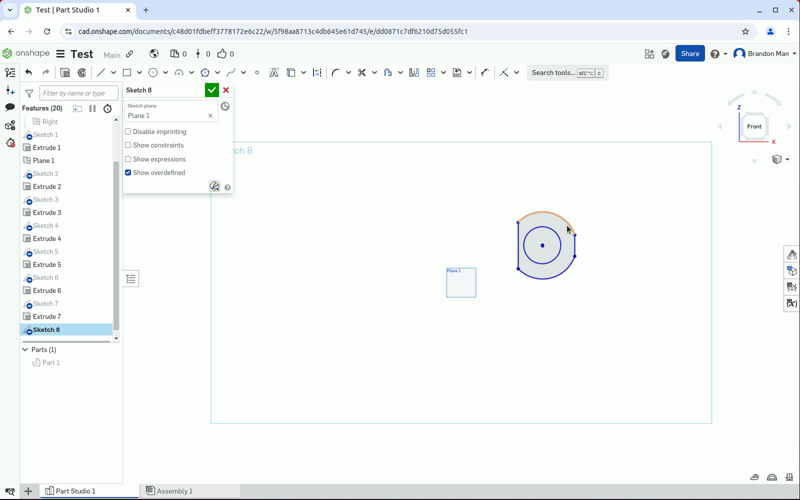
click(567, 225)
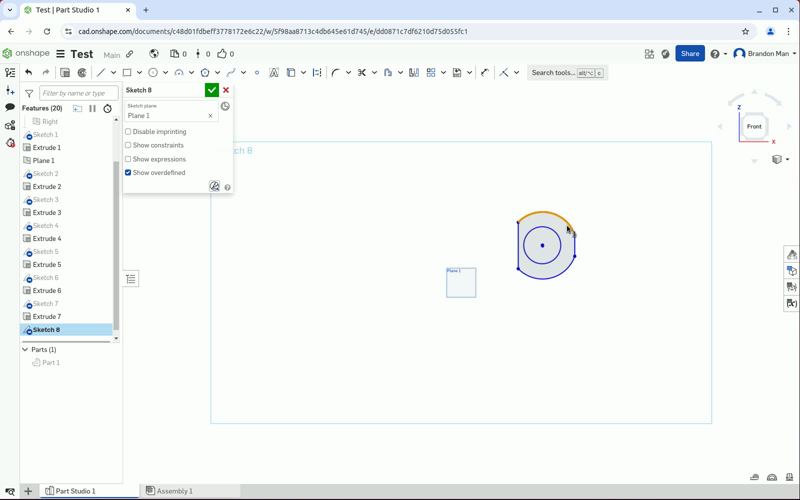
mouse_move(73, 352)
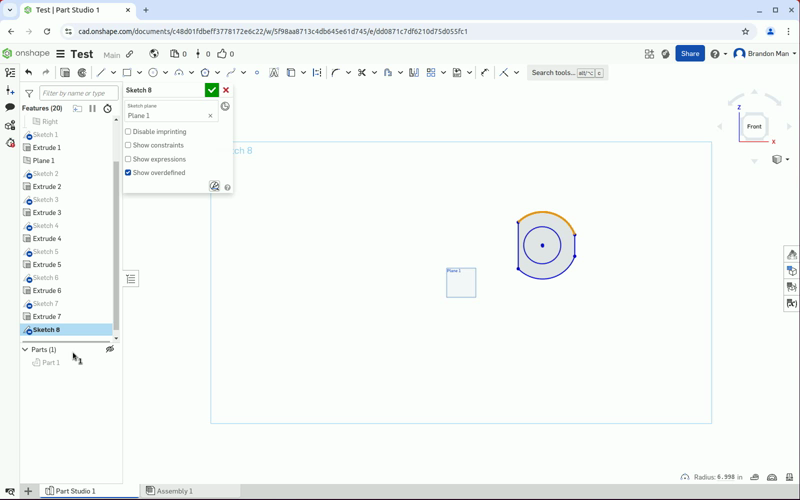
key(shift+y)
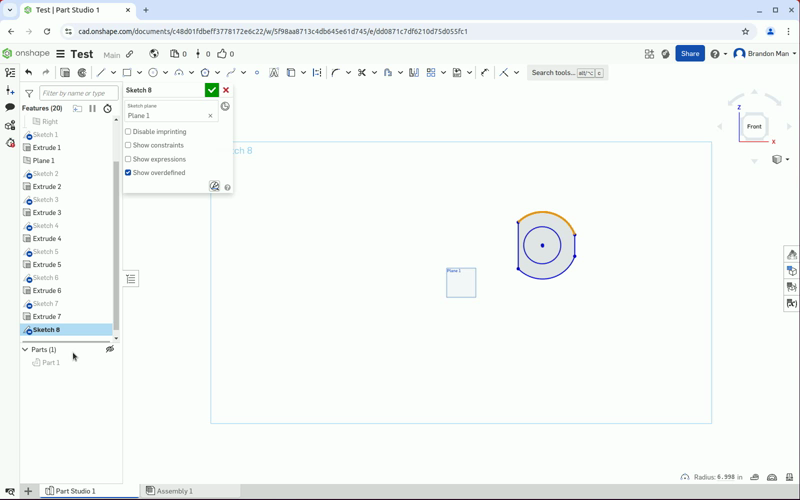
key(shift+e)
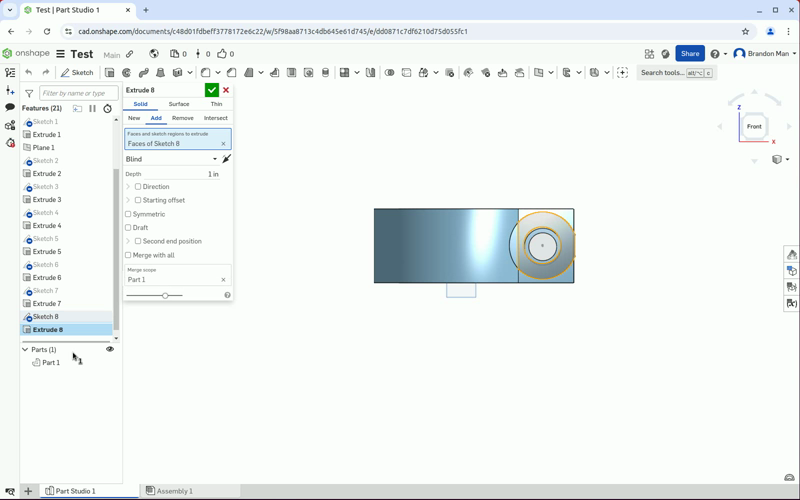
mouse_move(143, 106)
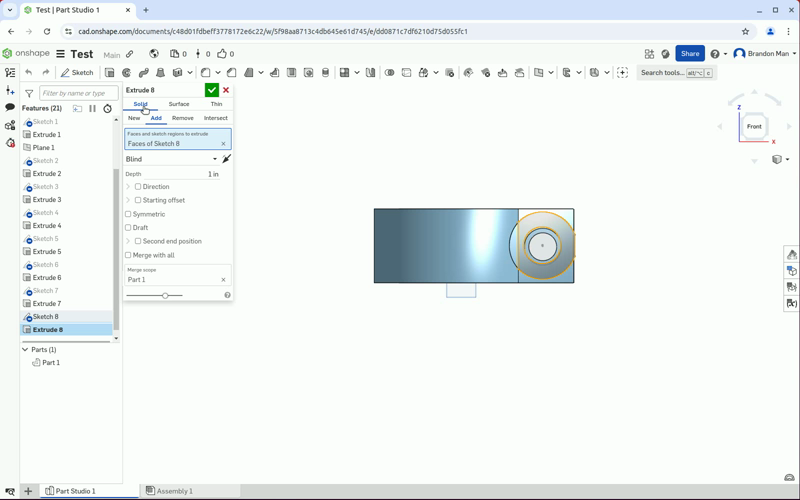
click(143, 106)
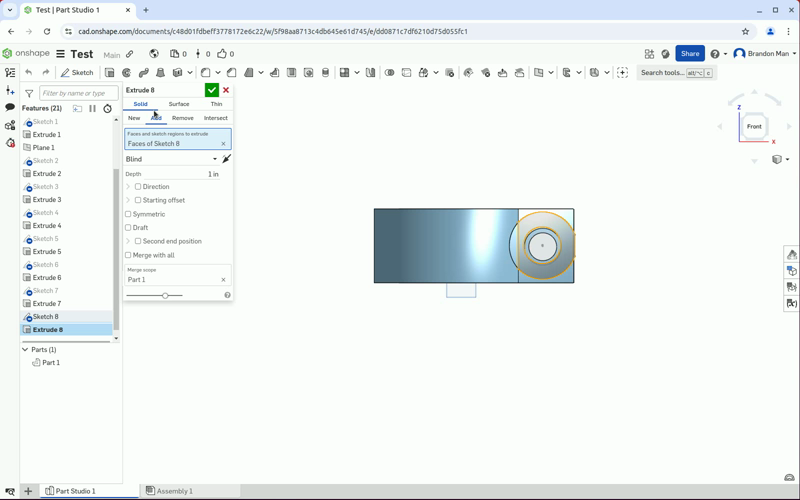
mouse_move(186, 120)
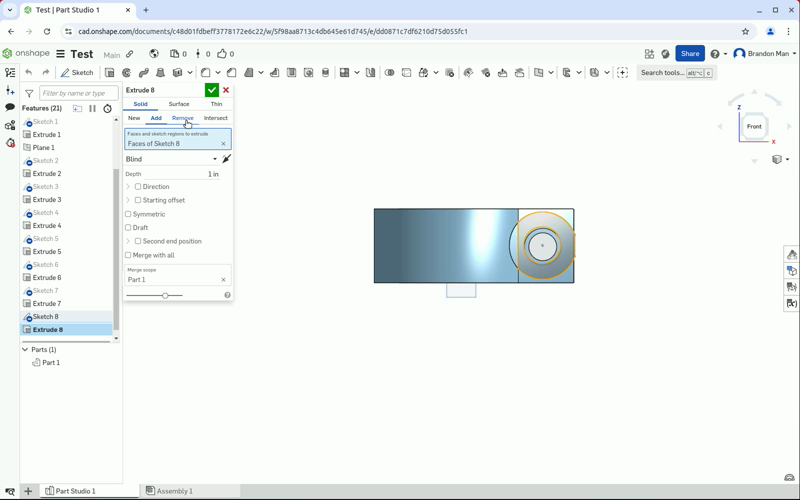
click(186, 120)
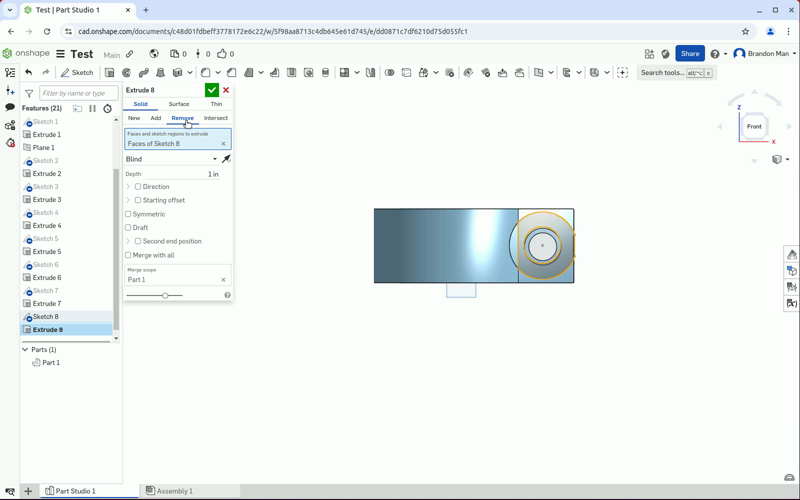
key(tab, 4)
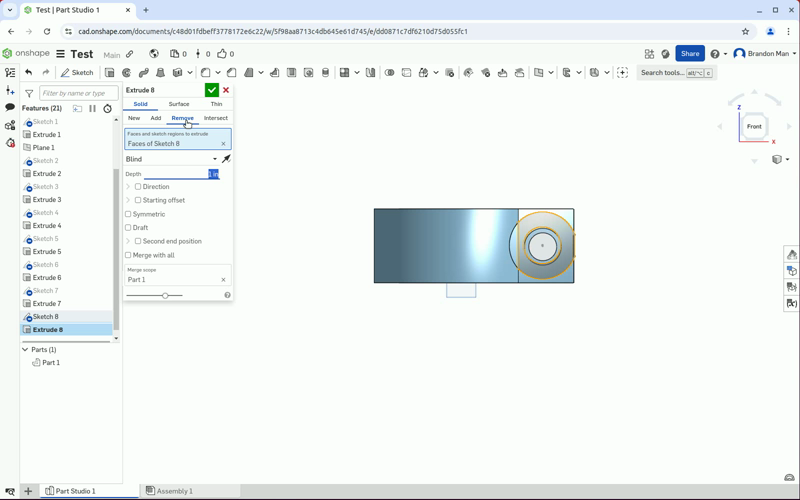
text(9.148)
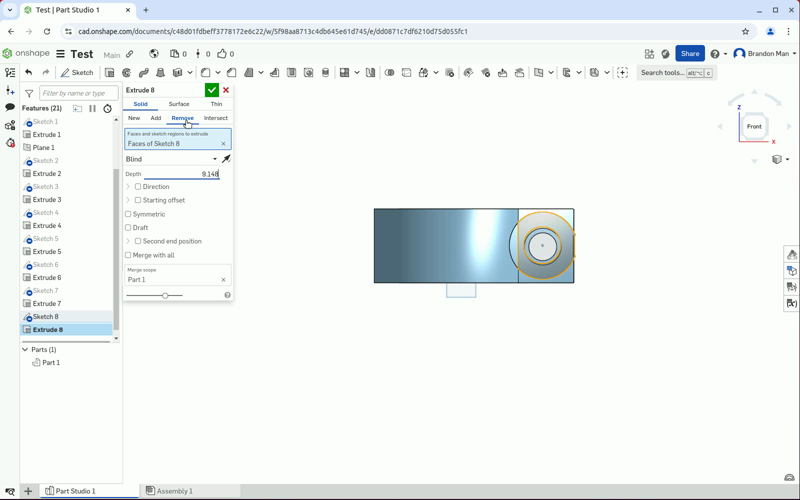
key(tab, 3)
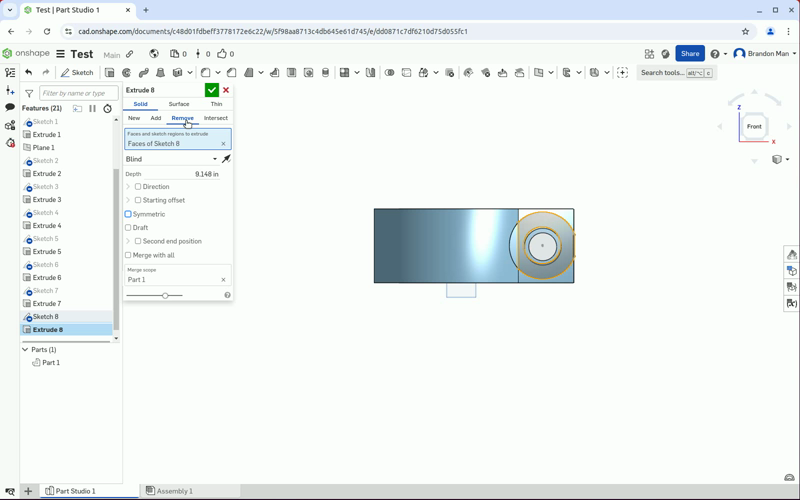
key(space)
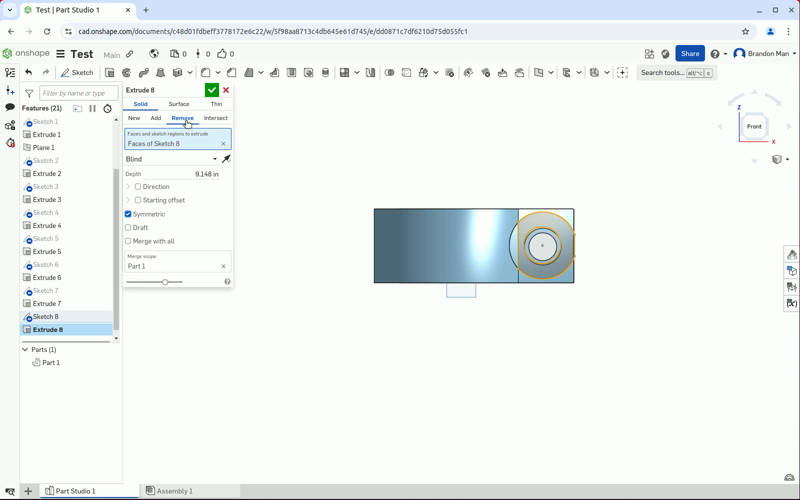
key(tab, 2)
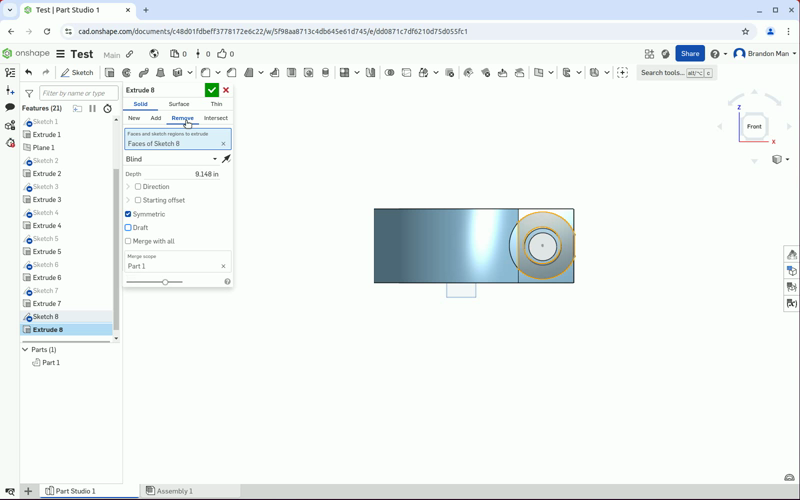
key(space)
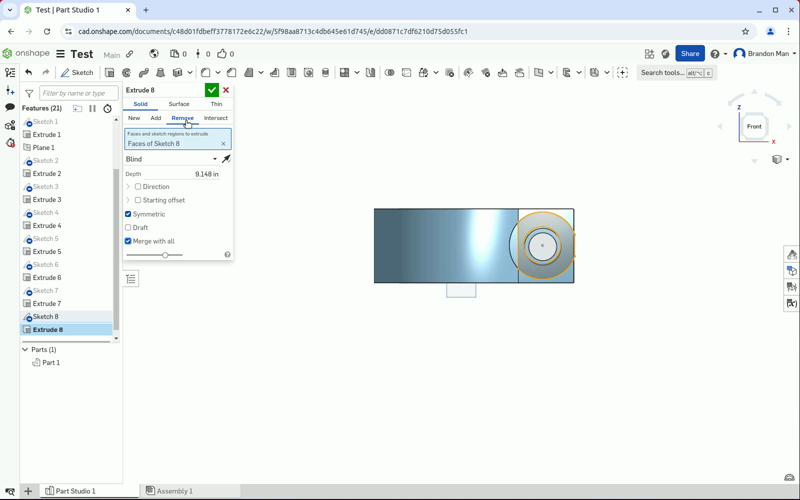
key(enter)
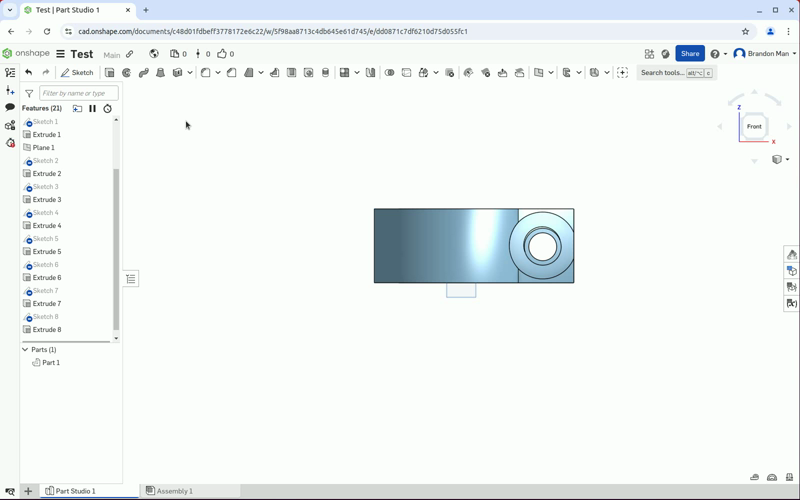
key(shift+h)
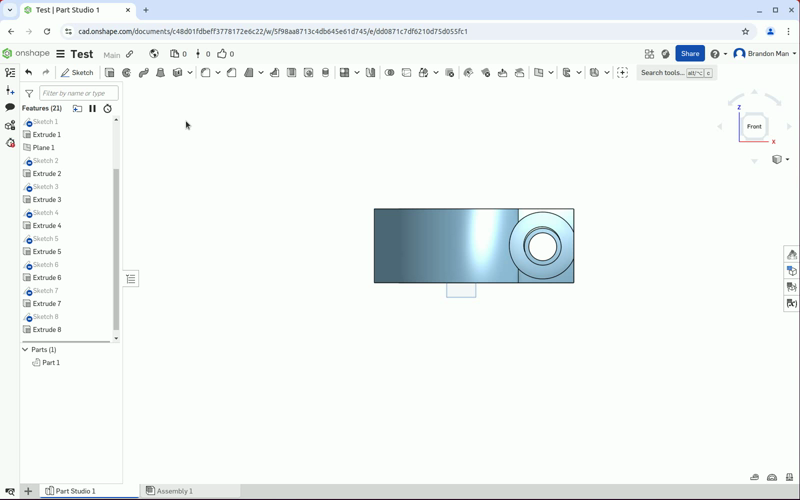
key(shift+h)
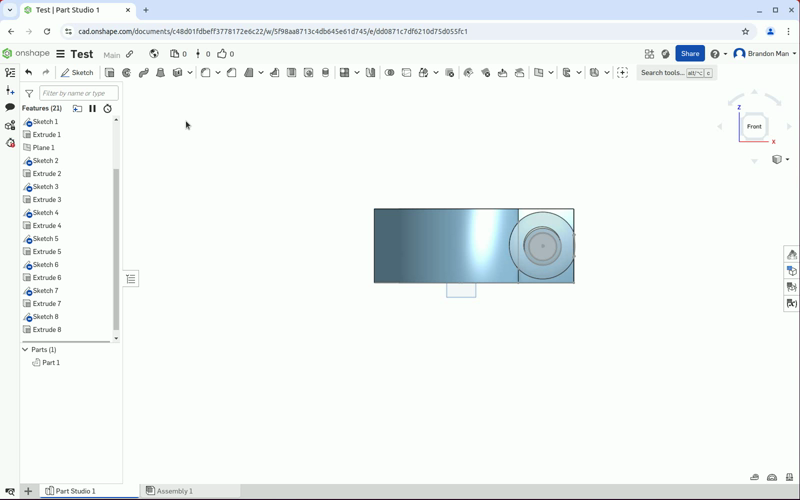
key(shift+7)
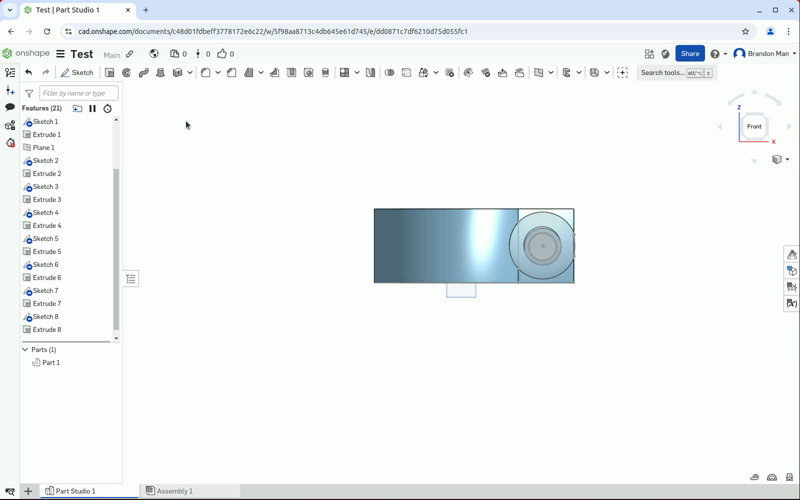
key(left, 2)
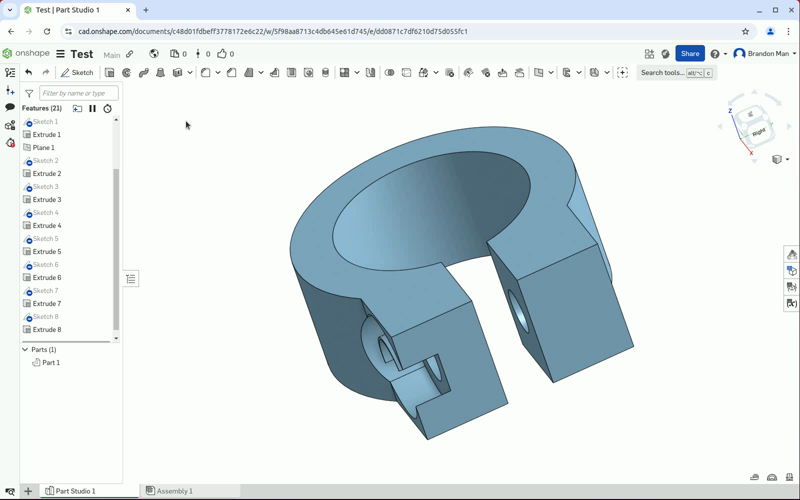
key(down, 2)
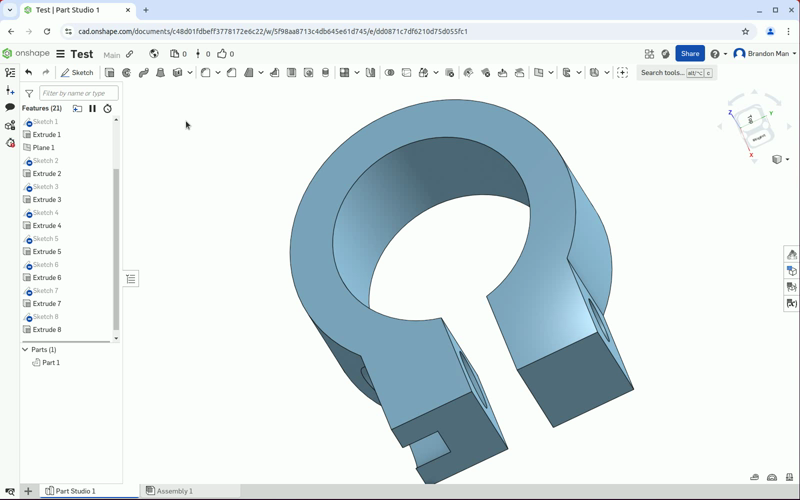
key(up, 2)
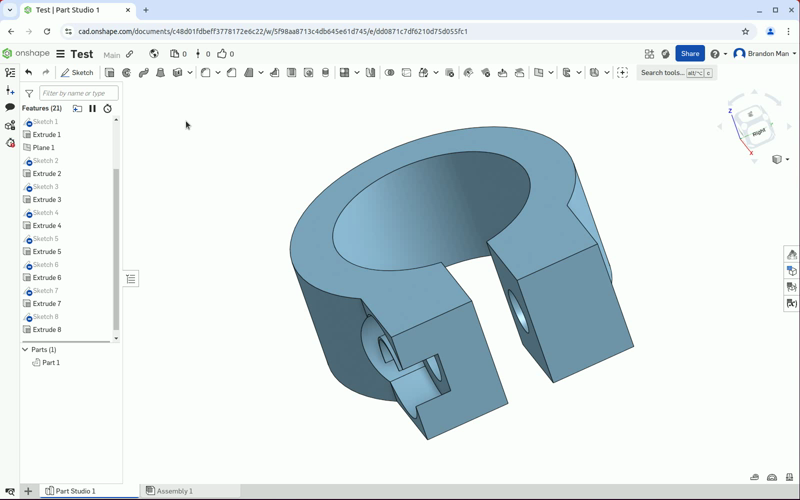
key(right, 2)
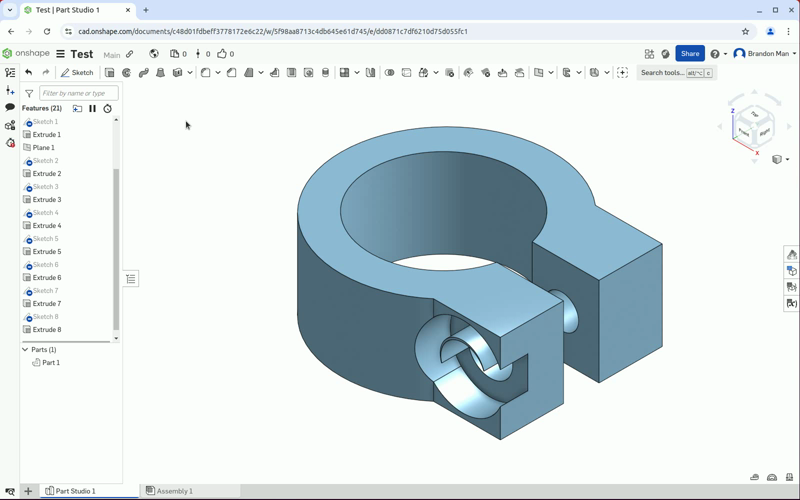
mouse_move(69, 124)
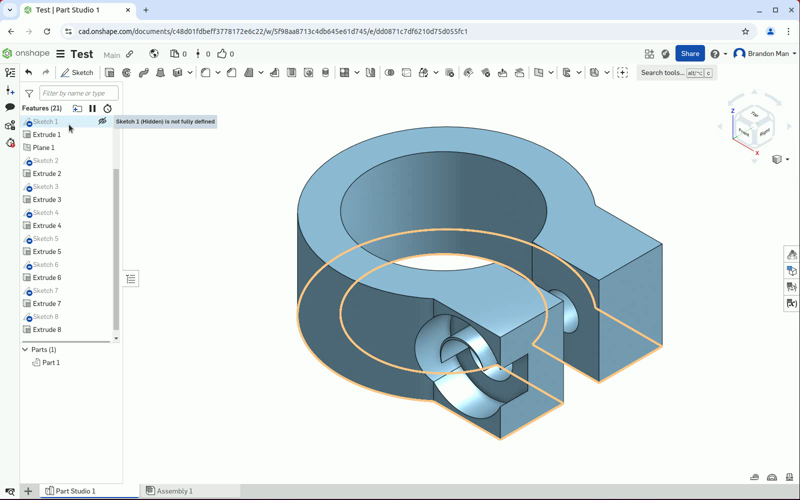
click(69, 124)